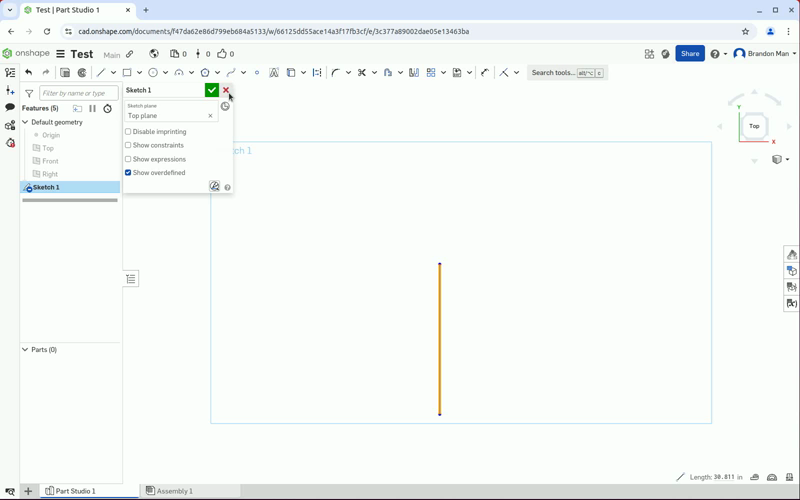
key(shift+h)
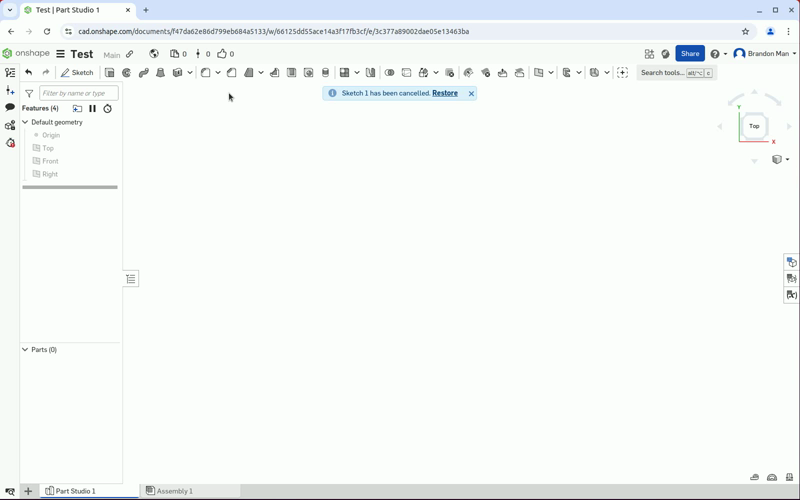
mouse_move(73, 352)
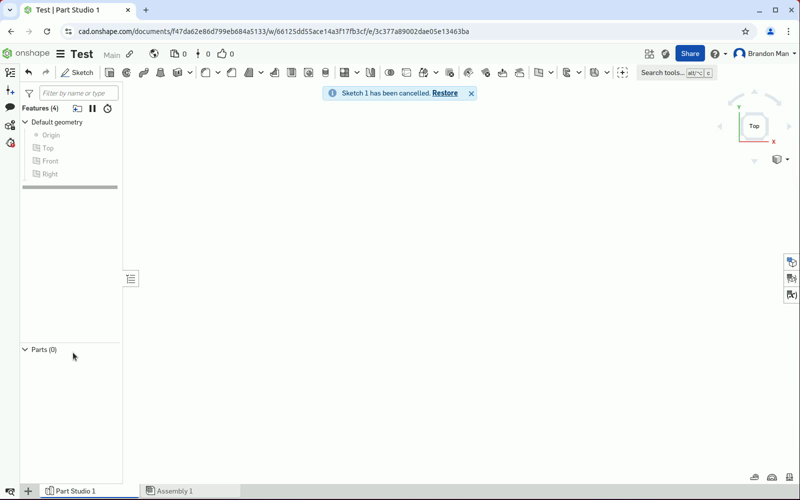
key(y)
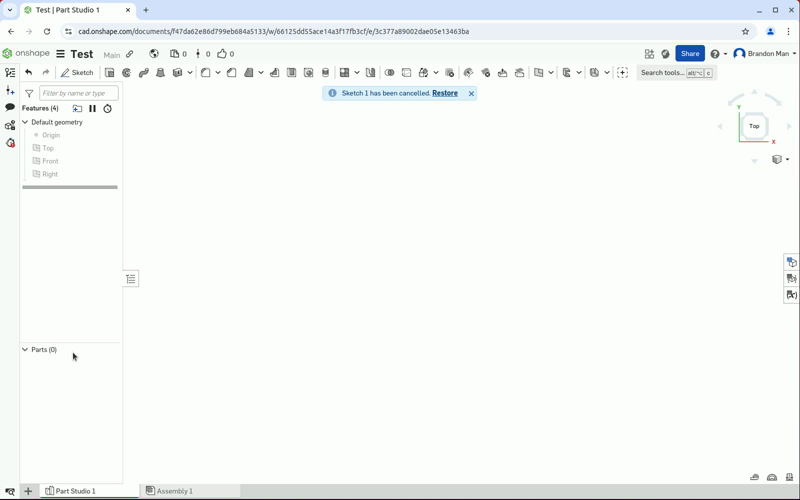
key(shift+p)
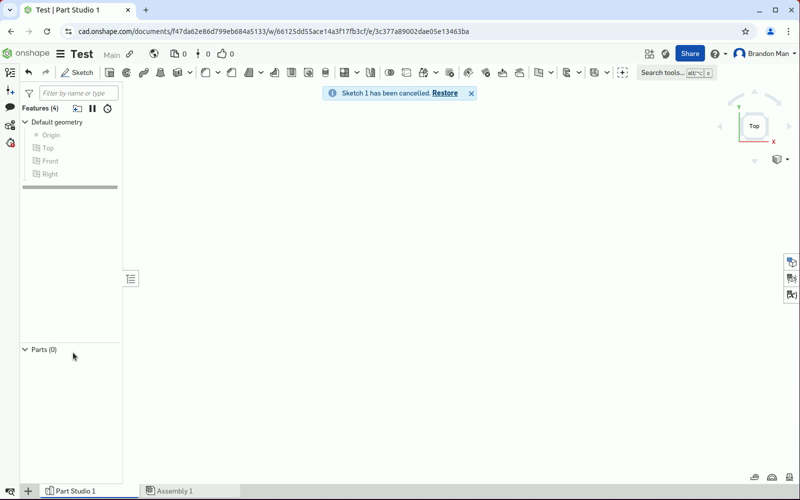
key(space)
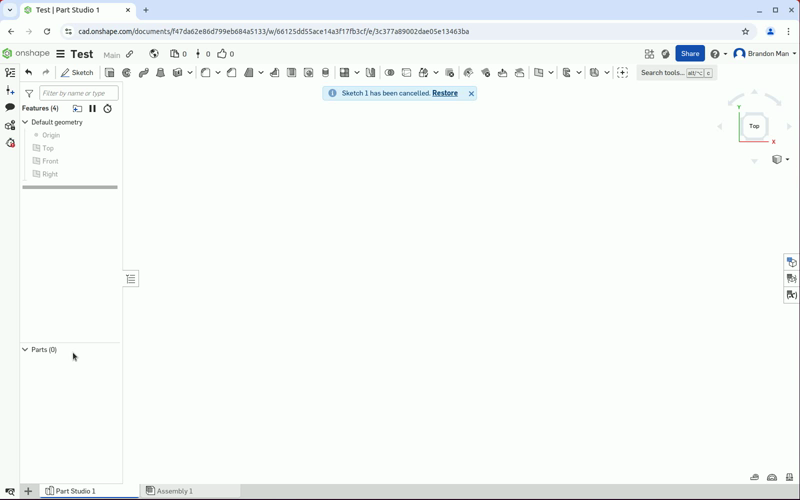
key_down(shift)
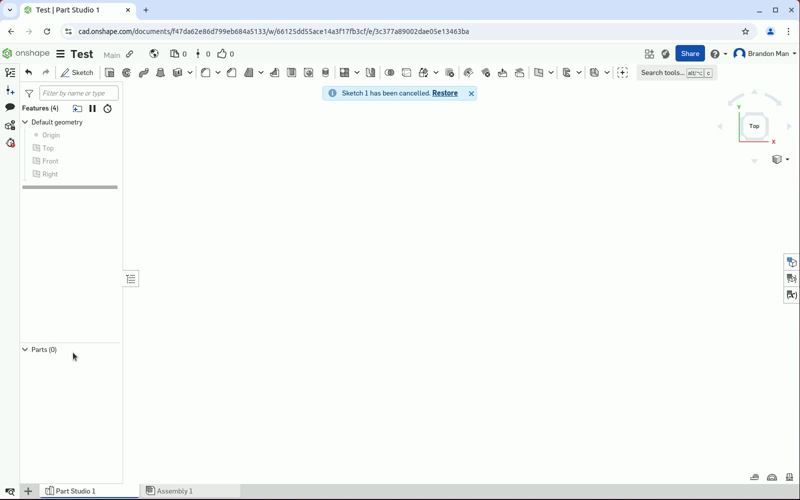
key(up)
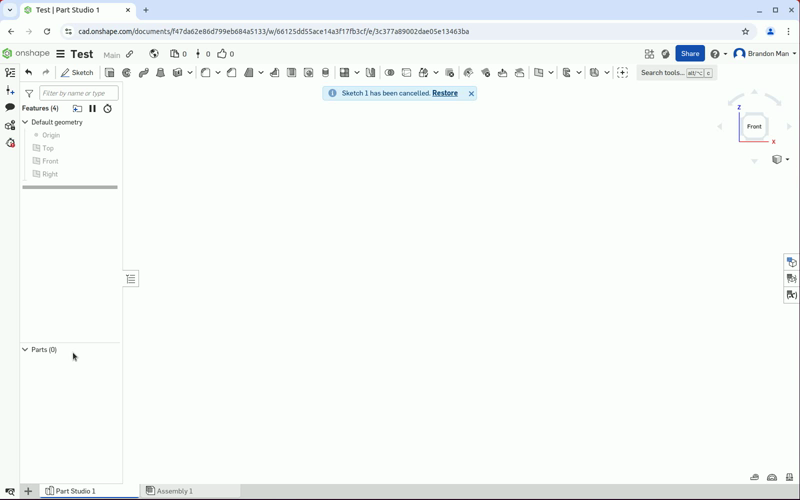
key_up(shift)
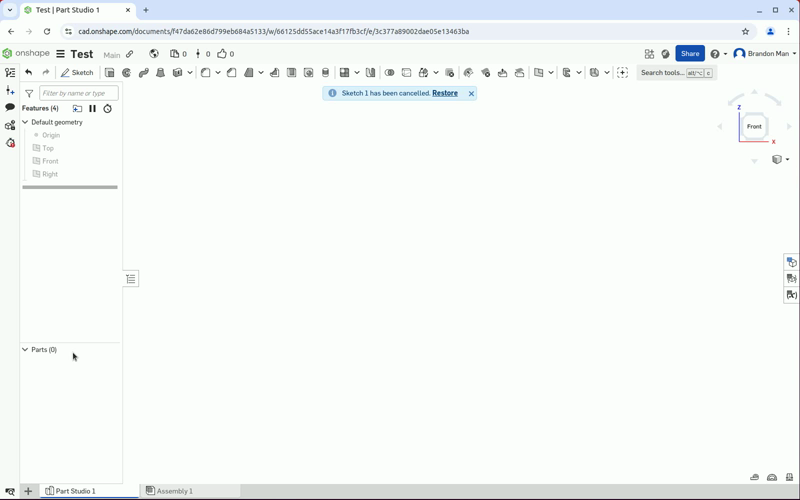
mouse_move(73, 352)
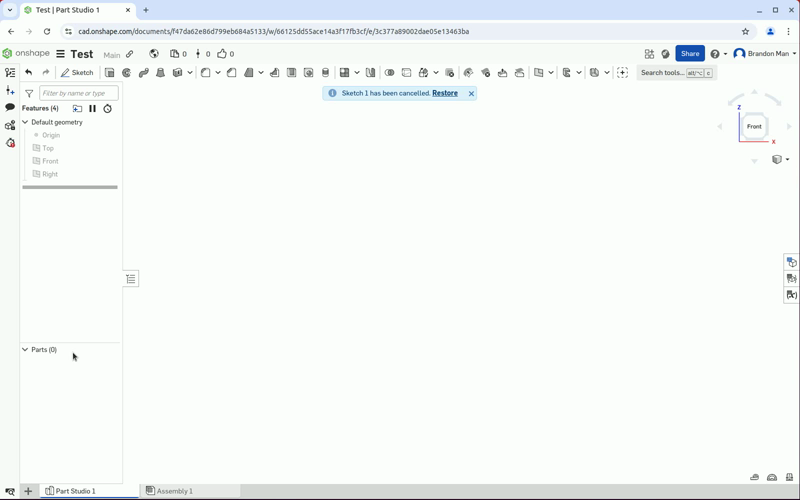
key(shift+y)
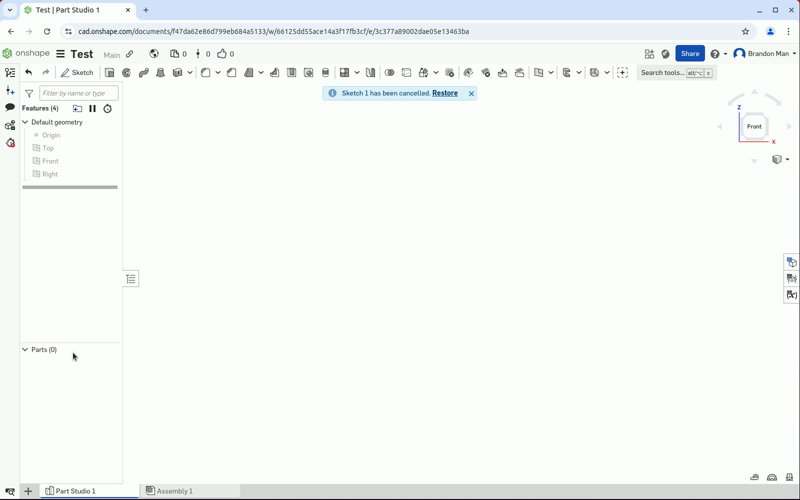
key(shift+s)
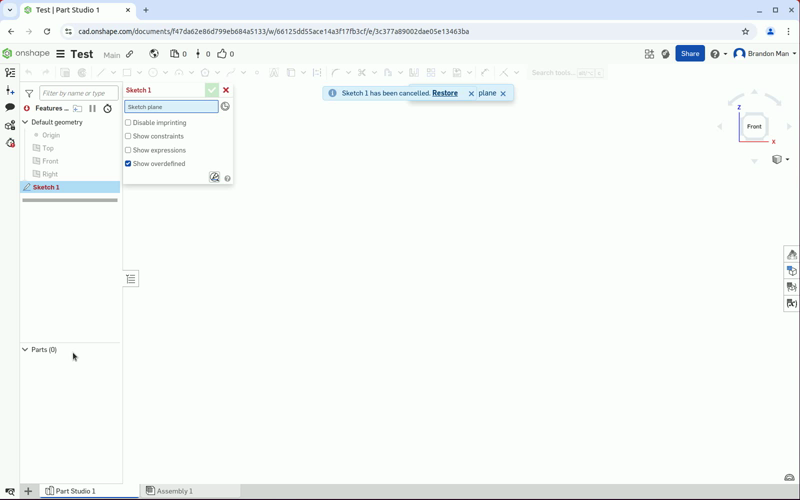
mouse_move(73, 163)
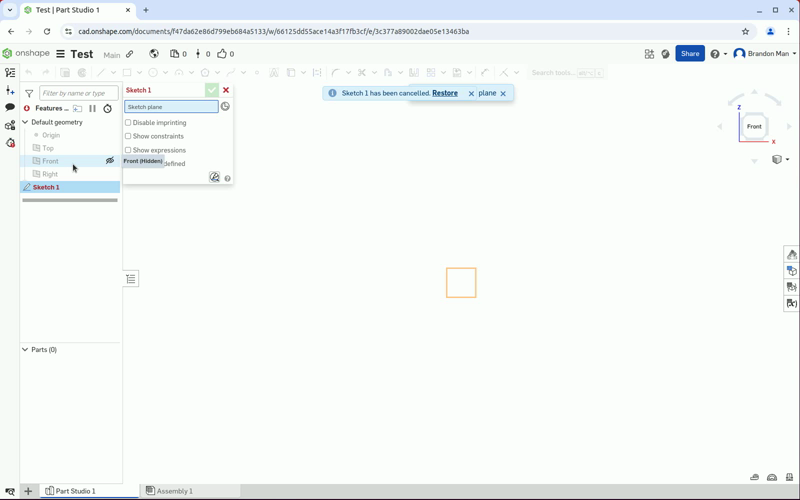
click(73, 163)
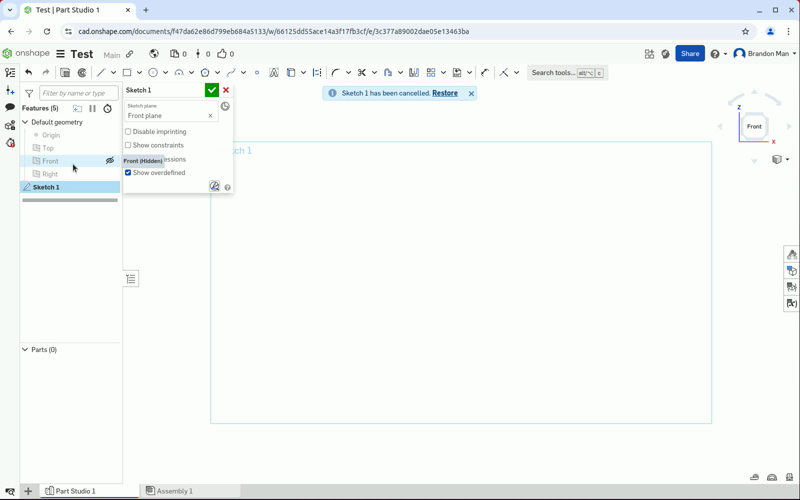
mouse_move(73, 352)
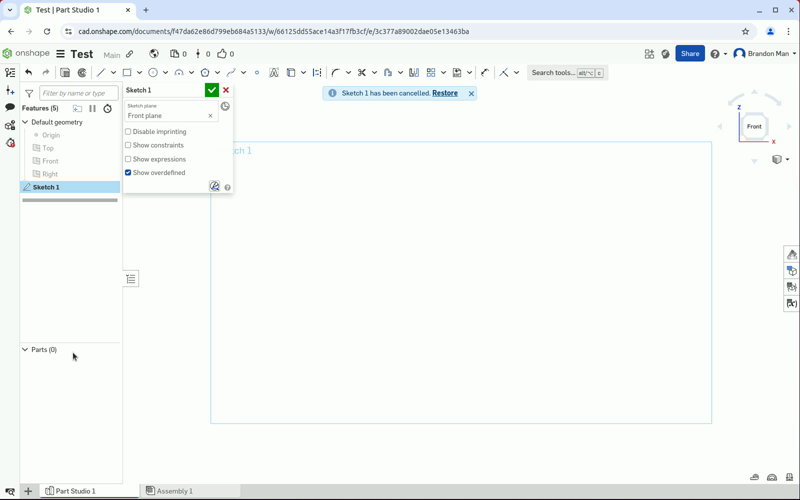
key(y)
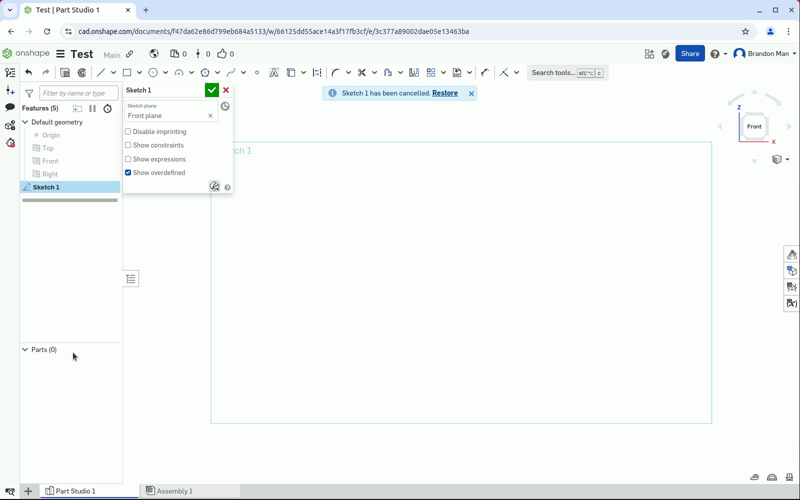
key(l)
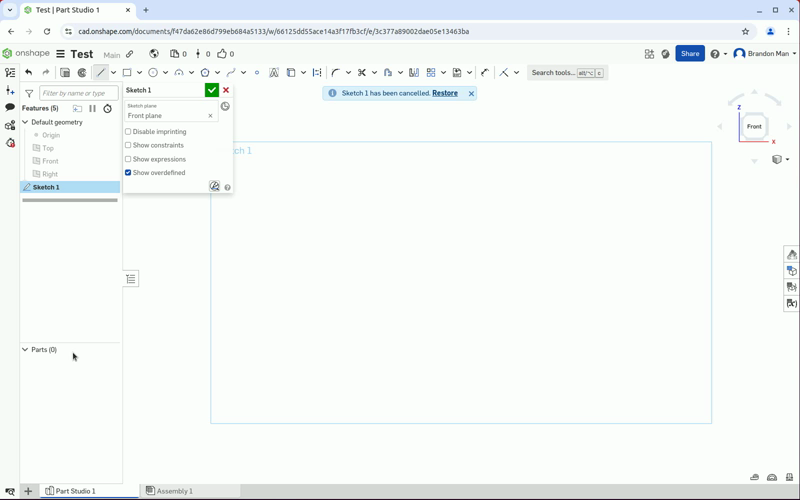
key_down(shift)
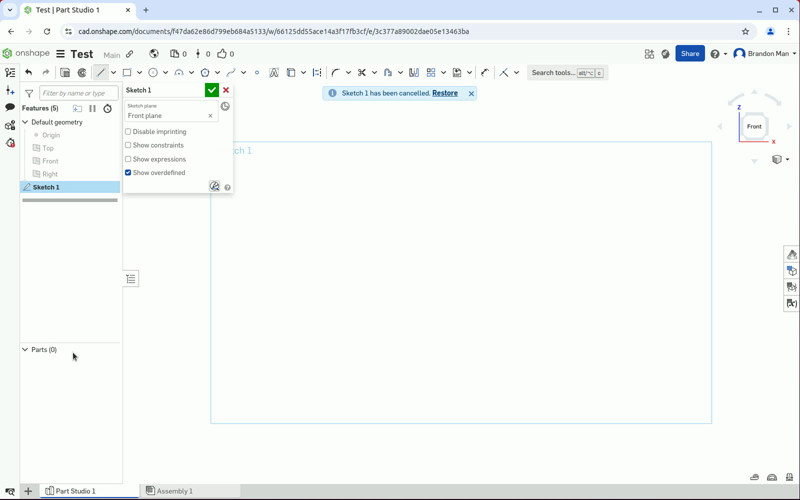
mouse_move(458, 285)
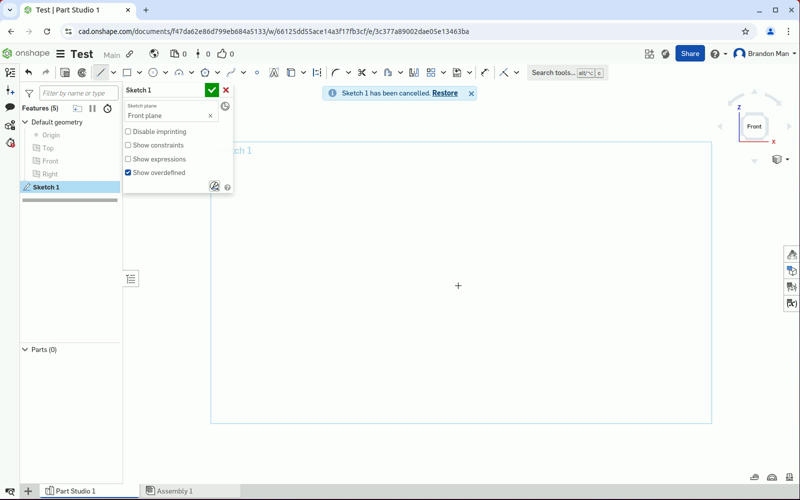
click(458, 285)
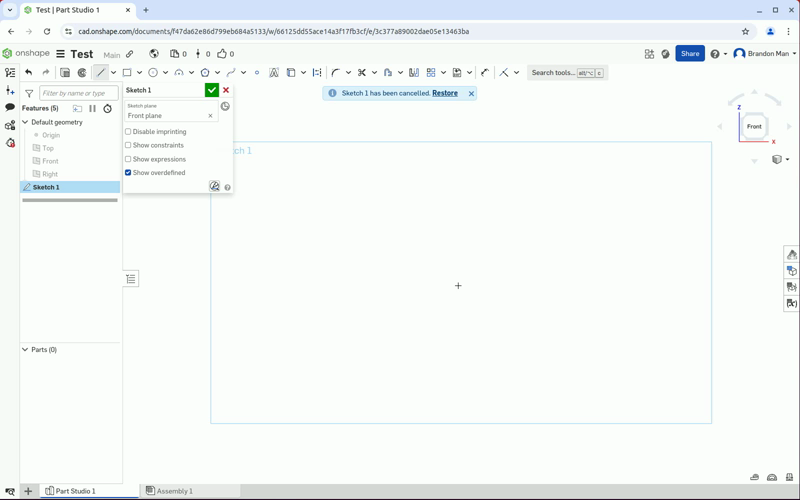
key_up(shift)
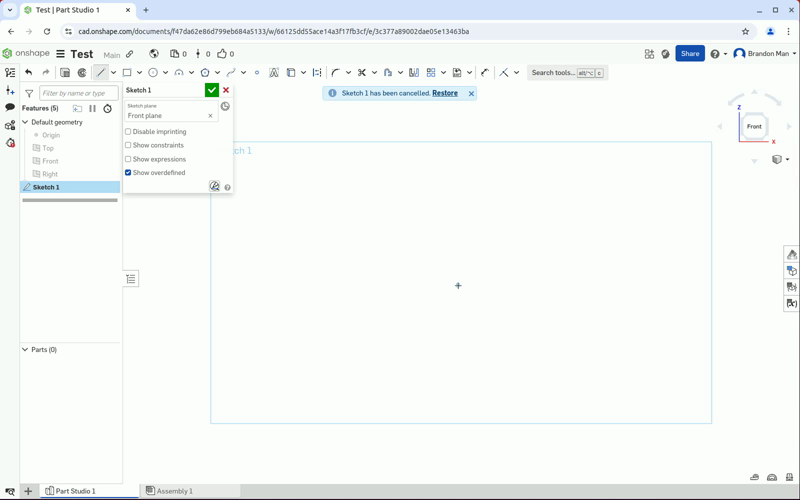
key_down(shift)
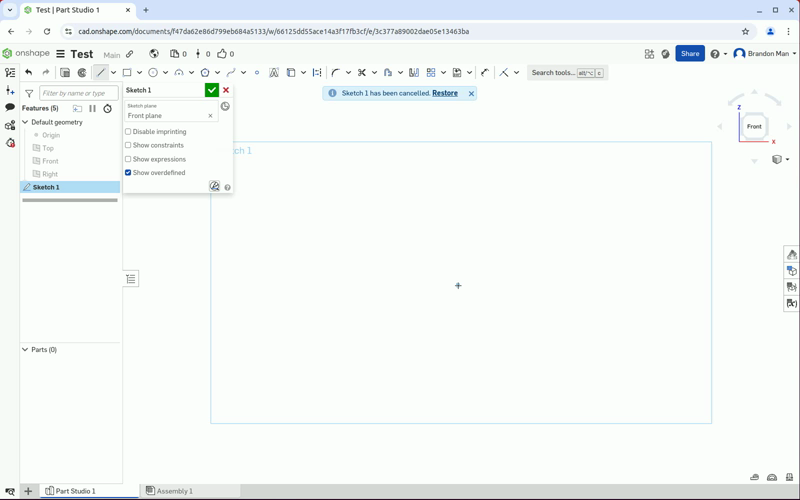
mouse_move(488, 285)
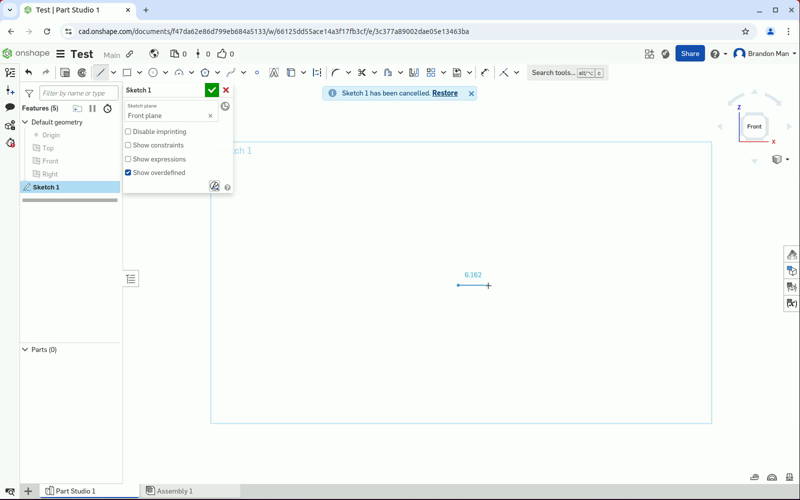
mouse_move(462, 285)
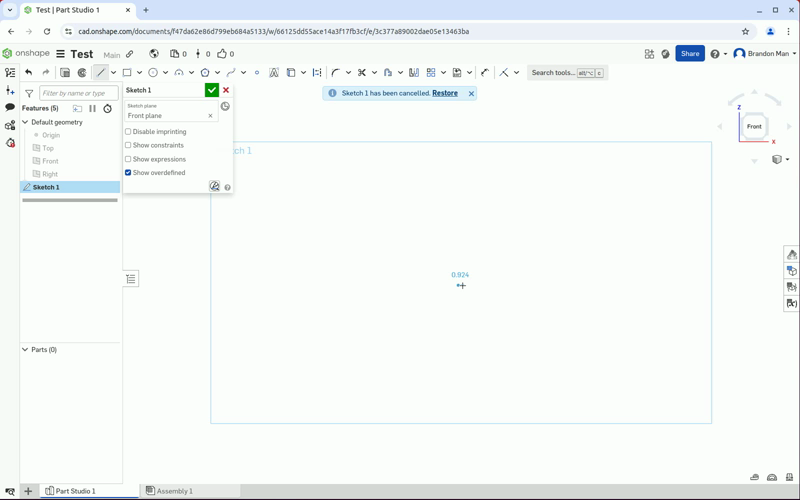
scroll(6)
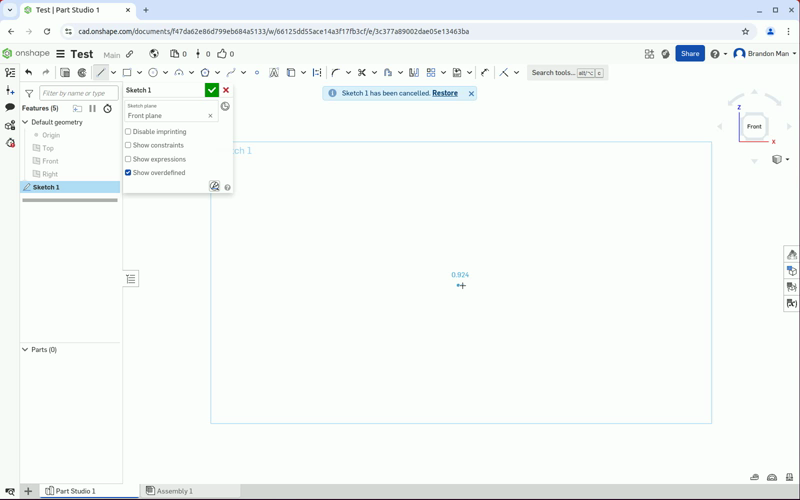
scroll(6)
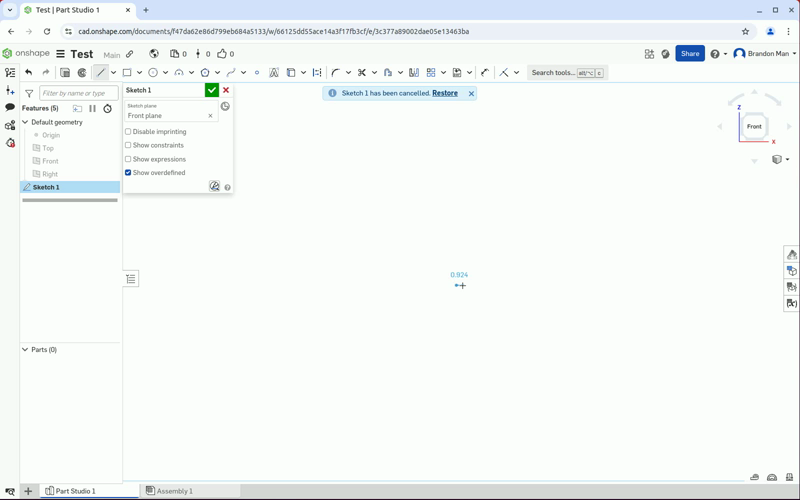
scroll(6)
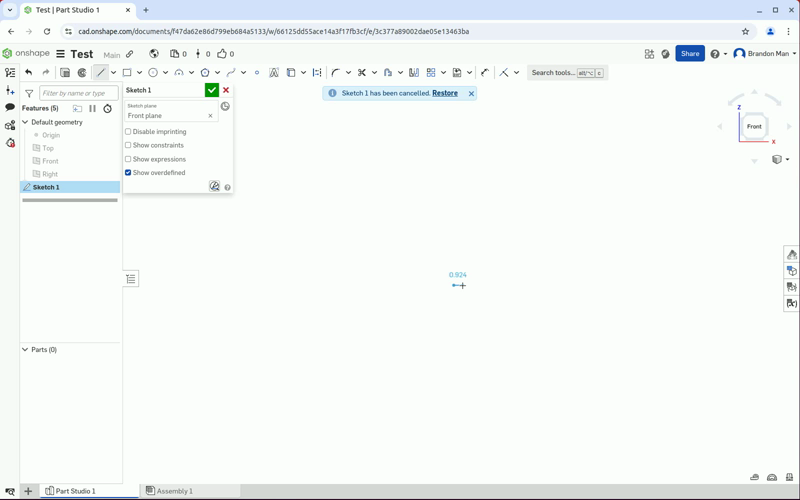
scroll(6)
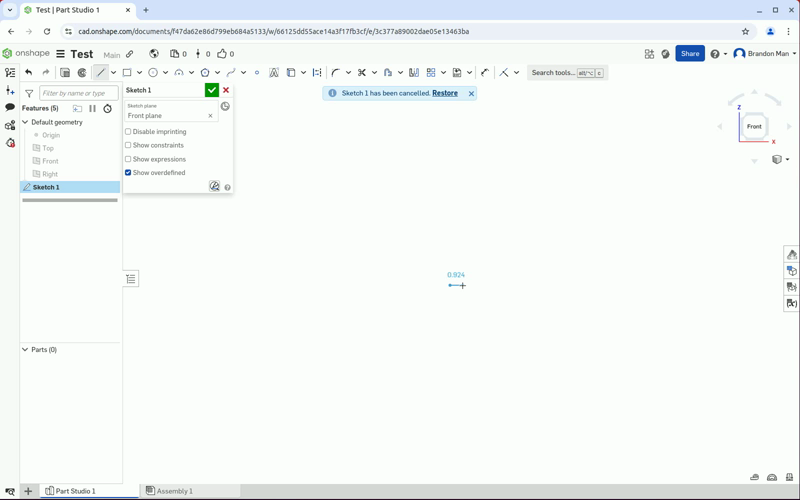
scroll(6)
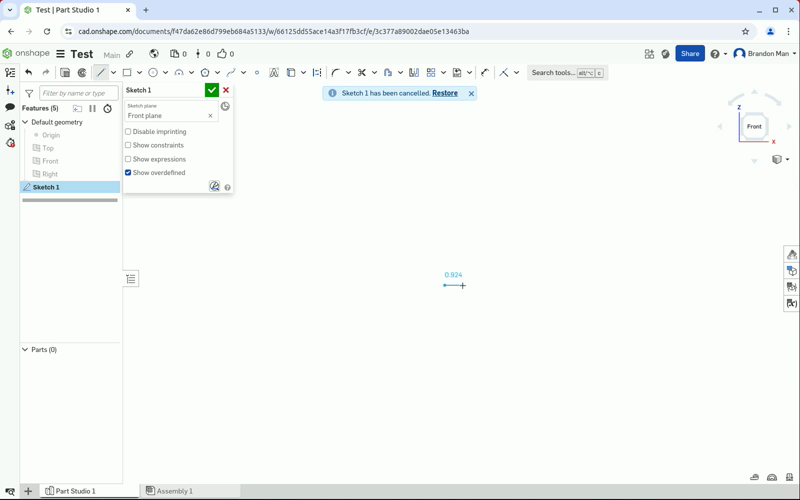
scroll(6)
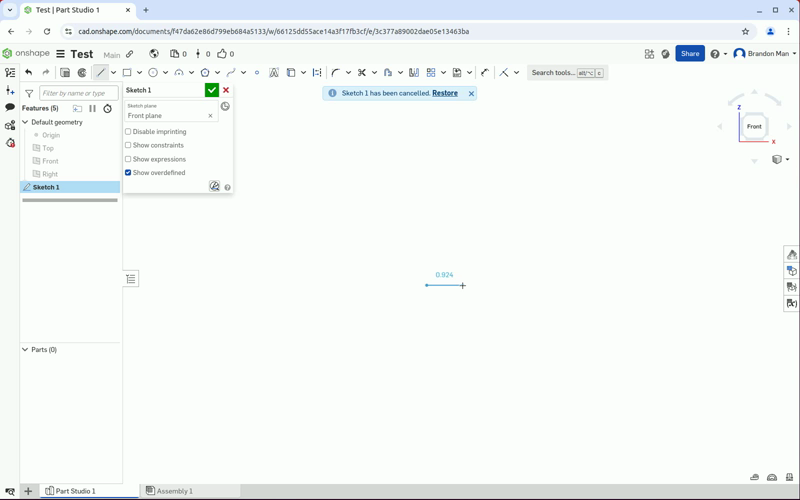
scroll(6)
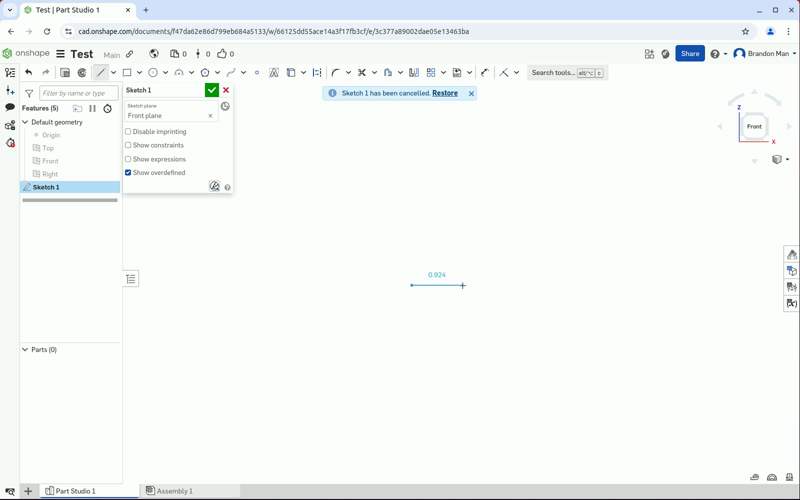
click(462, 285)
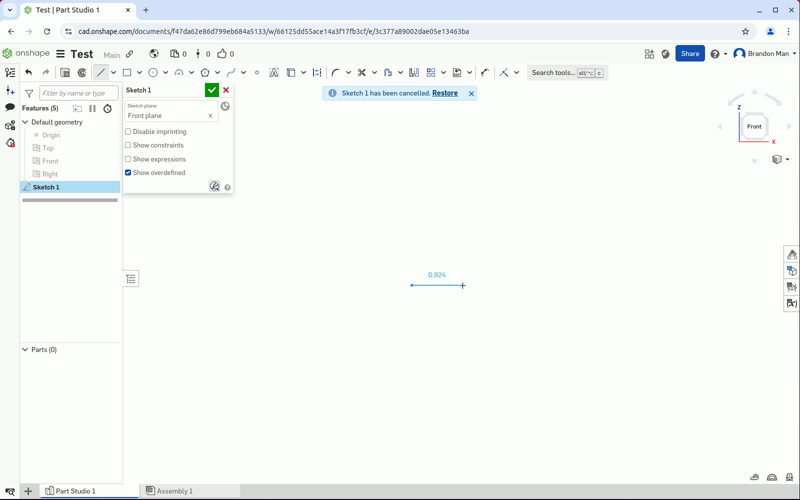
scroll(-6)
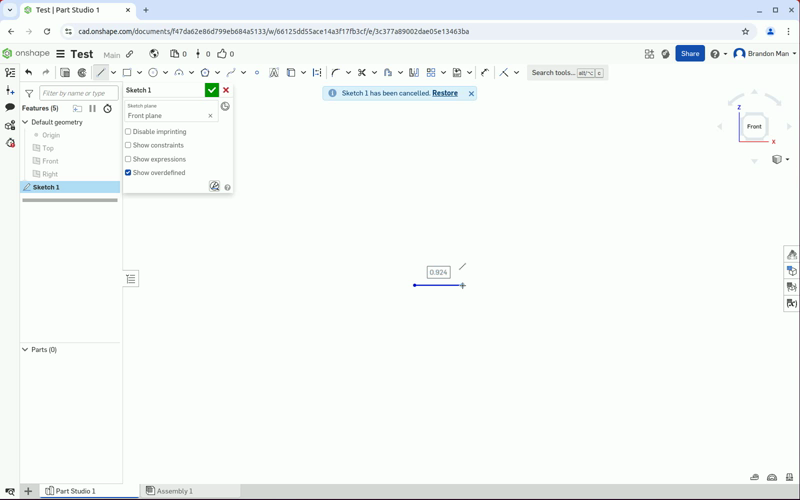
scroll(-6)
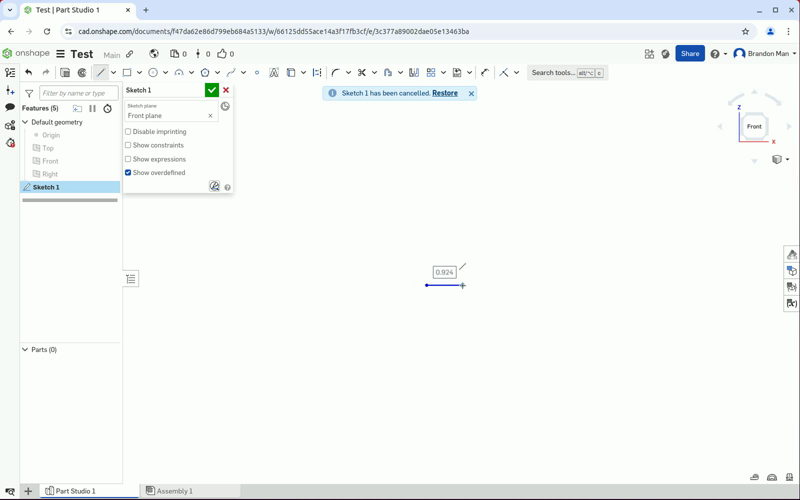
scroll(-6)
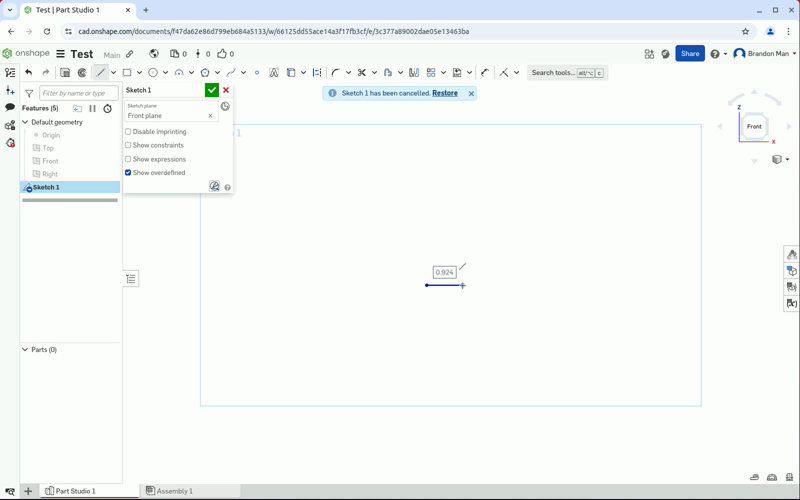
scroll(-6)
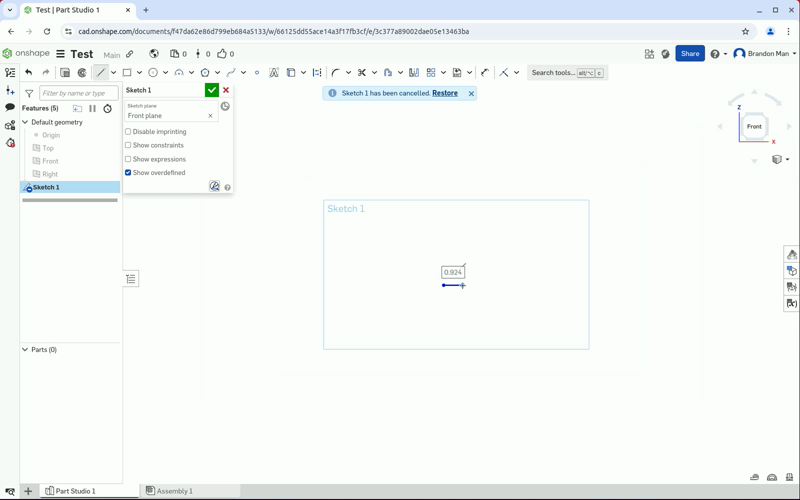
scroll(-6)
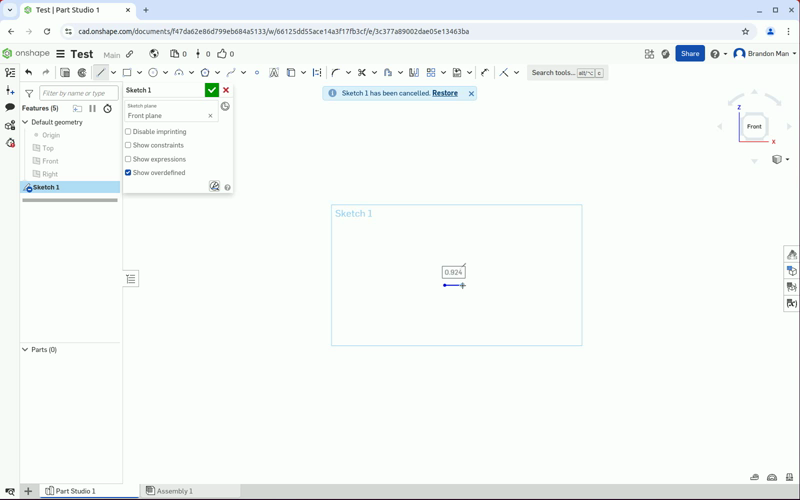
scroll(-6)
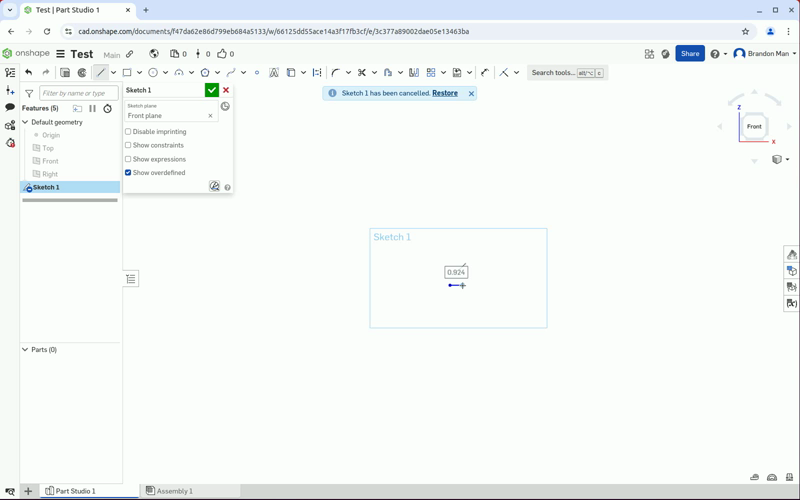
scroll(-6)
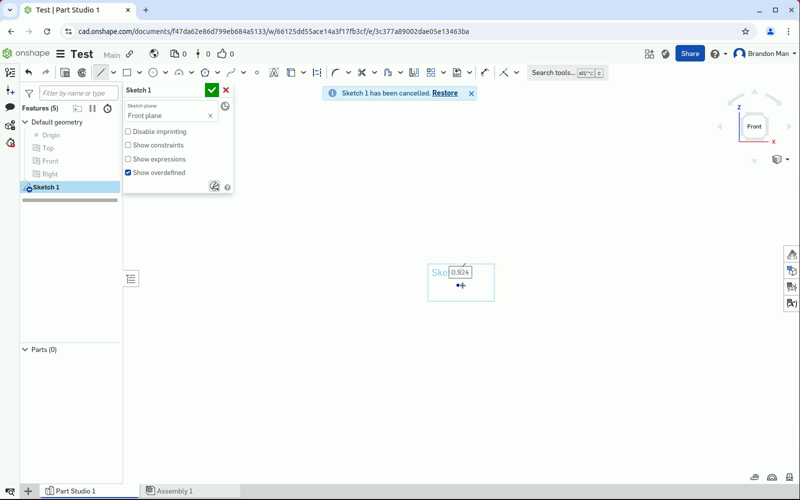
key_up(shift)
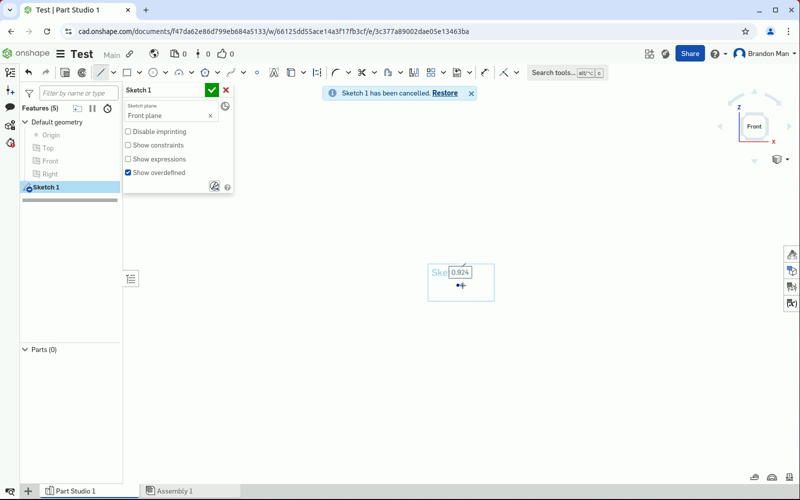
key_down(shift)
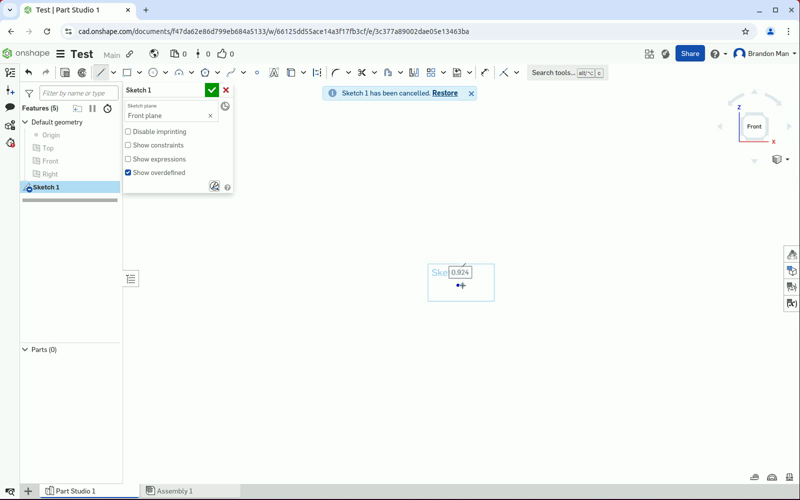
mouse_move(492, 285)
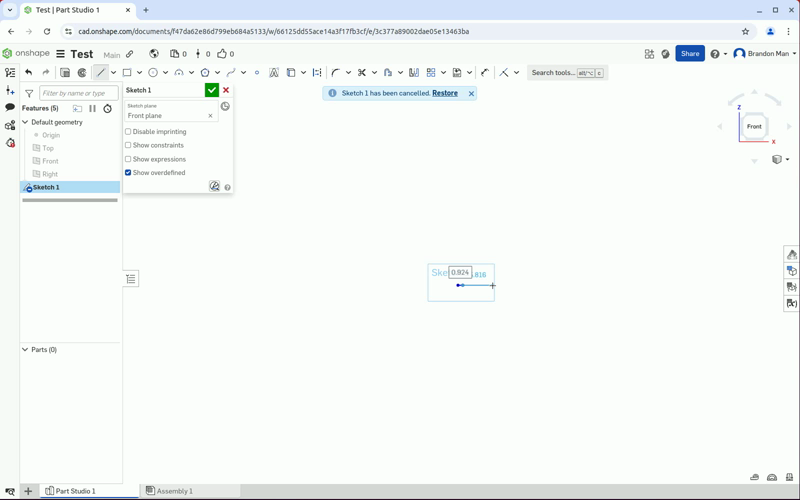
mouse_move(462, 280)
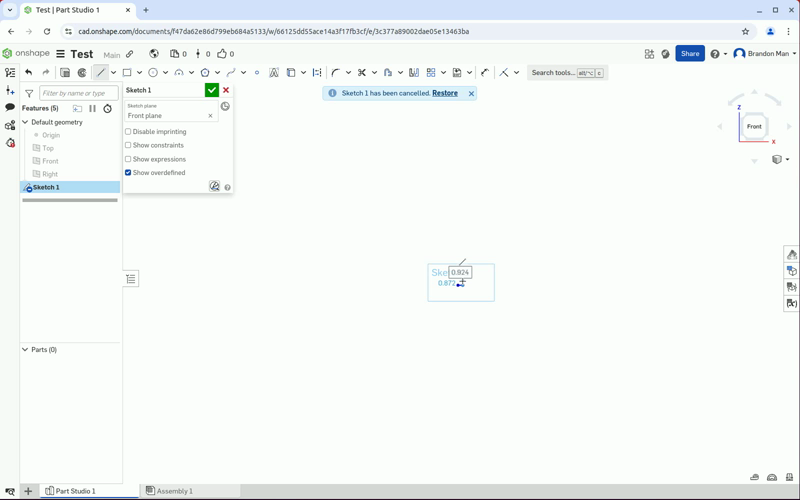
scroll(6)
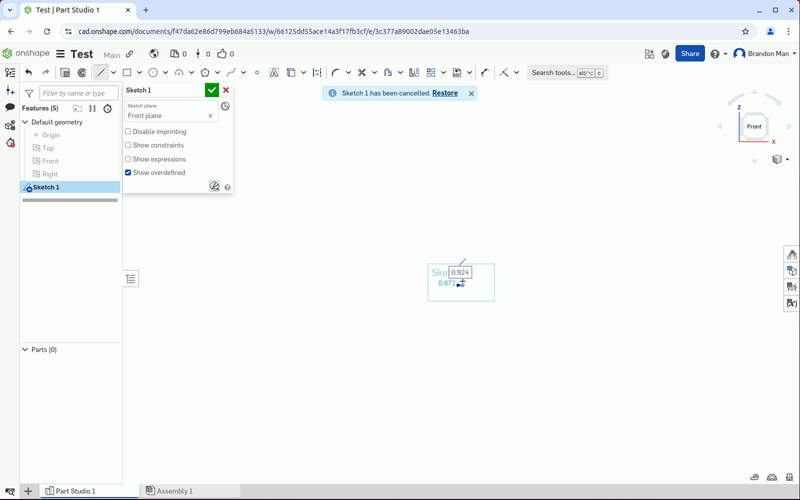
scroll(6)
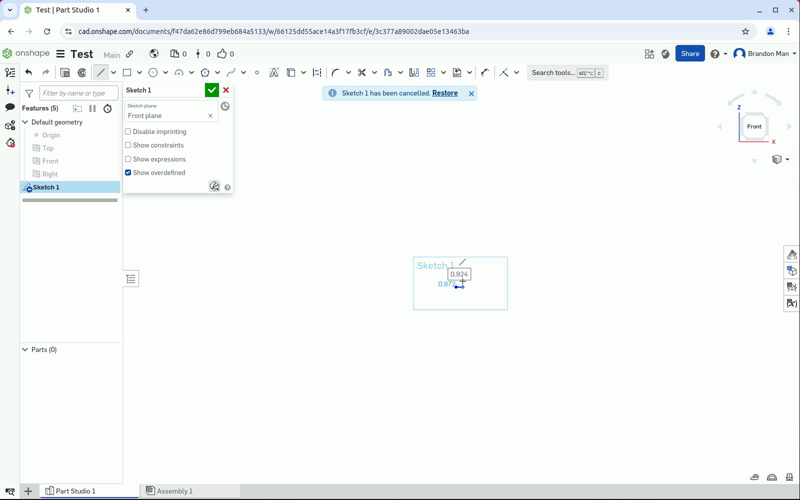
scroll(6)
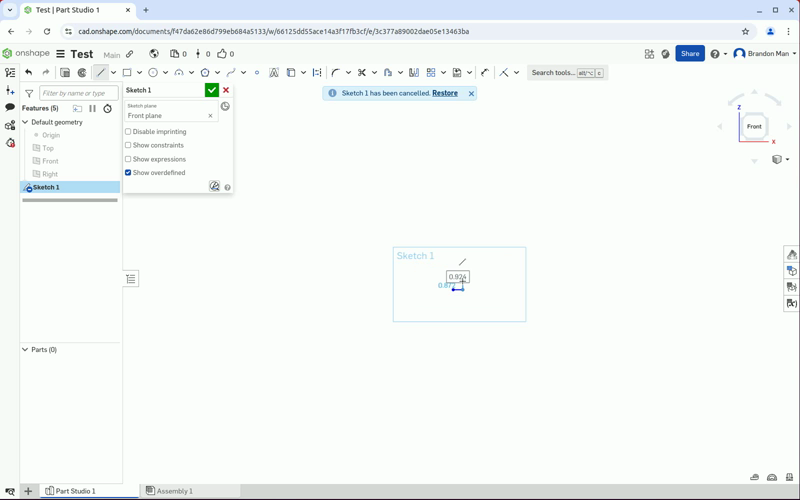
scroll(6)
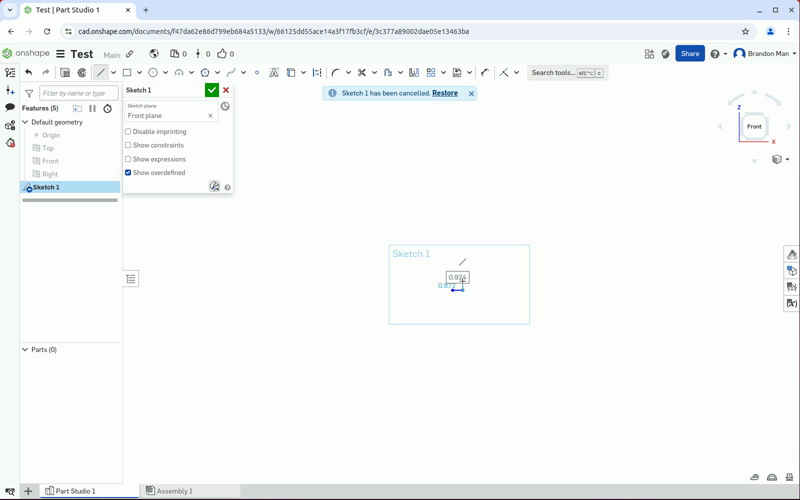
scroll(6)
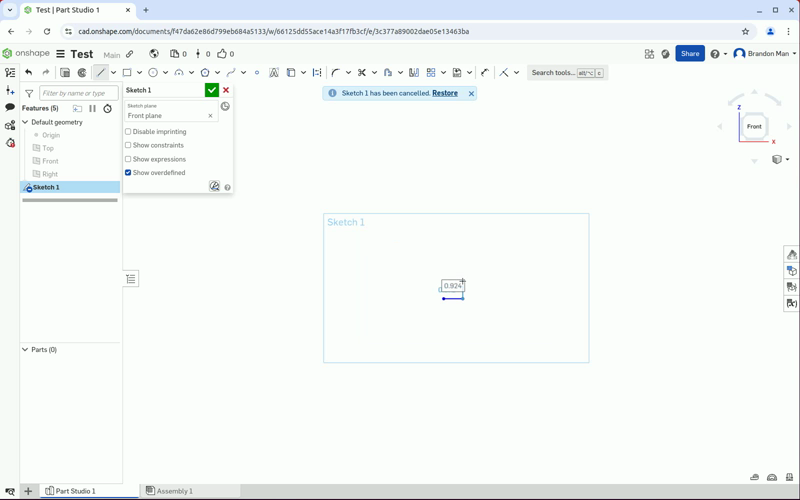
scroll(6)
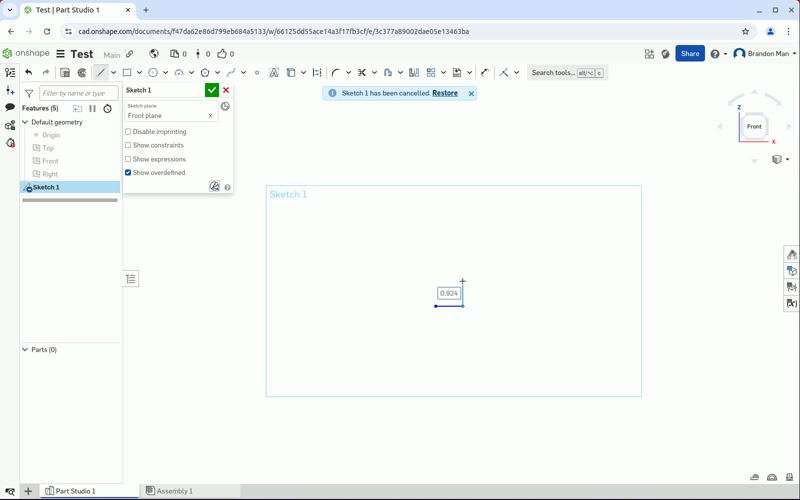
scroll(6)
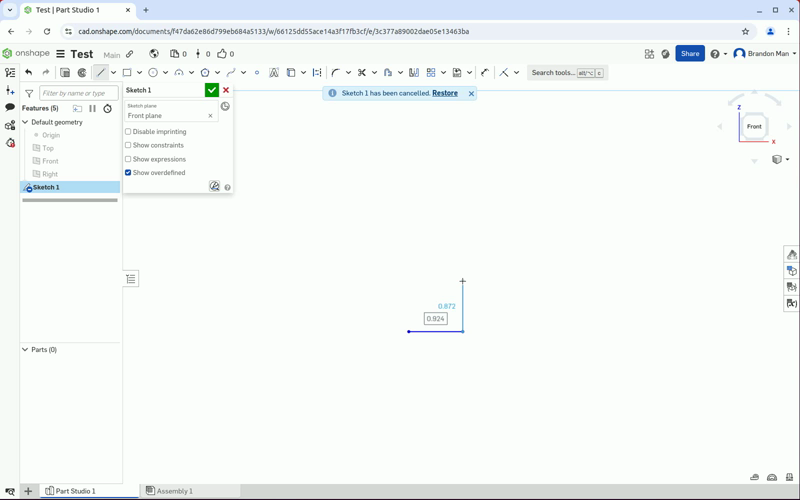
click(462, 280)
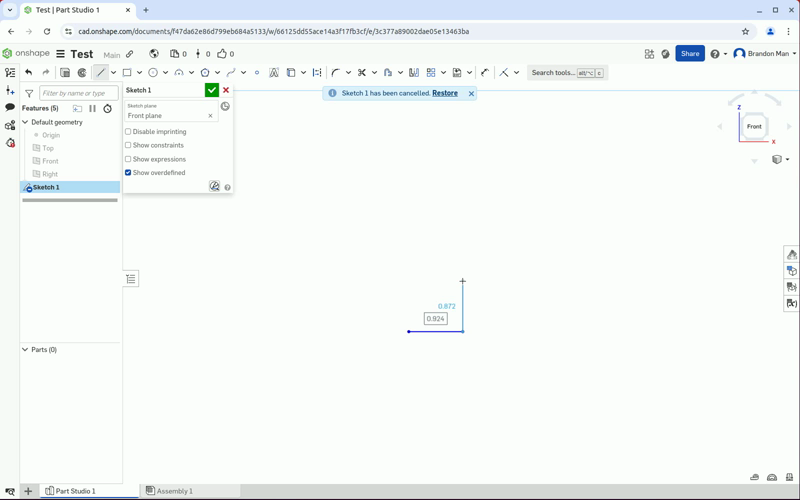
scroll(-6)
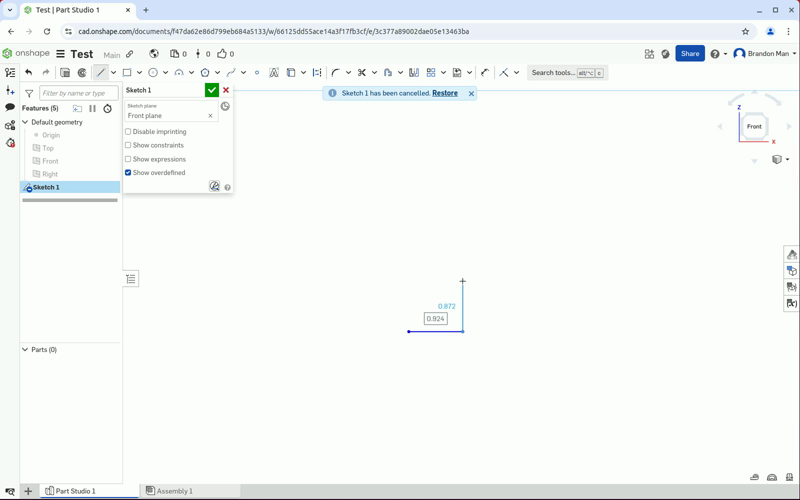
scroll(-6)
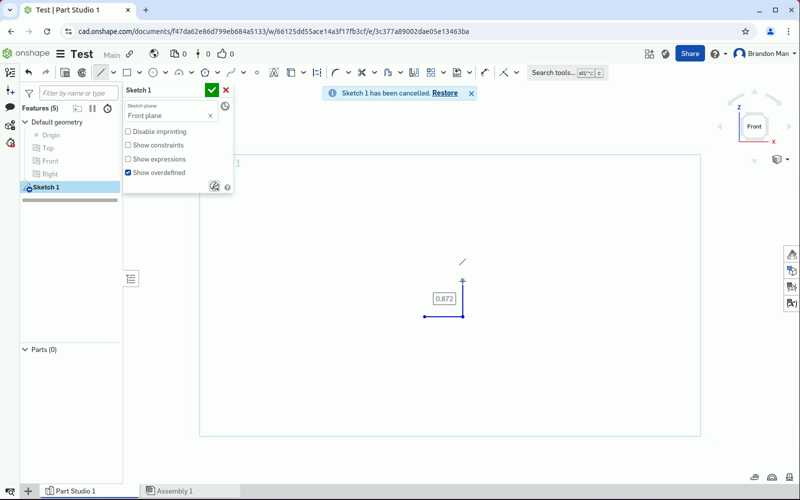
scroll(-6)
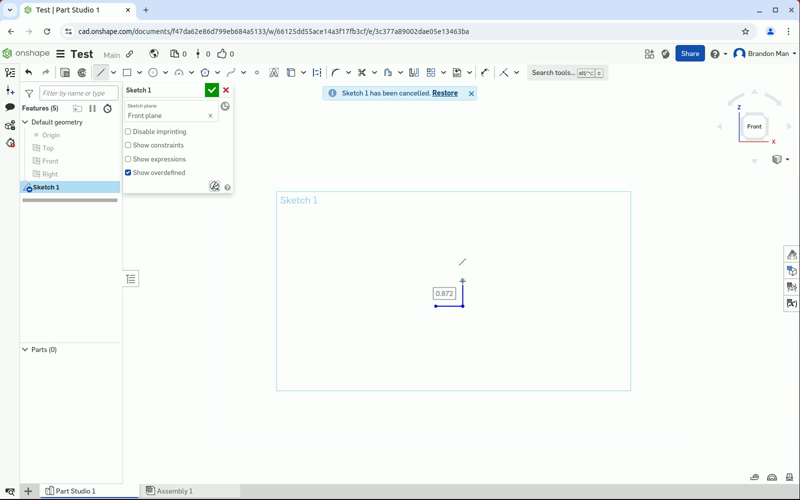
scroll(-6)
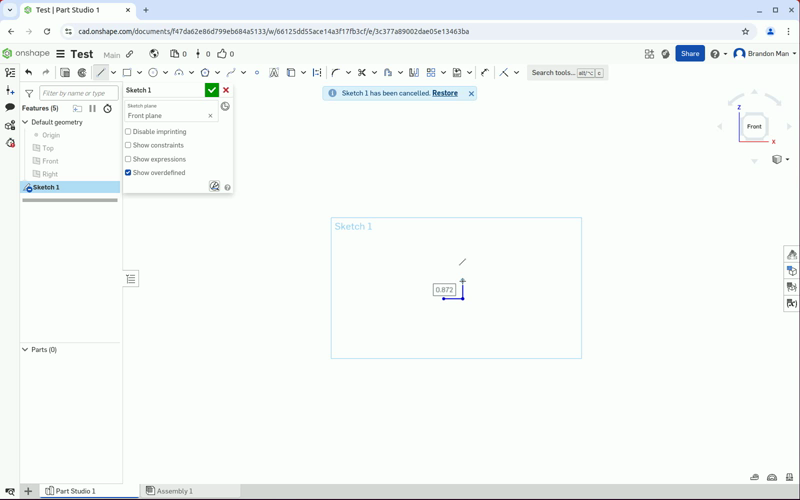
scroll(-6)
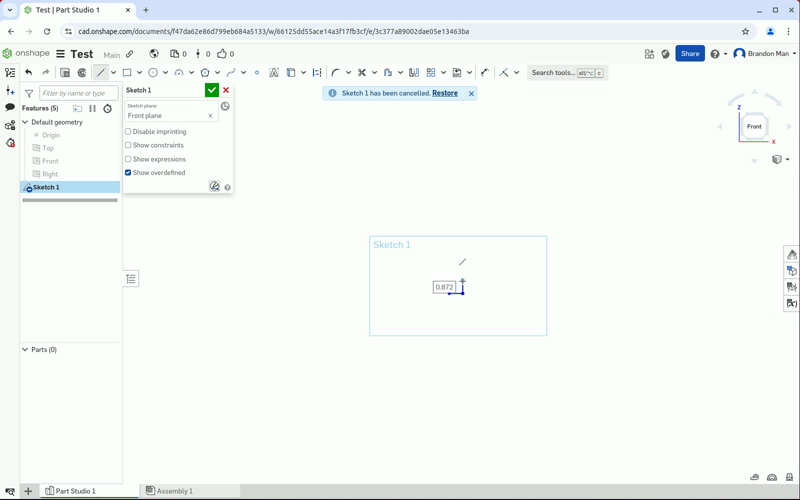
scroll(-6)
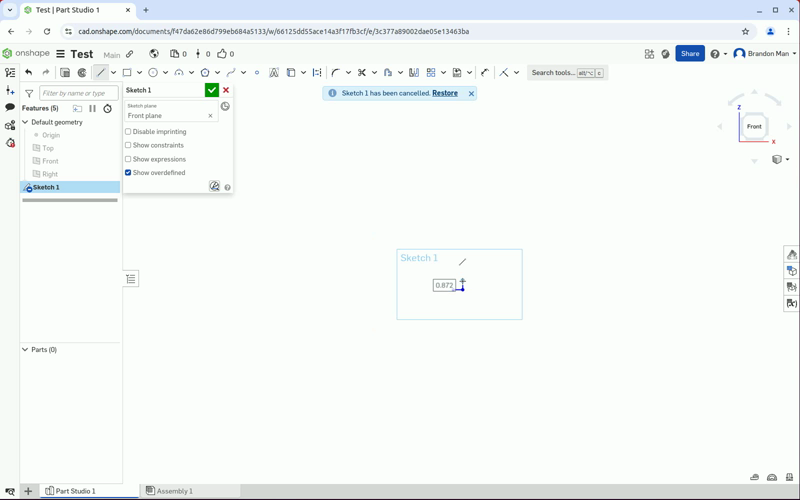
scroll(-6)
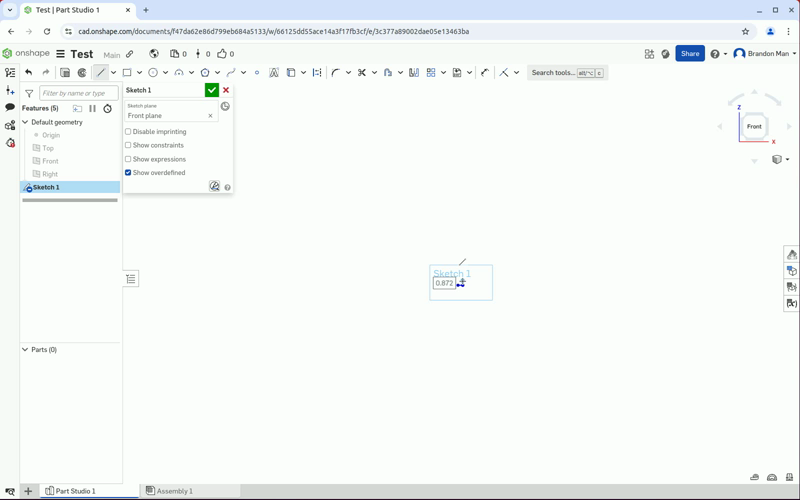
key_up(shift)
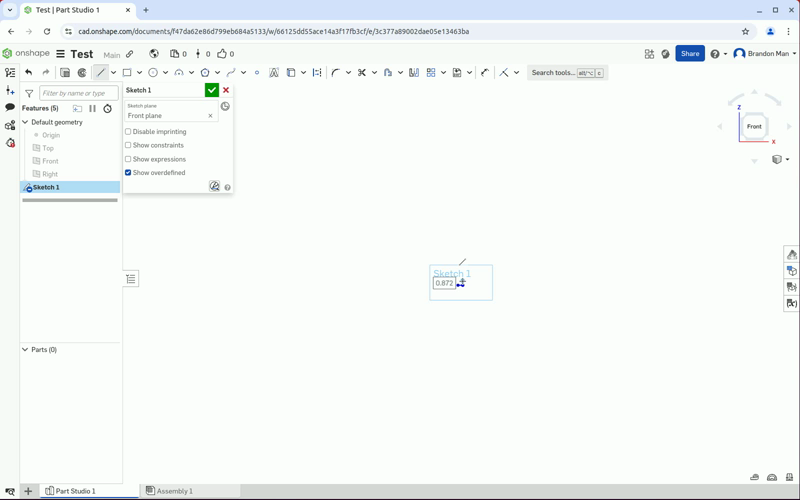
key_down(shift)
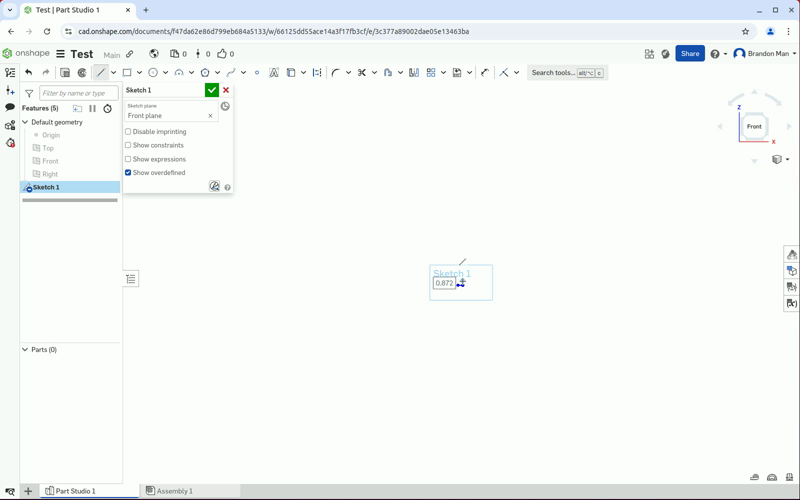
mouse_move(492, 280)
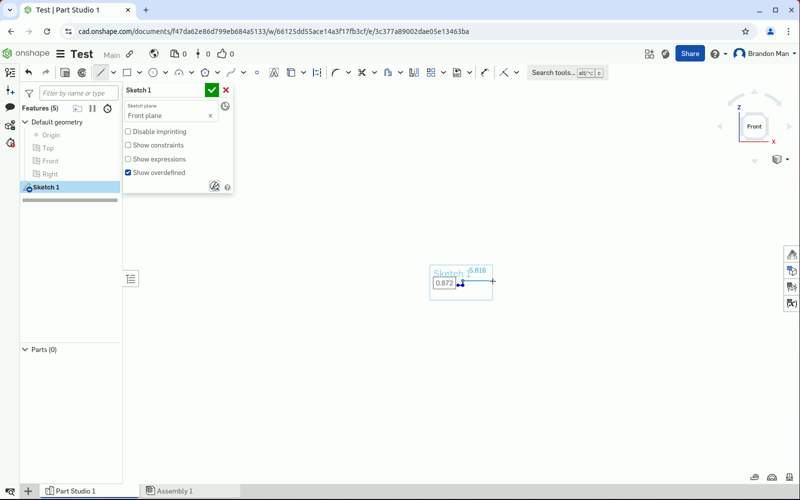
mouse_move(458, 280)
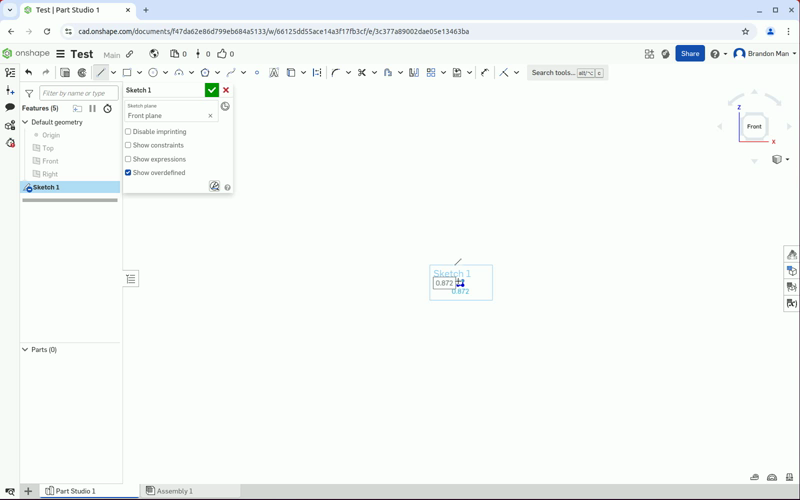
scroll(6)
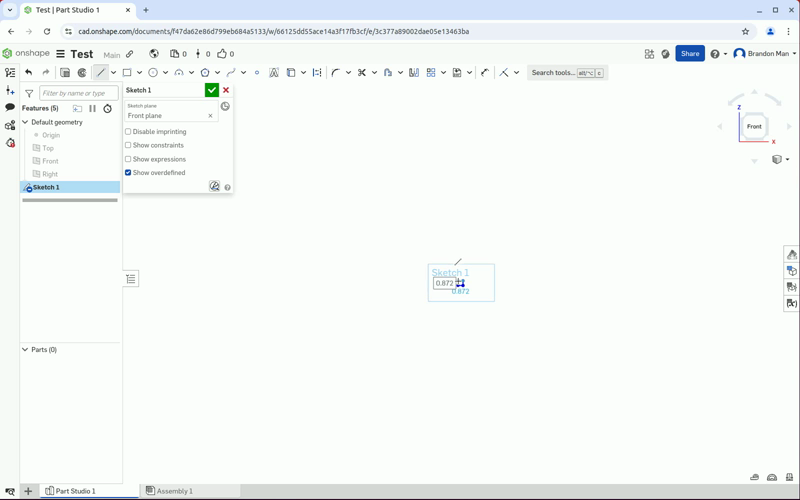
scroll(6)
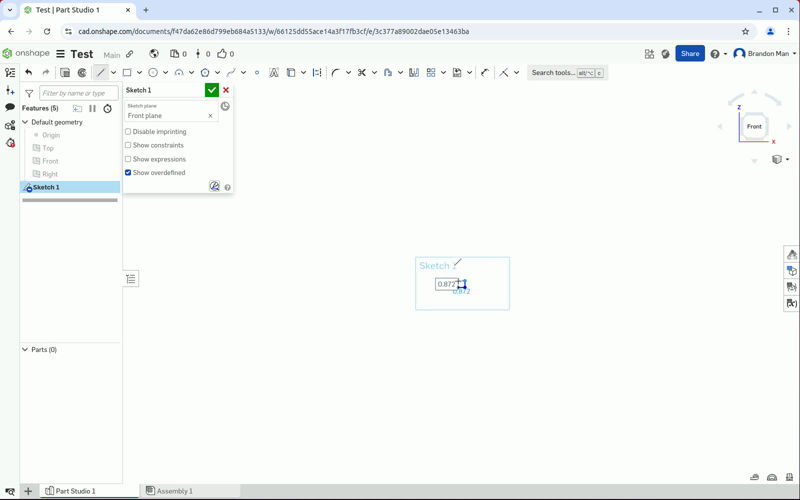
scroll(6)
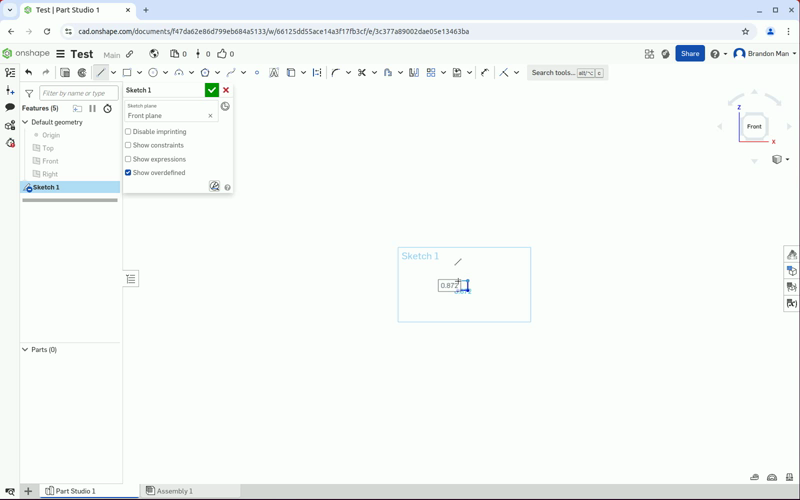
scroll(6)
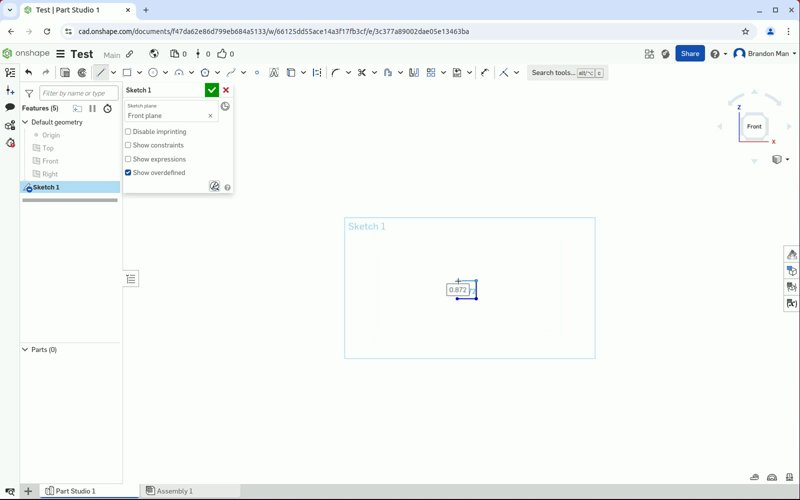
scroll(6)
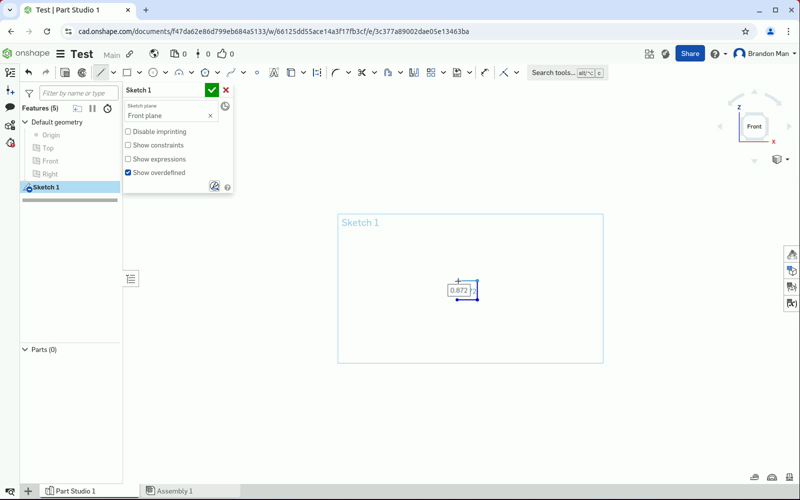
scroll(6)
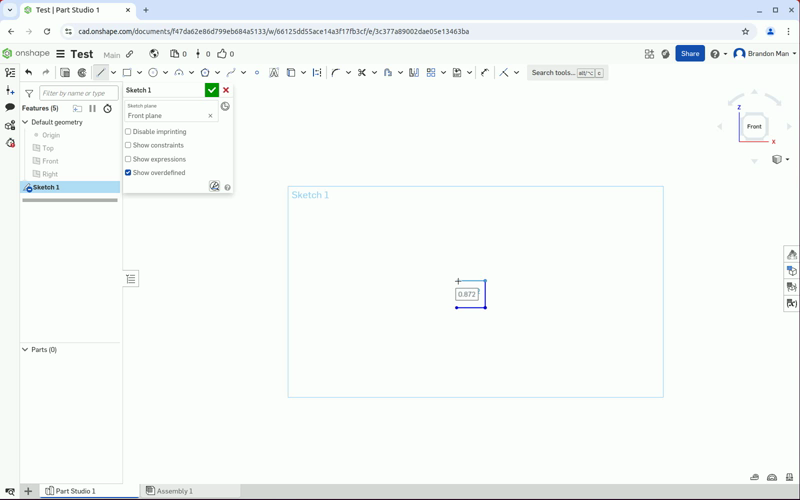
scroll(6)
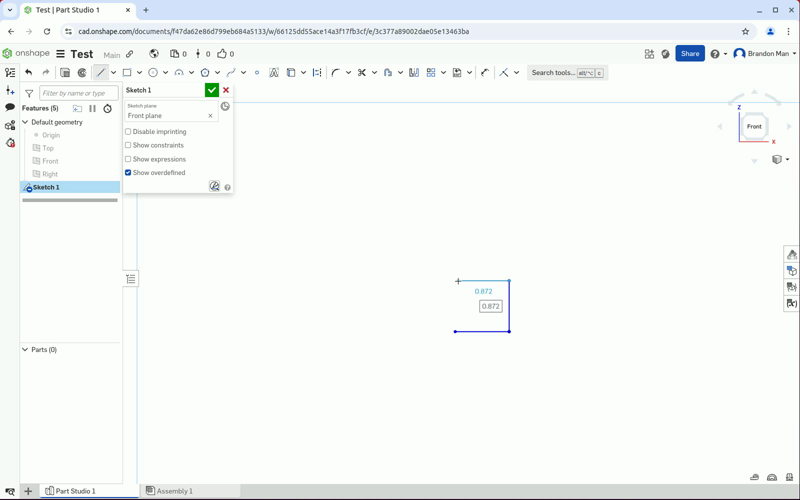
click(458, 280)
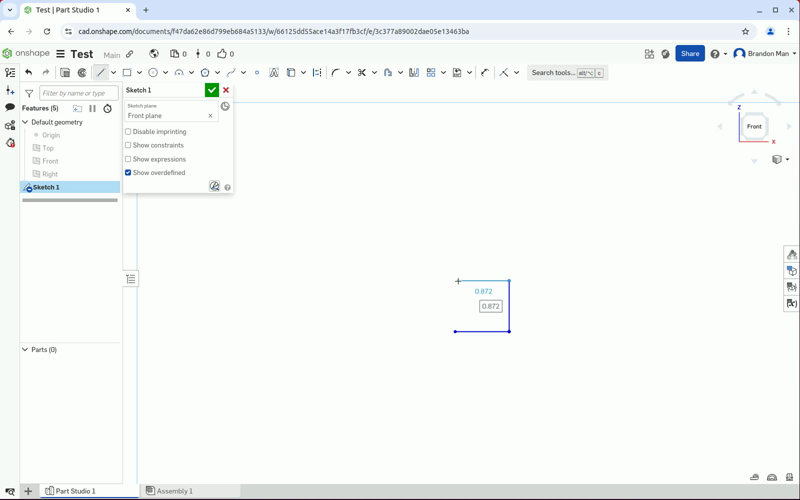
scroll(-6)
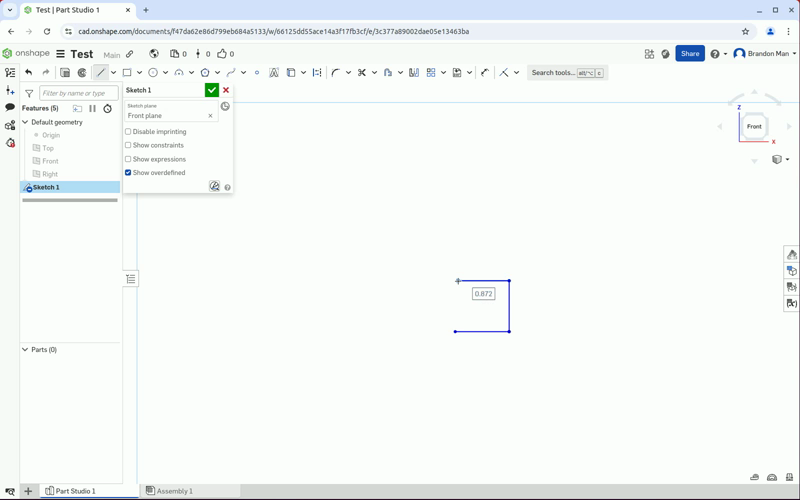
scroll(-6)
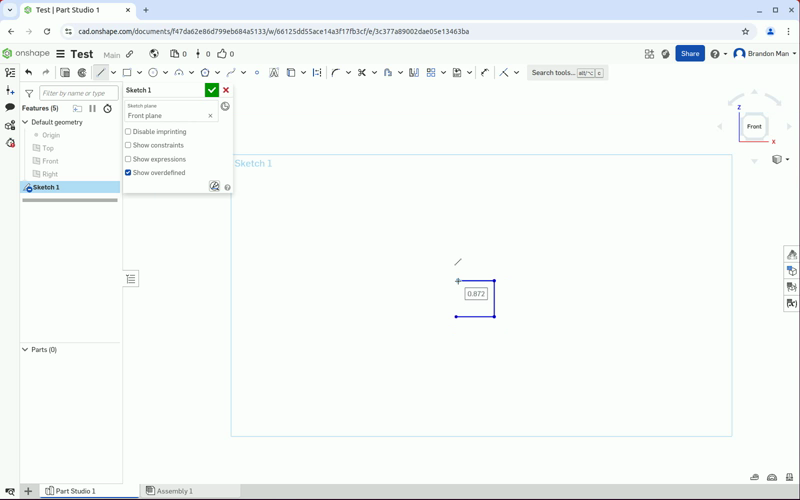
scroll(-6)
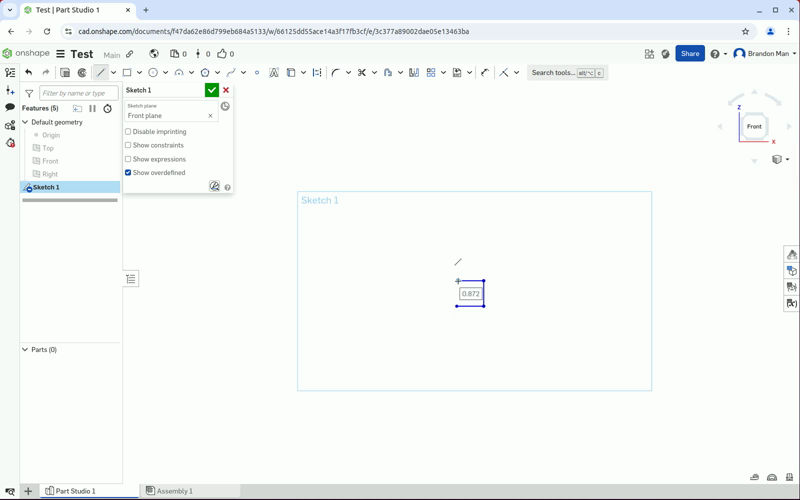
scroll(-6)
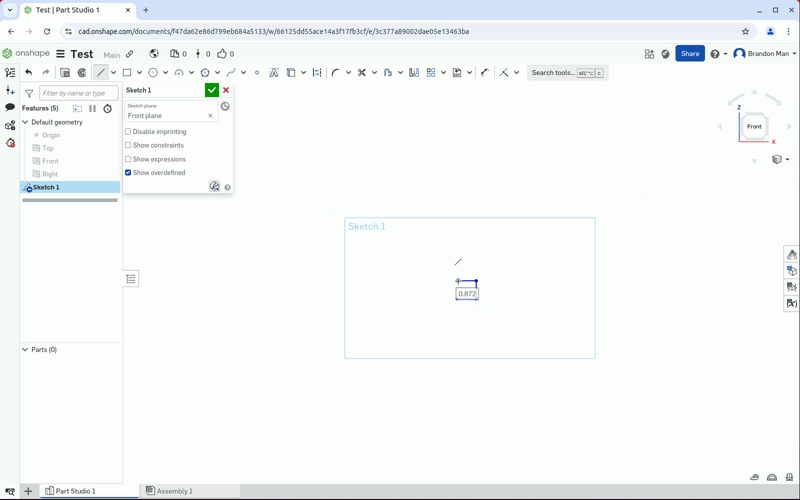
scroll(-6)
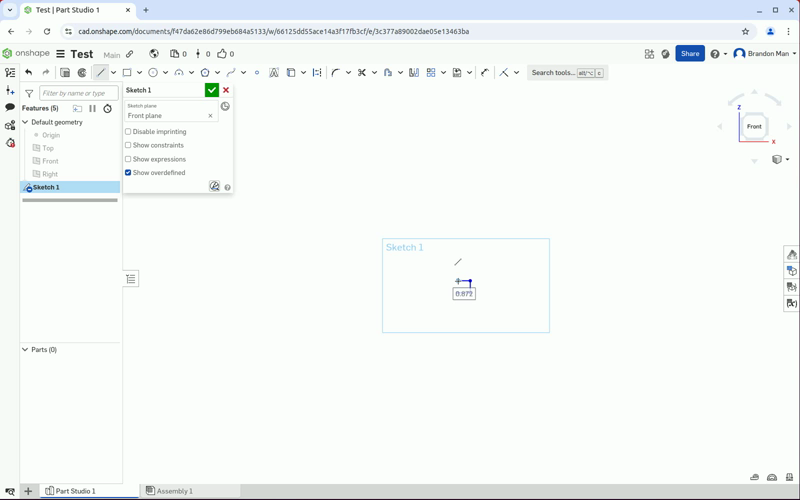
scroll(-6)
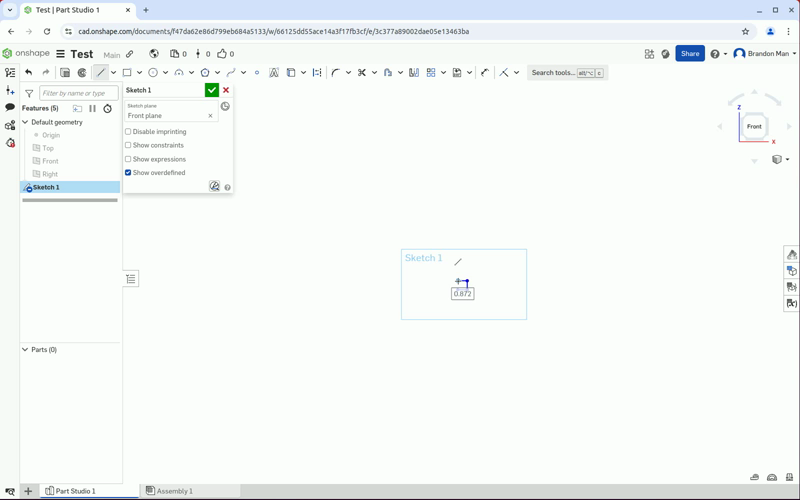
scroll(-6)
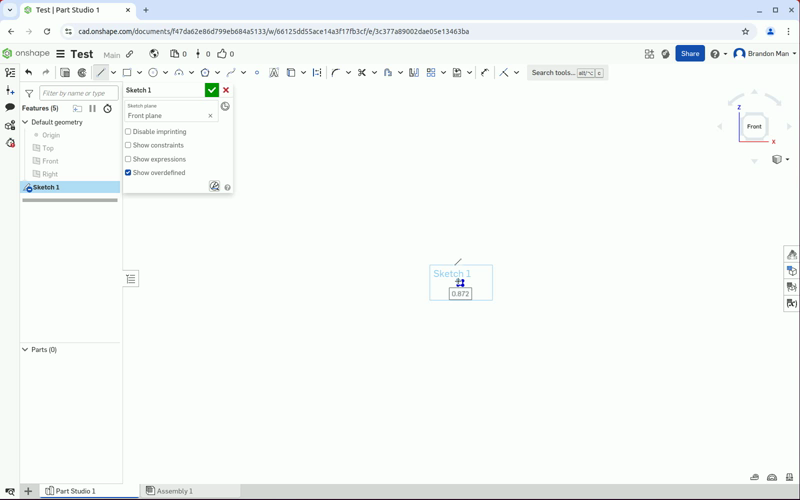
key_up(shift)
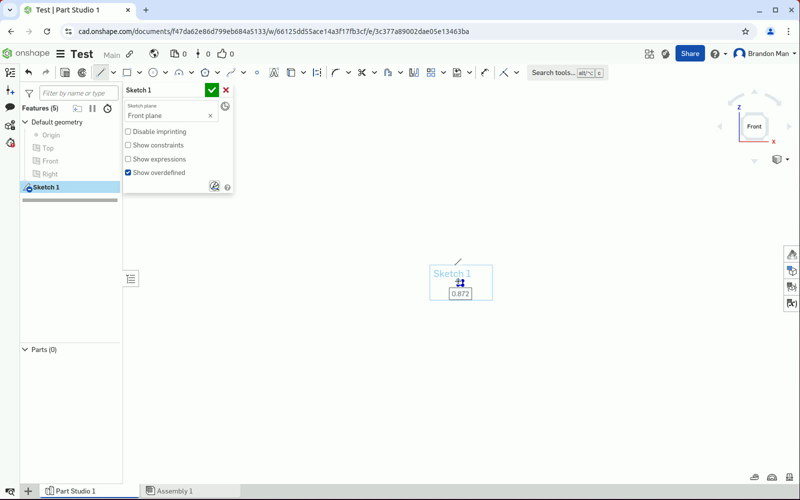
mouse_move(488, 280)
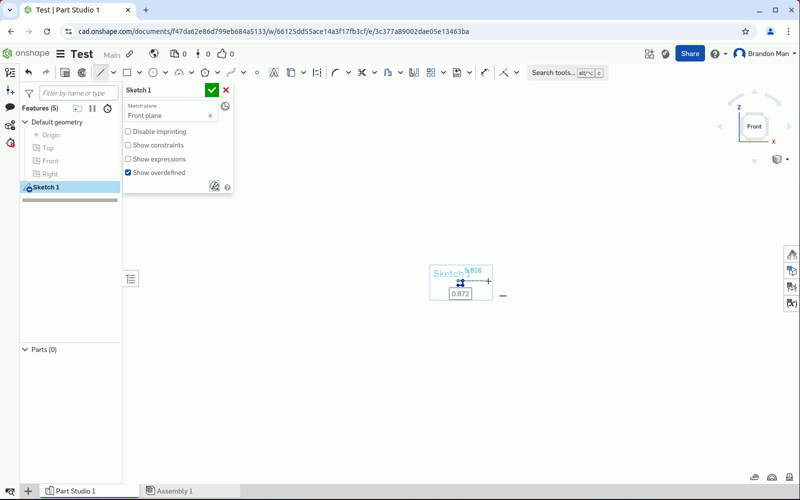
key_down(shift)
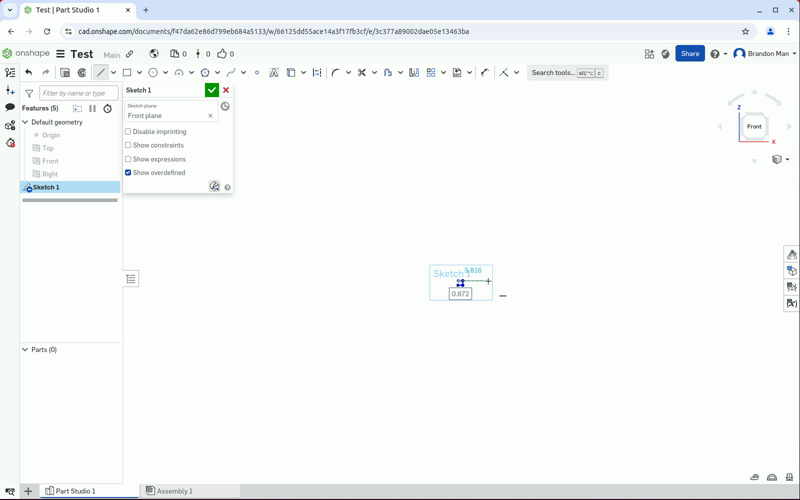
mouse_move(458, 285)
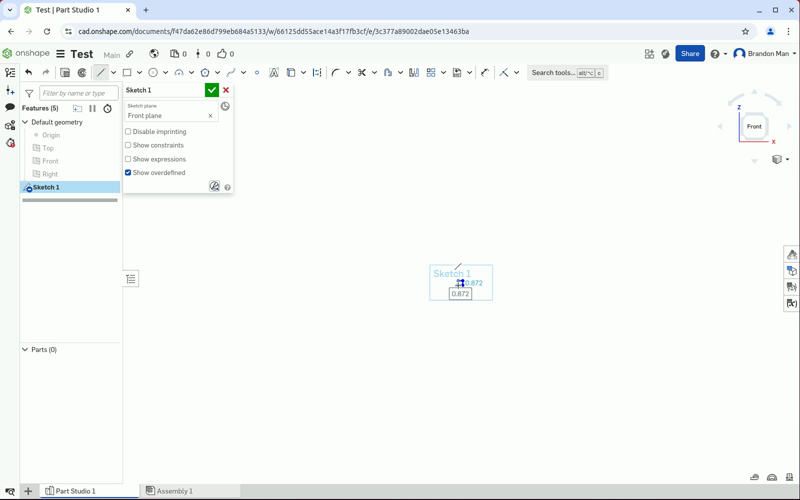
scroll(6)
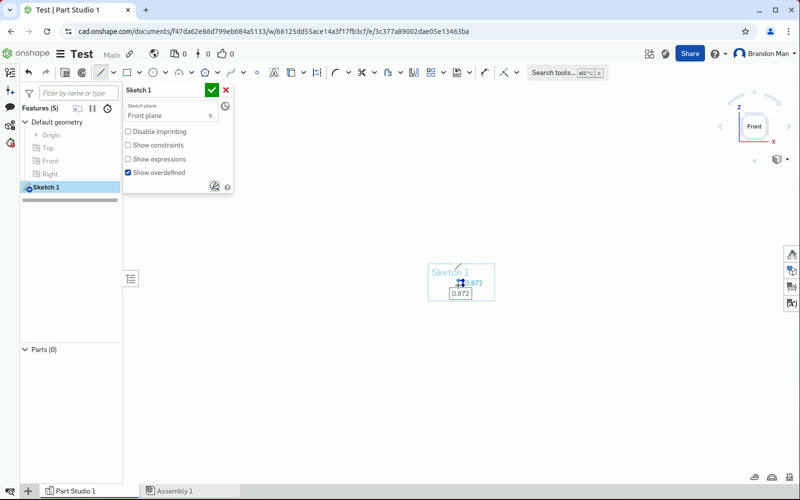
scroll(6)
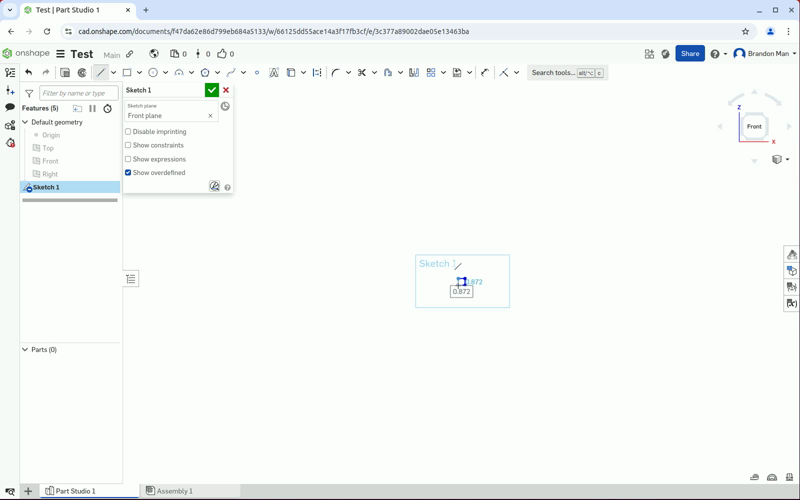
scroll(6)
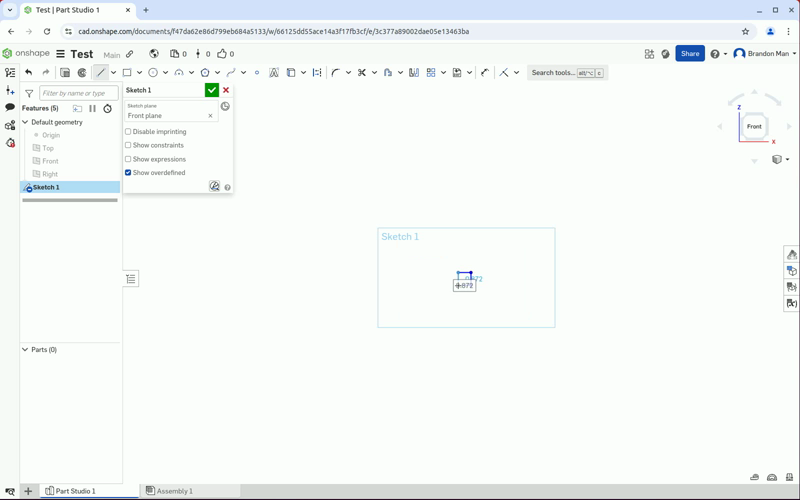
scroll(6)
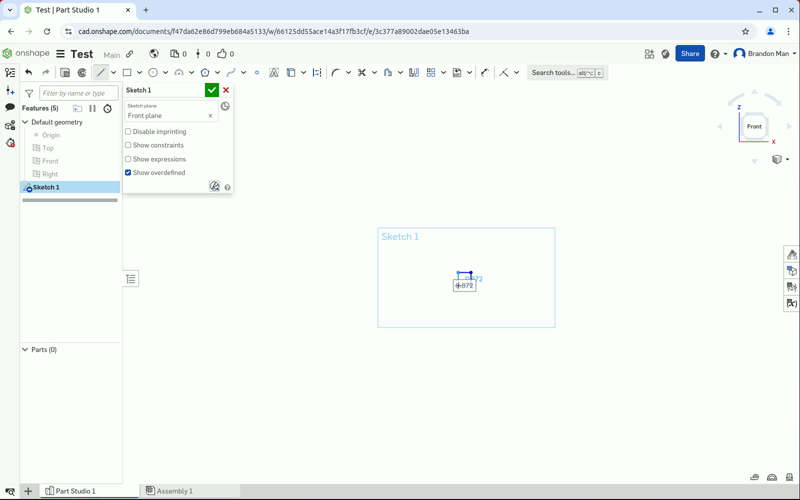
scroll(6)
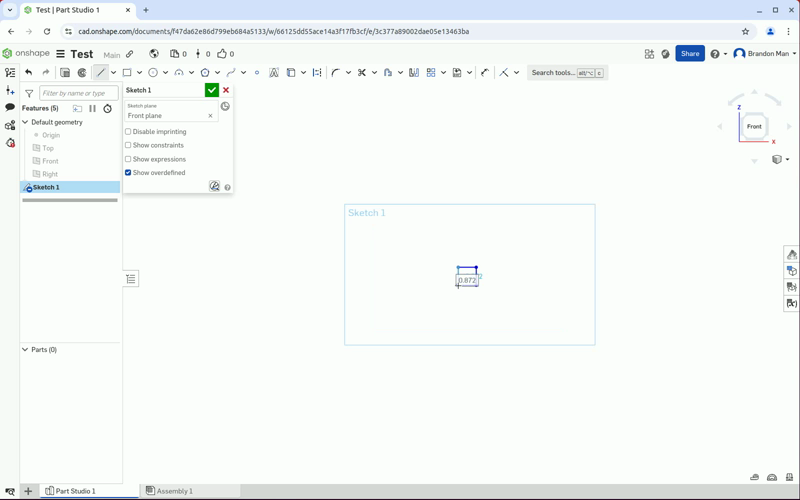
scroll(6)
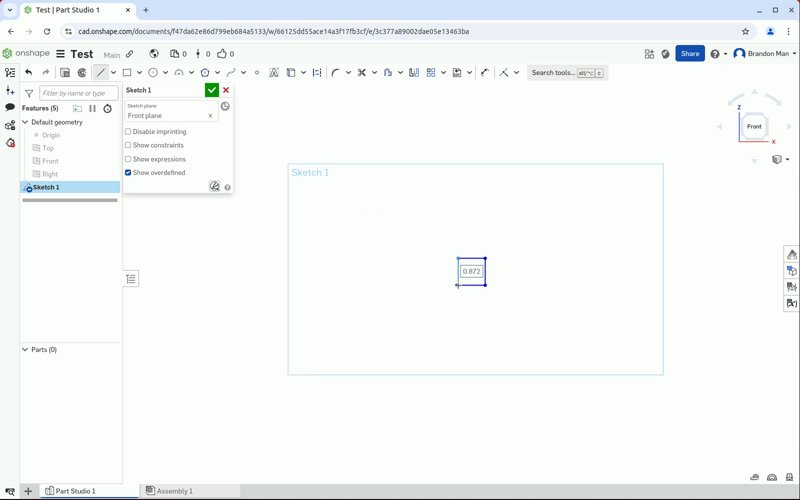
scroll(6)
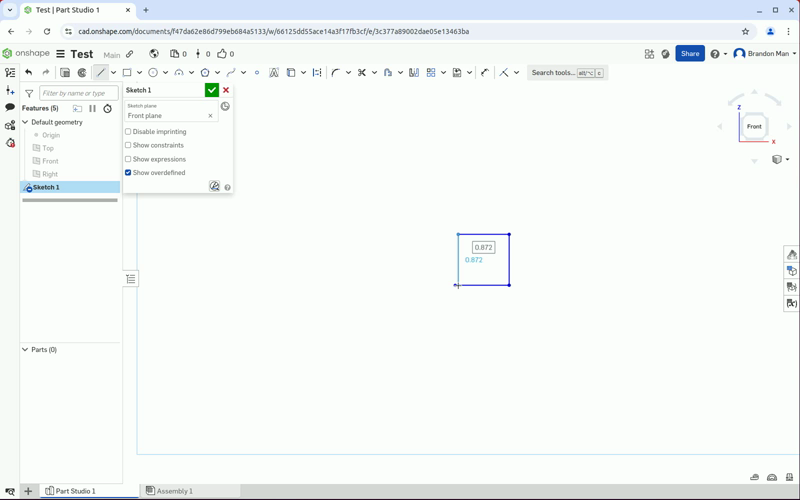
key_up(shift)
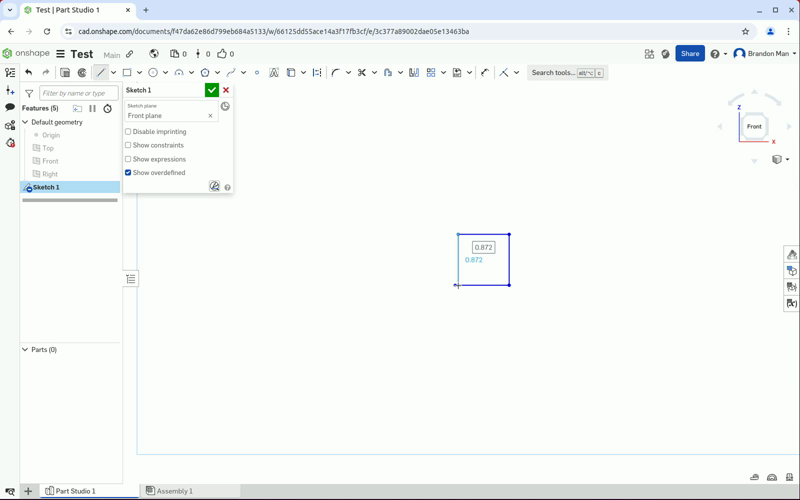
click(458, 285)
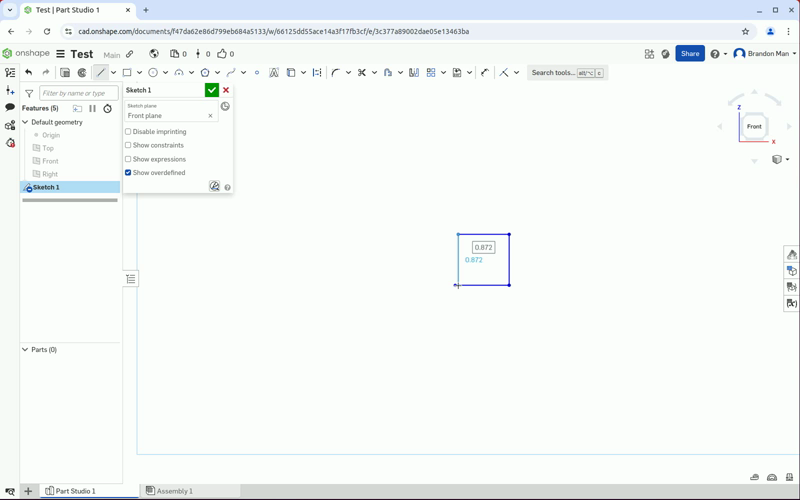
scroll(-6)
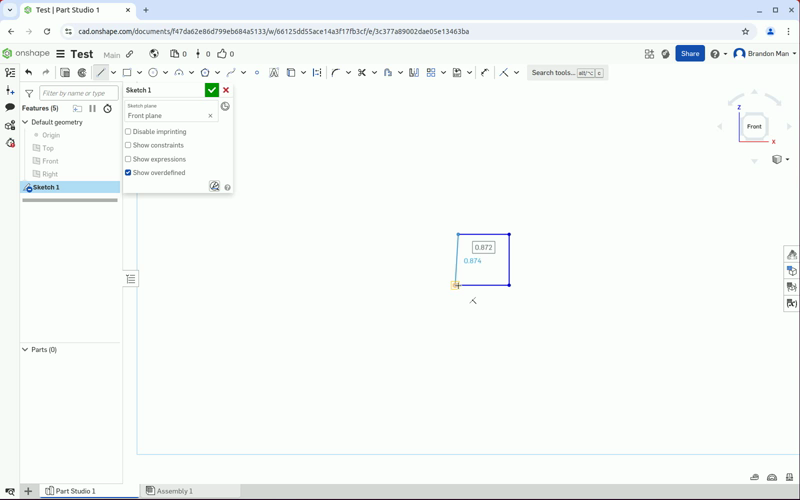
scroll(-6)
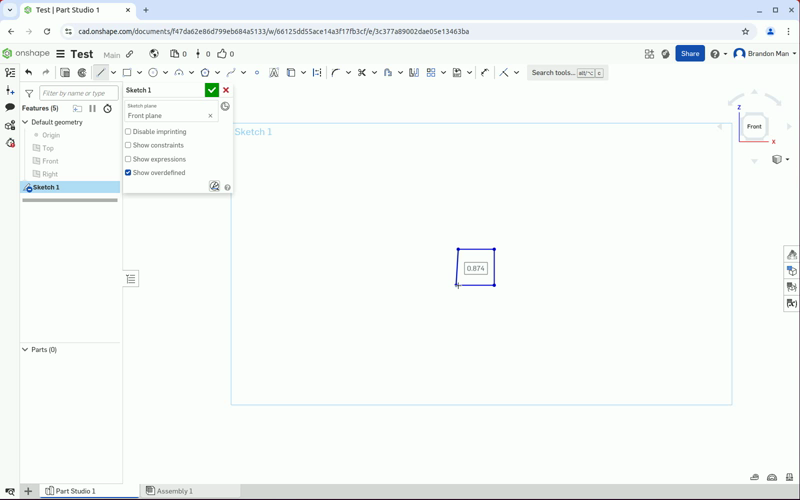
scroll(-6)
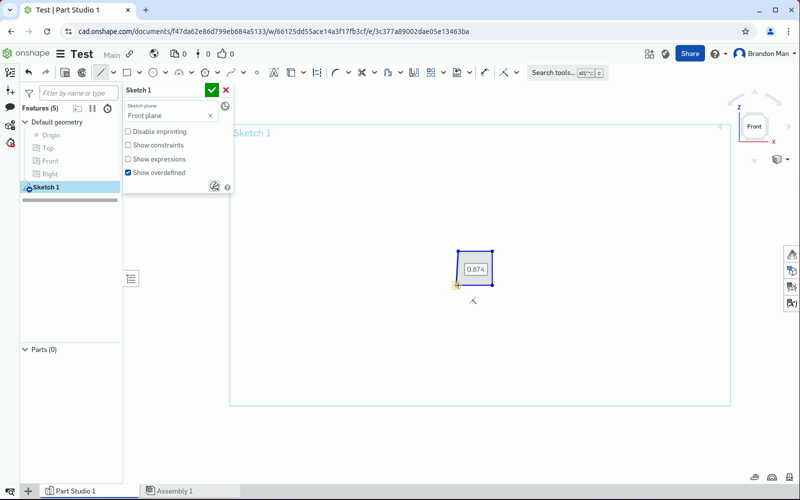
scroll(-6)
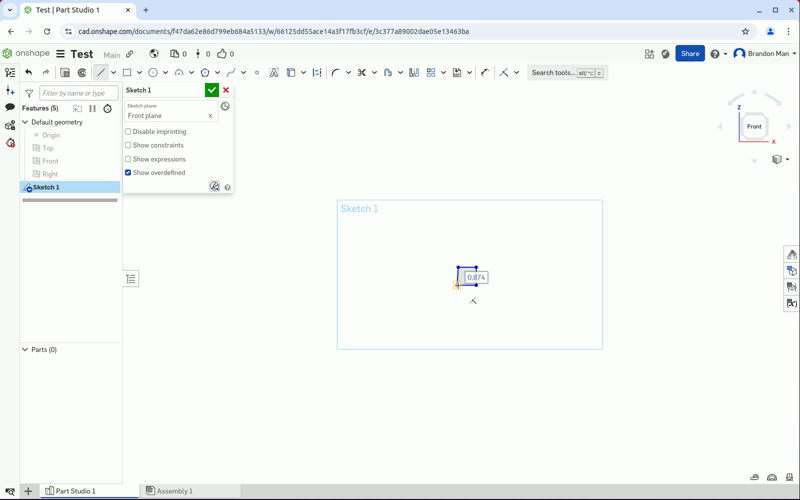
scroll(-6)
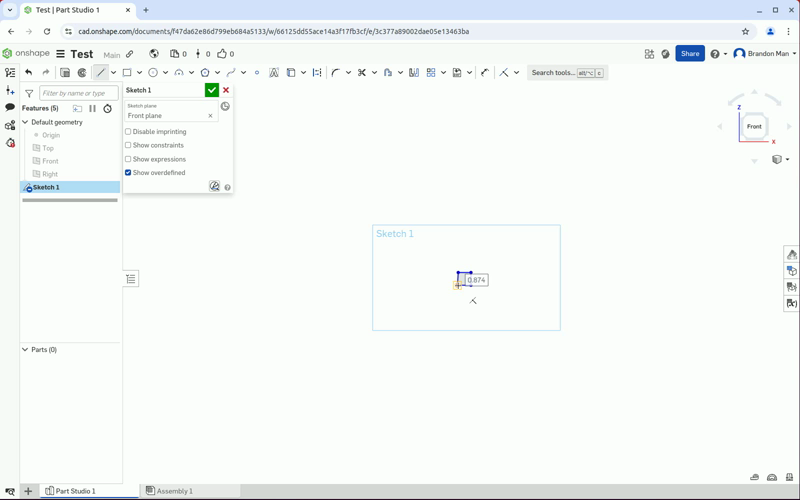
scroll(-6)
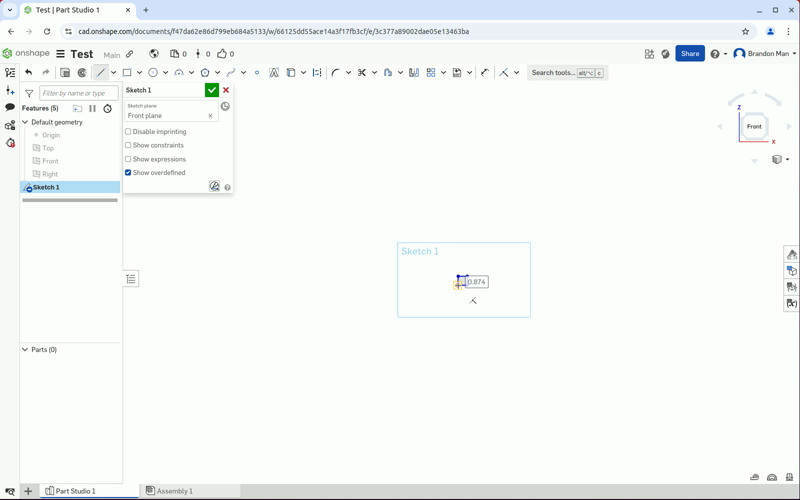
scroll(-6)
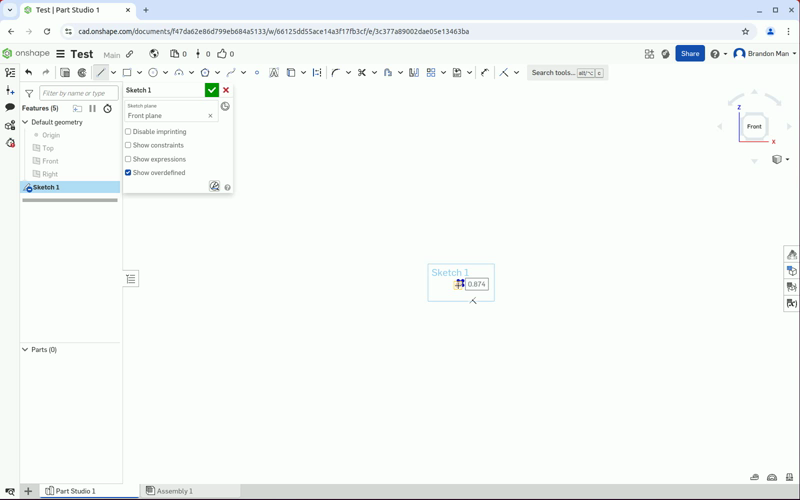
key(esc)
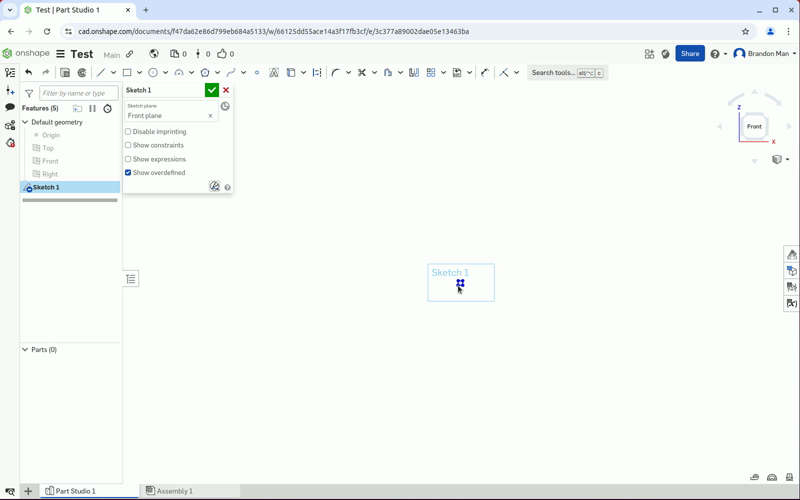
key(c)
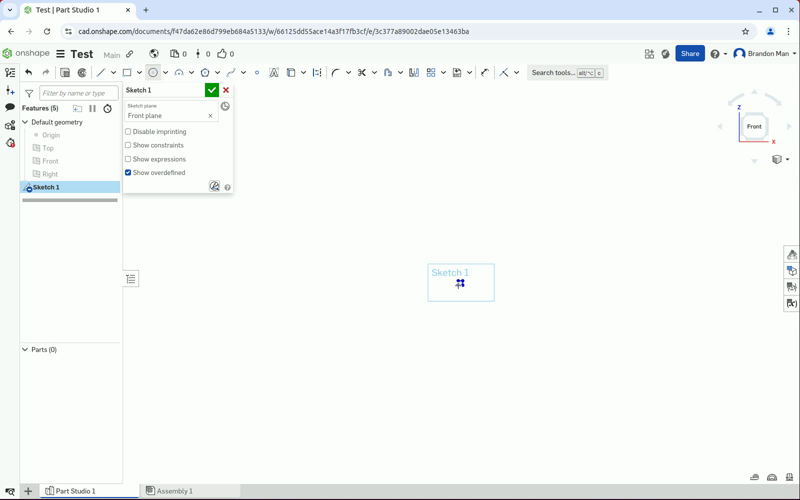
key_down(shift)
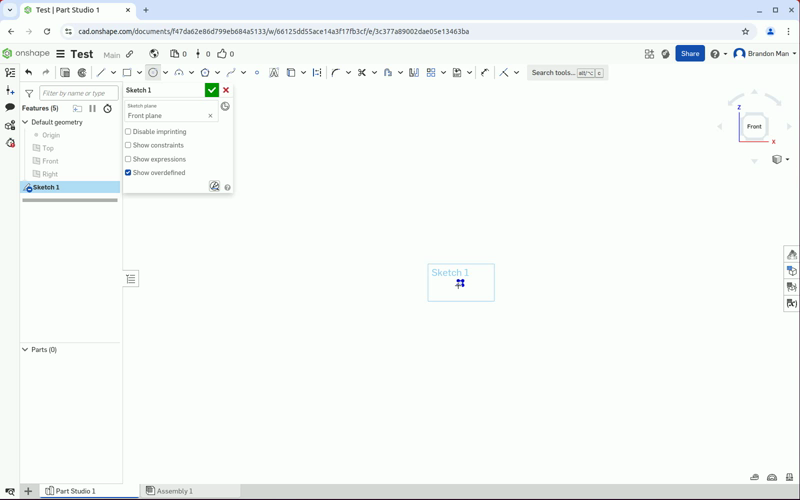
mouse_move(460, 282)
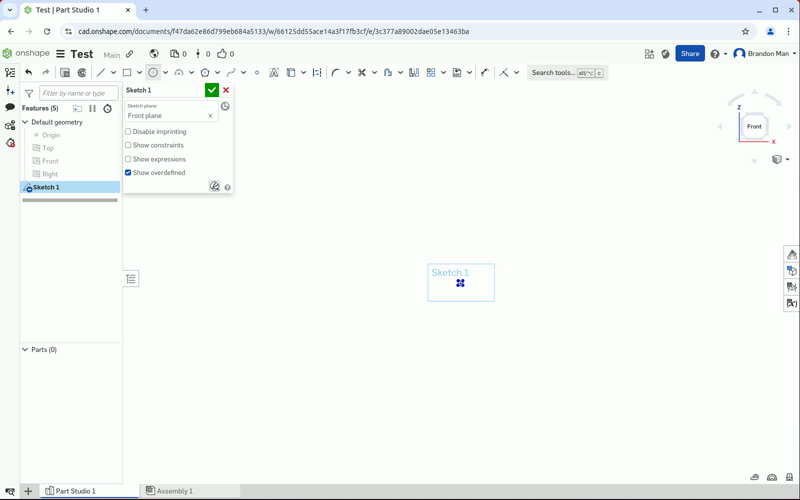
scroll(6)
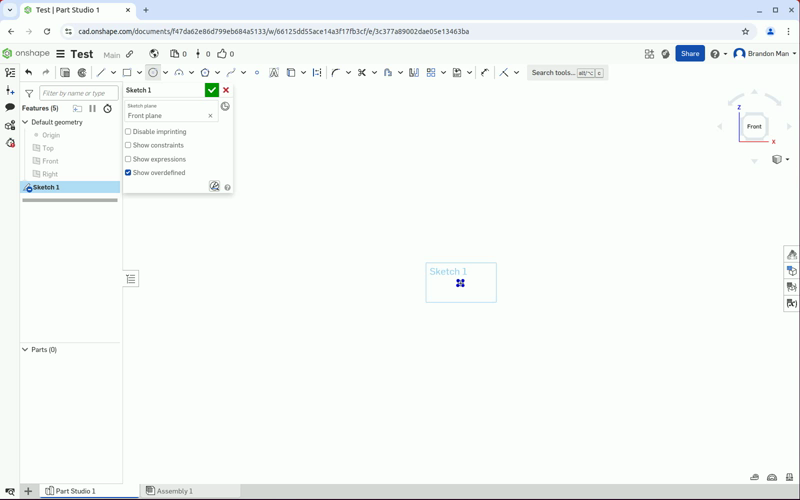
scroll(6)
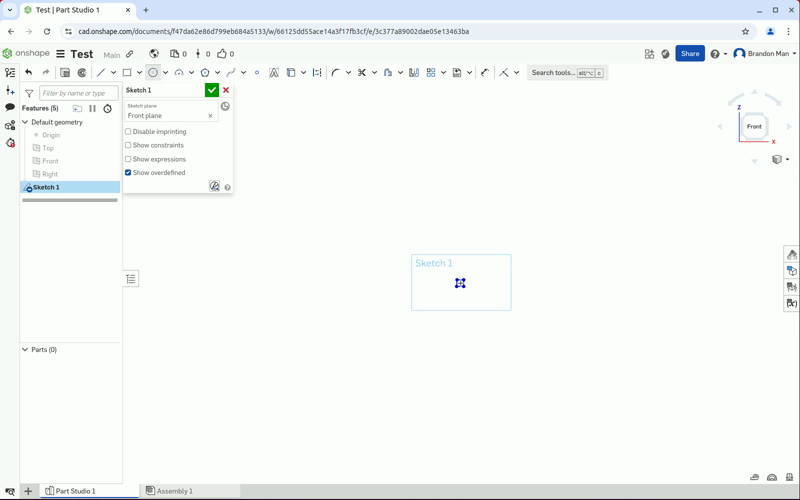
scroll(6)
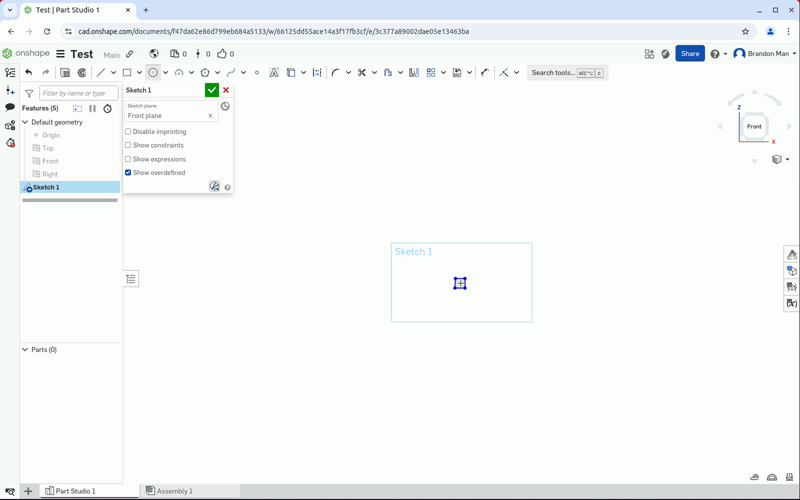
scroll(6)
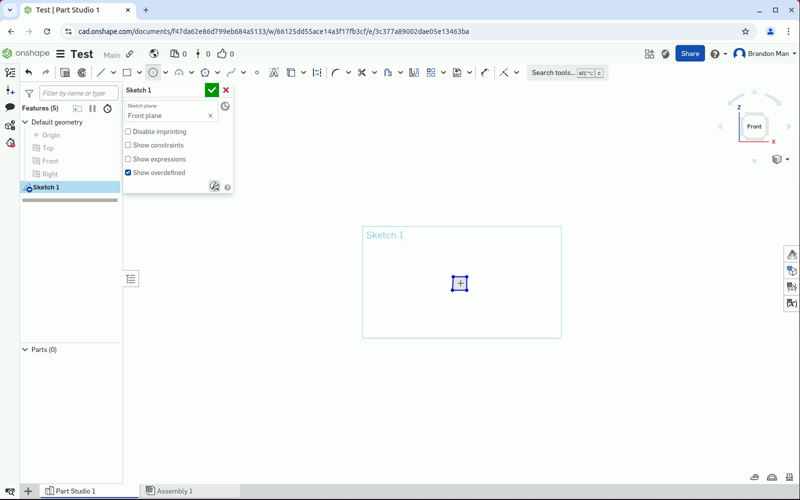
scroll(6)
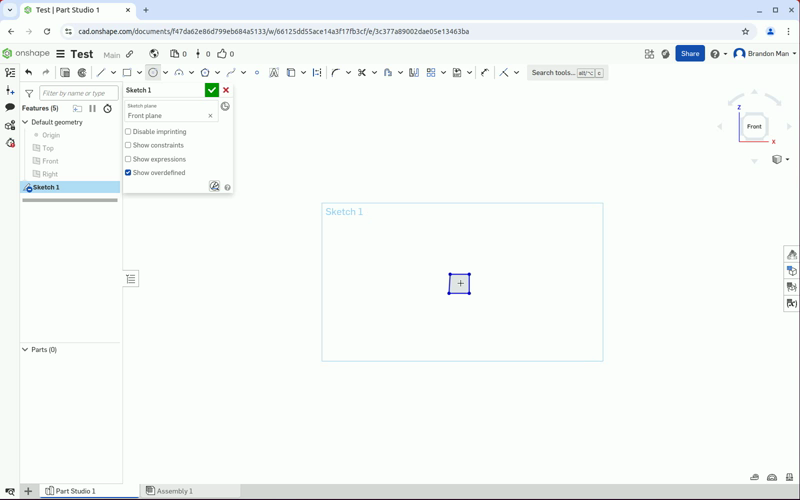
scroll(6)
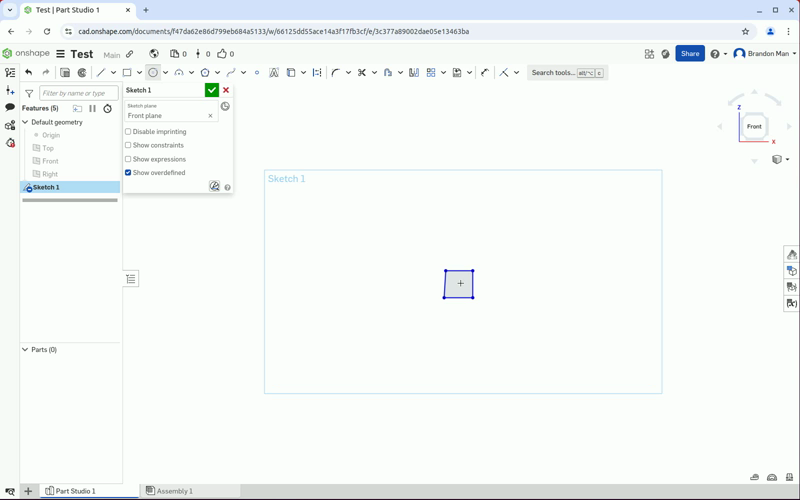
scroll(6)
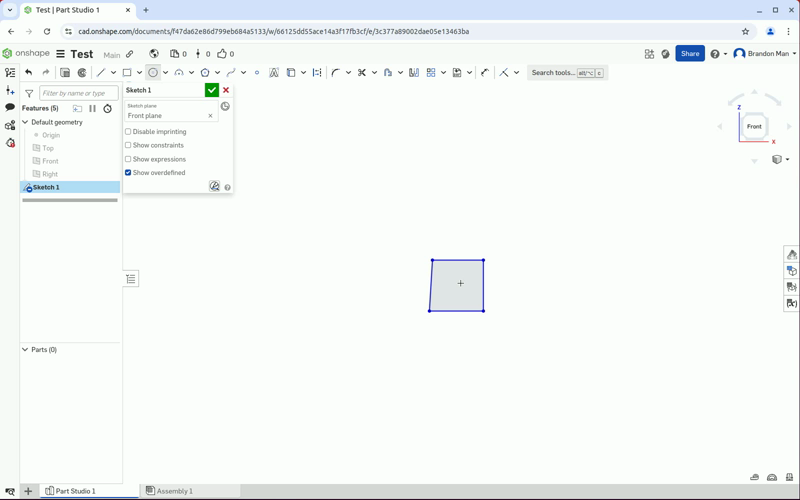
click(460, 282)
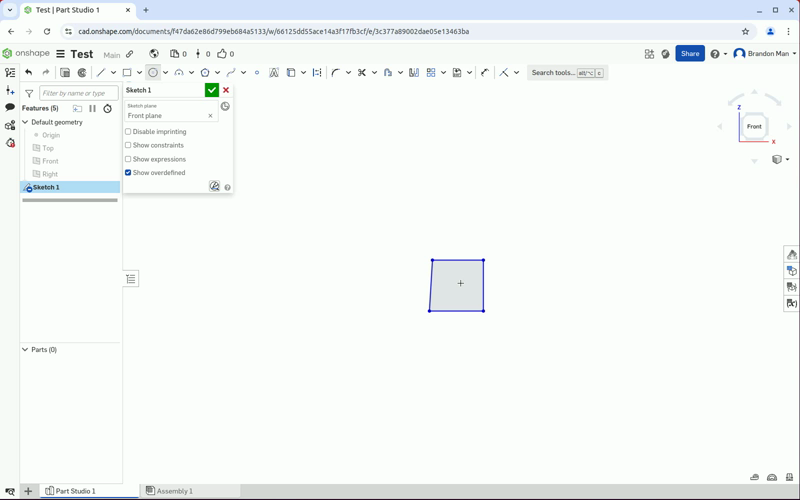
scroll(-6)
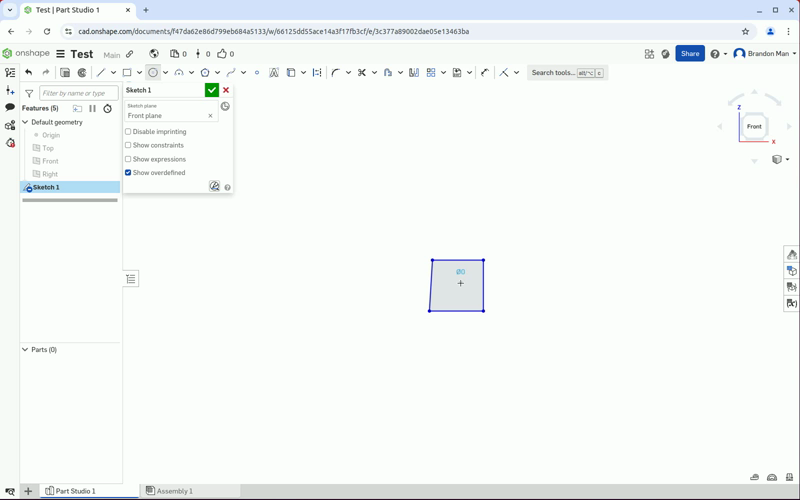
scroll(-6)
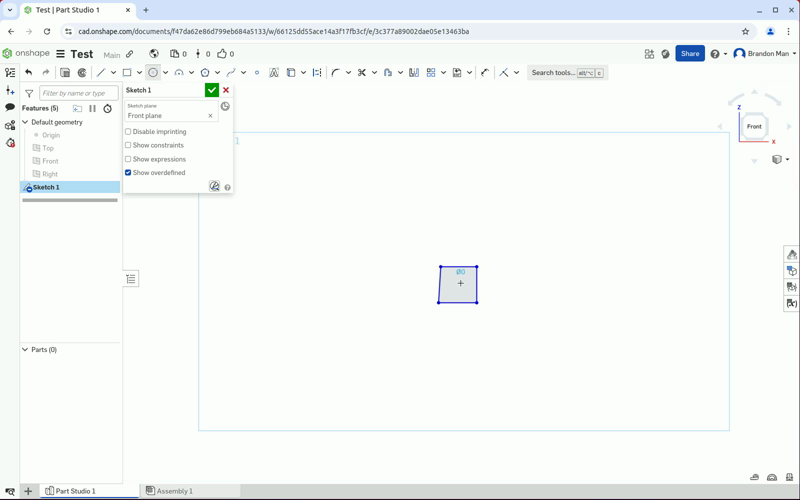
scroll(-6)
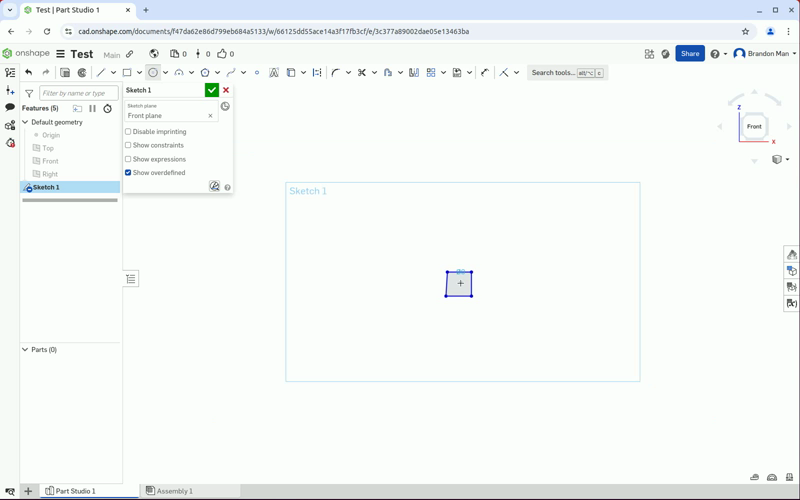
scroll(-6)
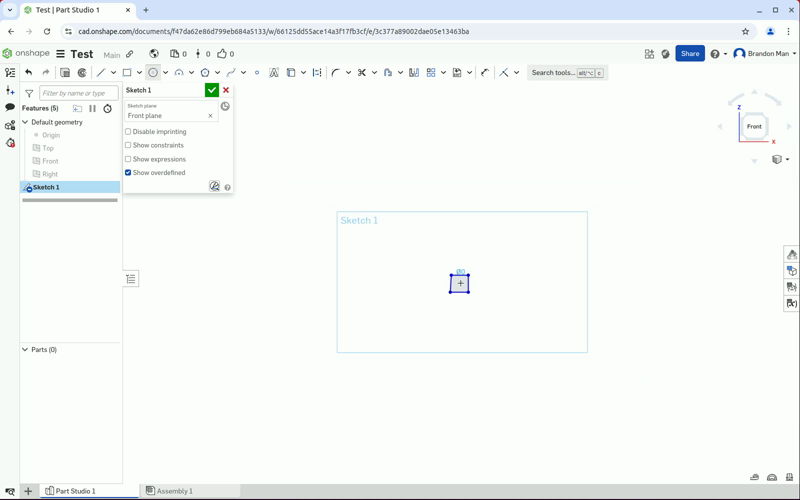
scroll(-6)
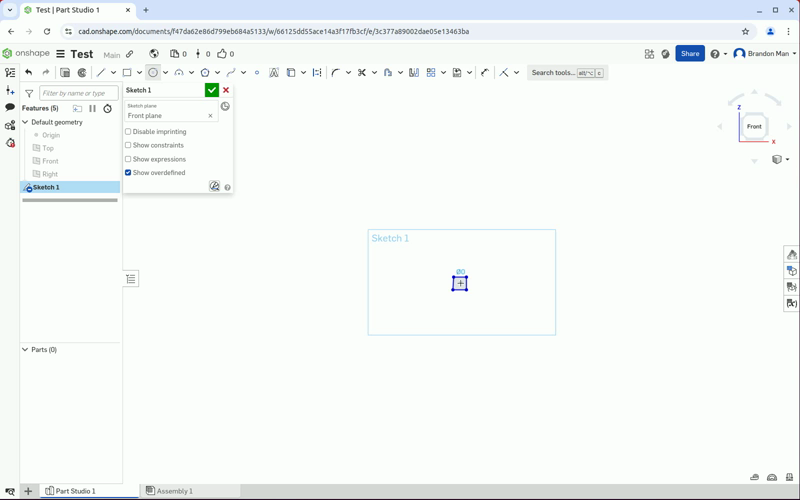
scroll(-6)
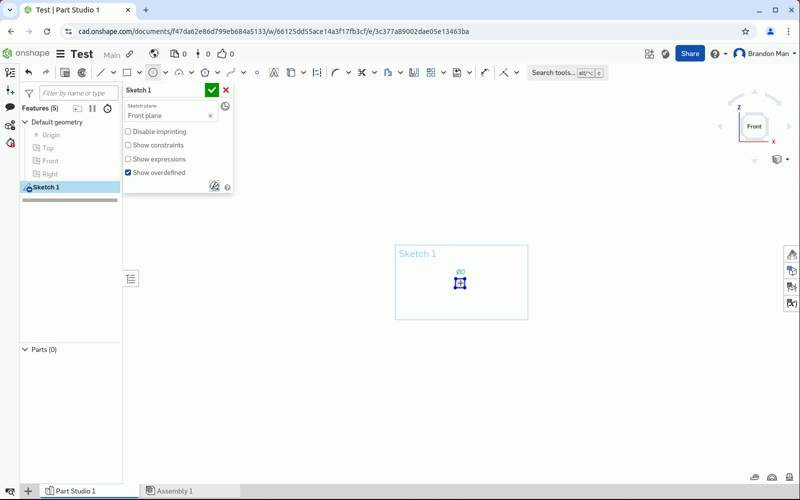
scroll(-6)
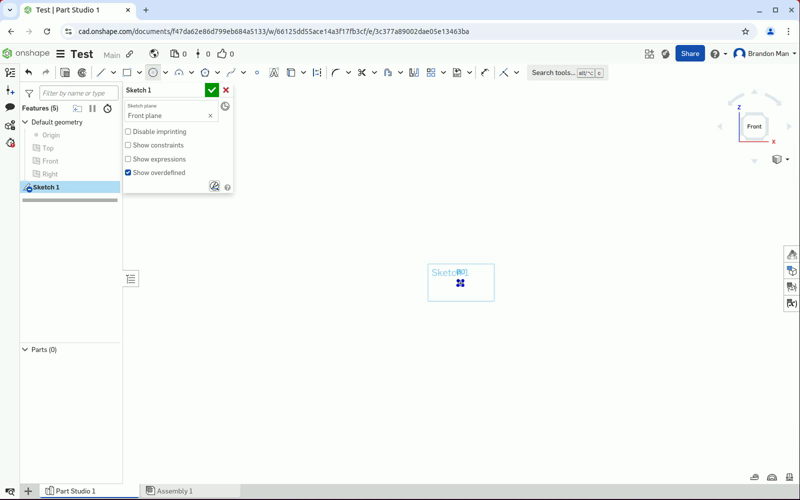
key_up(shift)
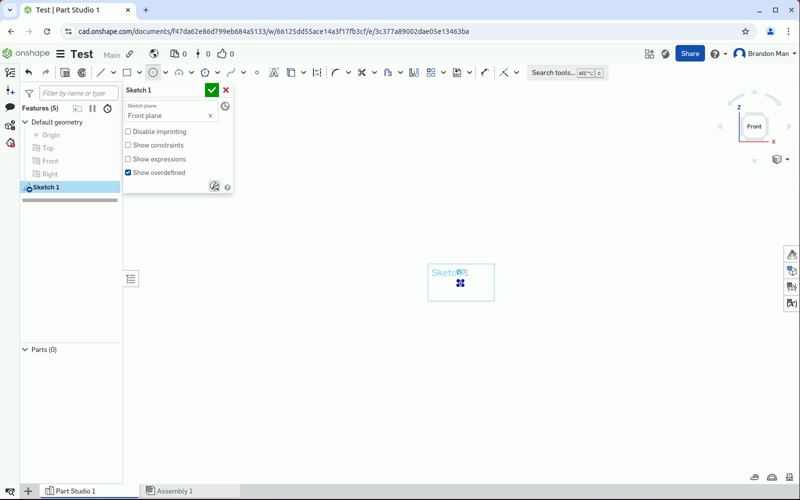
mouse_move(461, 282)
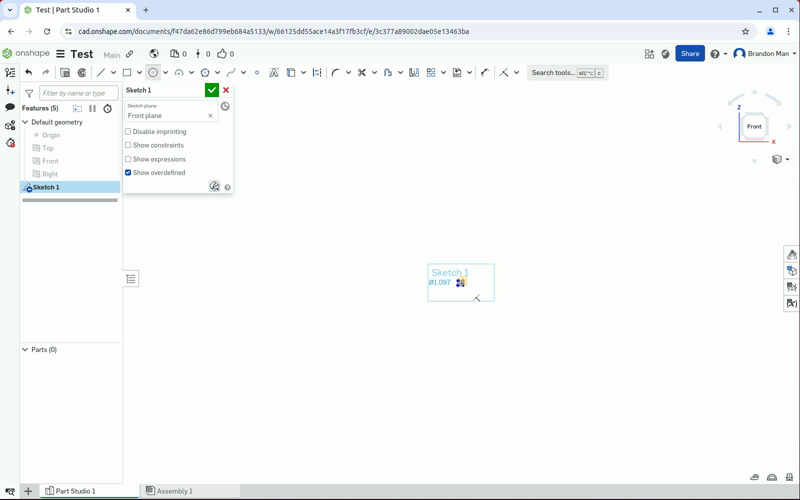
scroll(6)
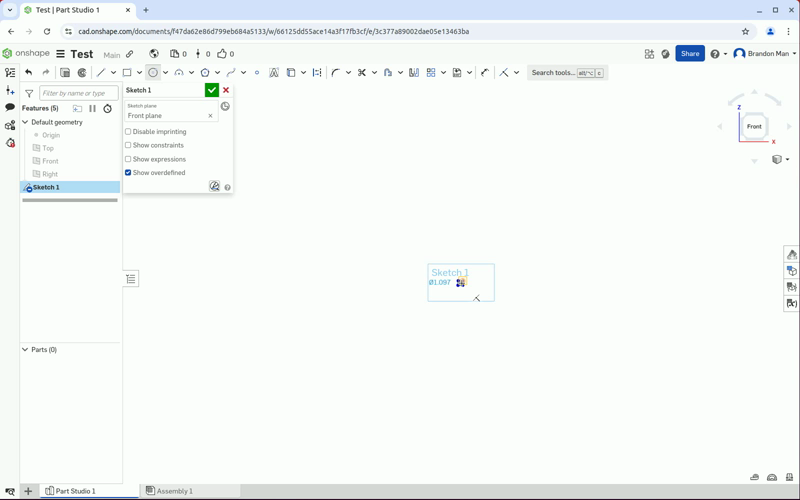
scroll(6)
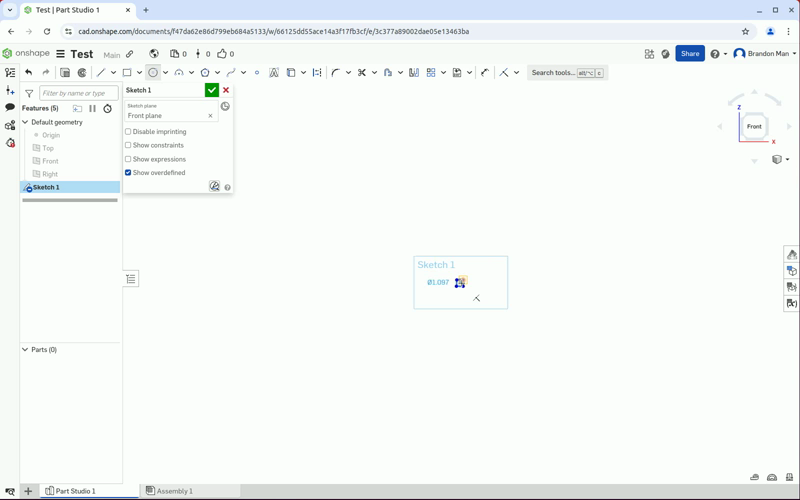
scroll(6)
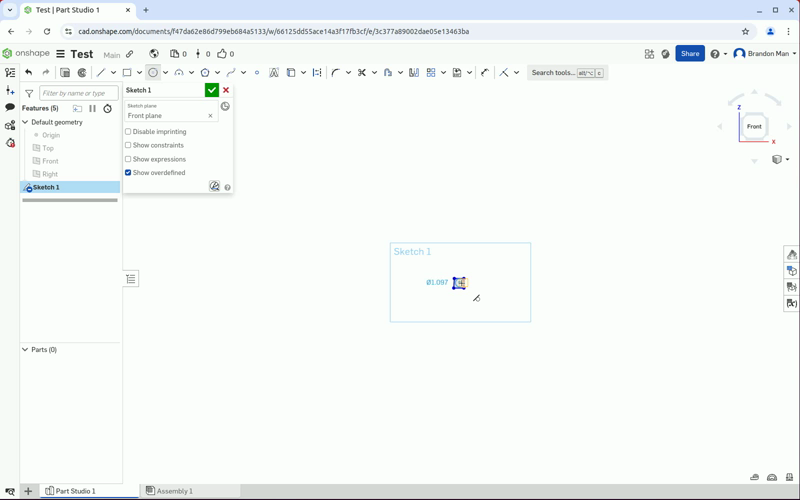
scroll(6)
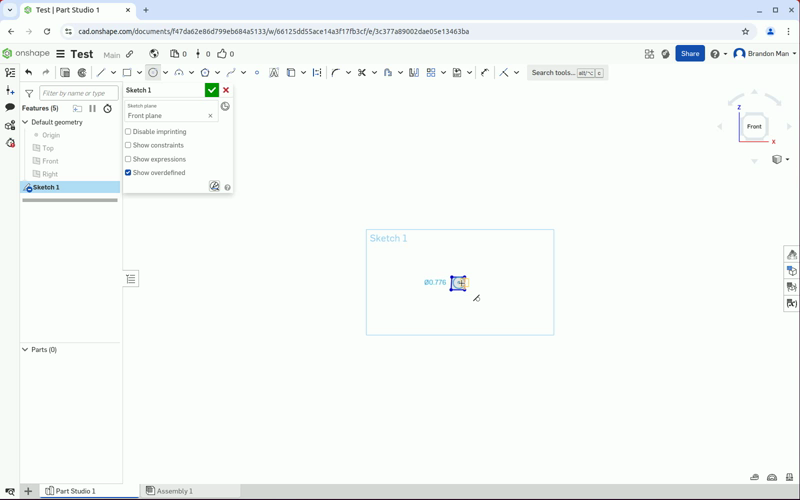
scroll(6)
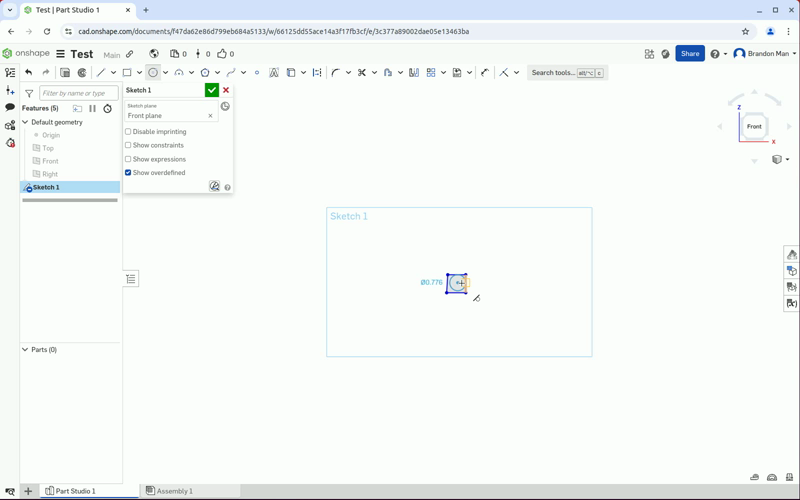
scroll(6)
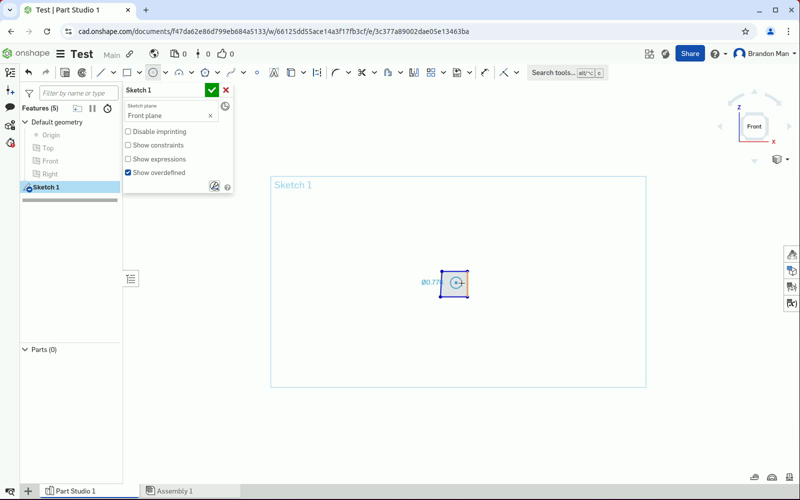
scroll(6)
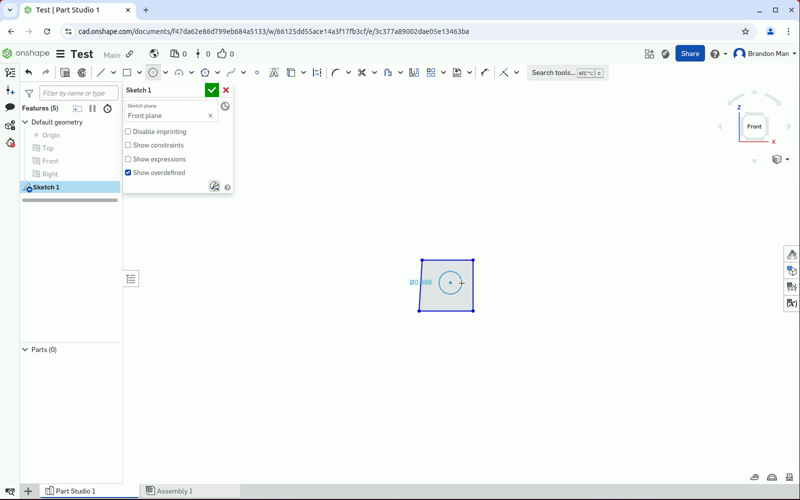
click(461, 282)
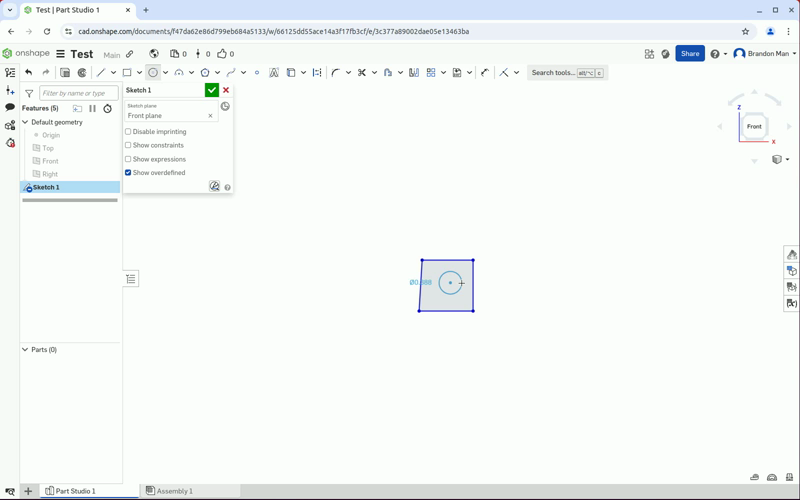
scroll(-6)
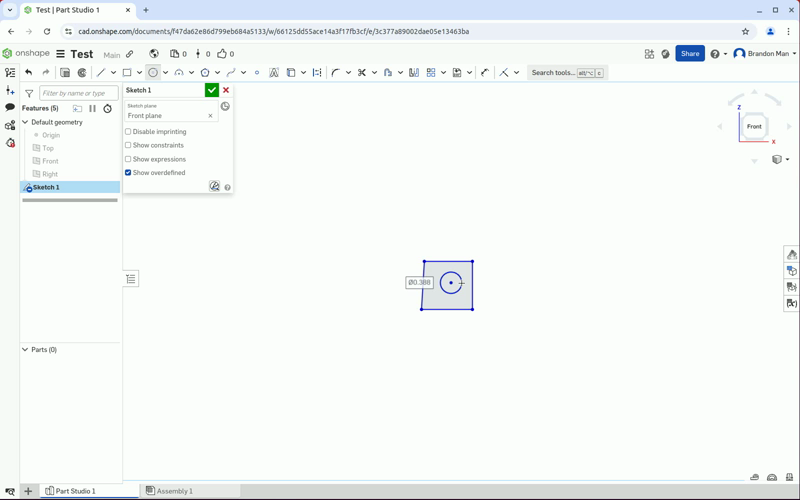
scroll(-6)
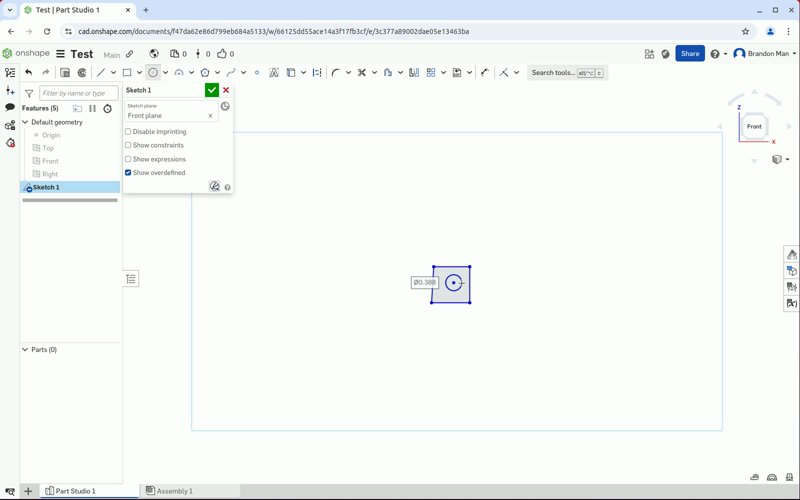
scroll(-6)
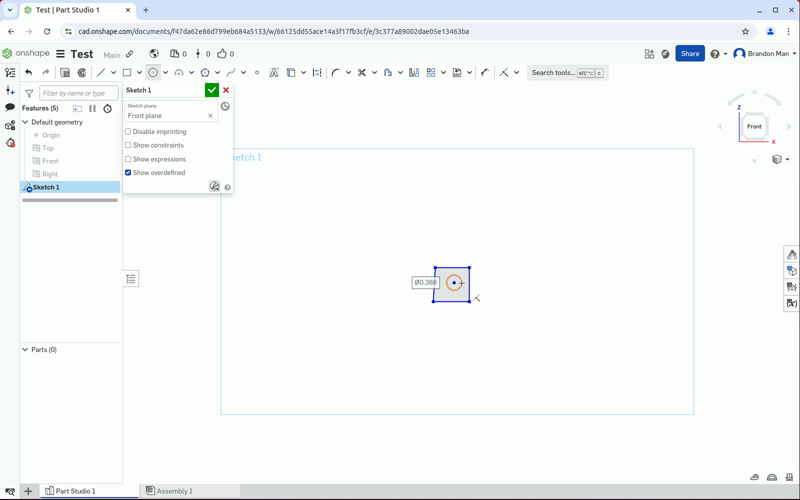
scroll(-6)
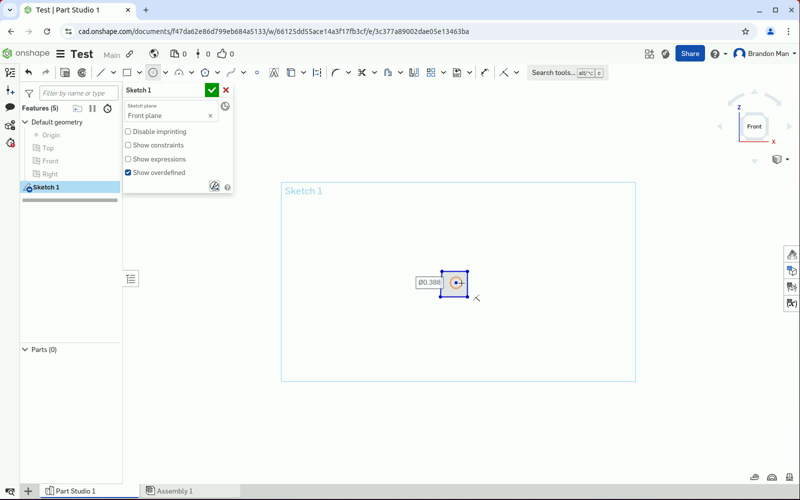
scroll(-6)
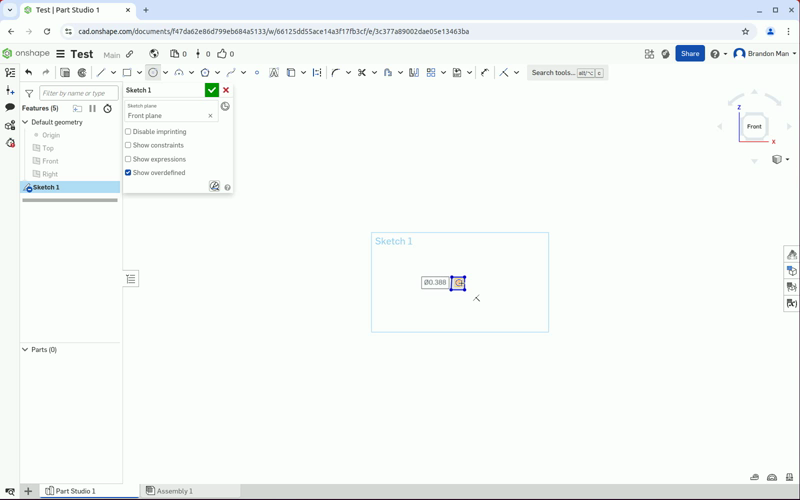
scroll(-6)
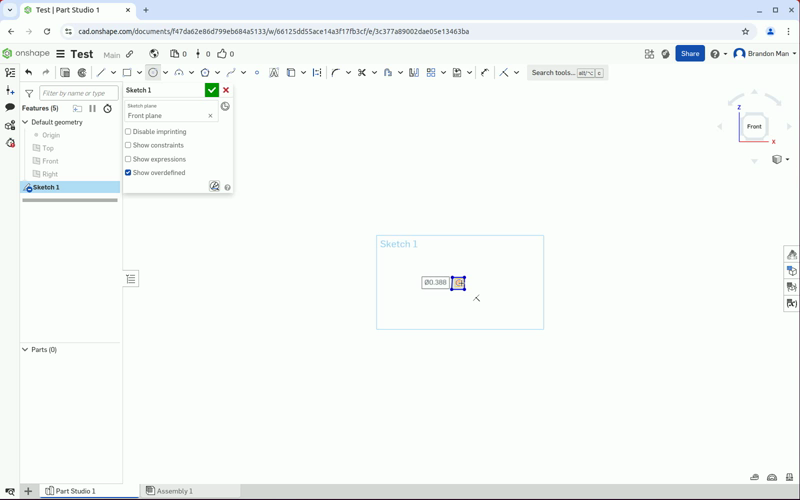
scroll(-6)
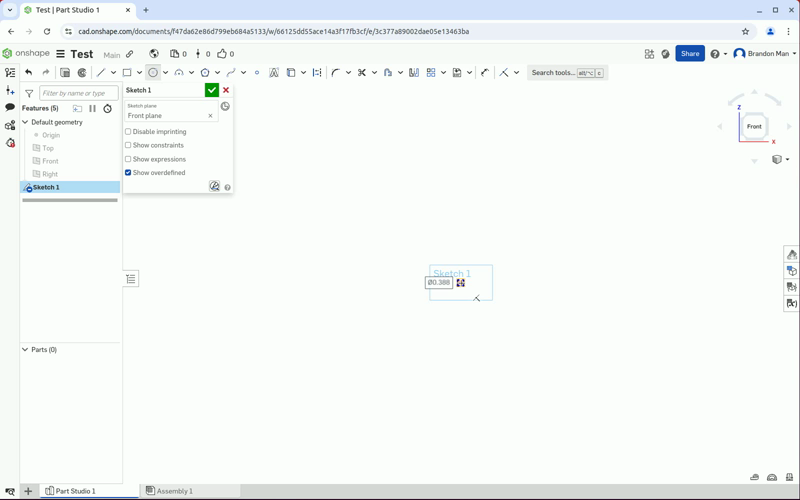
key(esc)
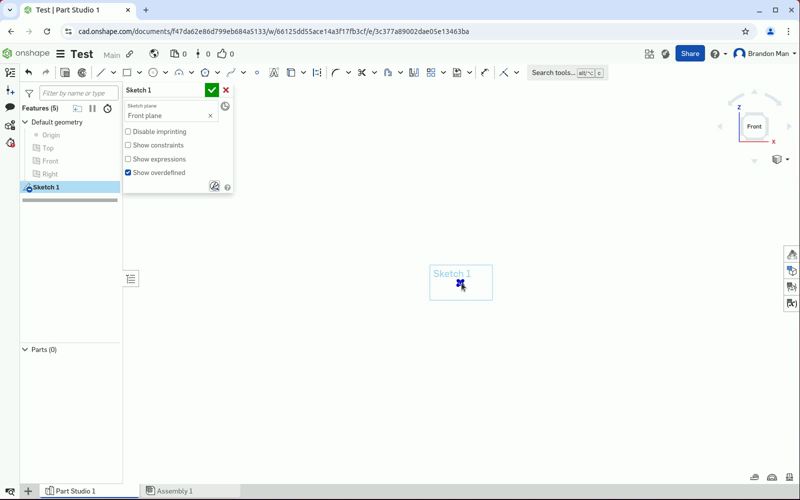
mouse_move(459, 282)
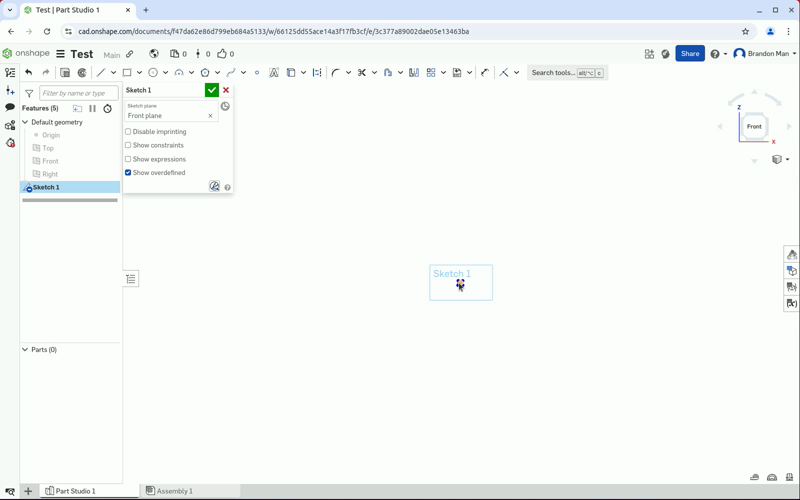
scroll(6)
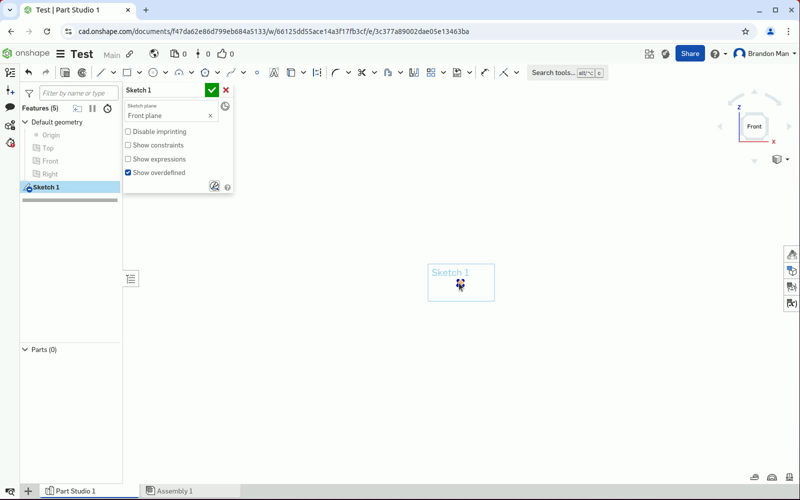
scroll(6)
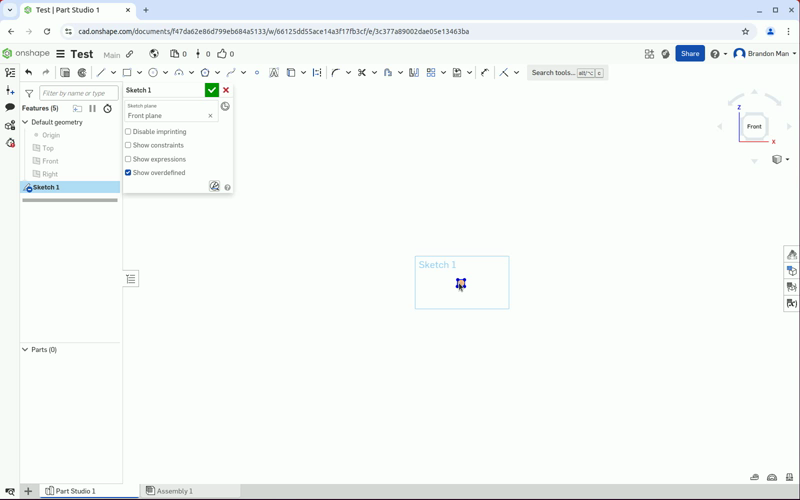
scroll(6)
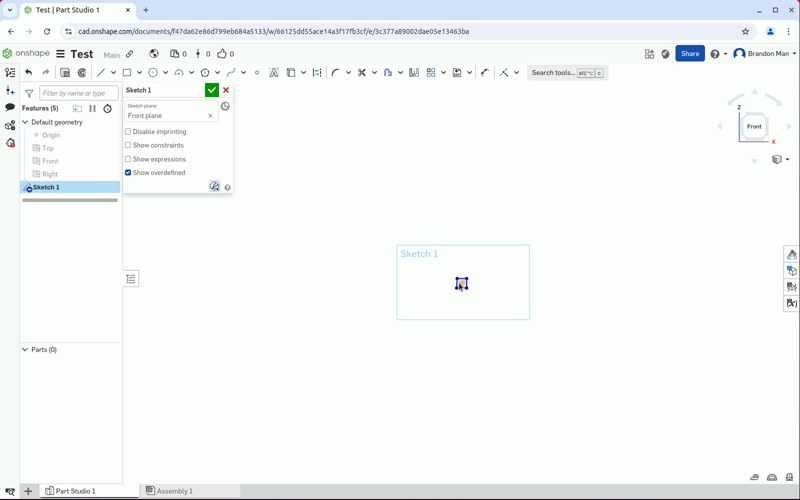
scroll(6)
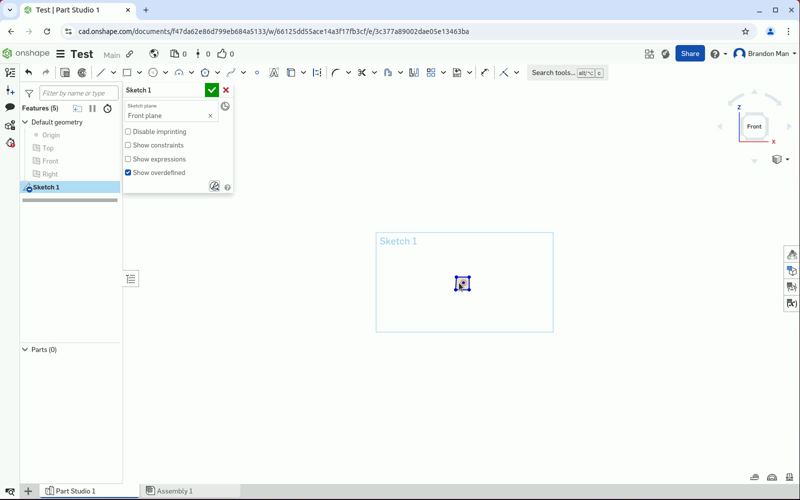
scroll(6)
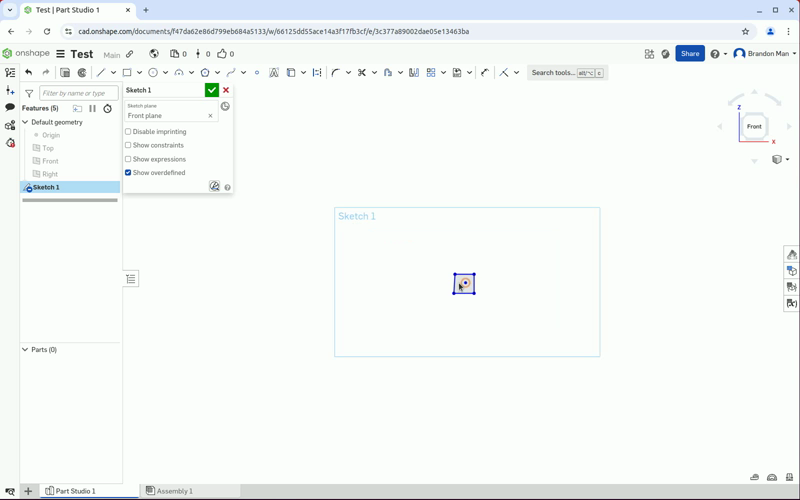
scroll(6)
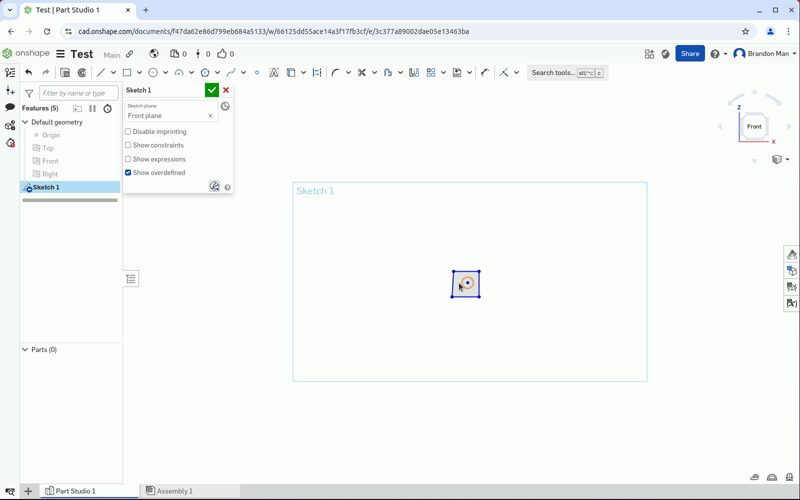
scroll(6)
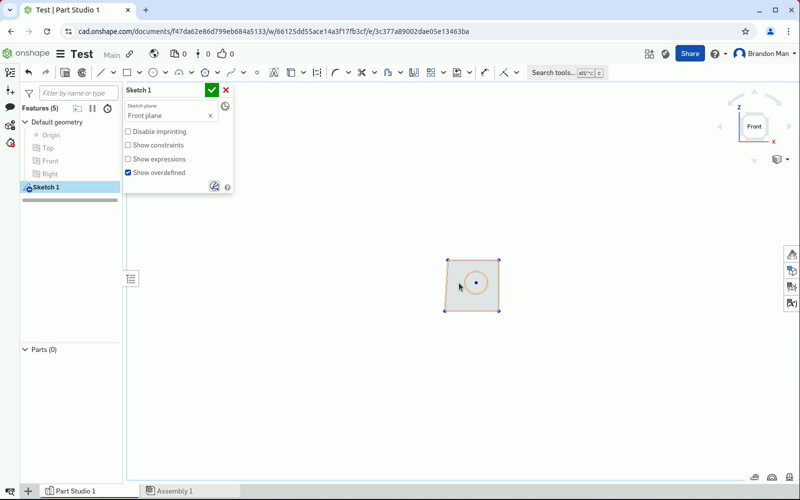
click(459, 282)
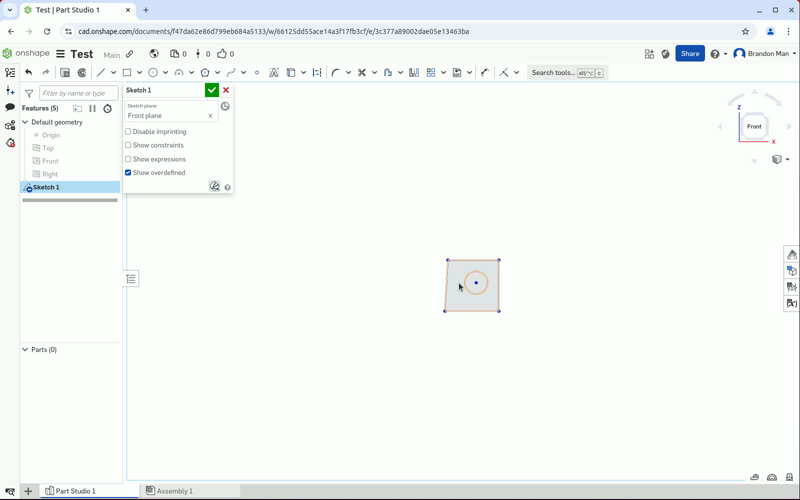
scroll(-6)
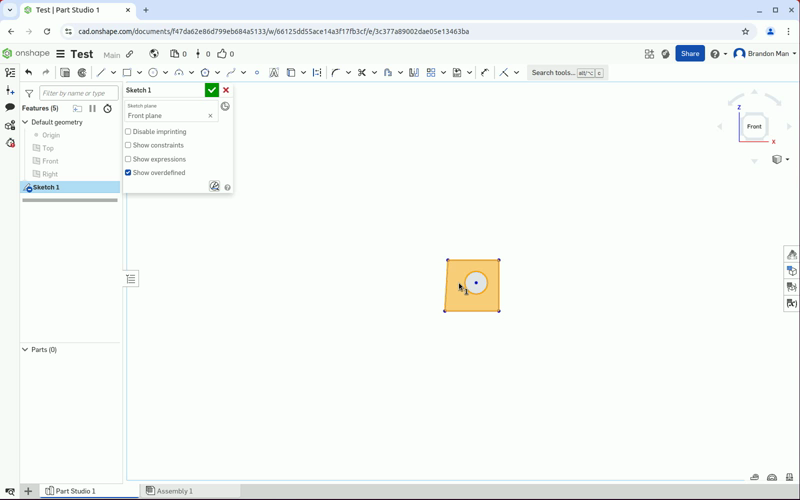
scroll(-6)
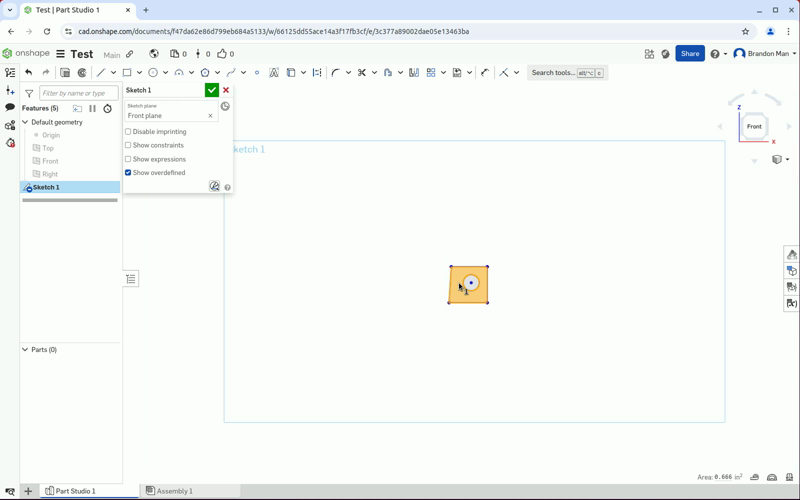
scroll(-6)
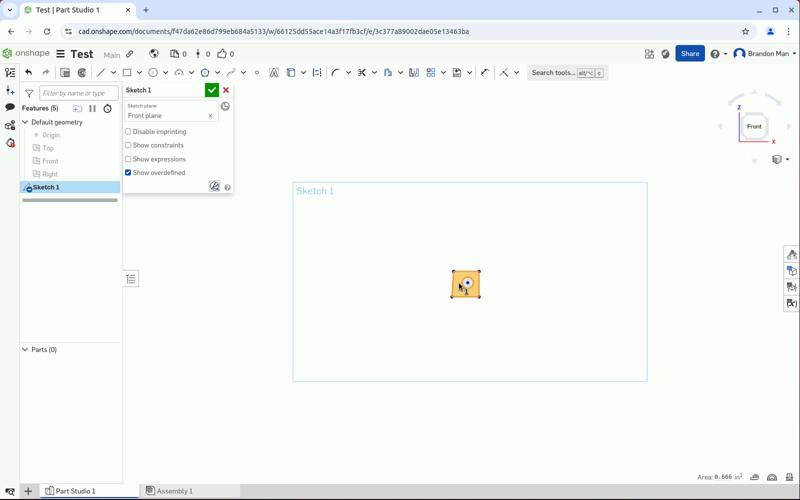
scroll(-6)
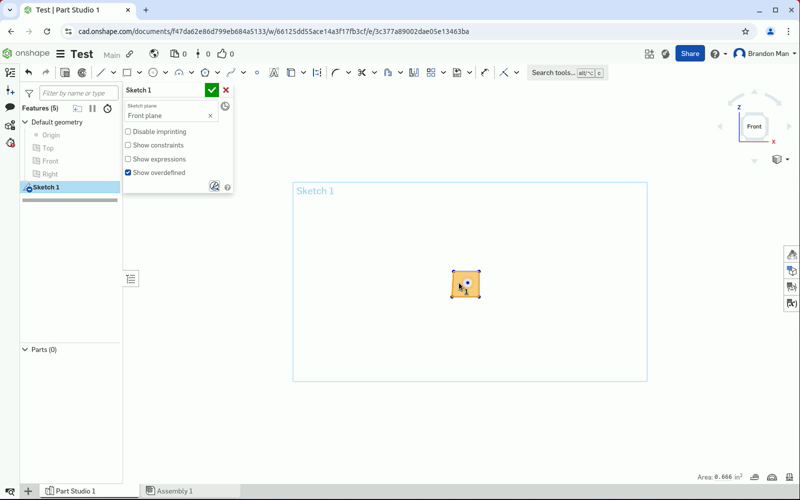
scroll(-6)
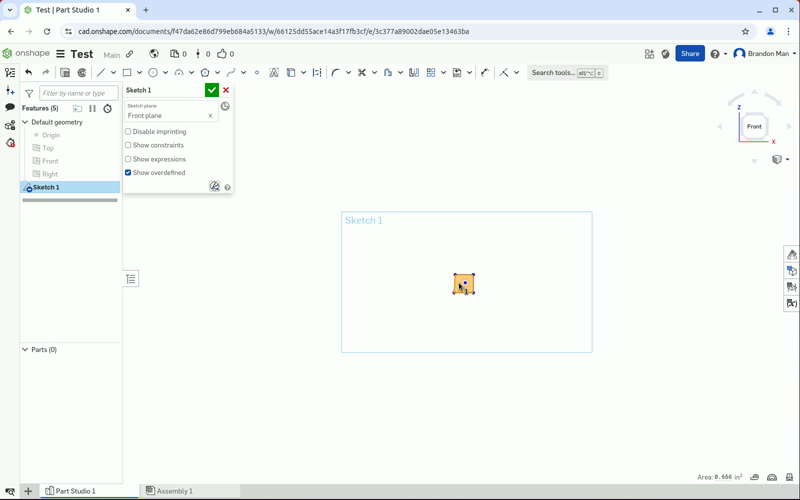
scroll(-6)
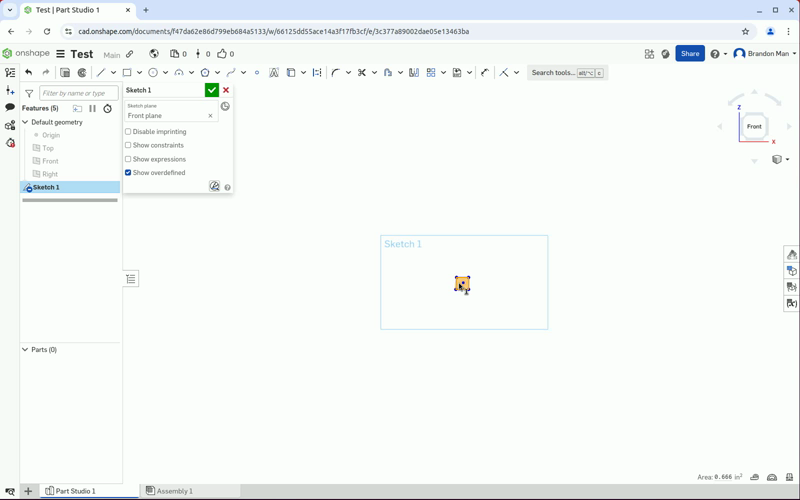
scroll(-6)
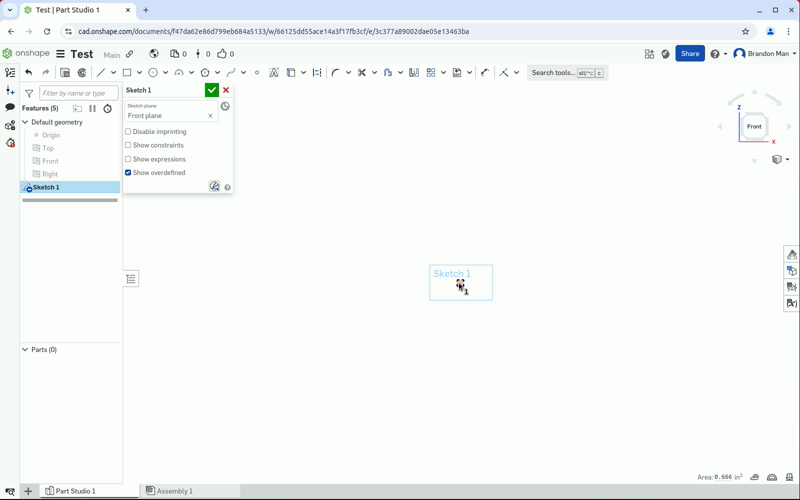
mouse_move(73, 352)
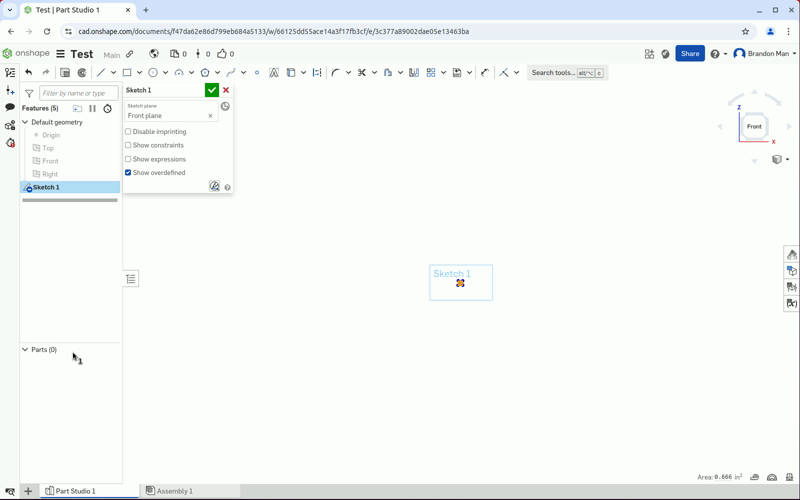
key(shift+y)
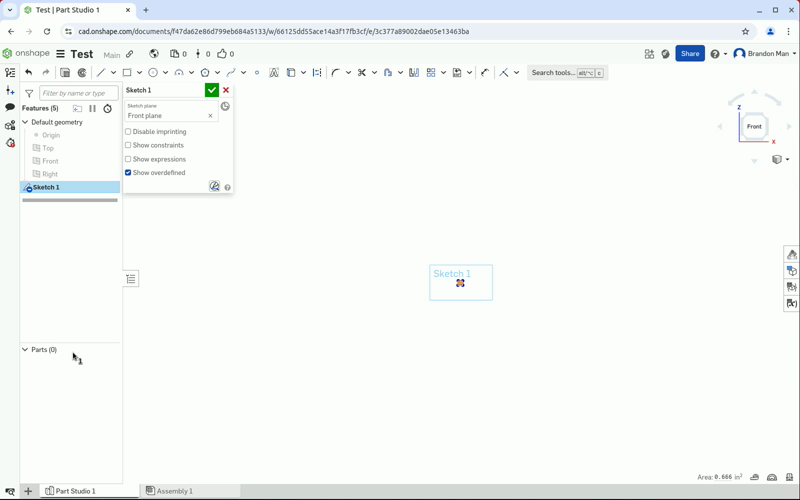
key(shift+e)
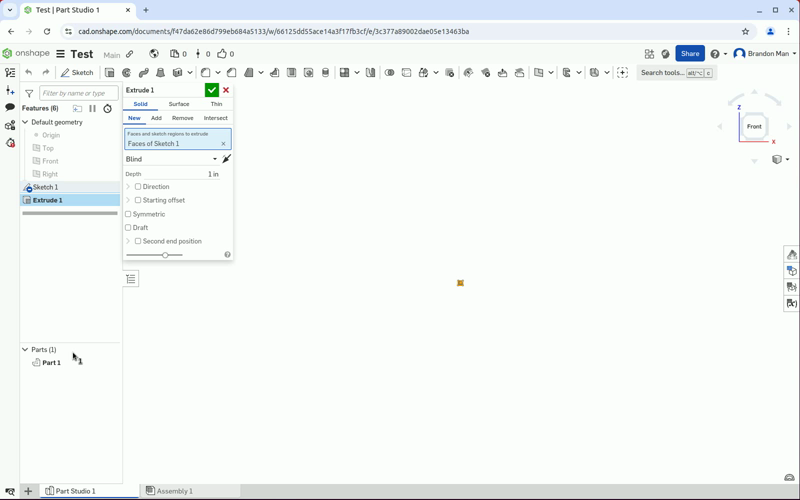
mouse_move(143, 106)
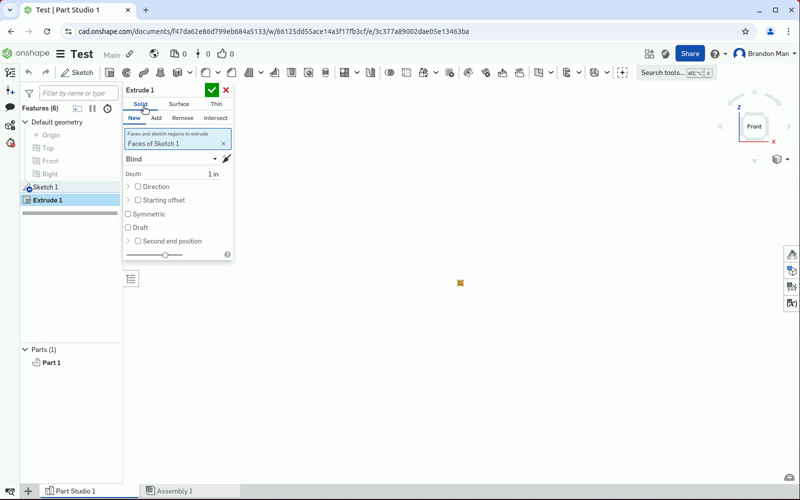
click(143, 106)
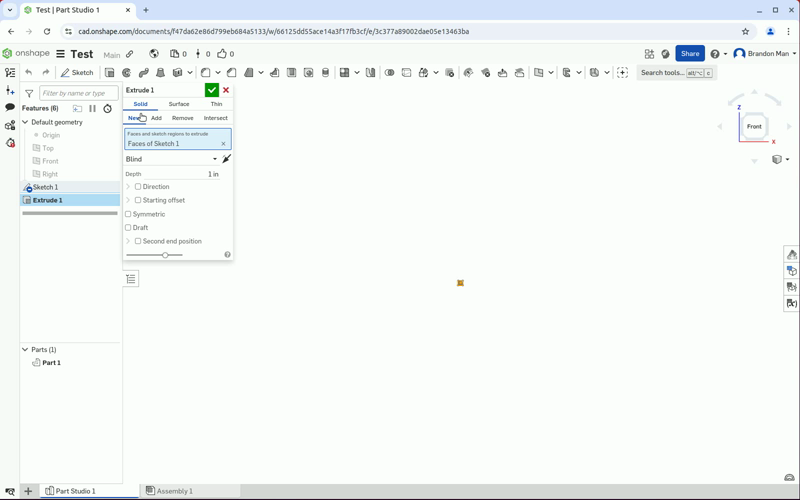
mouse_move(137, 120)
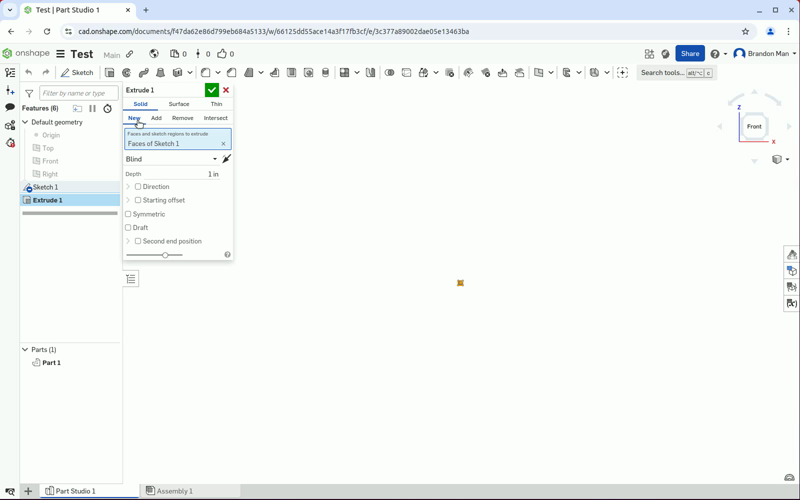
click(137, 120)
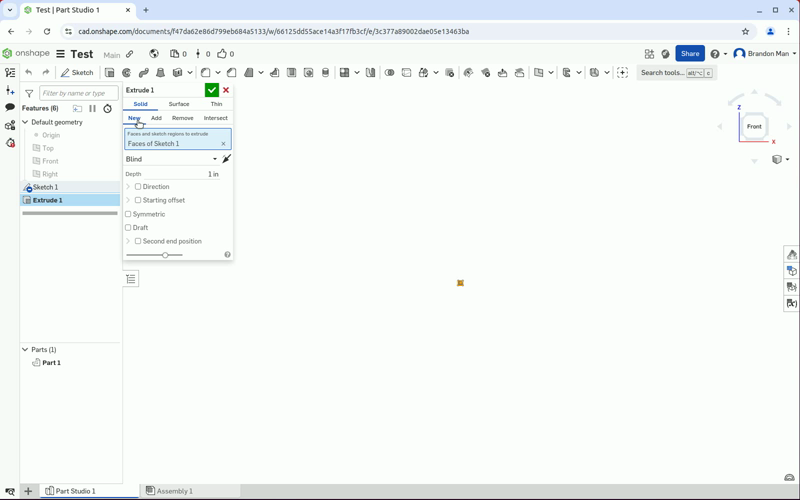
key(tab, 4)
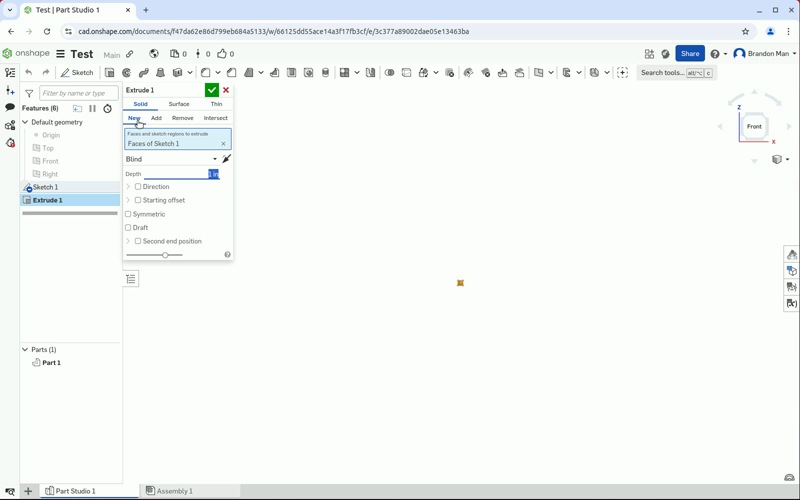
text(46.216)
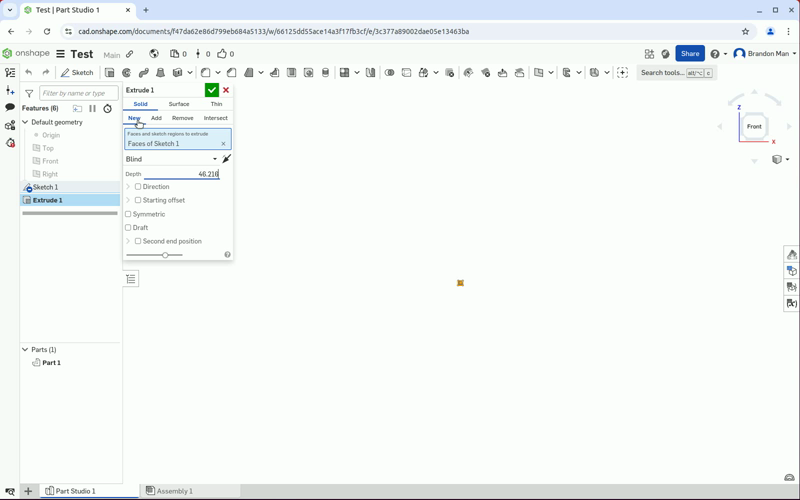
key(tab, 3)
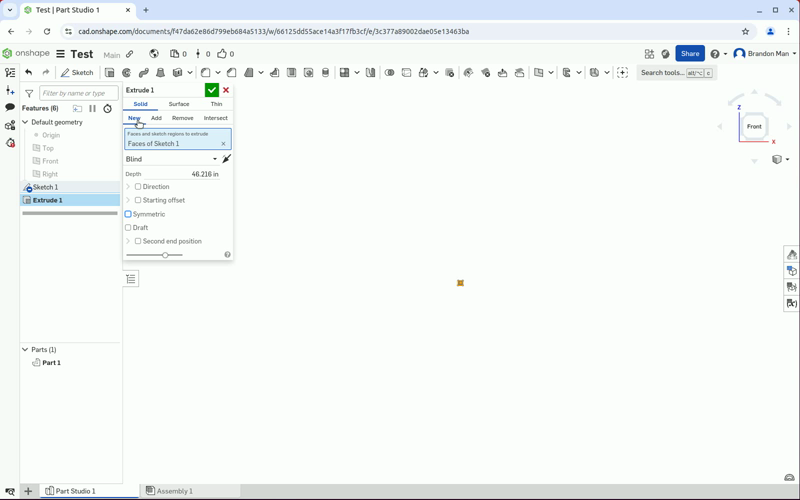
key(space)
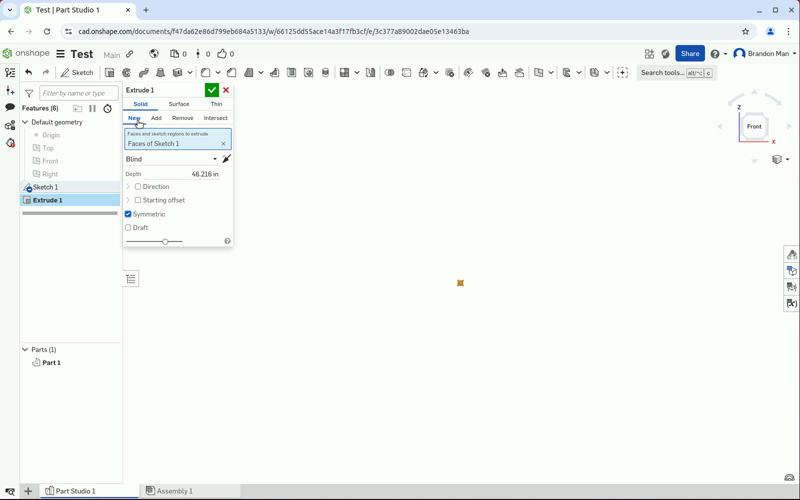
key(enter)
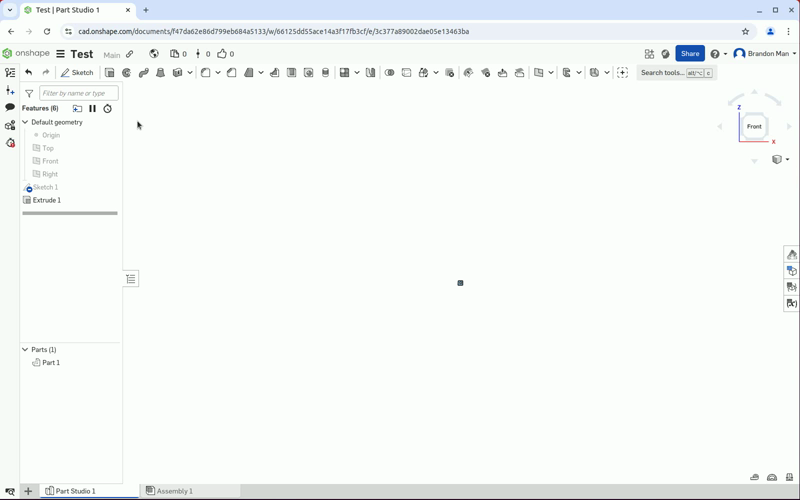
key(shift+h)
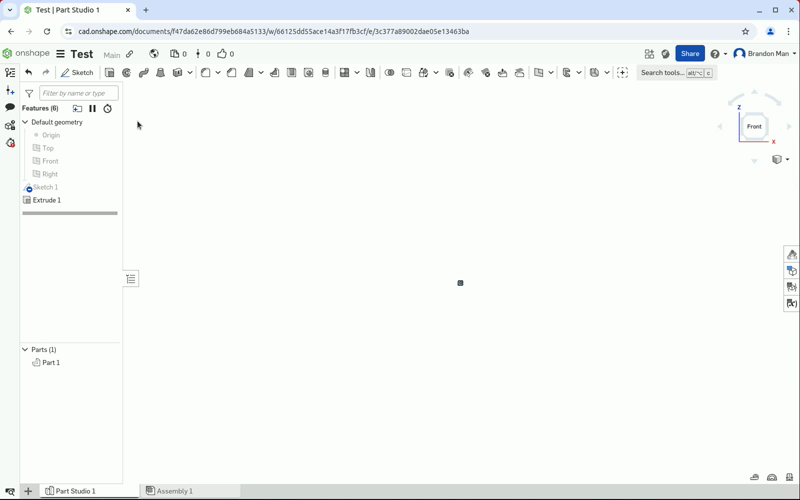
key(shift+h)
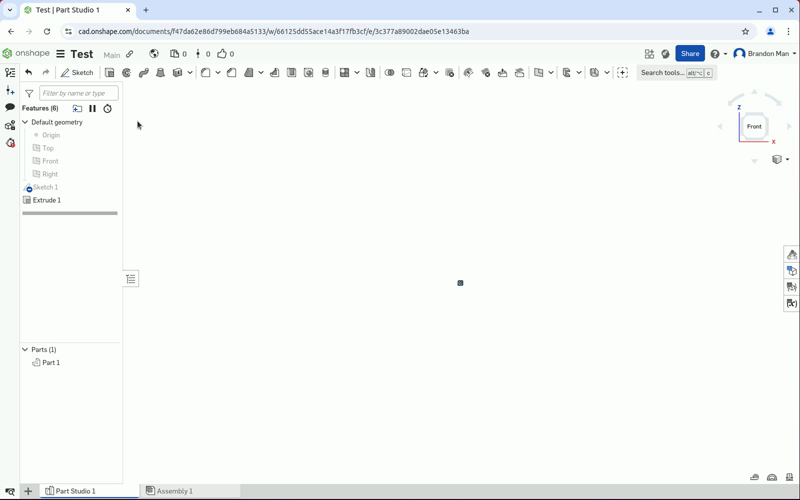
mouse_move(73, 189)
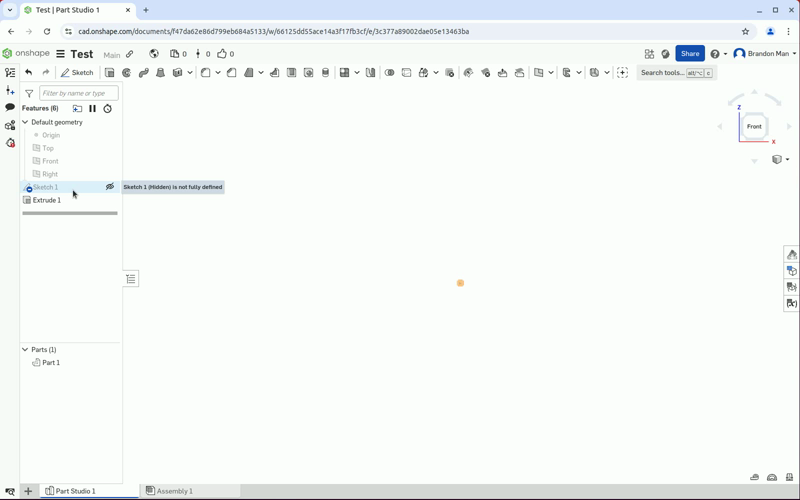
click(73, 189)
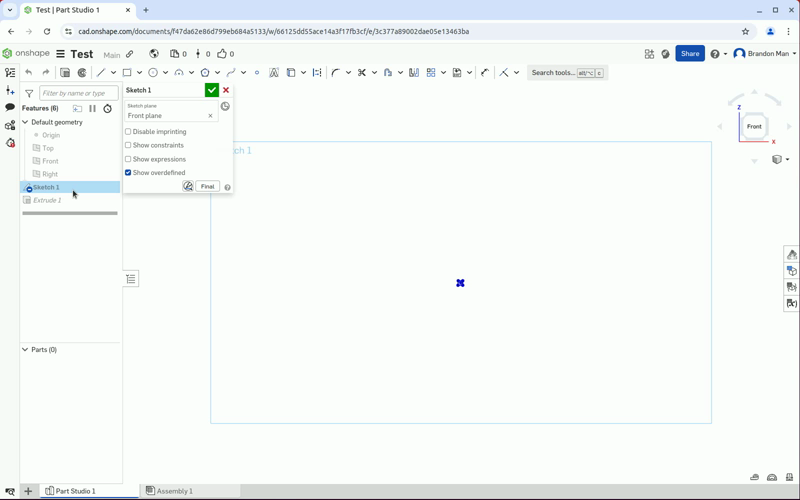
mouse_move(229, 92)
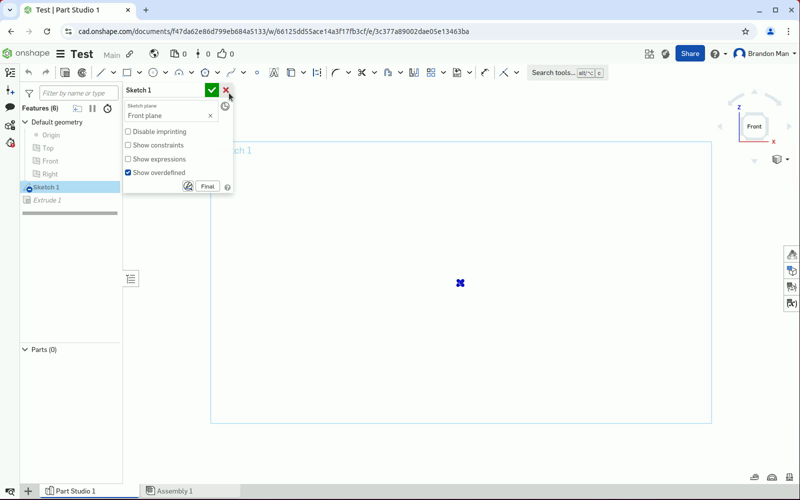
click(229, 92)
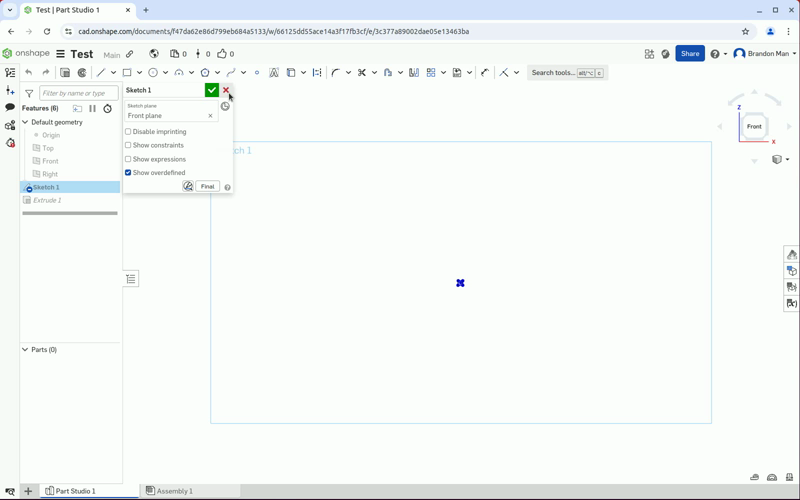
key(shift+s)
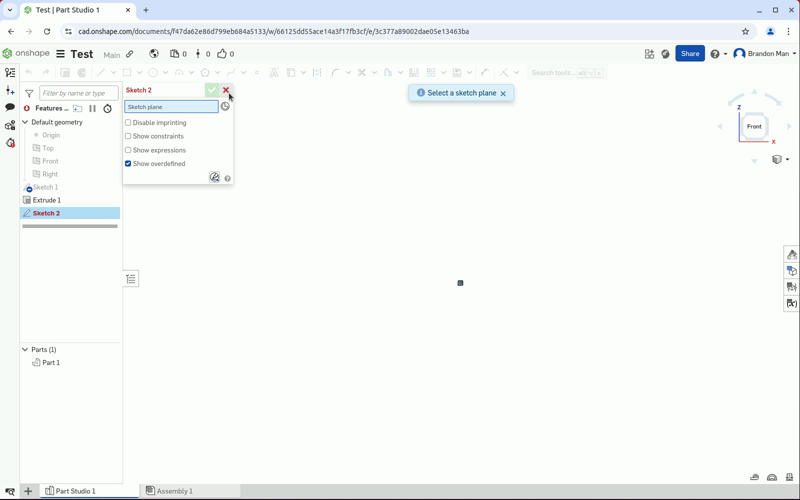
mouse_move(73, 163)
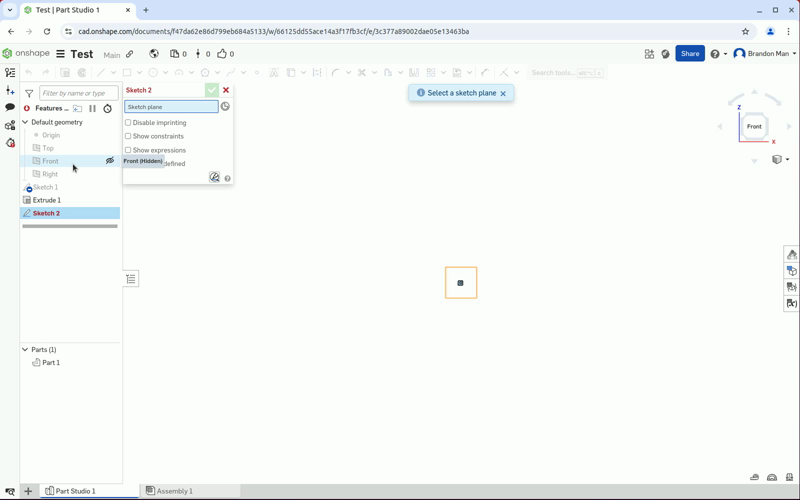
click(73, 163)
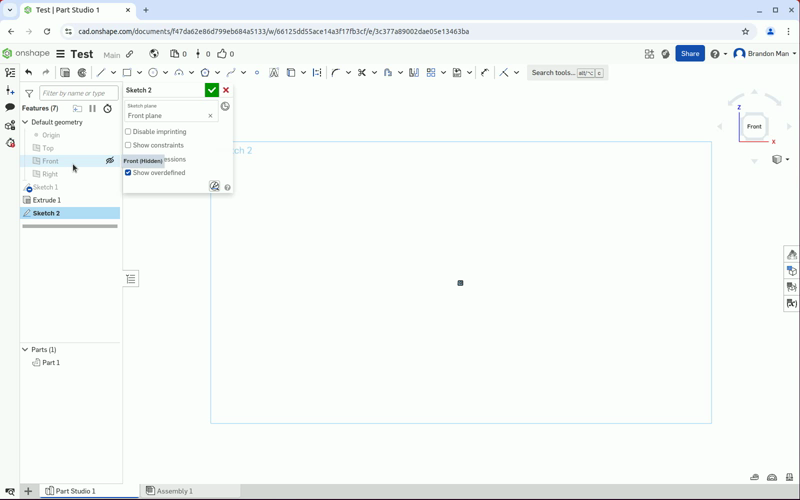
mouse_move(73, 352)
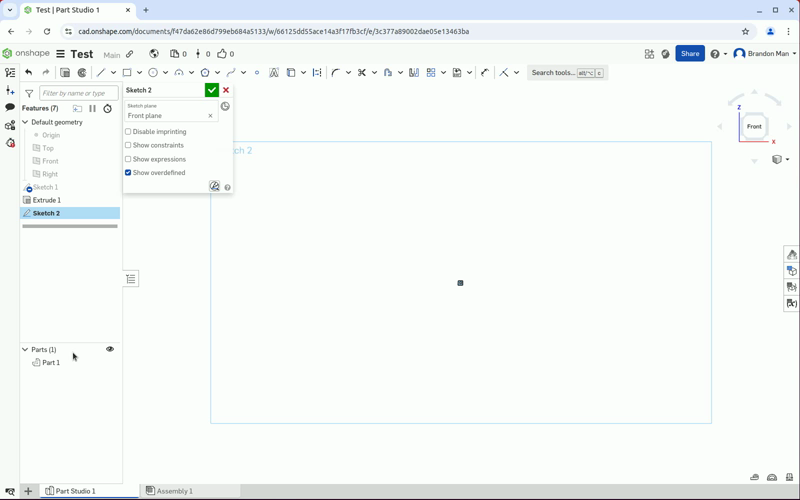
key(y)
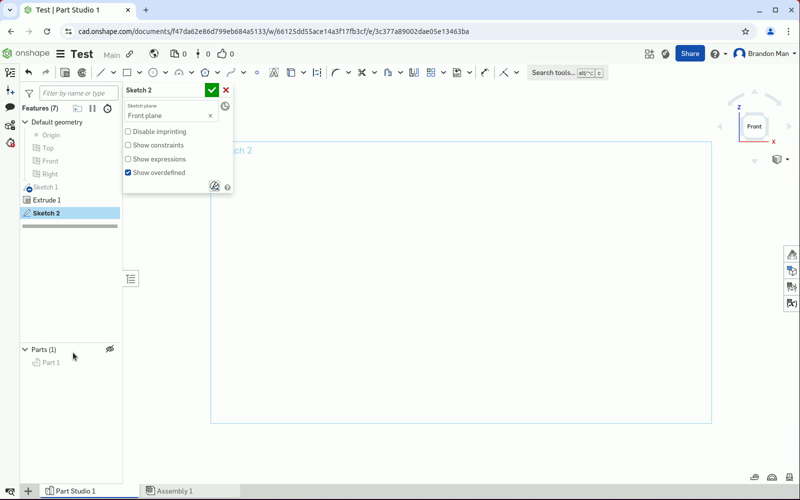
key(l)
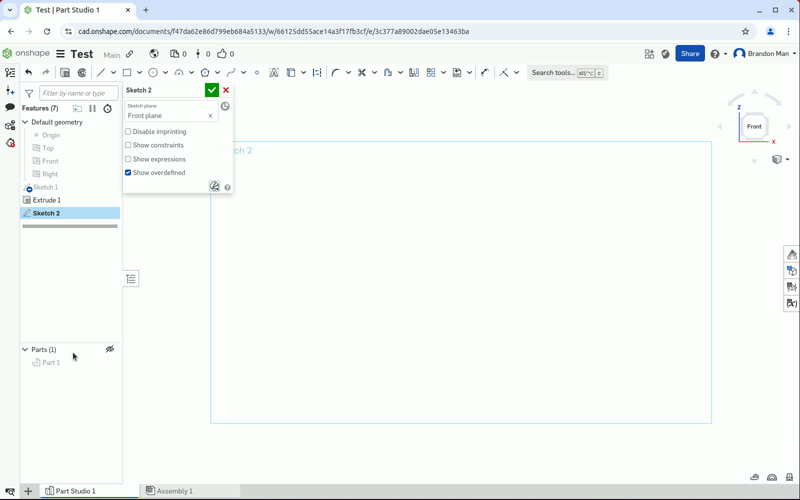
key_down(shift)
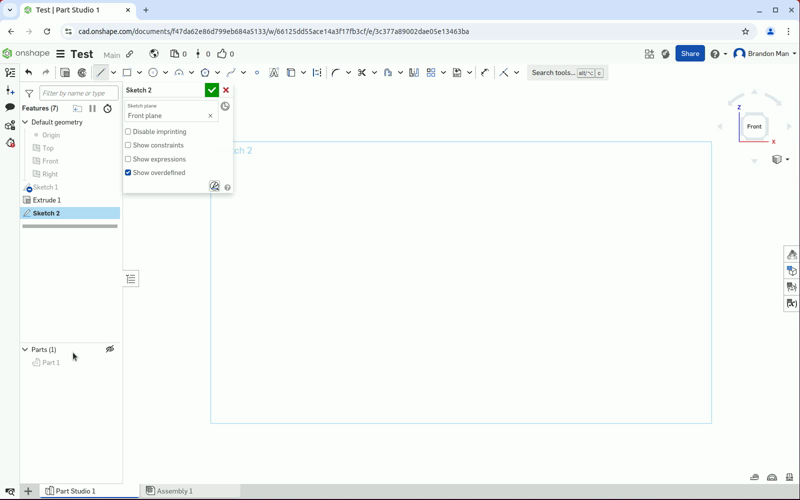
mouse_move(458, 280)
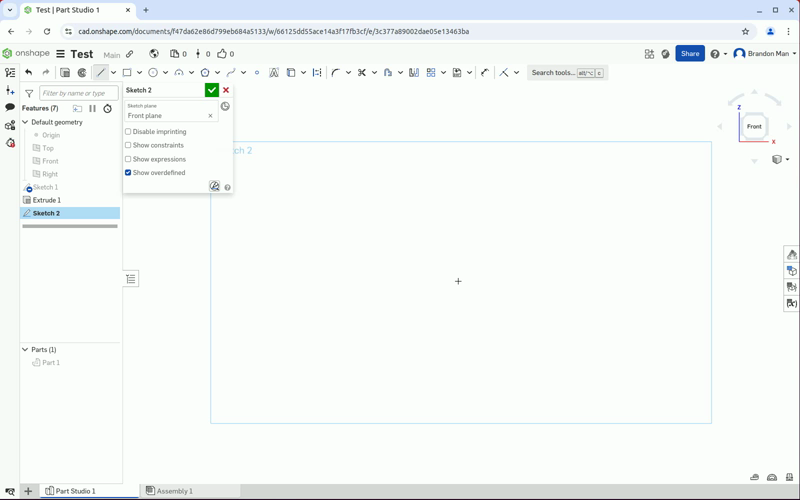
click(458, 280)
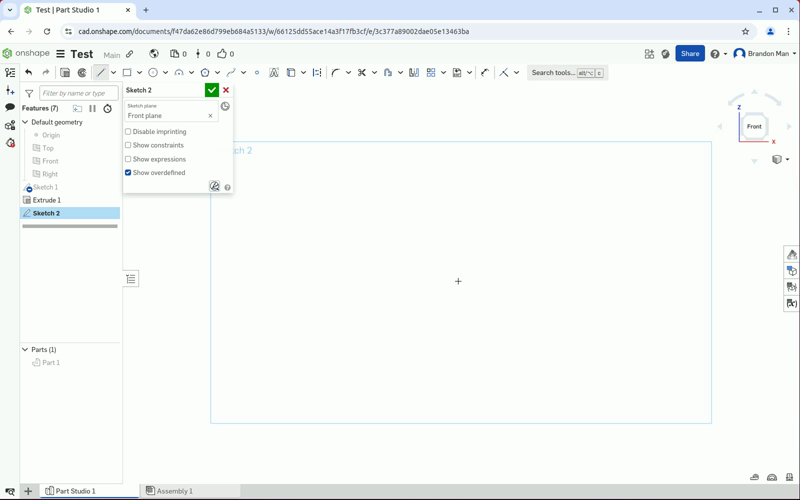
key_up(shift)
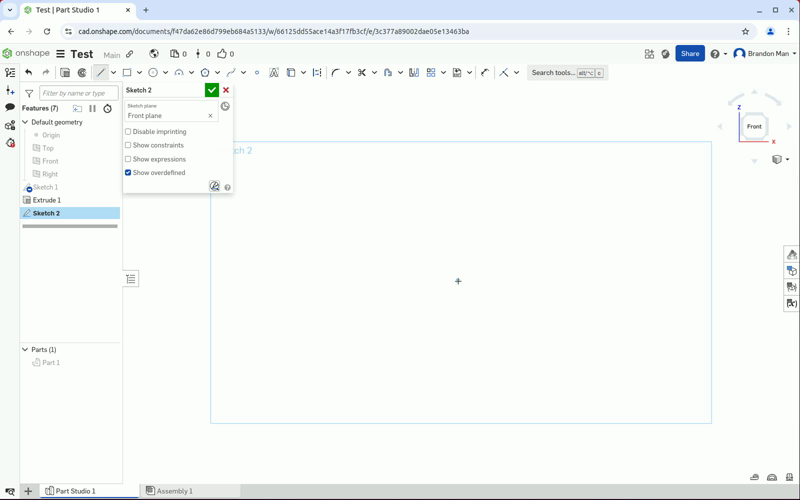
key_down(shift)
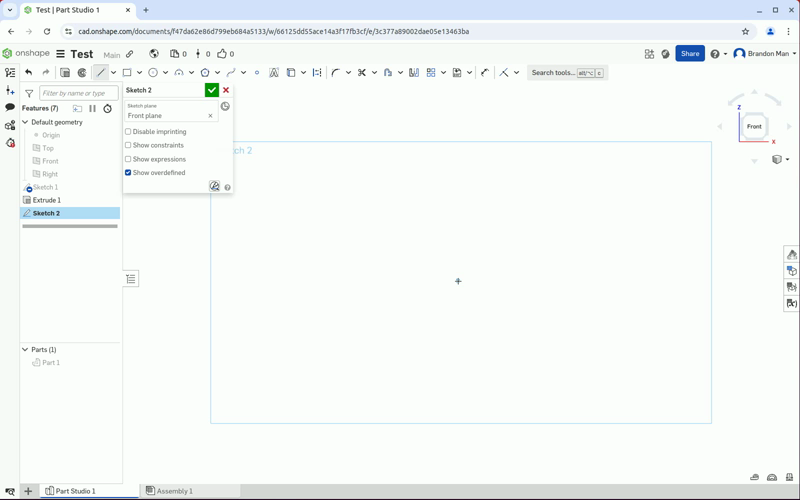
mouse_move(488, 280)
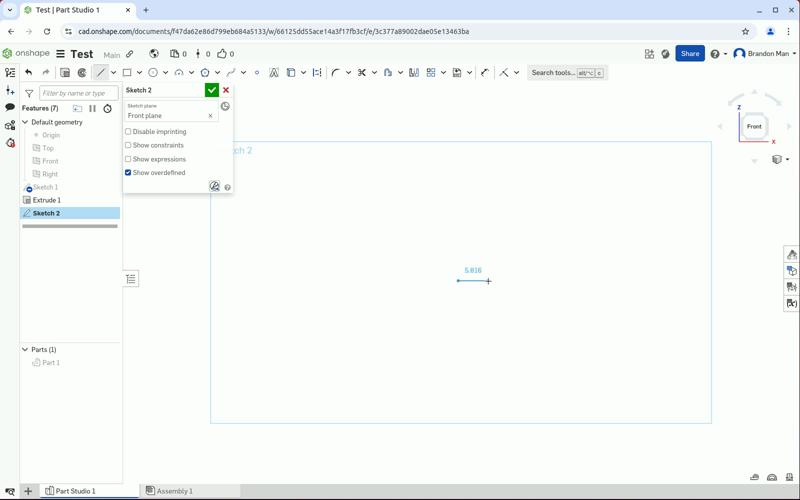
mouse_move(462, 280)
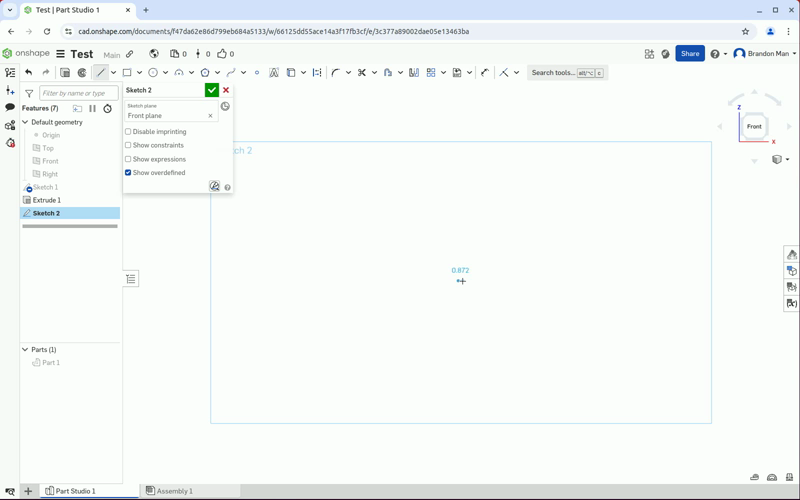
scroll(6)
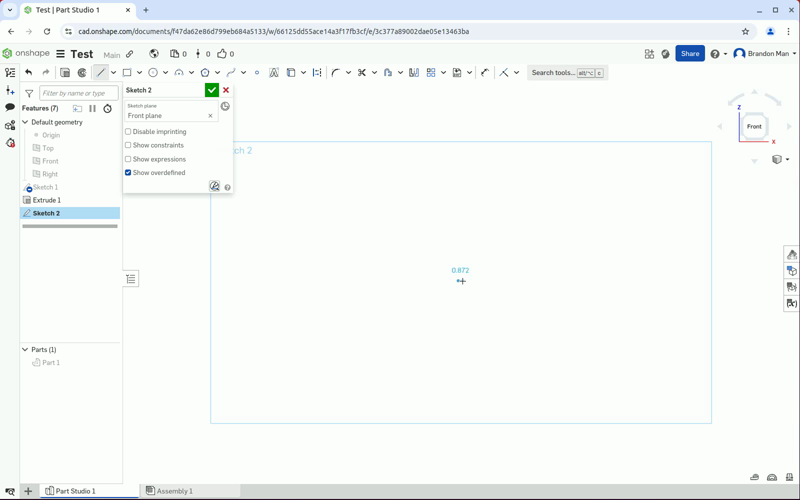
scroll(6)
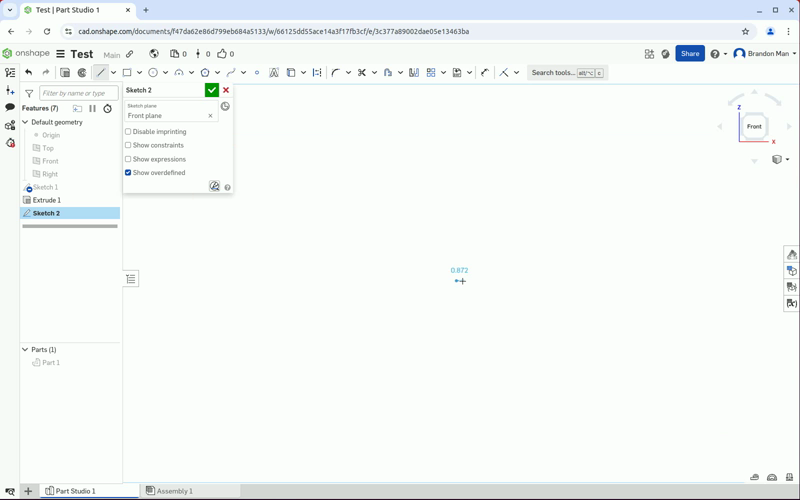
scroll(6)
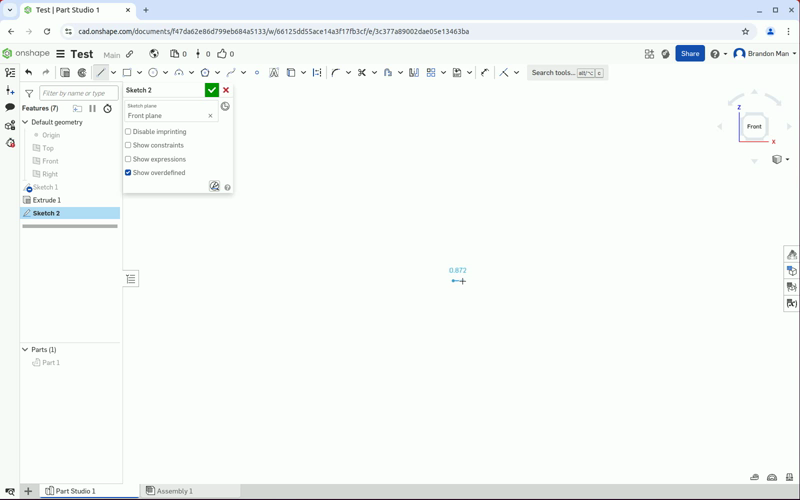
scroll(6)
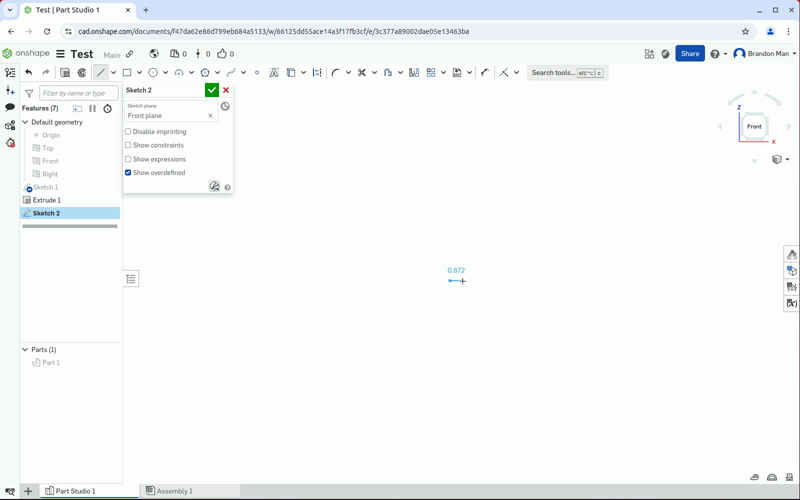
scroll(6)
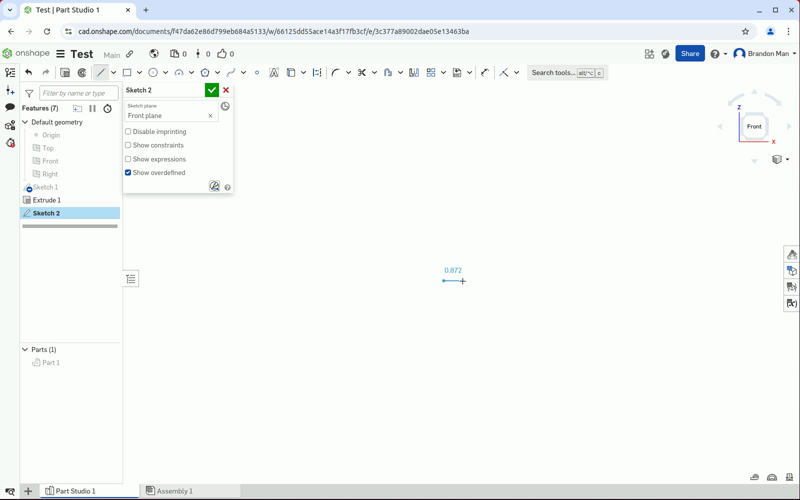
scroll(6)
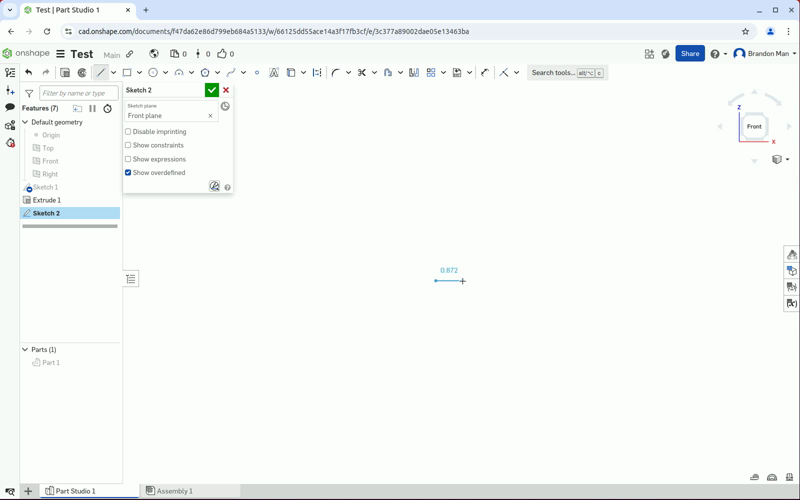
scroll(6)
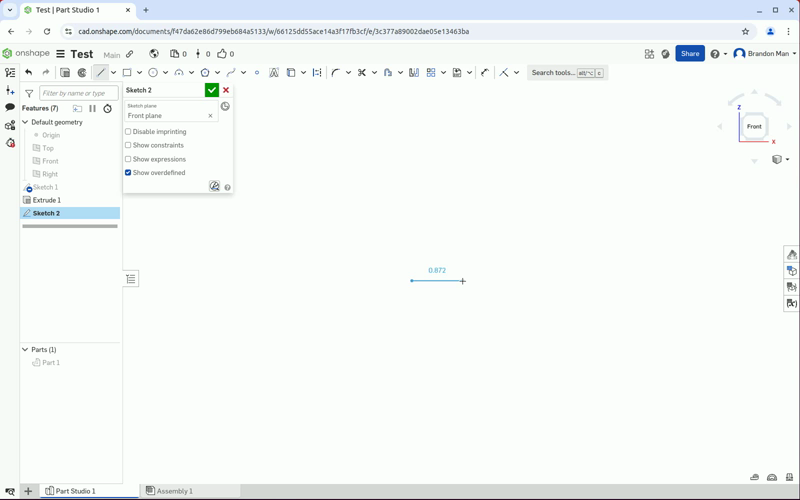
click(462, 280)
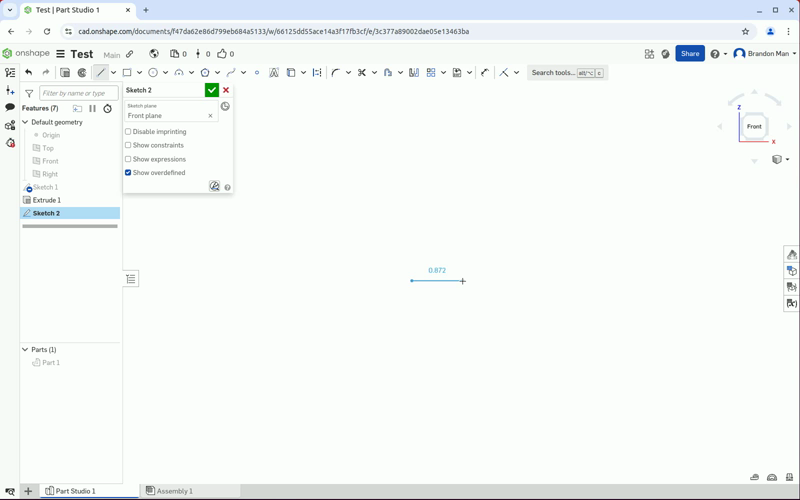
scroll(-6)
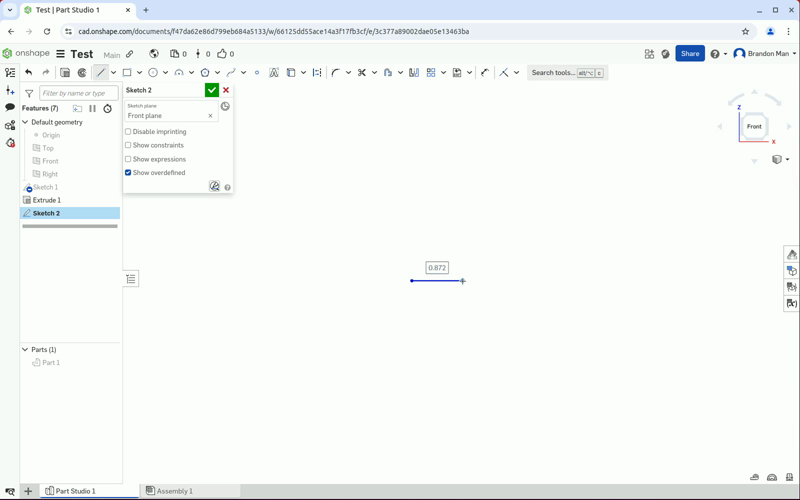
scroll(-6)
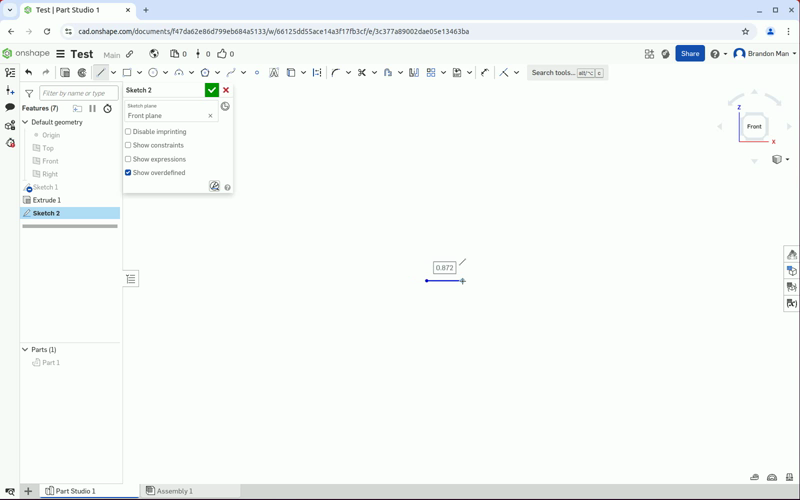
scroll(-6)
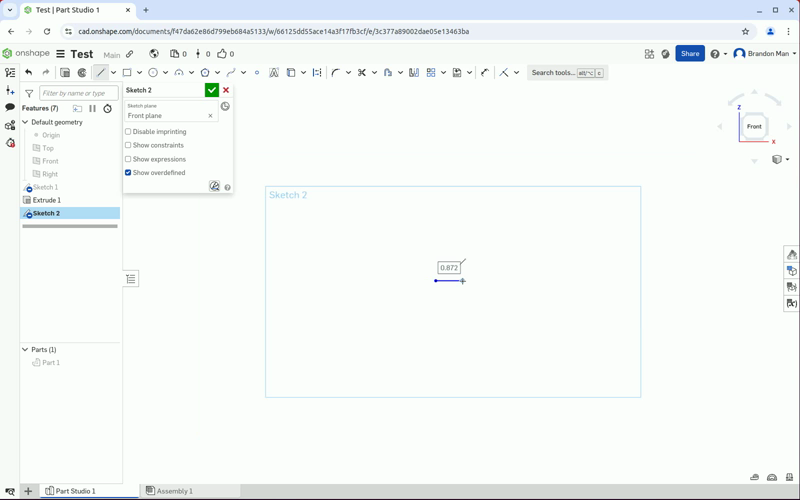
scroll(-6)
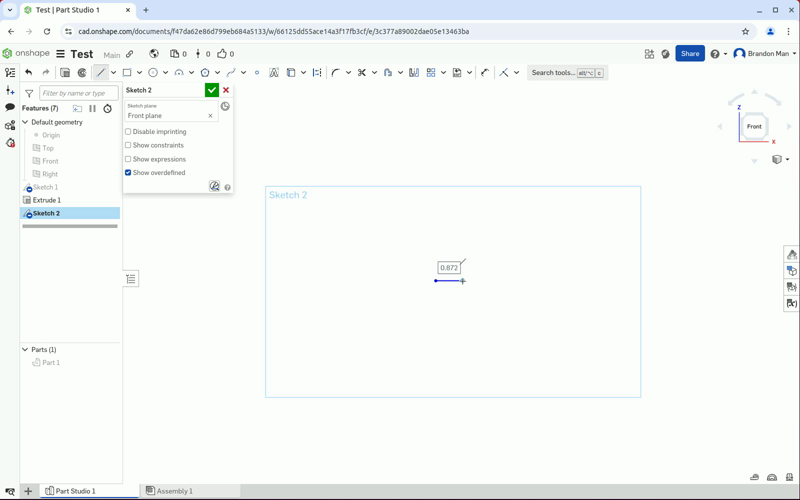
scroll(-6)
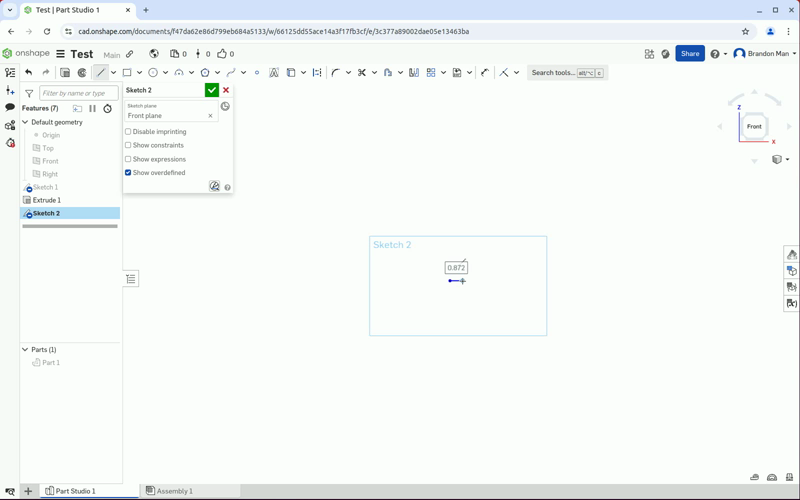
scroll(-6)
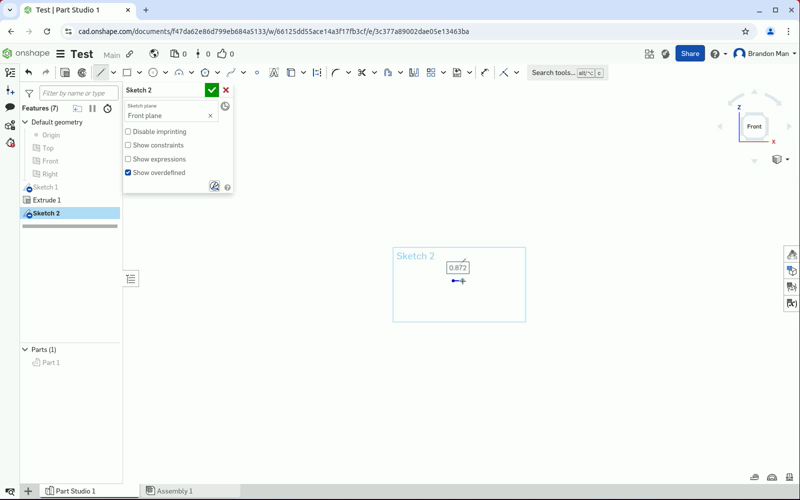
scroll(-6)
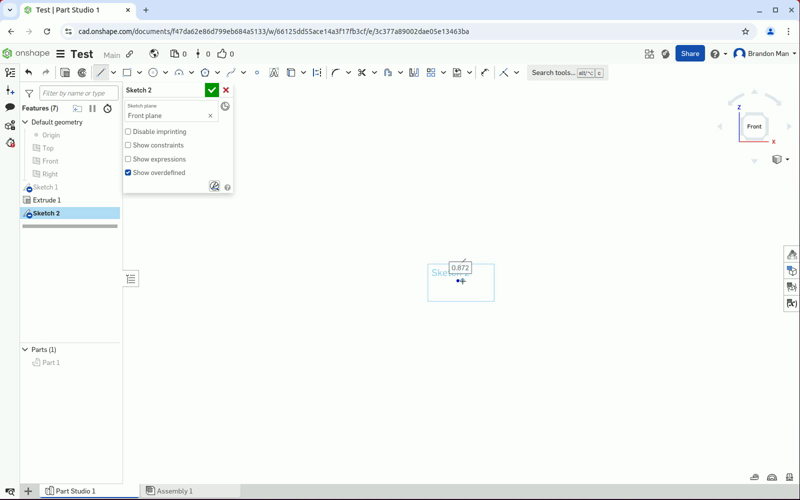
key_up(shift)
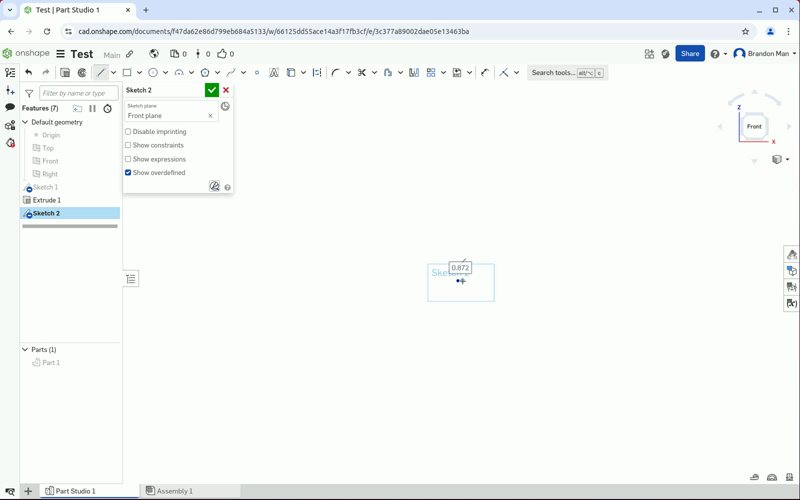
key(esc)
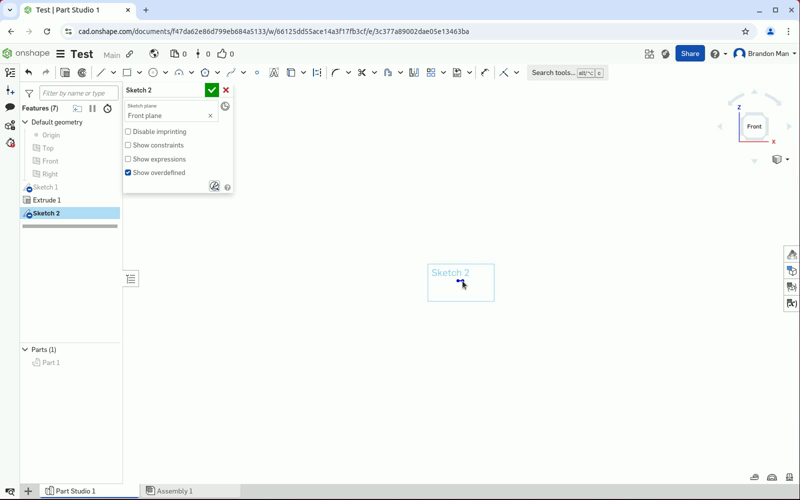
key(a)
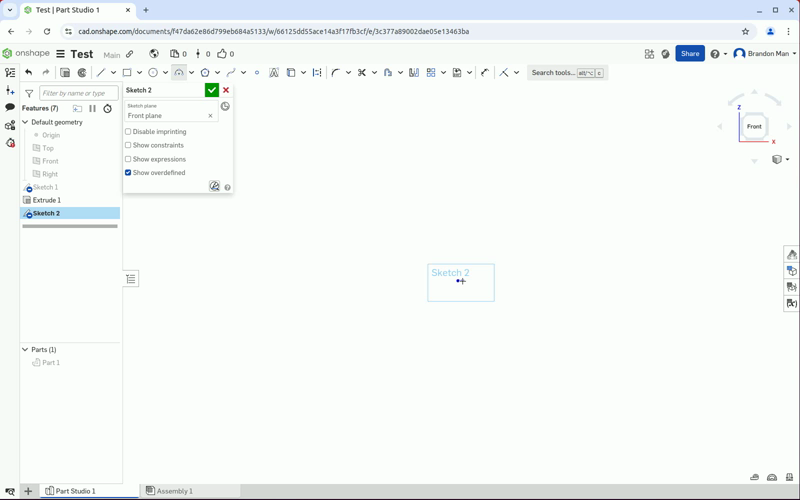
mouse_move(462, 280)
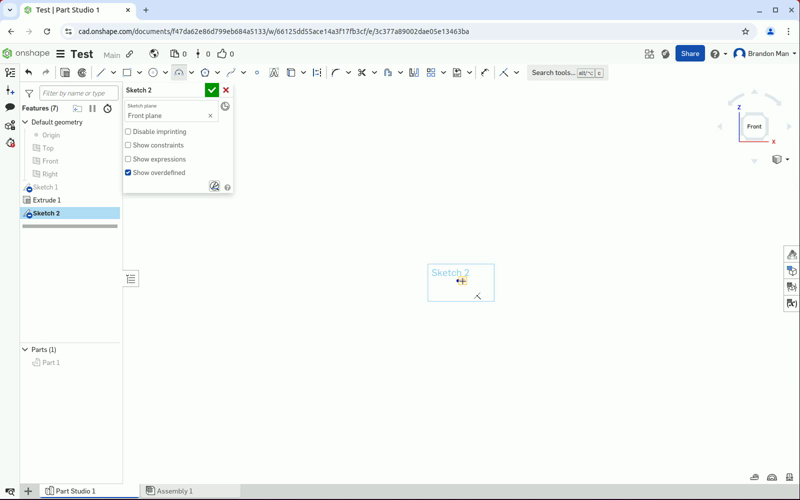
scroll(6)
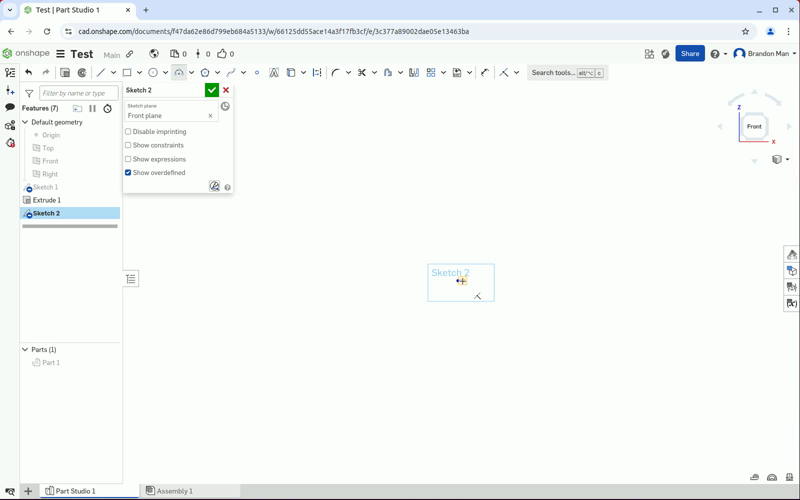
scroll(6)
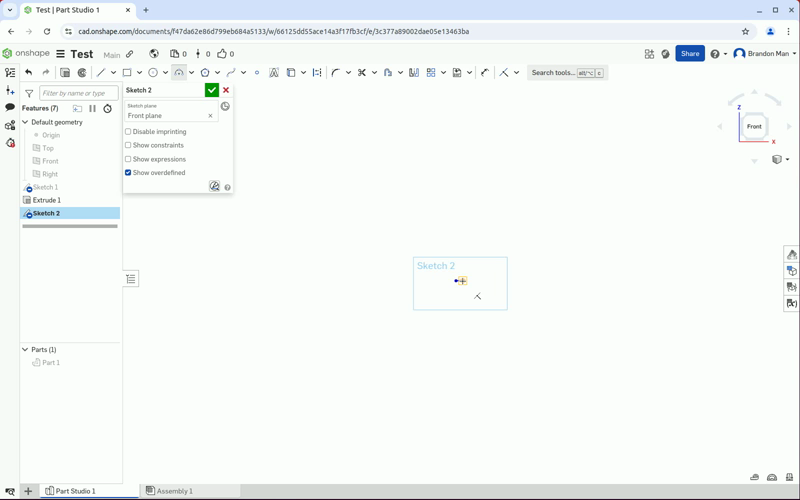
scroll(6)
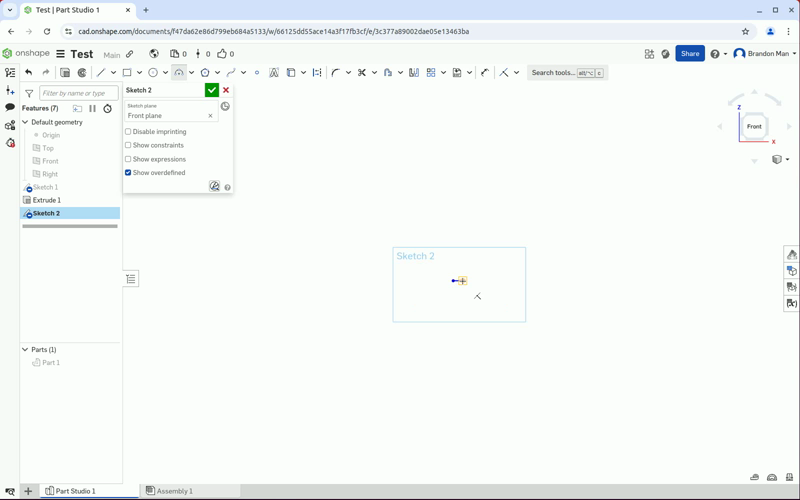
scroll(6)
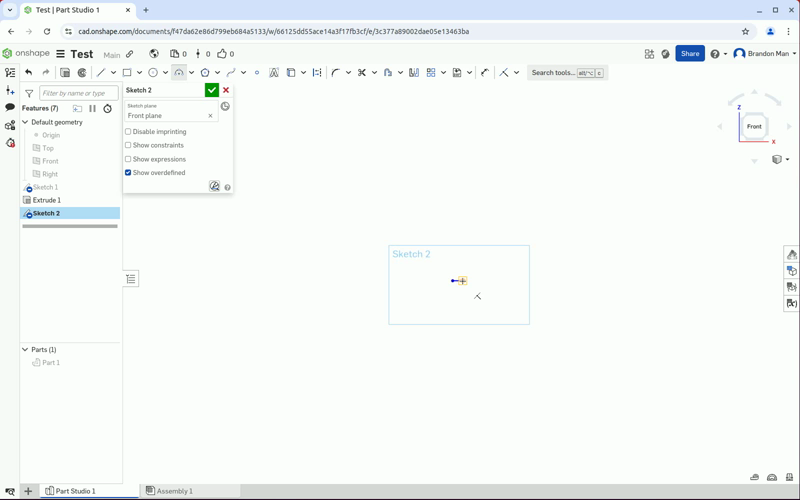
scroll(6)
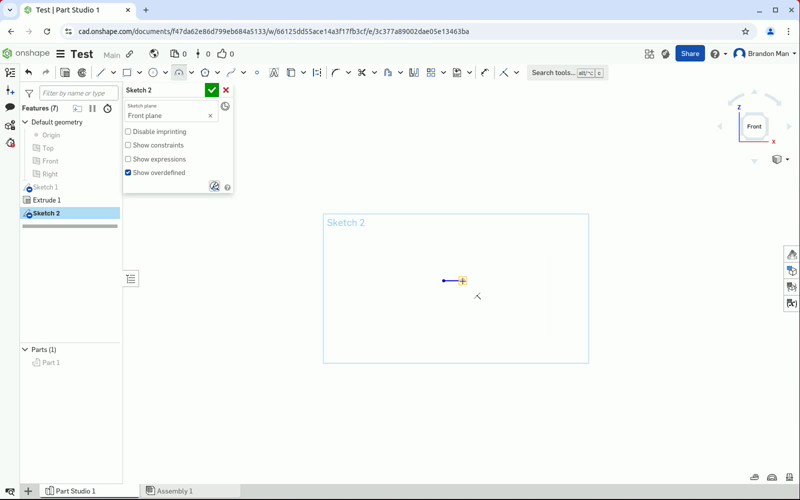
scroll(6)
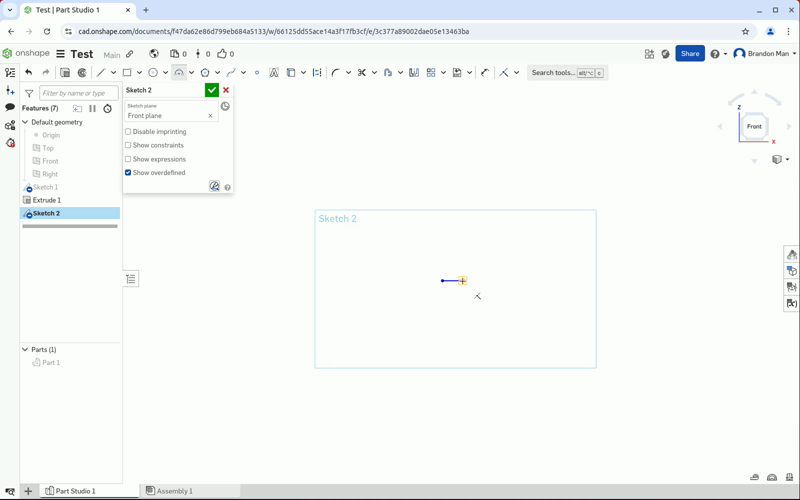
scroll(6)
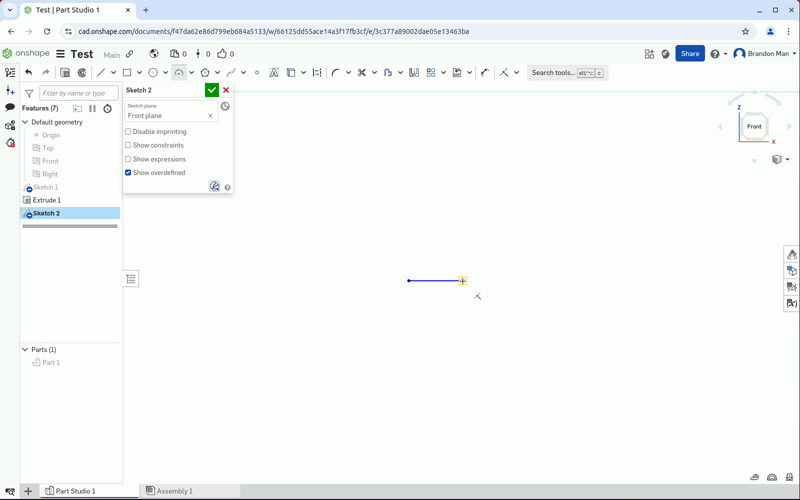
click(462, 280)
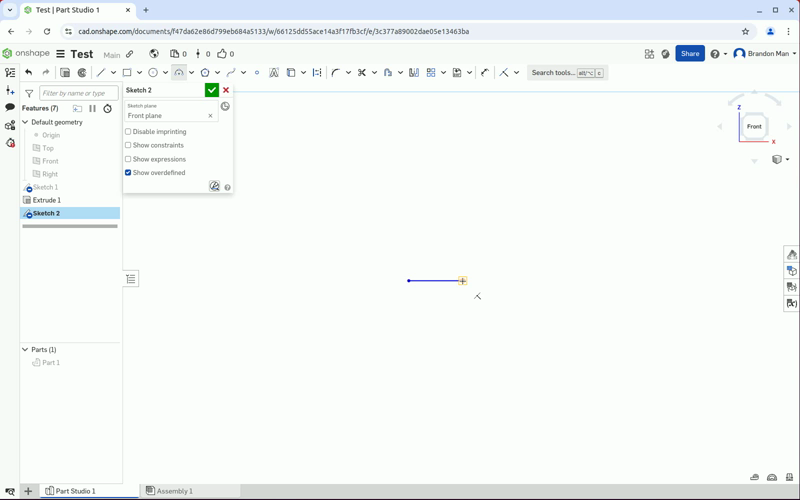
scroll(-6)
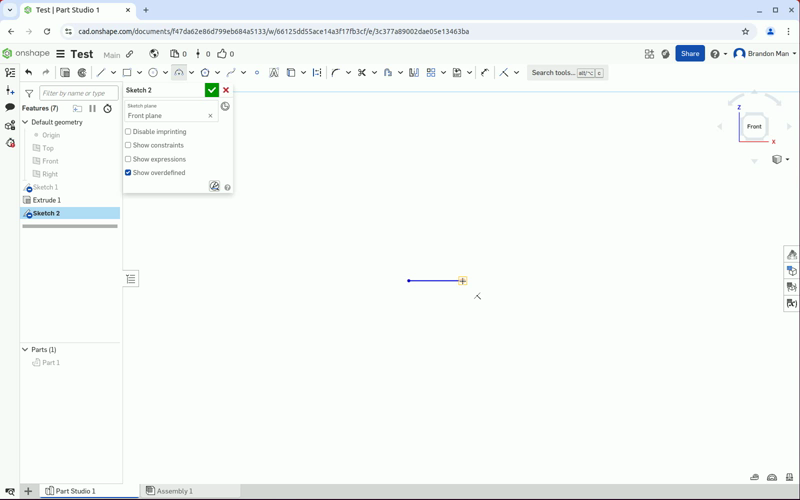
scroll(-6)
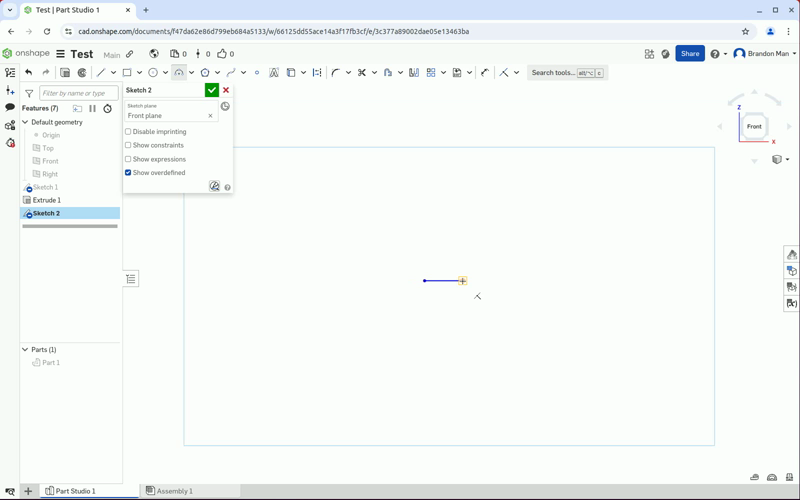
scroll(-6)
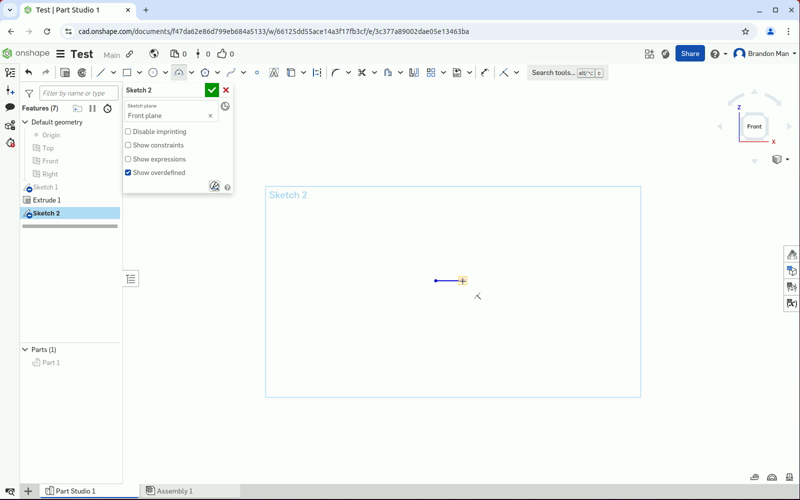
scroll(-6)
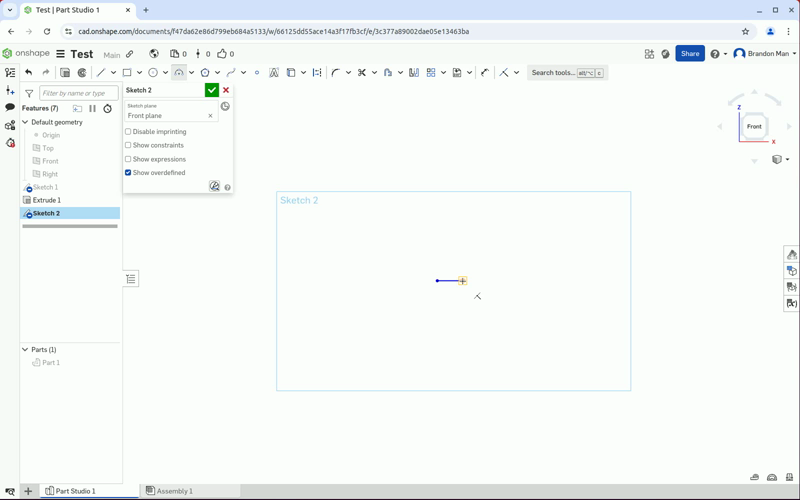
scroll(-6)
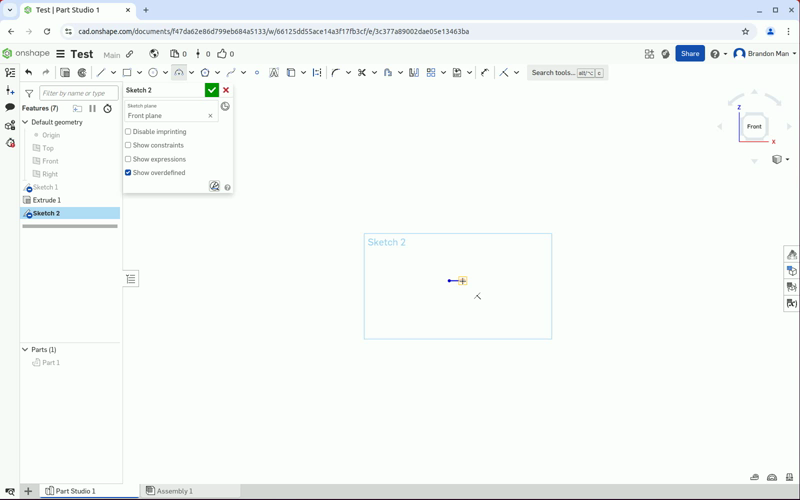
scroll(-6)
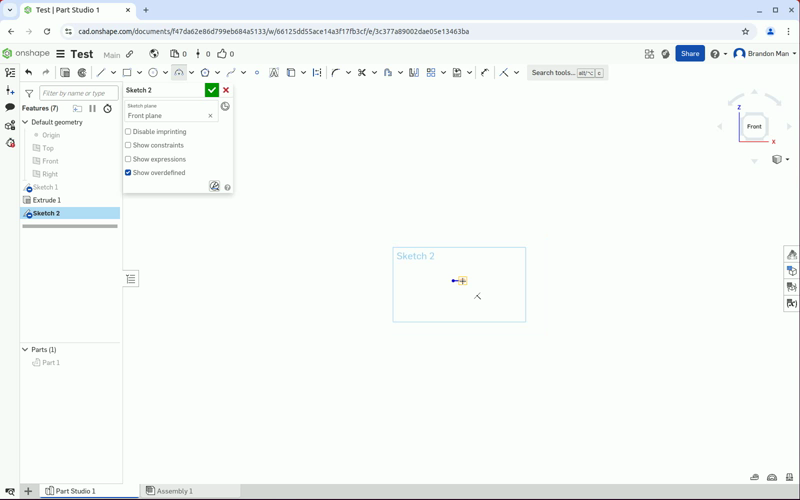
scroll(-6)
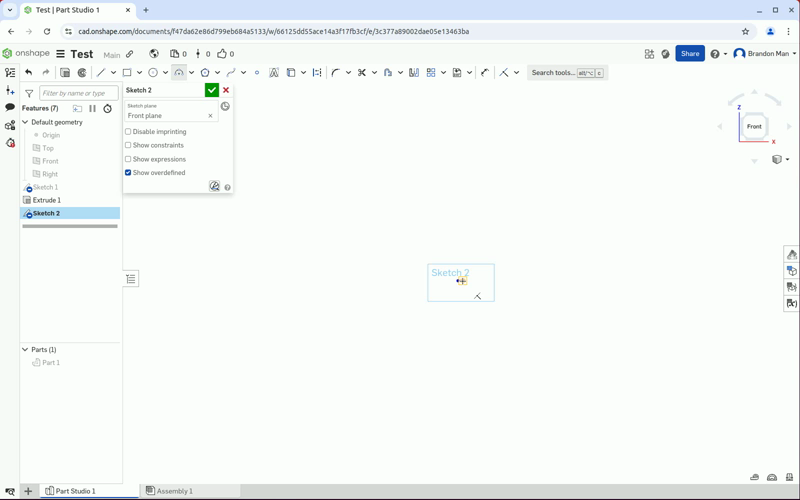
mouse_move(458, 280)
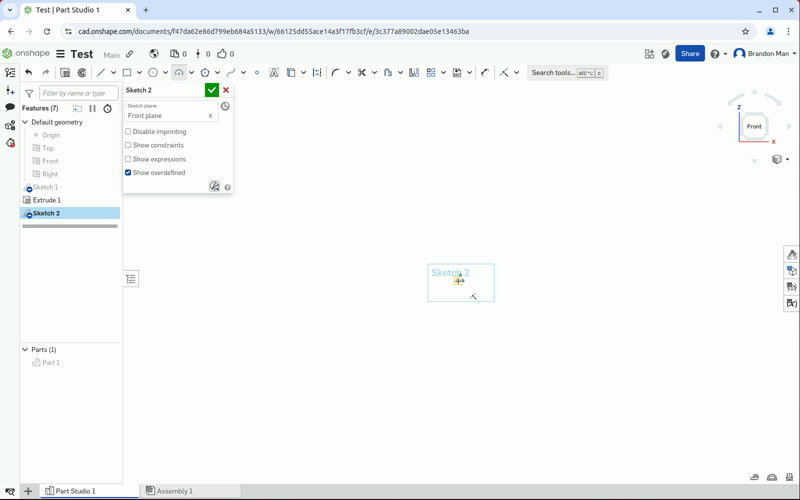
scroll(6)
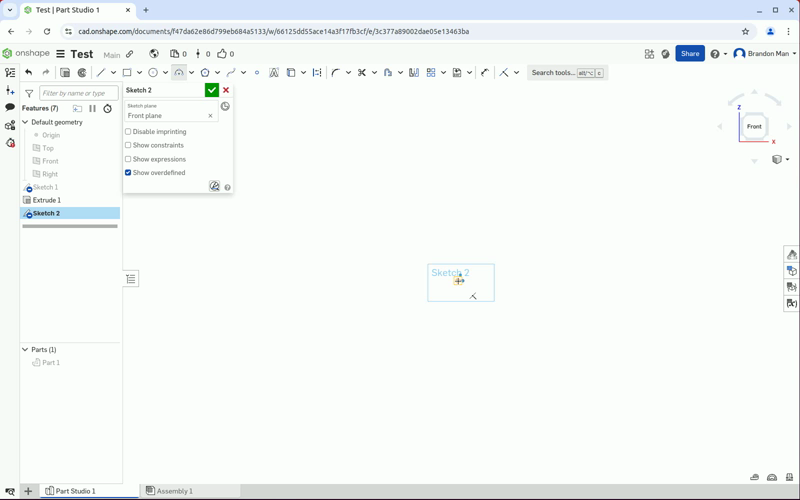
scroll(6)
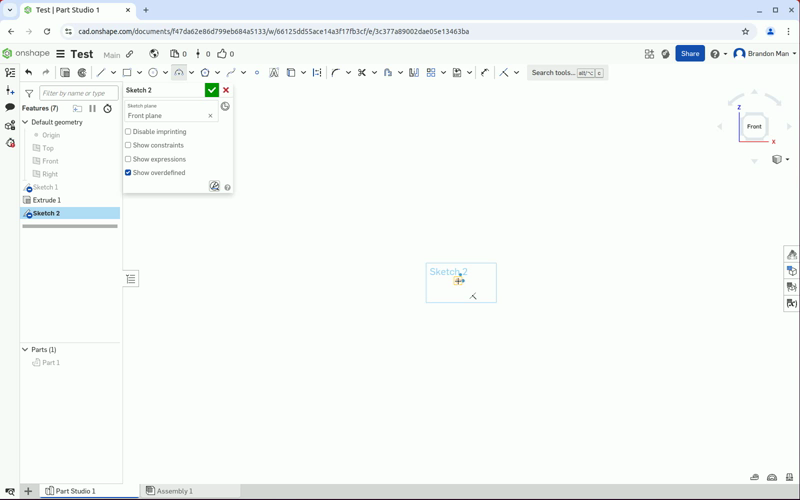
scroll(6)
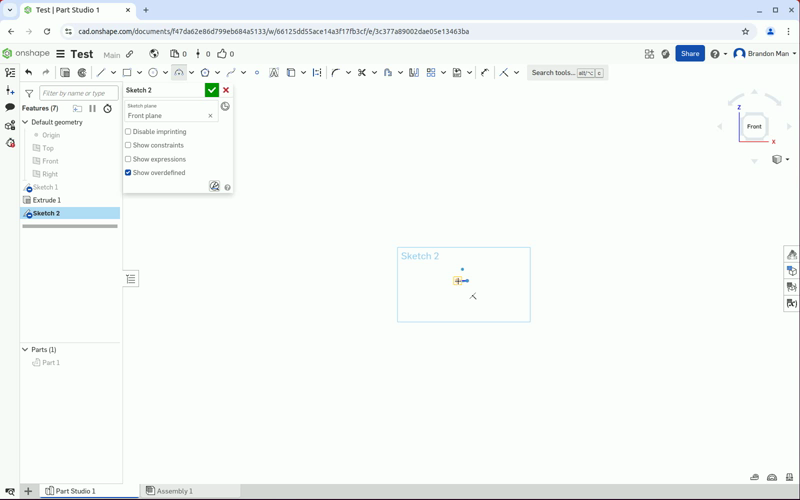
scroll(6)
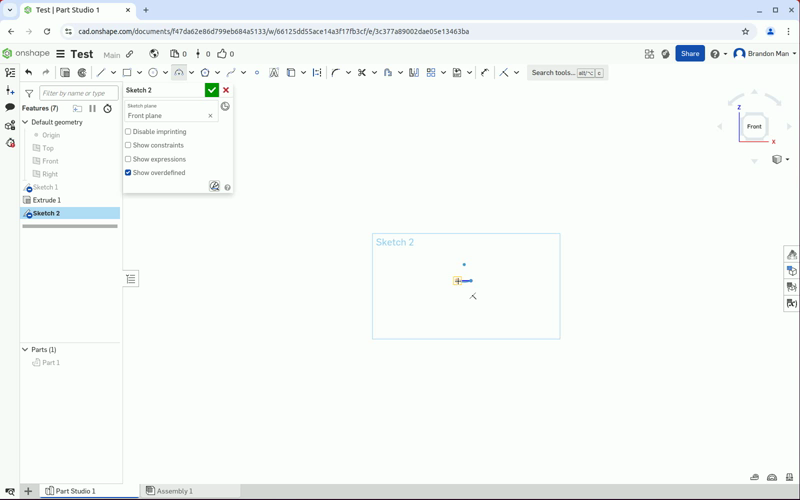
scroll(6)
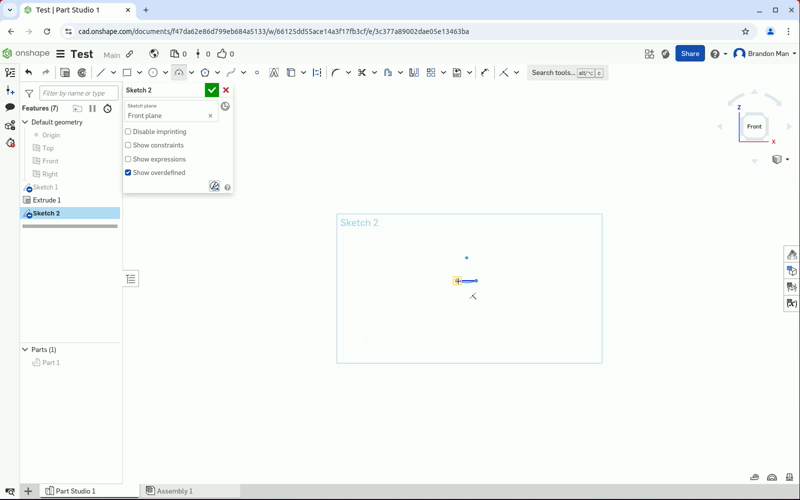
scroll(6)
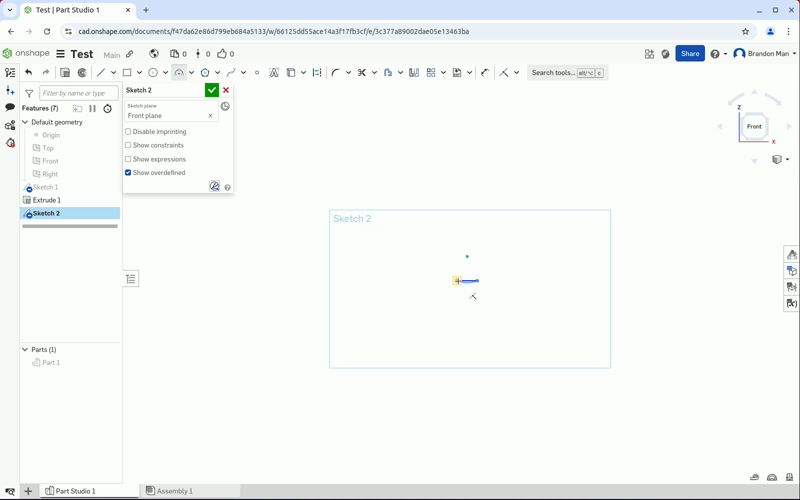
scroll(6)
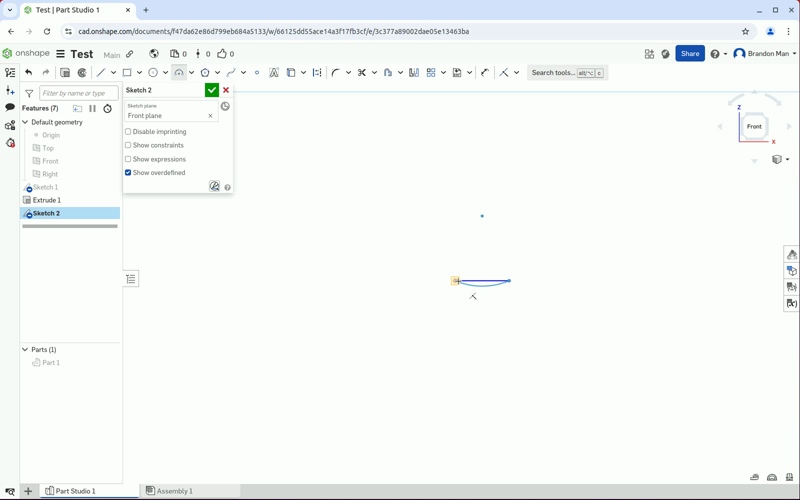
click(458, 280)
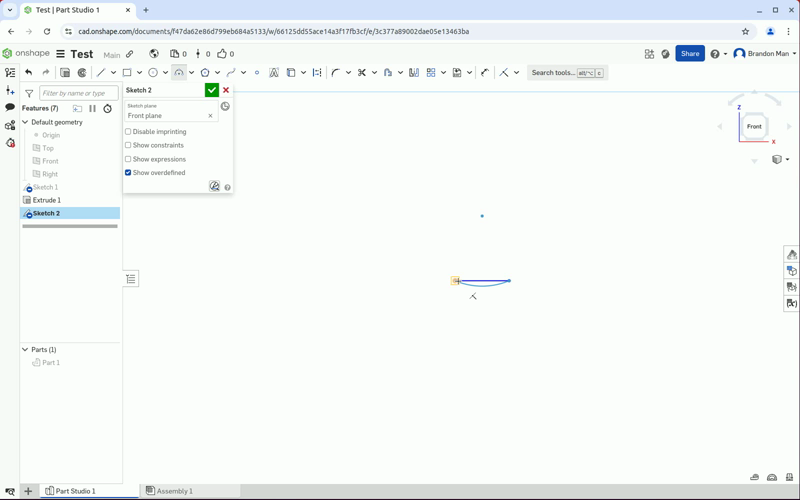
scroll(-6)
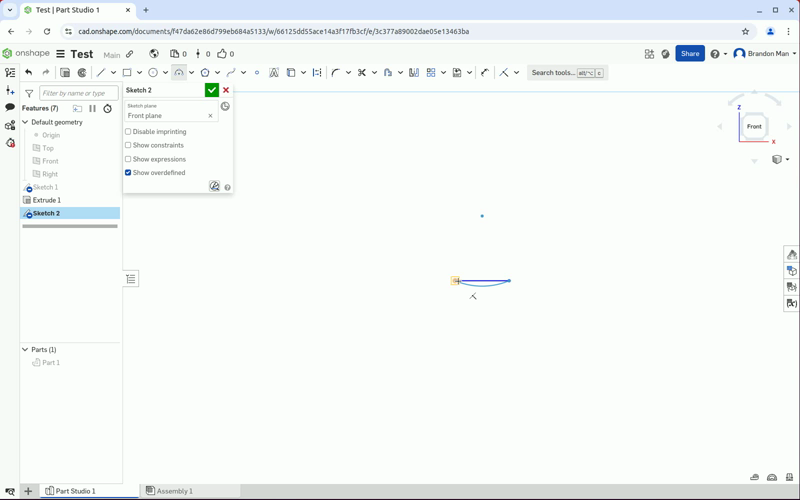
scroll(-6)
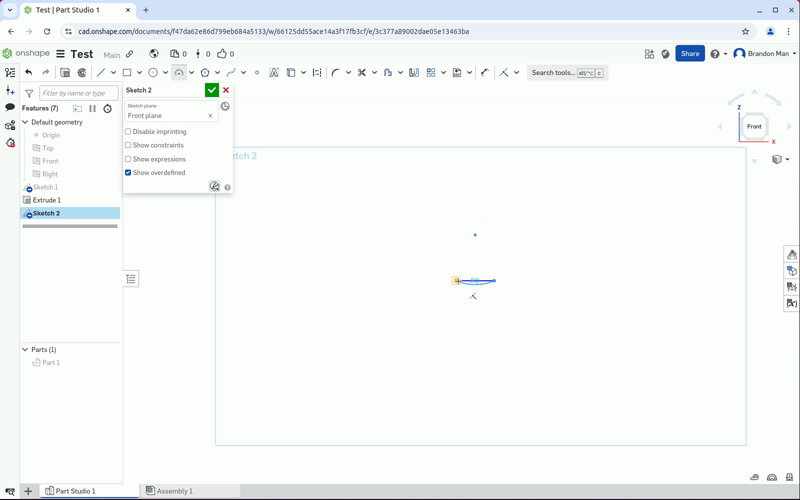
scroll(-6)
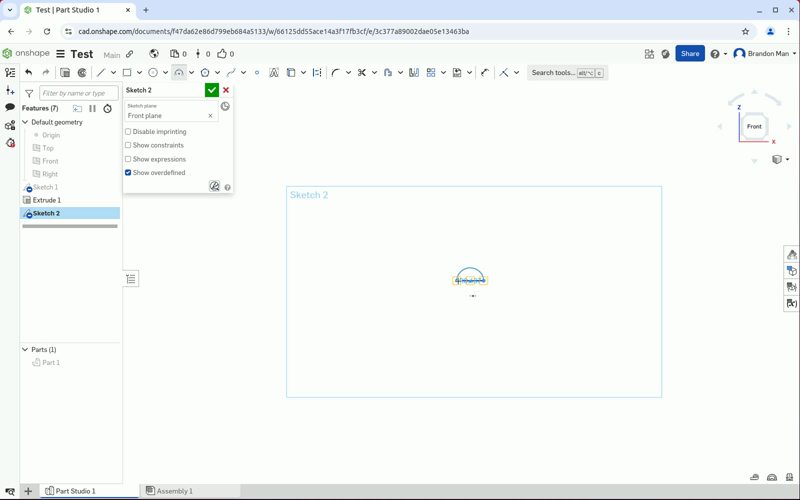
scroll(-6)
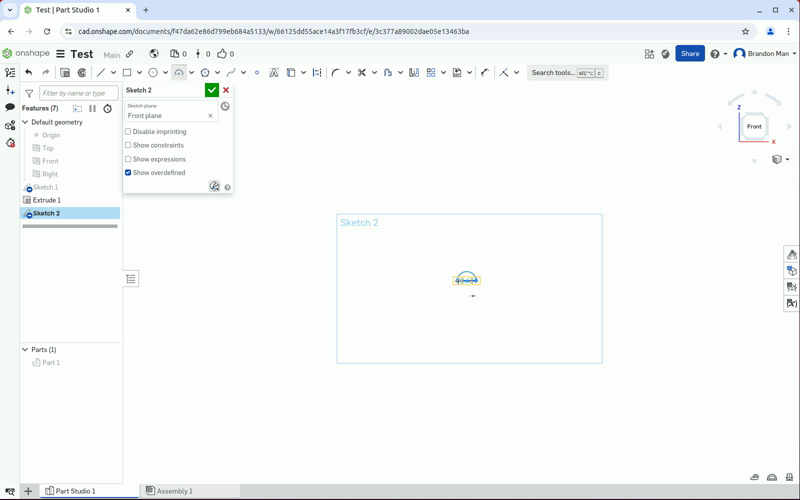
scroll(-6)
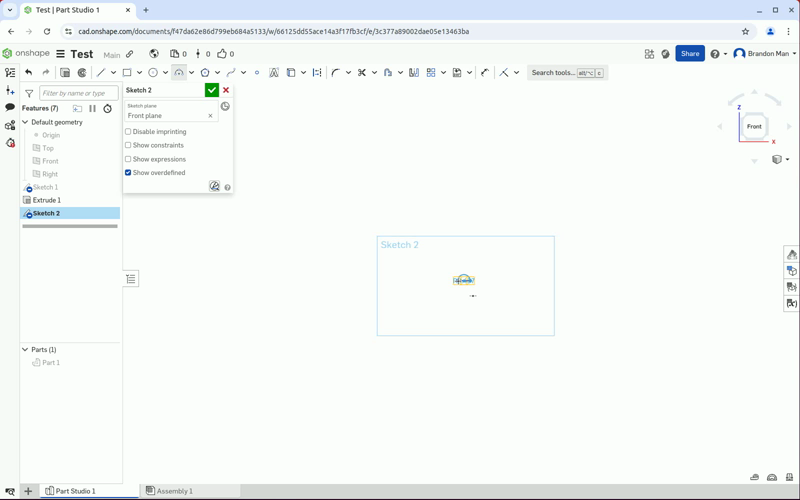
scroll(-6)
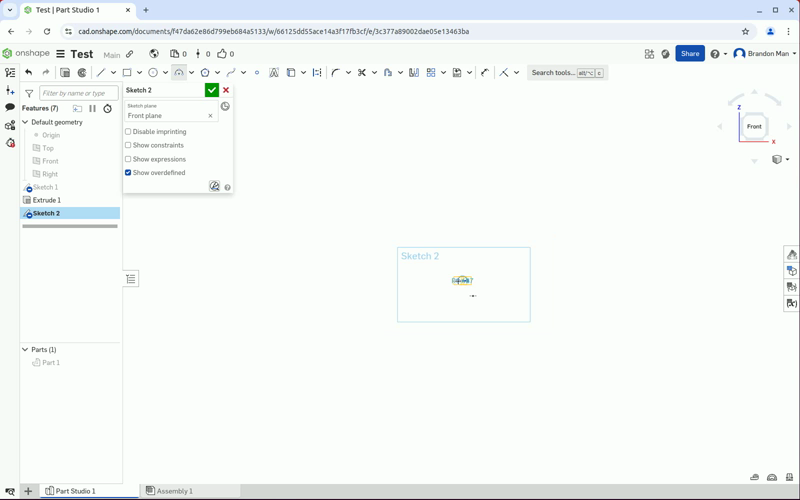
scroll(-6)
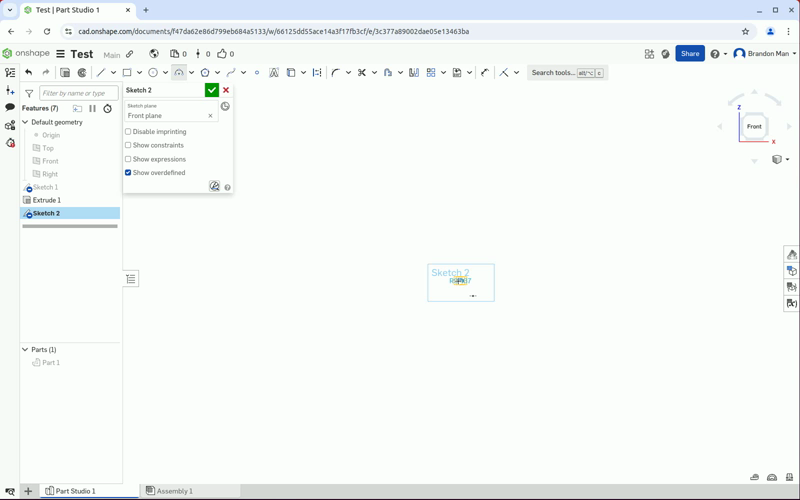
key_down(shift)
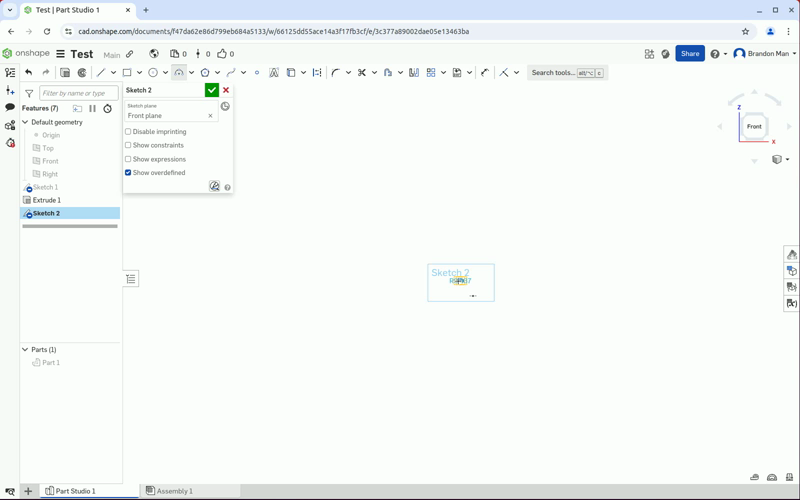
mouse_move(460, 279)
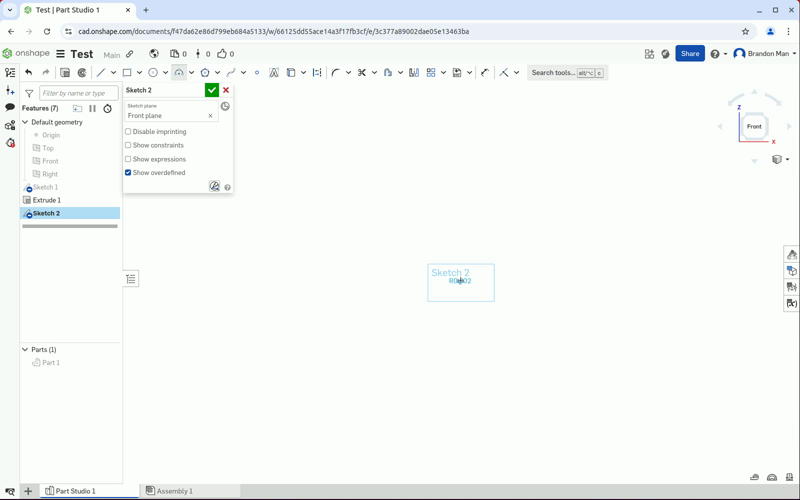
scroll(6)
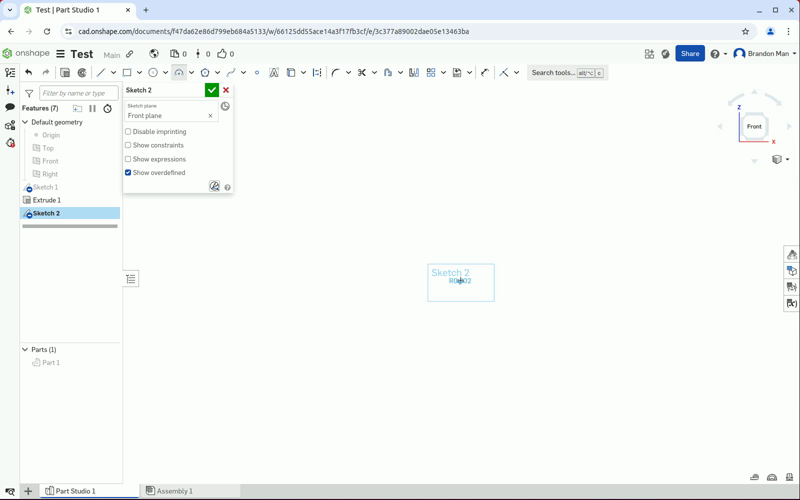
scroll(6)
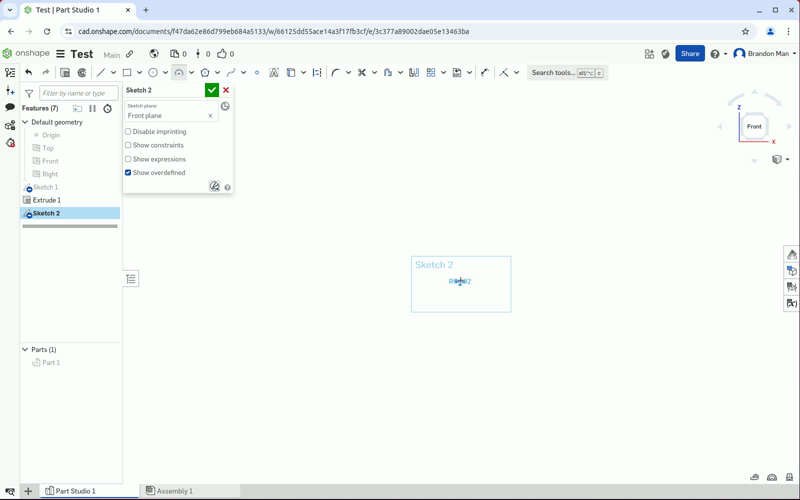
scroll(6)
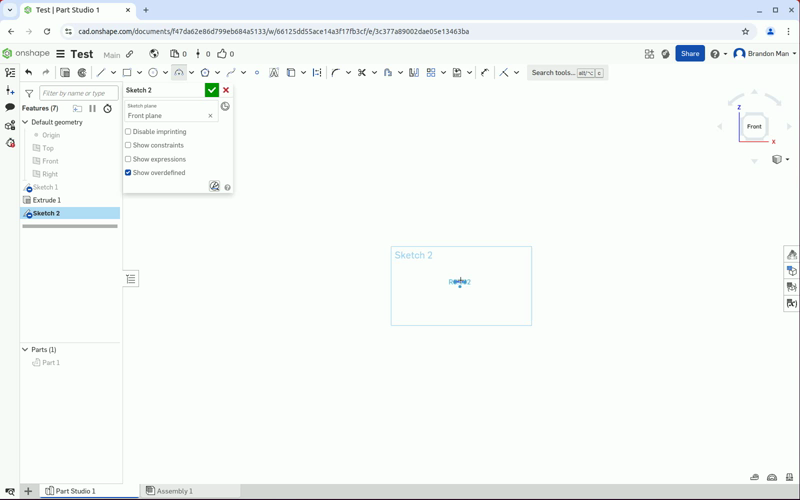
scroll(6)
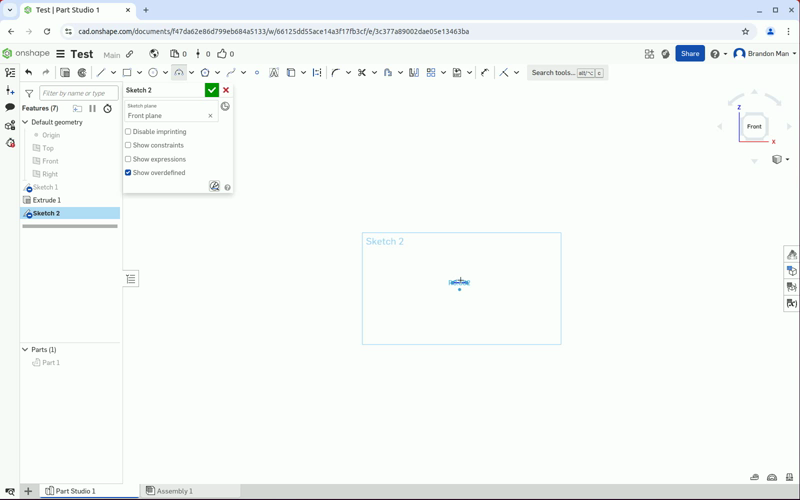
scroll(6)
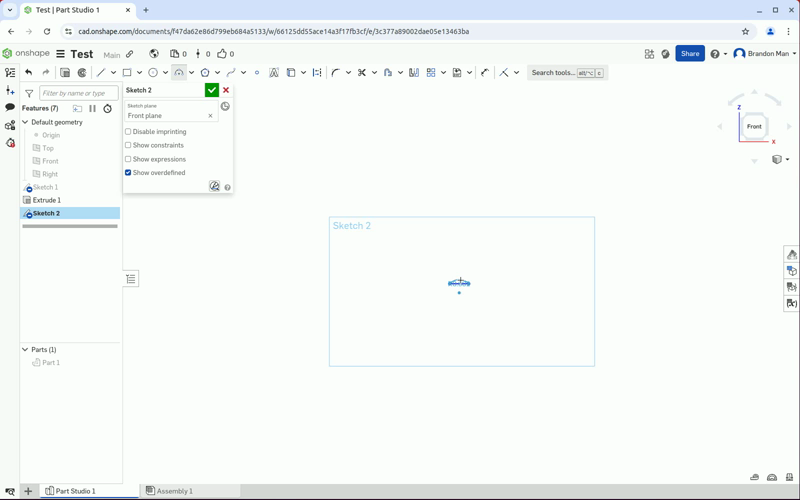
scroll(6)
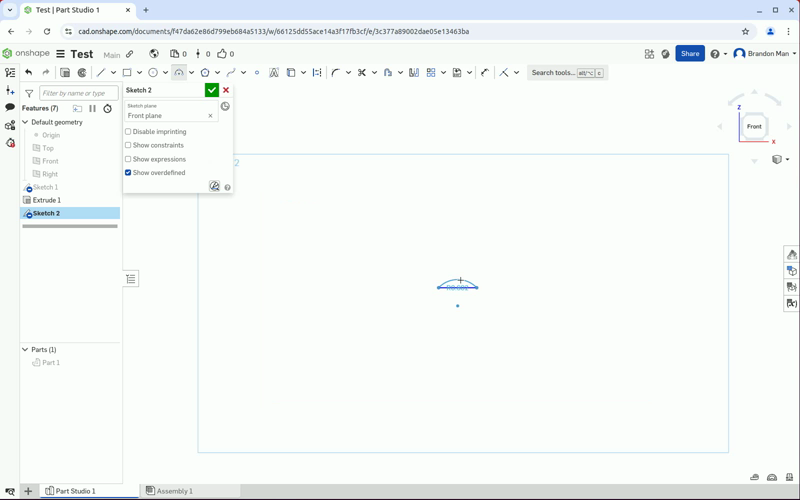
scroll(6)
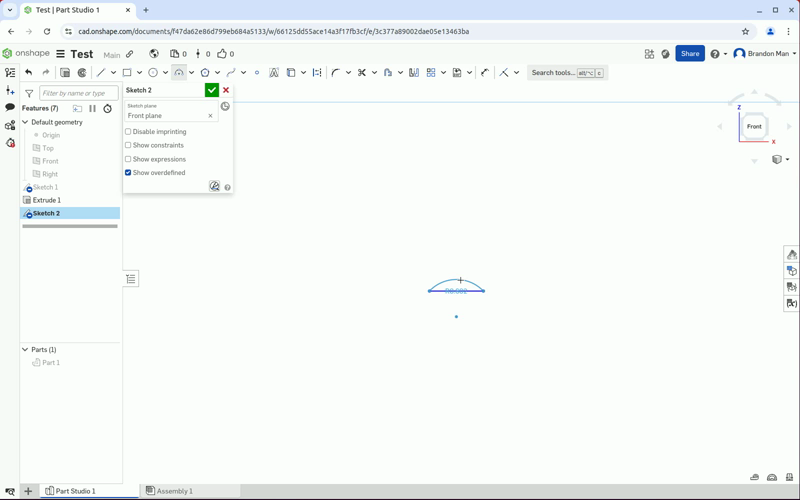
click(460, 279)
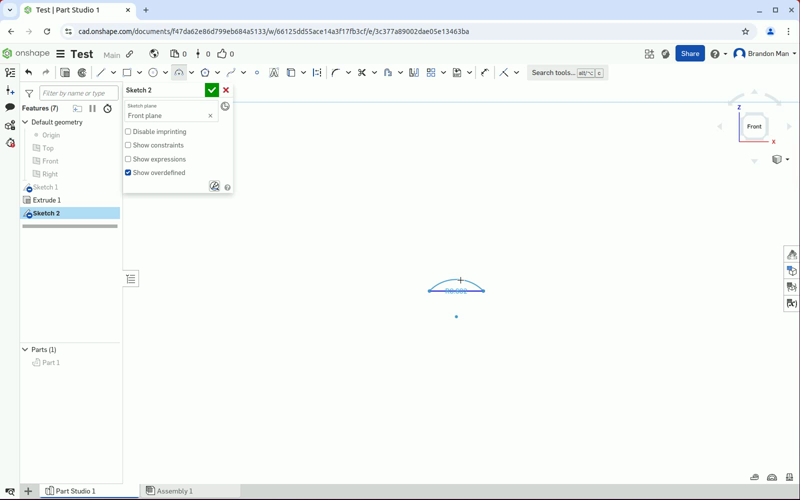
scroll(-6)
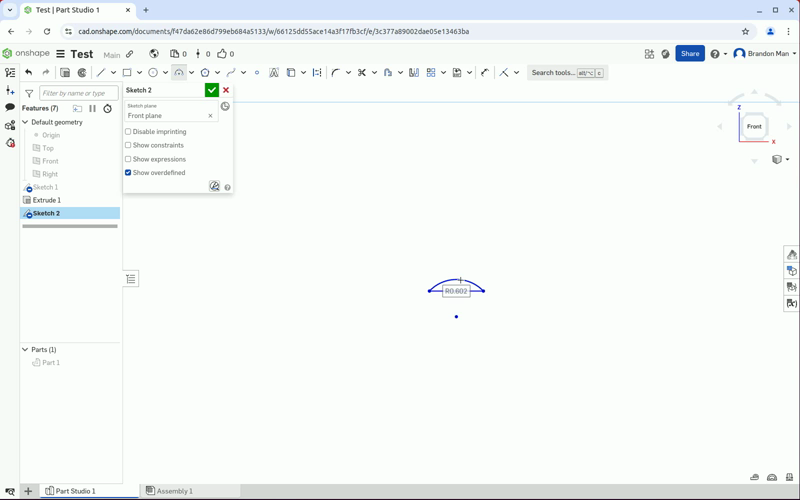
scroll(-6)
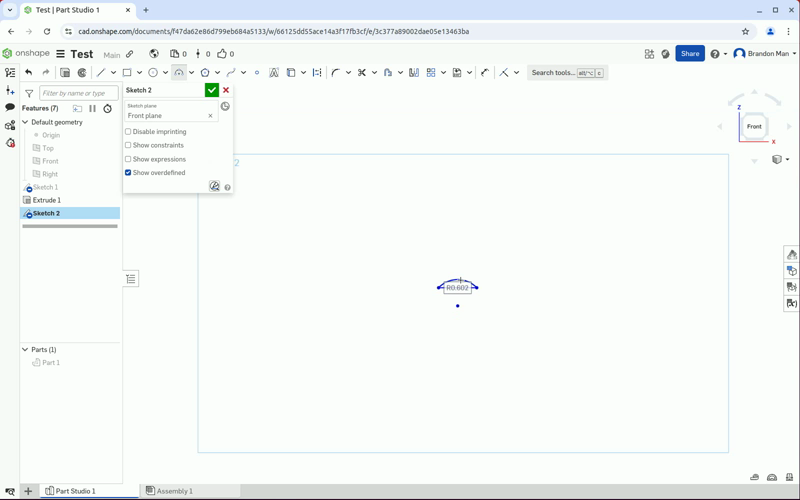
scroll(-6)
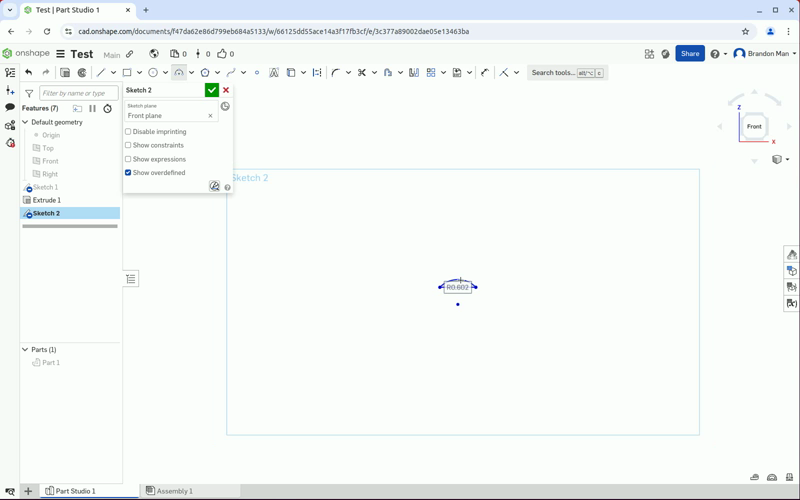
scroll(-6)
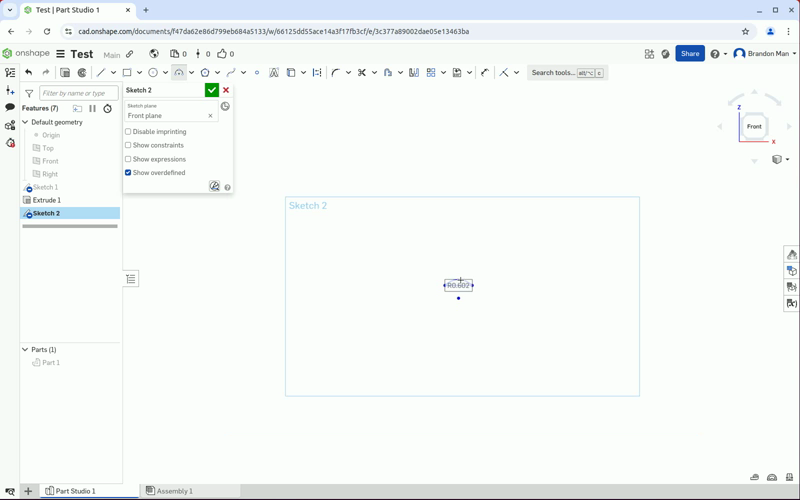
scroll(-6)
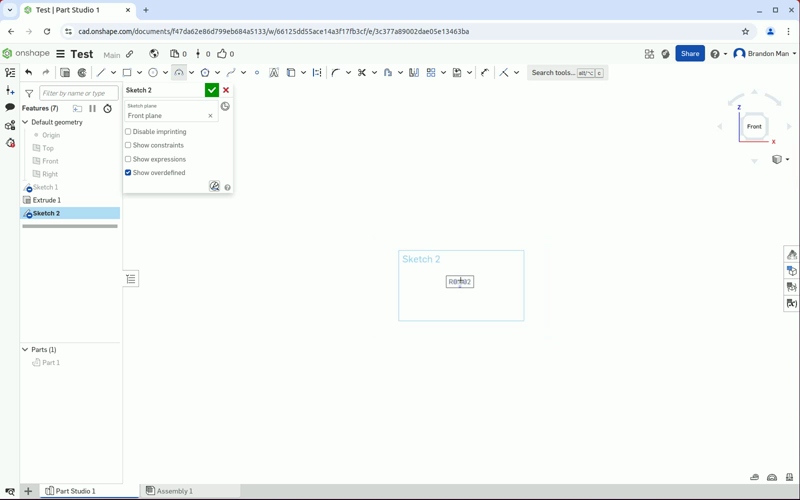
scroll(-6)
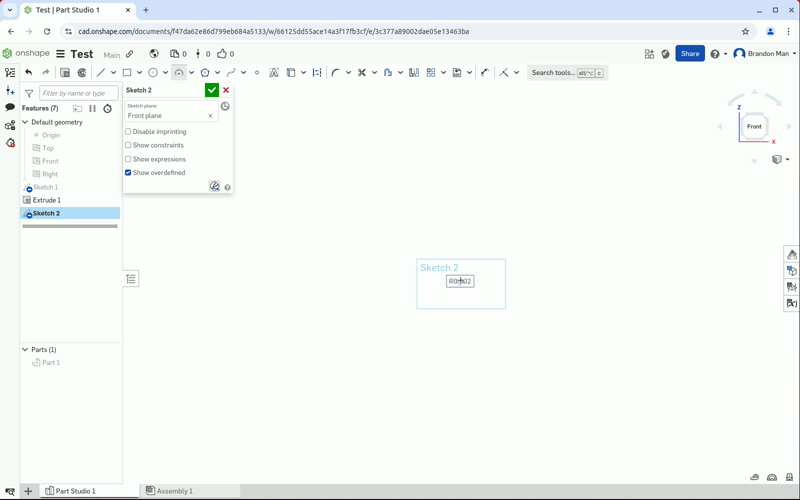
scroll(-6)
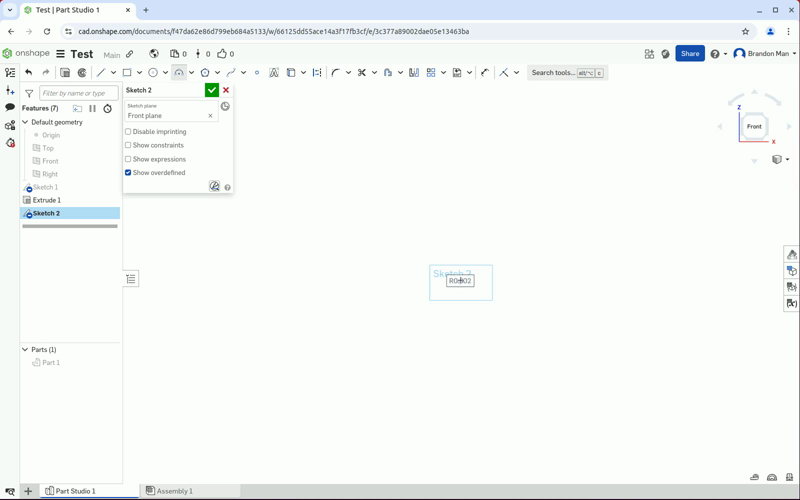
key_up(shift)
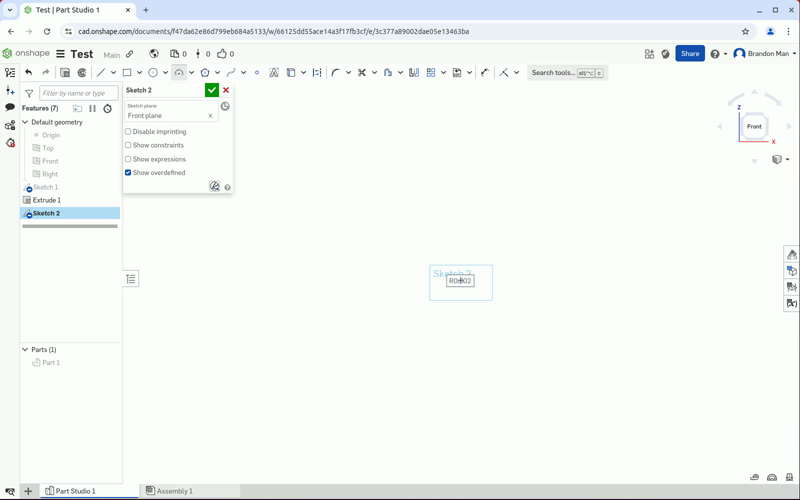
key(esc)
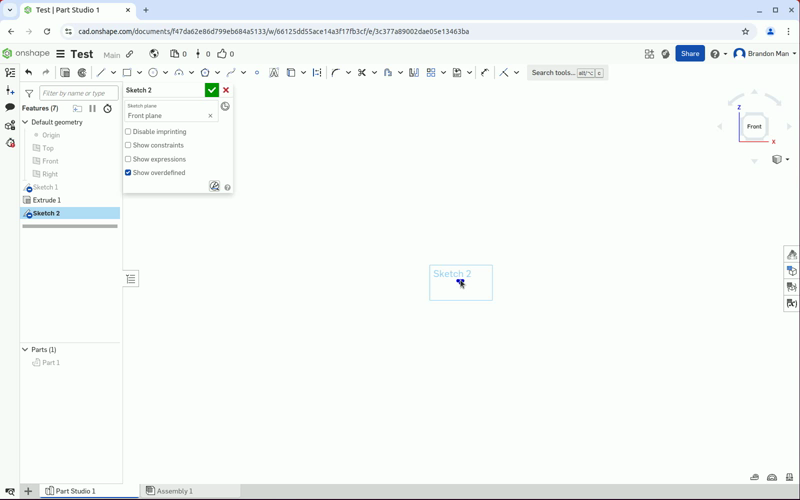
mouse_move(462, 280)
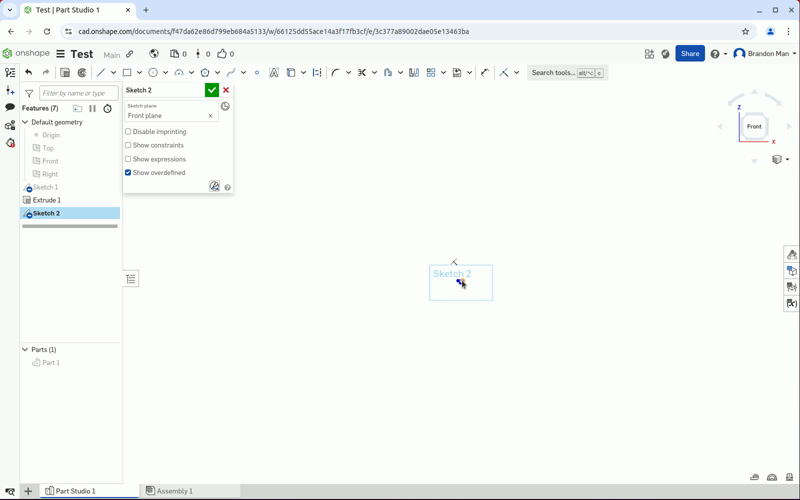
scroll(6)
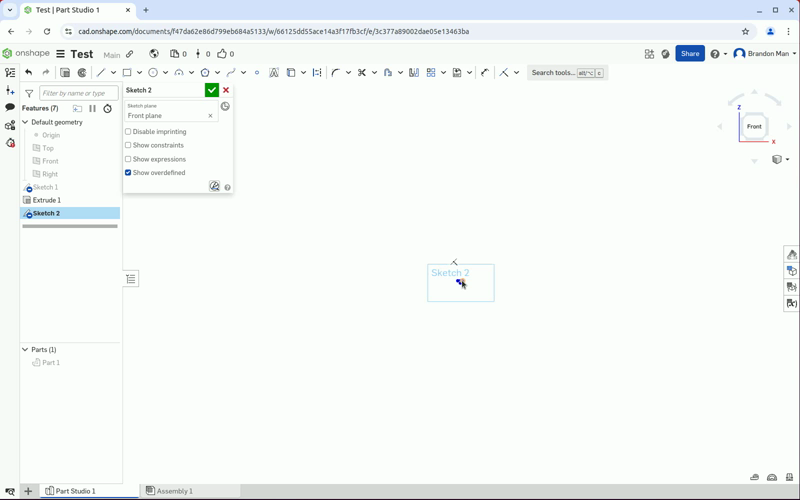
scroll(6)
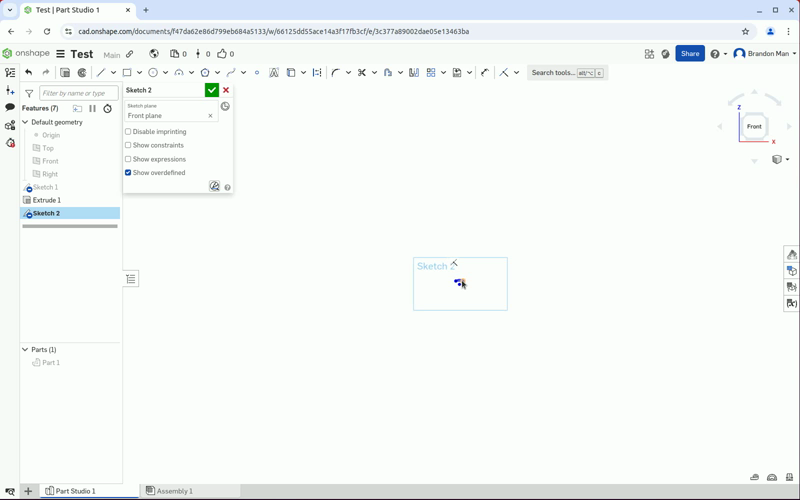
scroll(6)
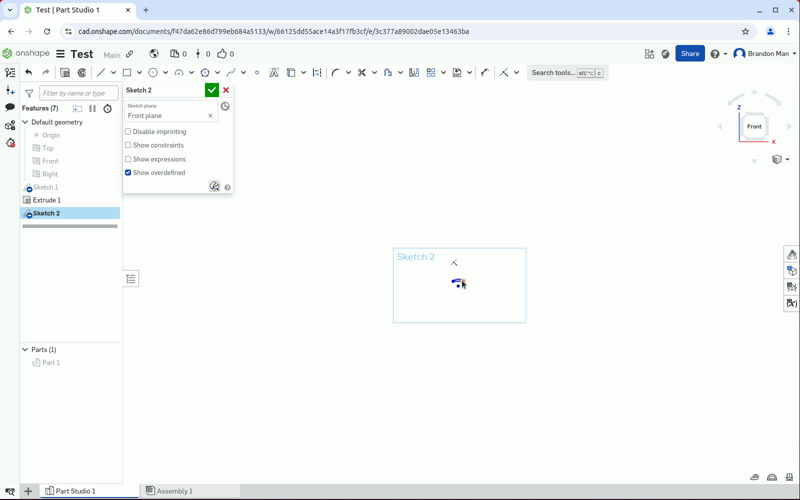
scroll(6)
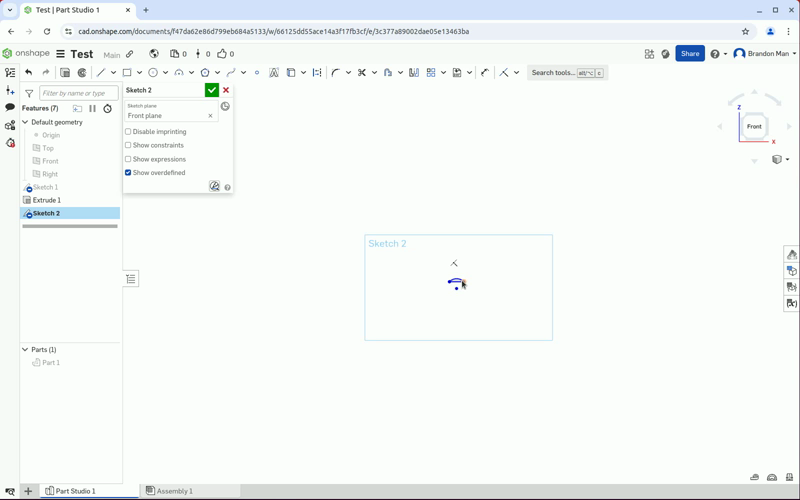
scroll(6)
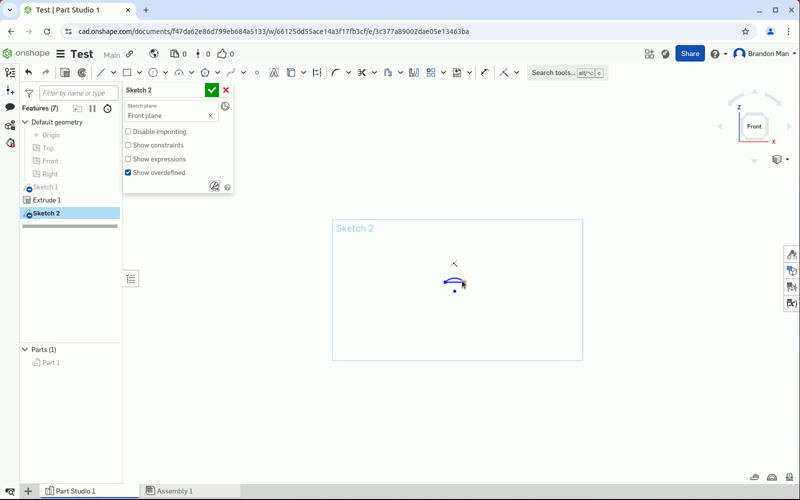
scroll(6)
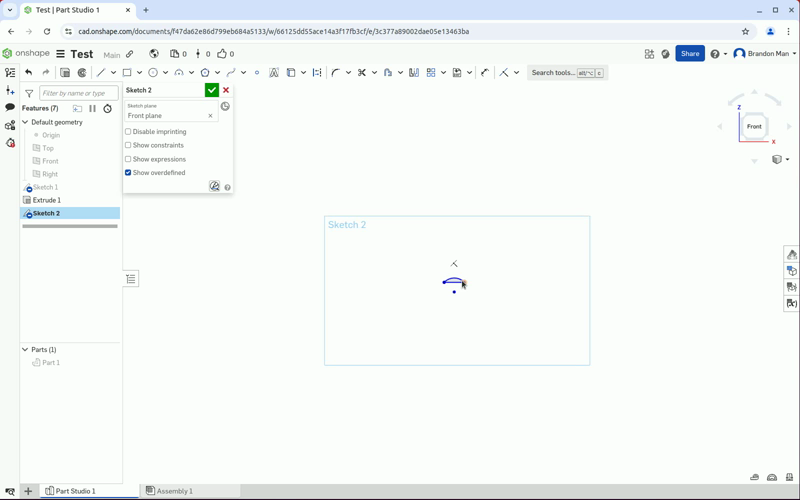
scroll(6)
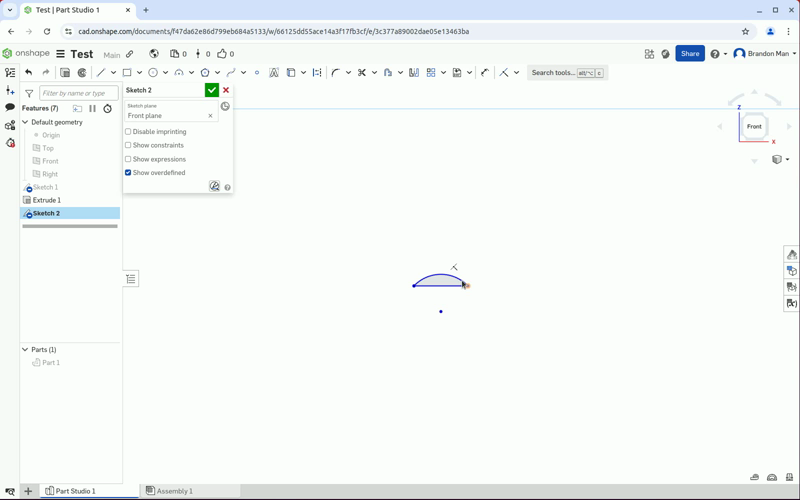
click(462, 280)
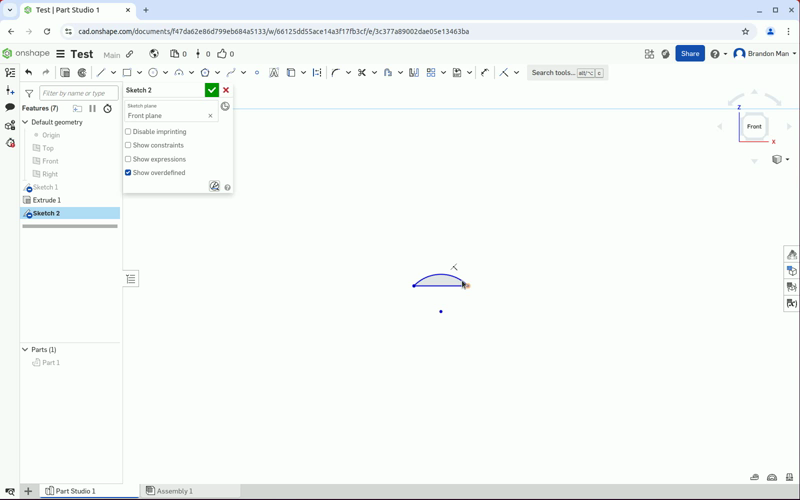
scroll(-6)
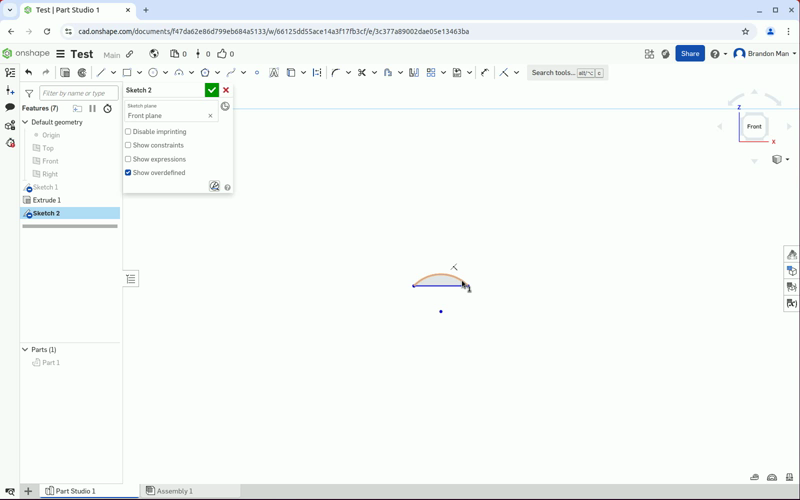
scroll(-6)
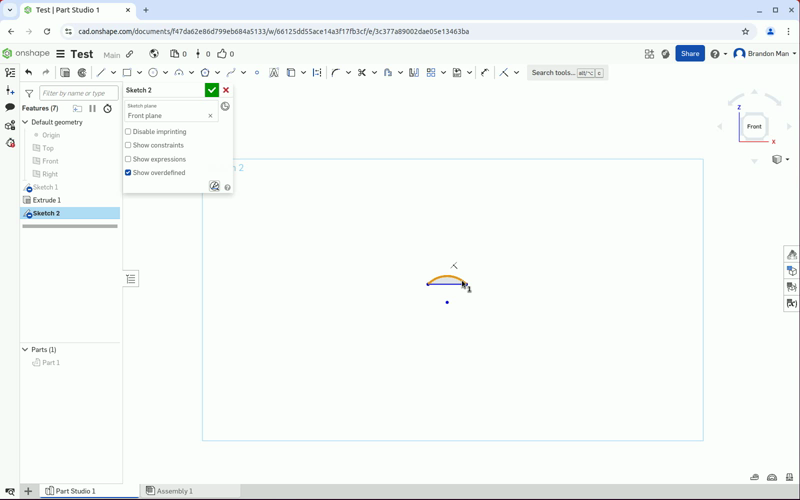
scroll(-6)
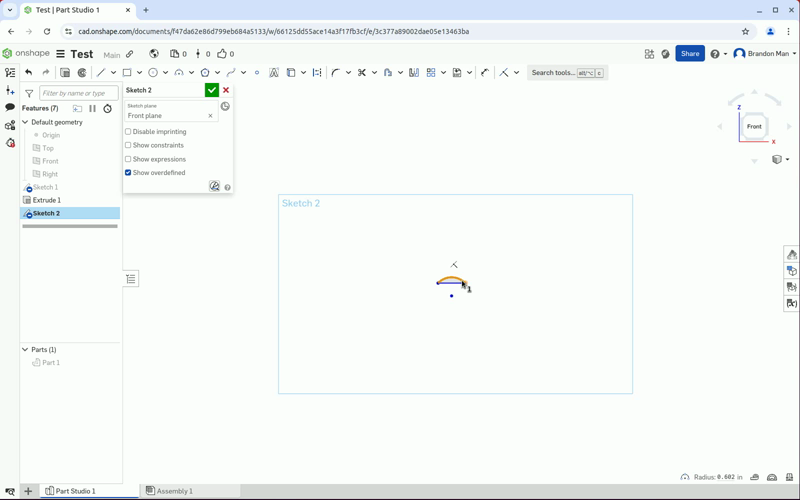
scroll(-6)
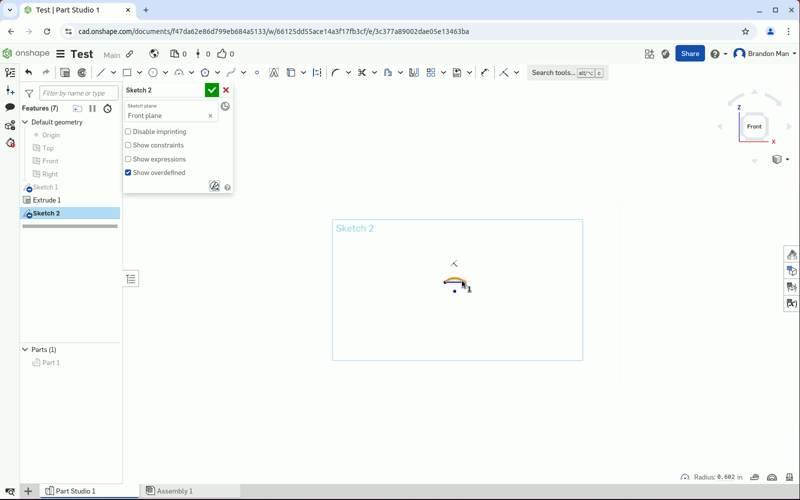
scroll(-6)
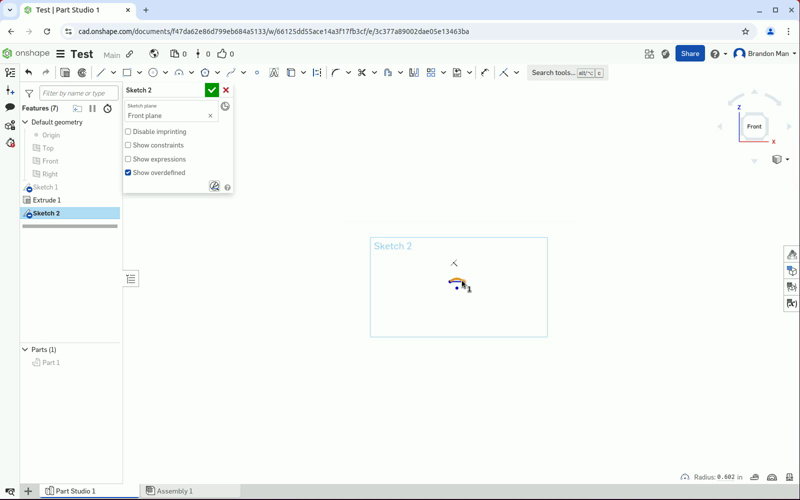
scroll(-6)
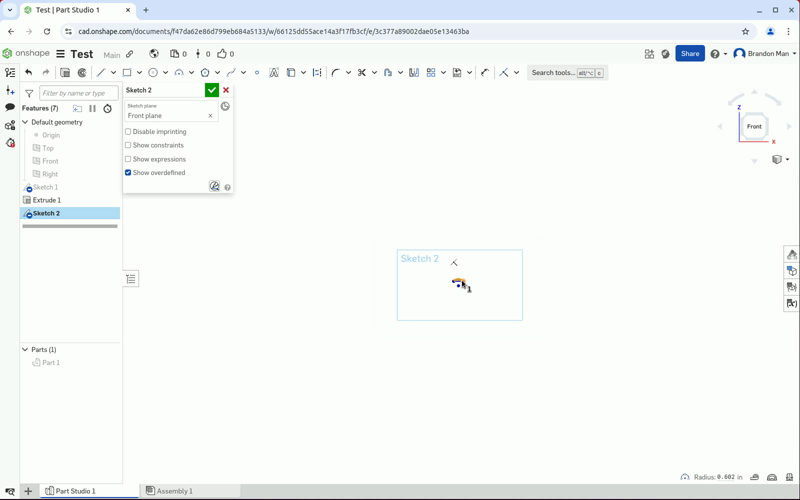
scroll(-6)
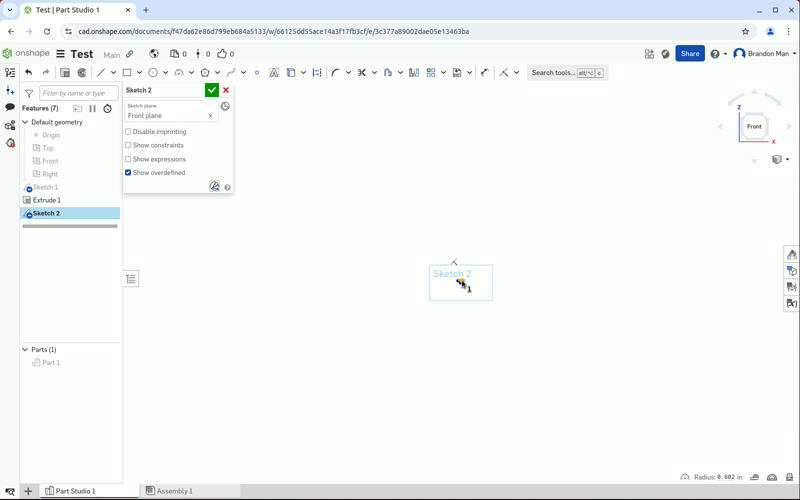
mouse_move(73, 352)
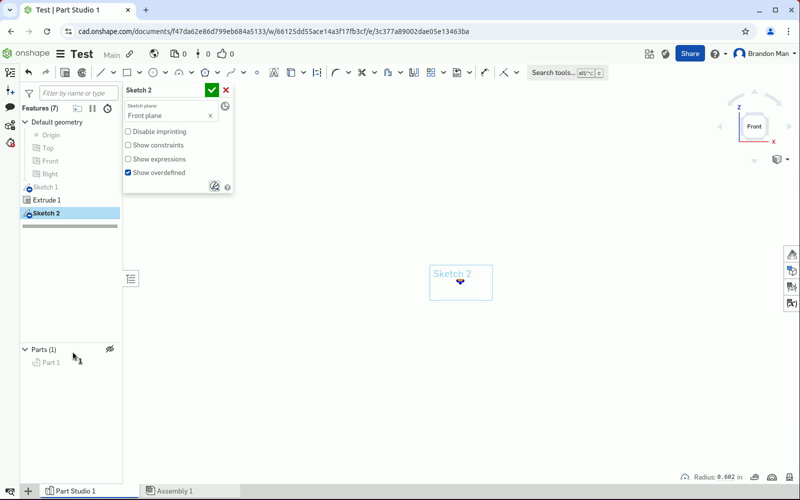
key(shift+y)
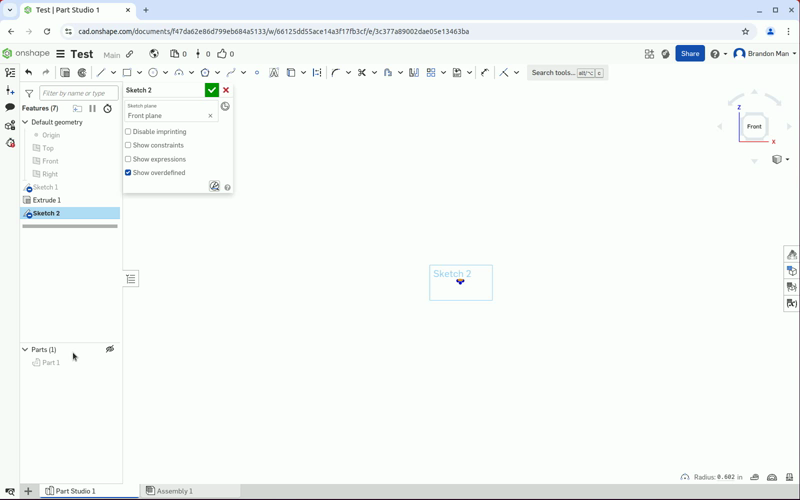
key(shift+e)
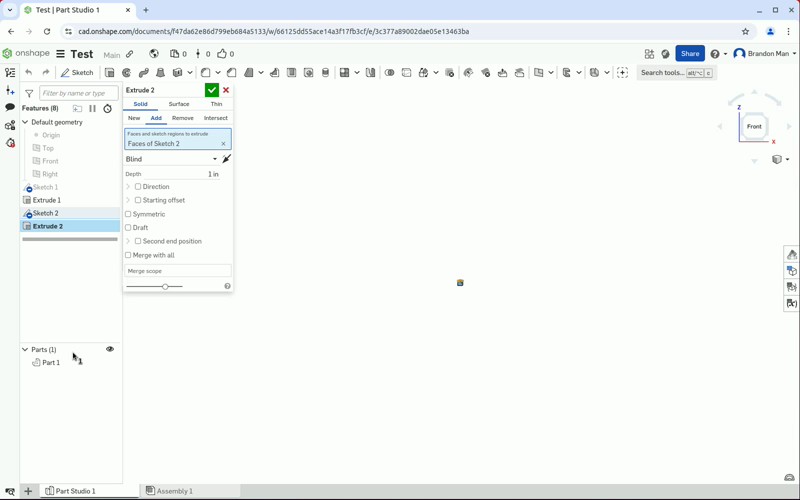
mouse_move(143, 106)
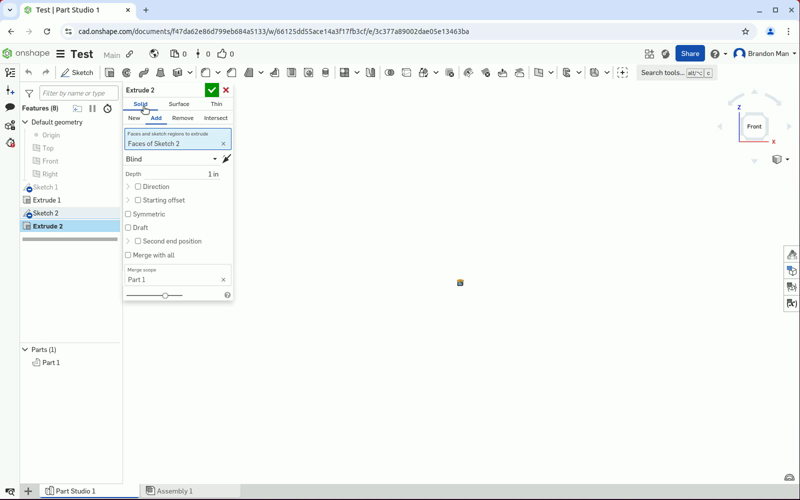
click(143, 106)
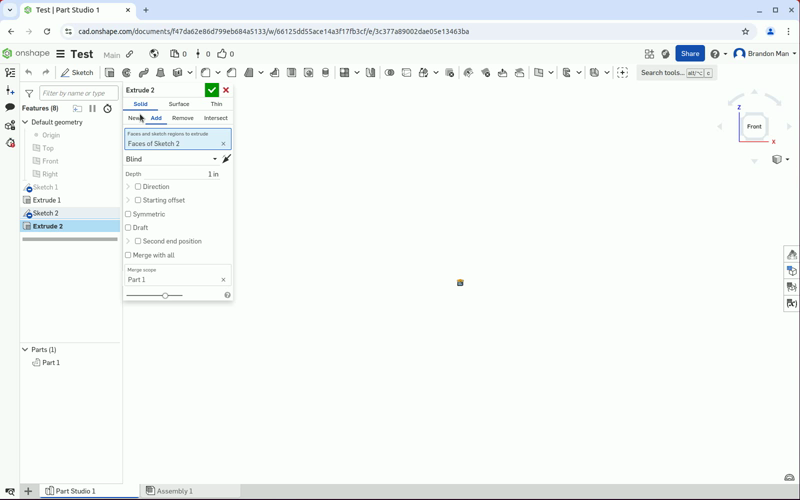
mouse_move(137, 120)
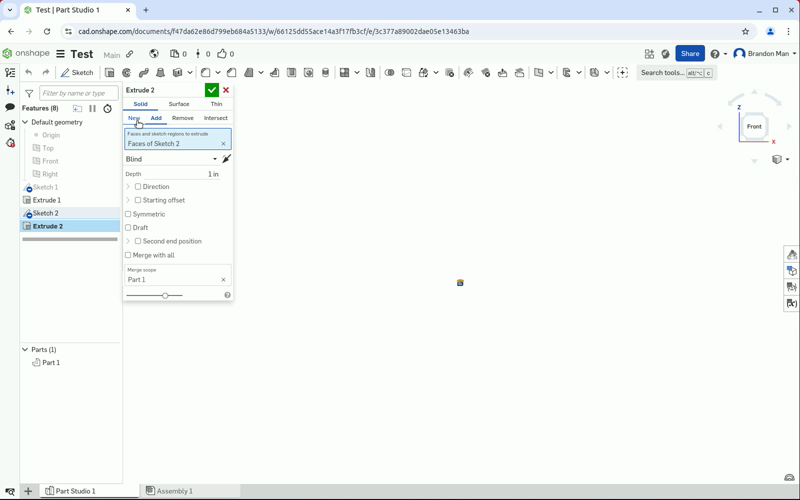
click(137, 120)
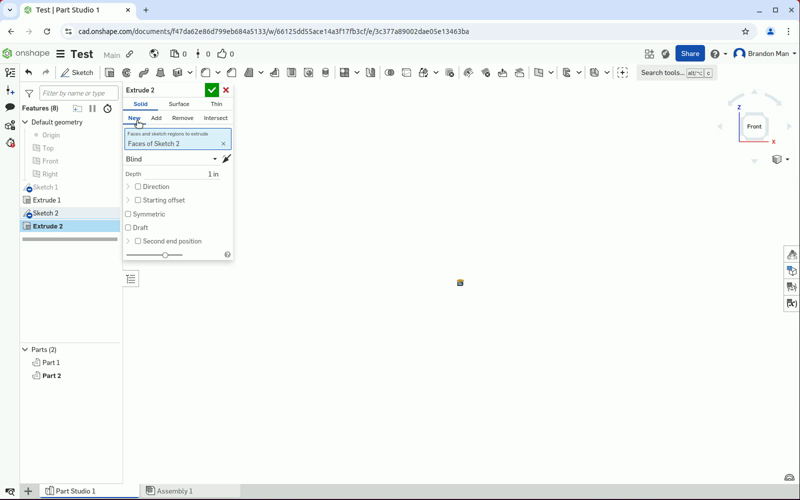
key(tab, 4)
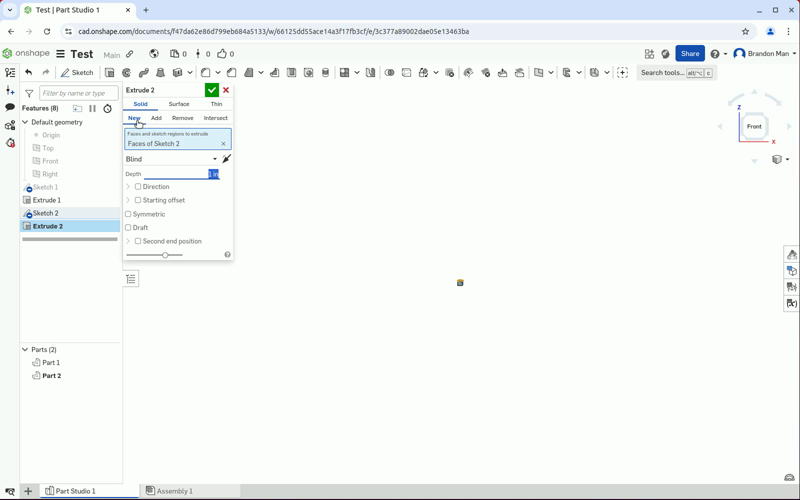
text(45.254)
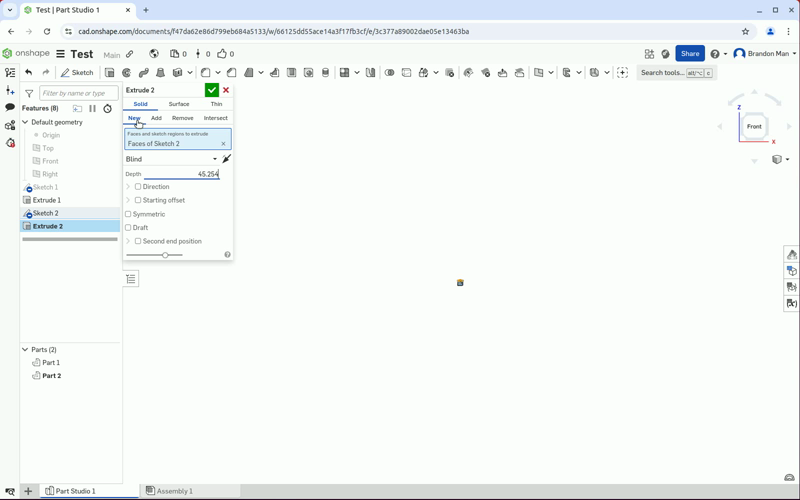
key(tab, 3)
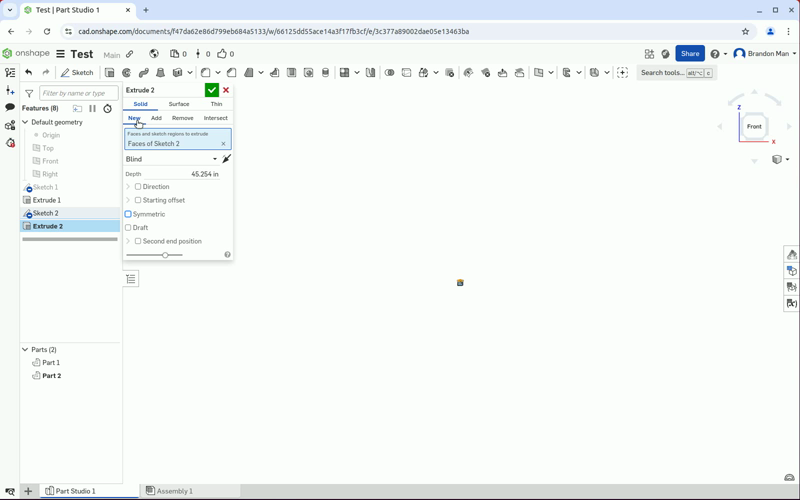
key(space)
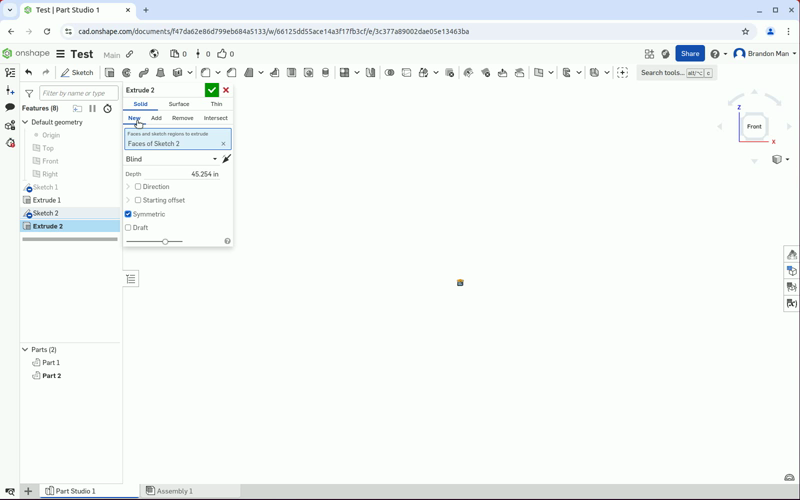
key(enter)
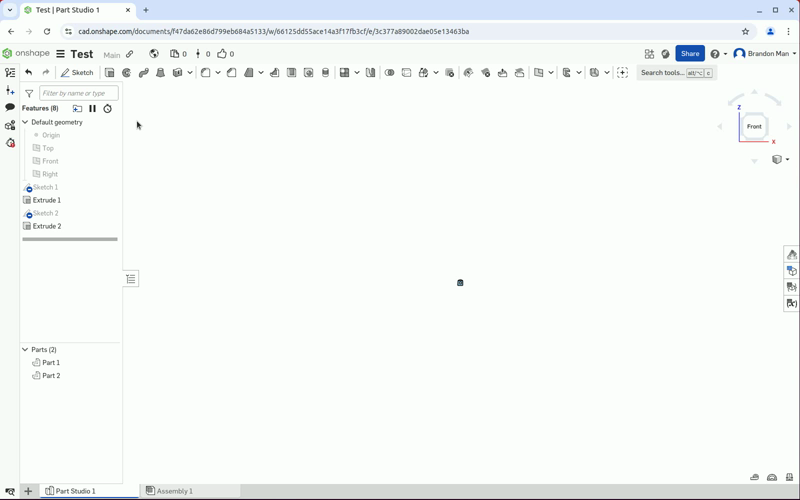
key(shift+h)
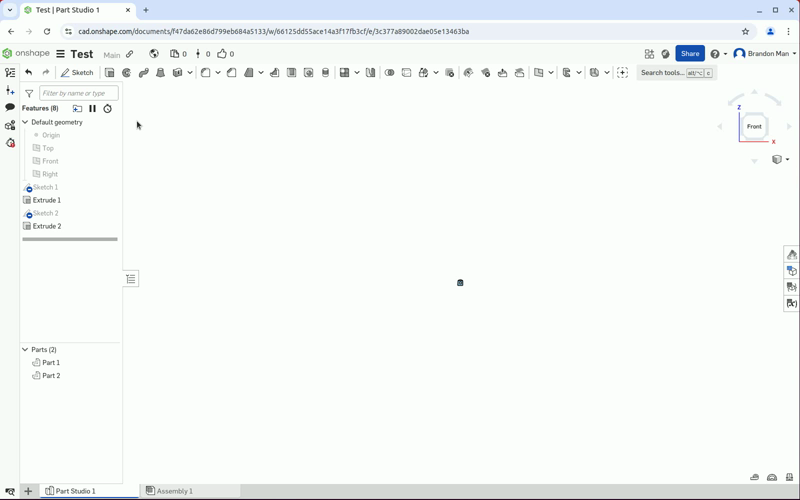
key(shift+h)
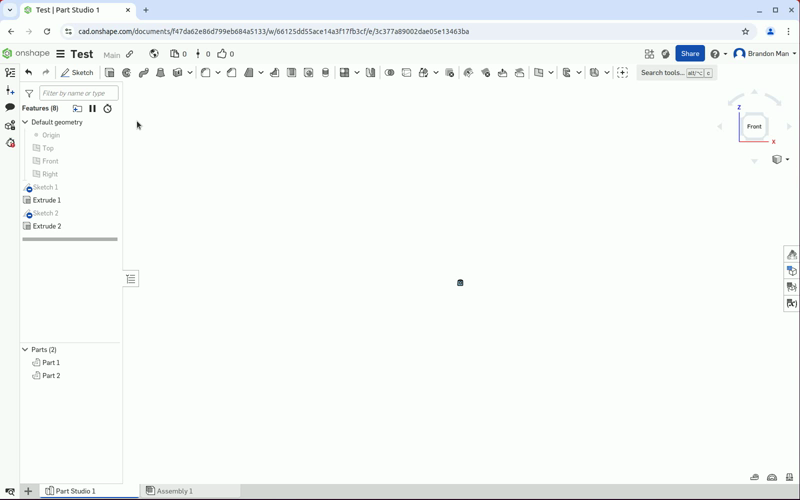
mouse_move(73, 189)
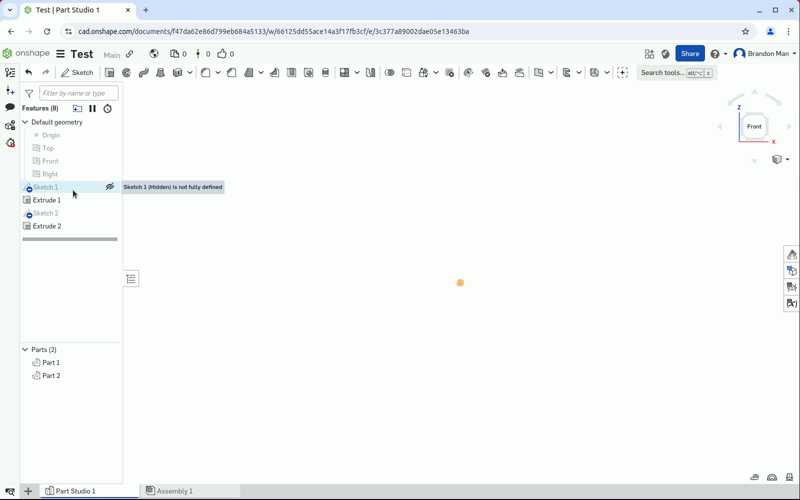
click(73, 189)
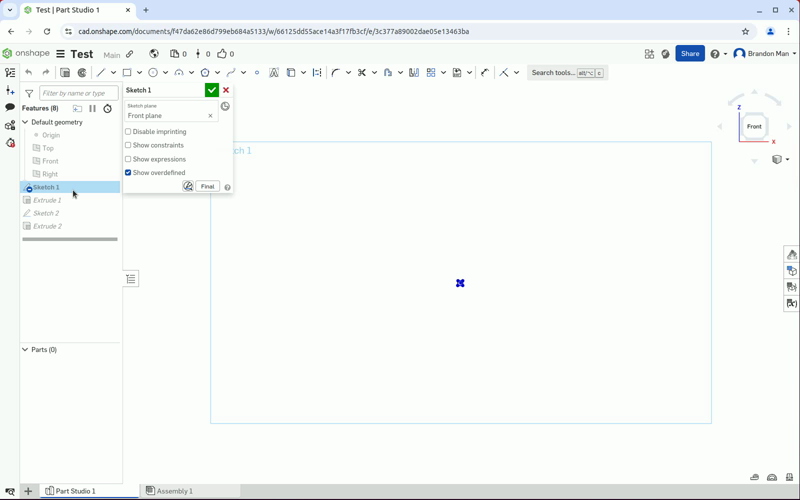
mouse_move(229, 92)
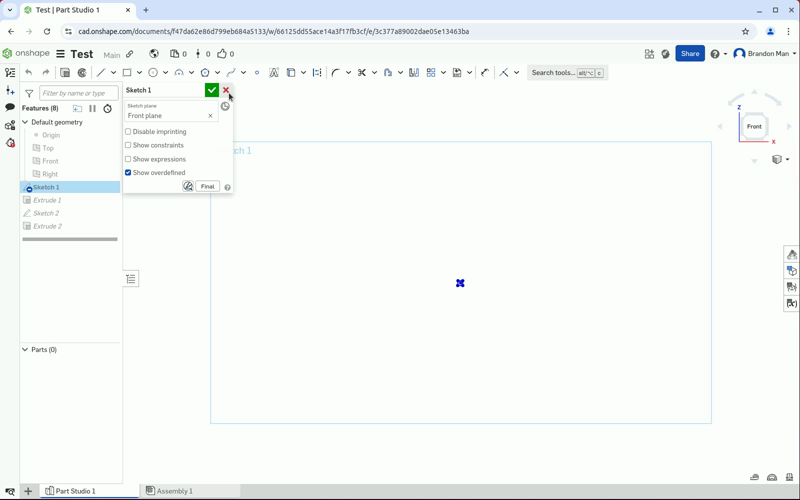
click(229, 92)
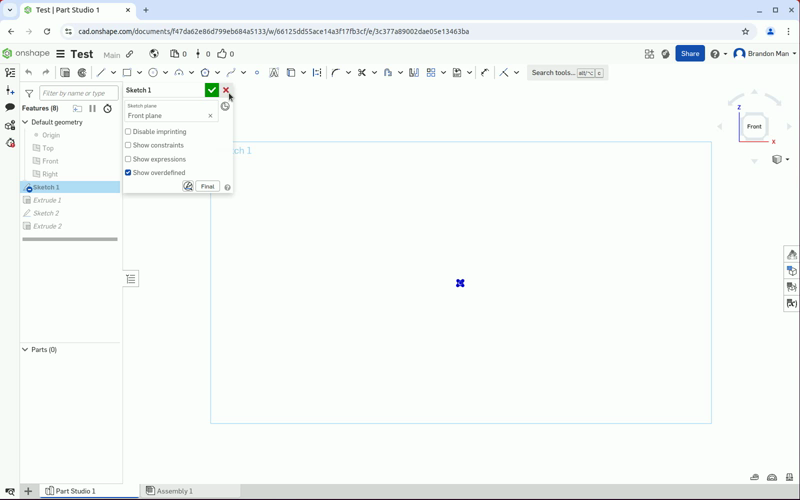
key(shift+s)
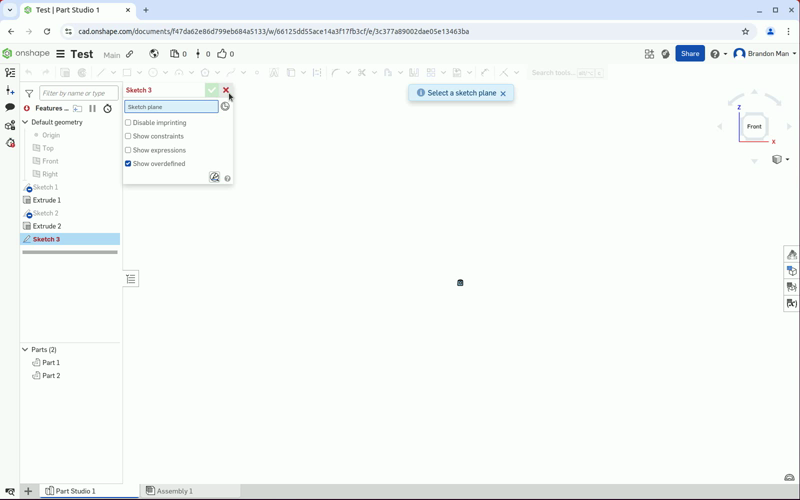
mouse_move(73, 163)
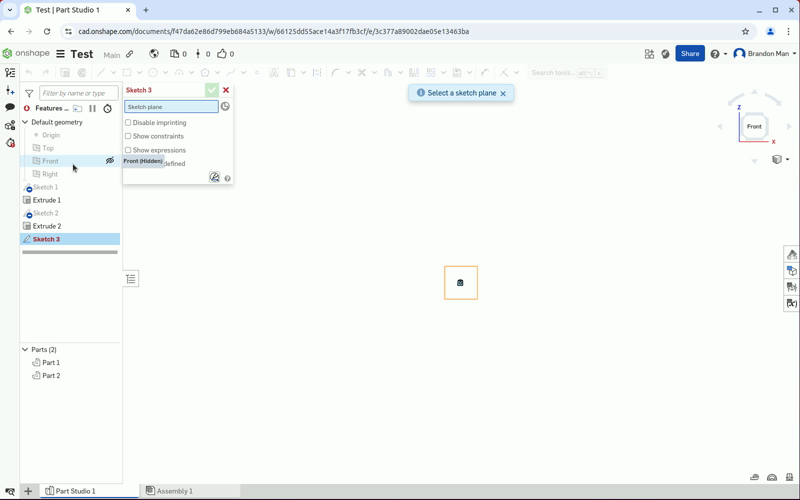
click(73, 163)
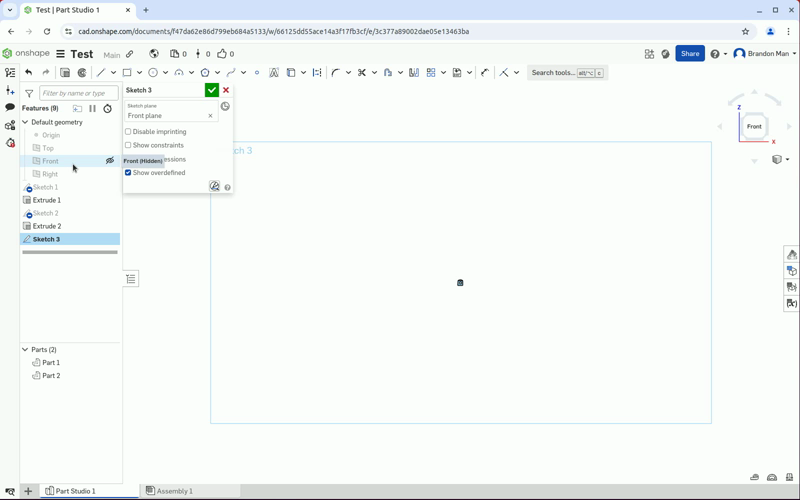
mouse_move(73, 352)
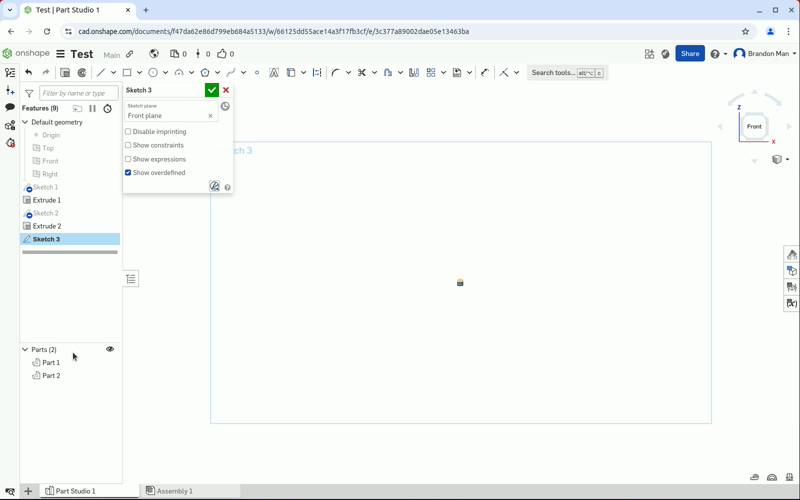
key(y)
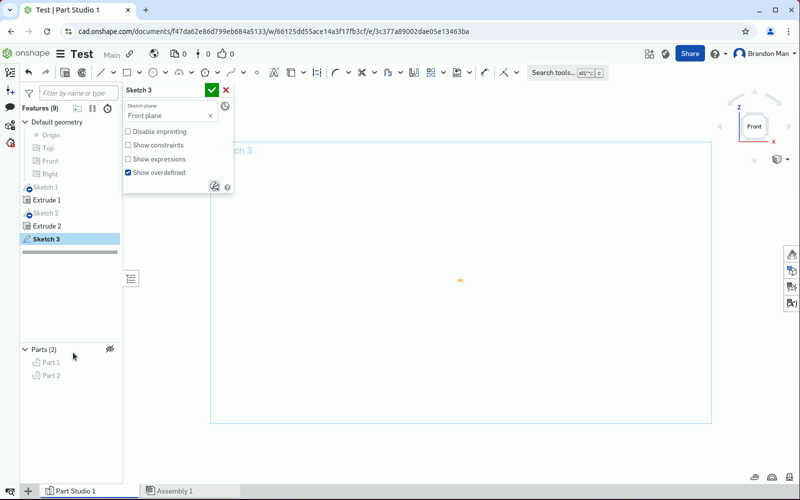
key(a)
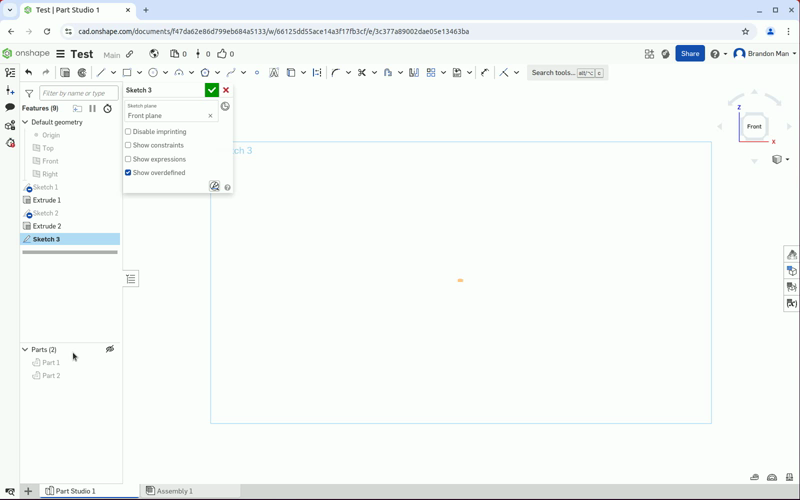
key_down(shift)
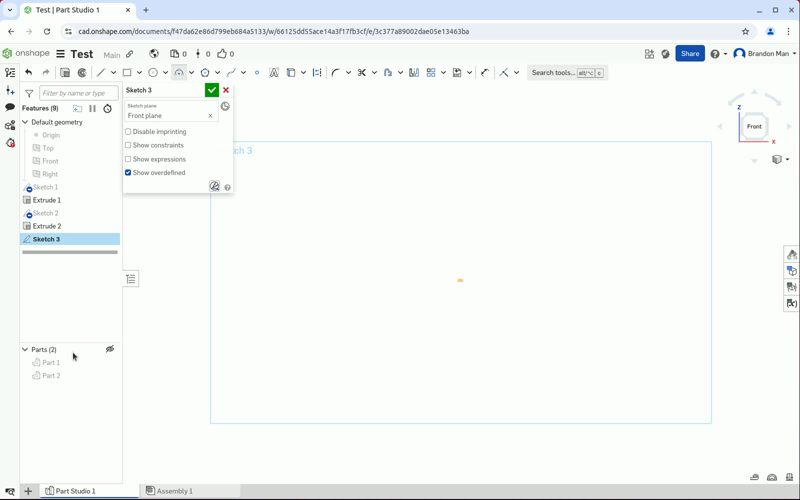
mouse_move(463, 285)
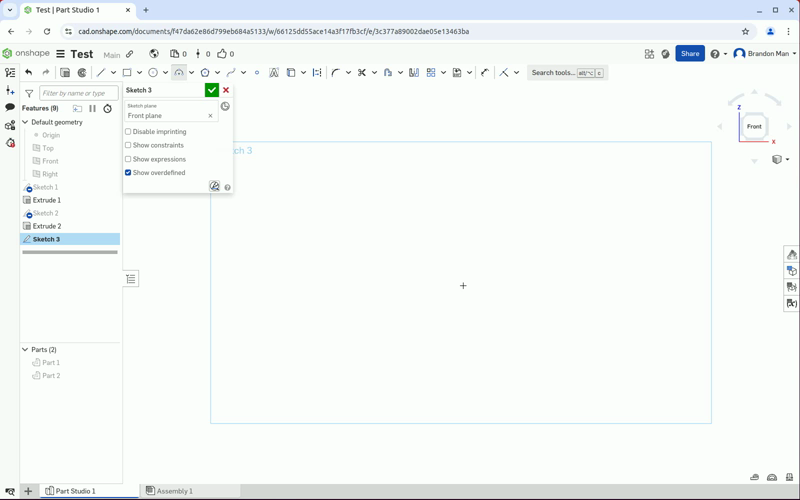
click(463, 285)
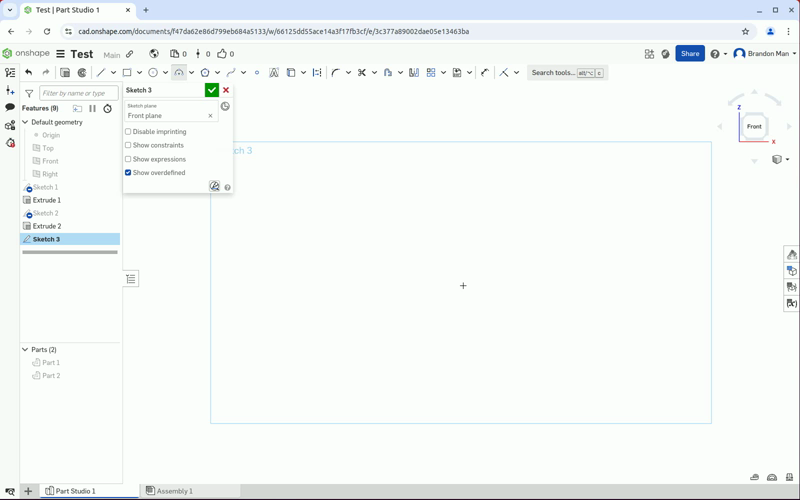
key_up(shift)
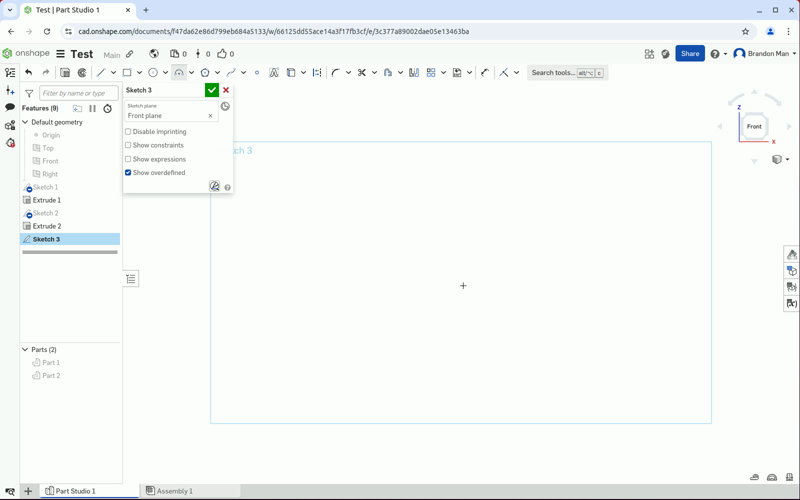
key_down(shift)
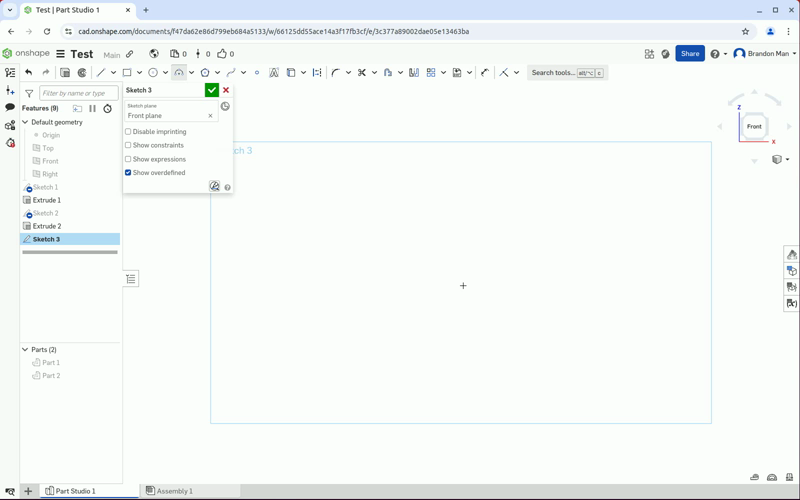
mouse_move(463, 280)
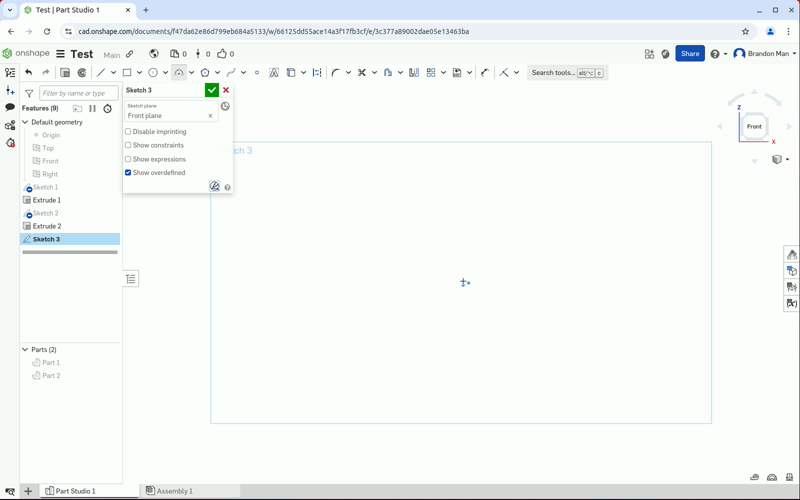
scroll(6)
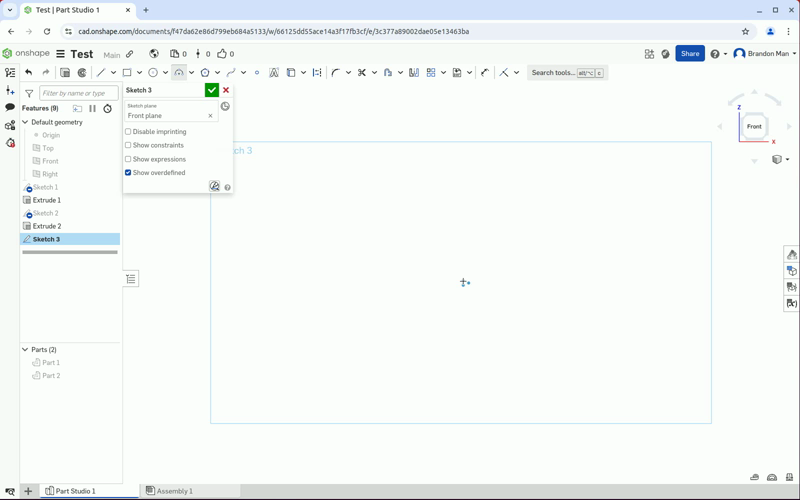
scroll(6)
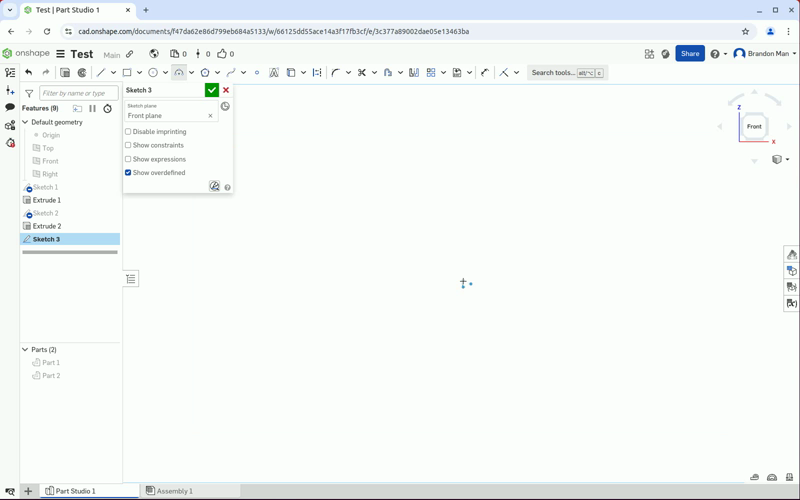
scroll(6)
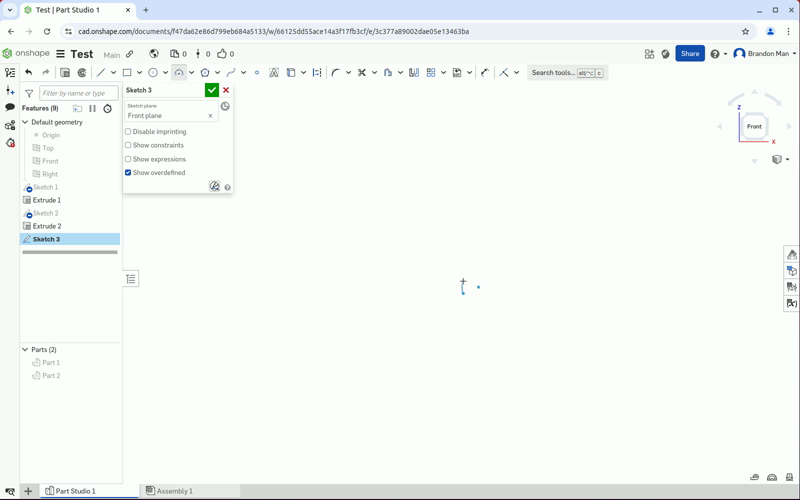
scroll(6)
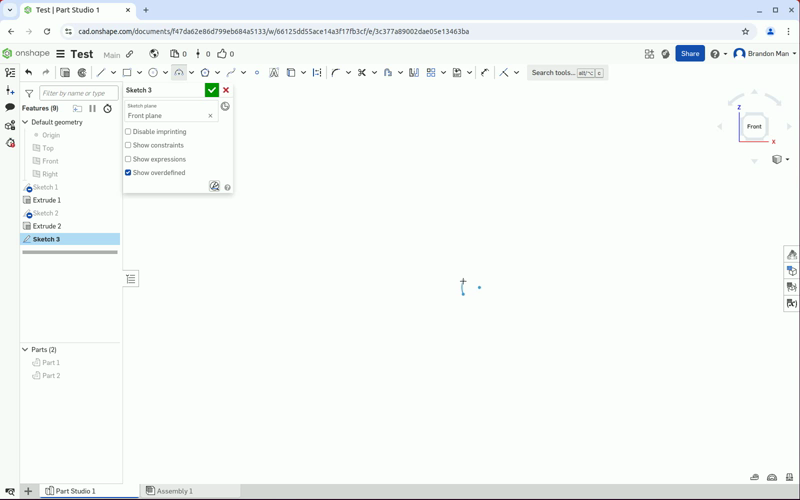
scroll(6)
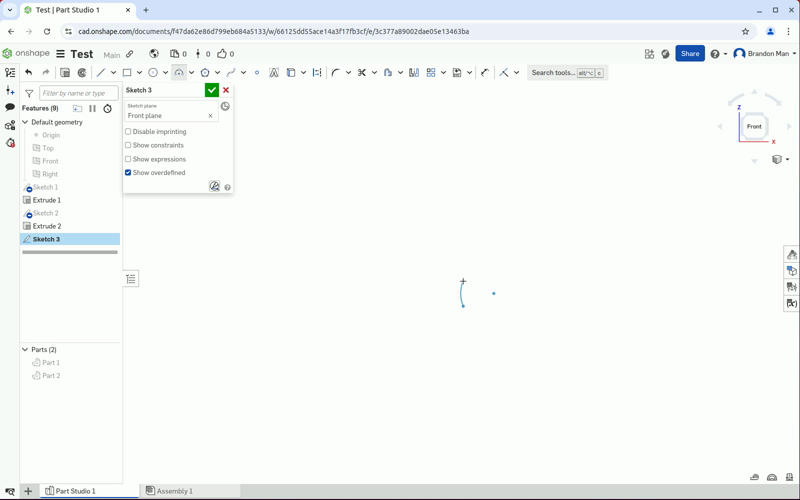
scroll(6)
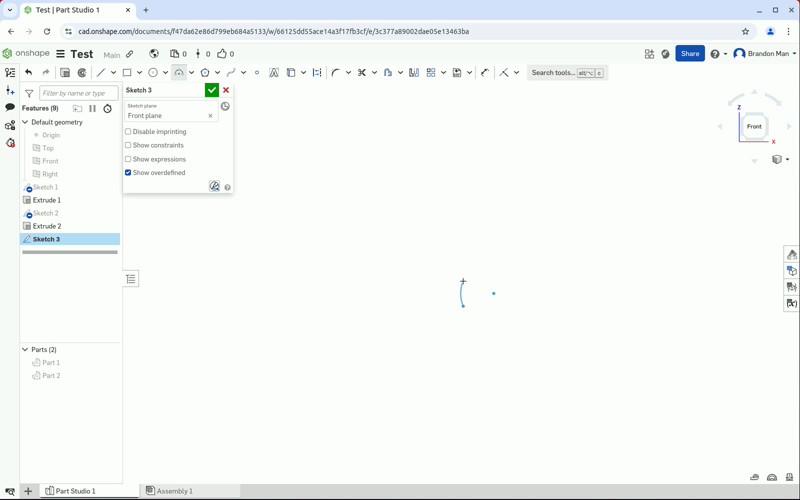
scroll(6)
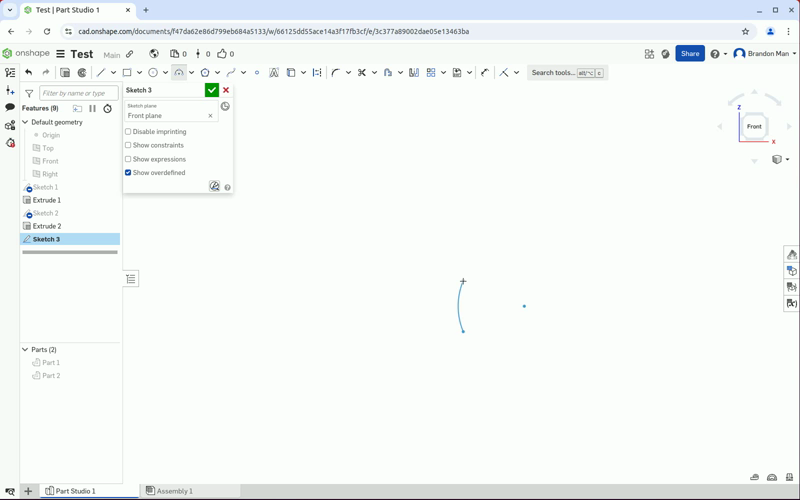
click(463, 280)
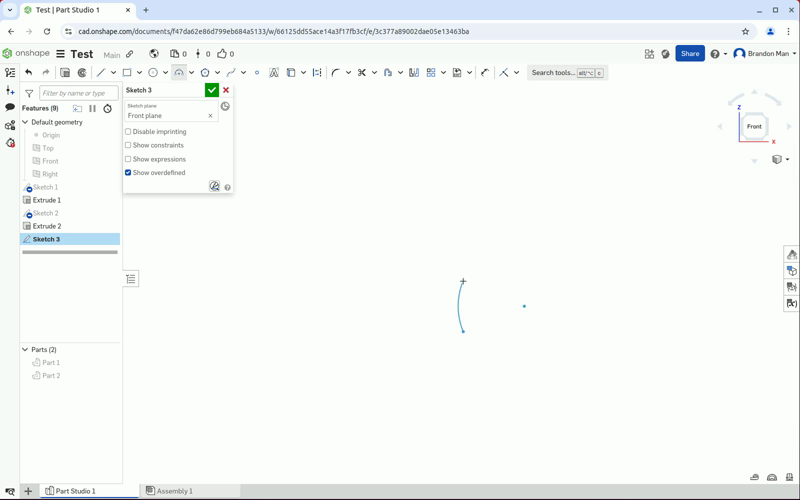
scroll(-6)
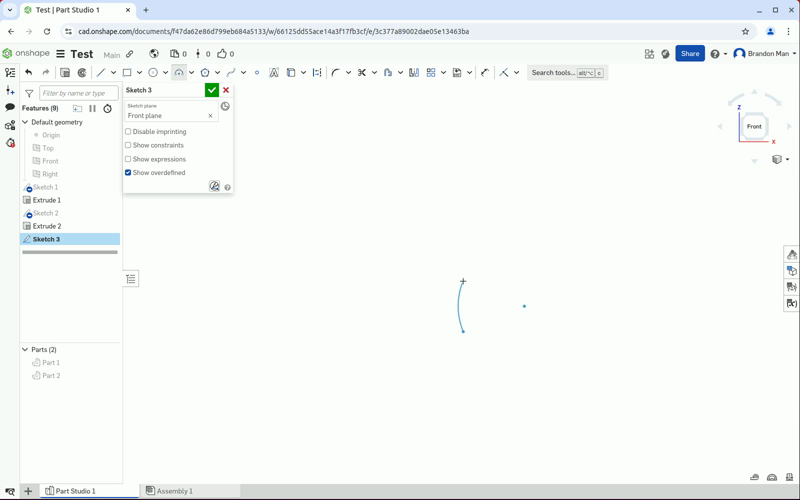
scroll(-6)
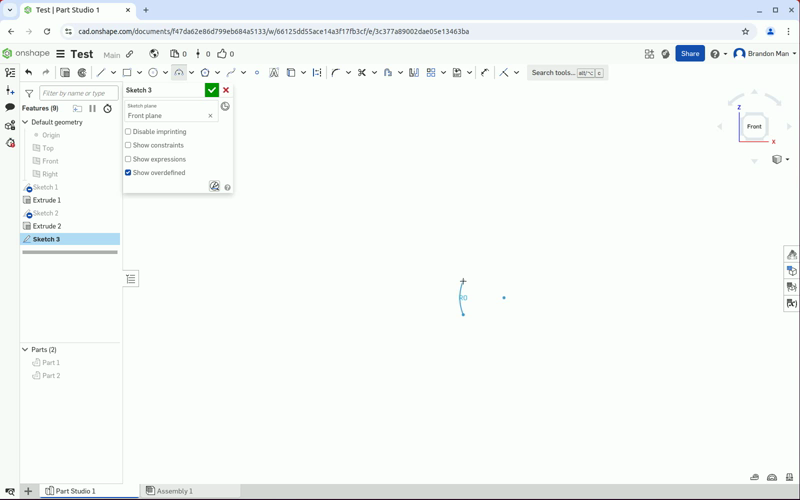
scroll(-6)
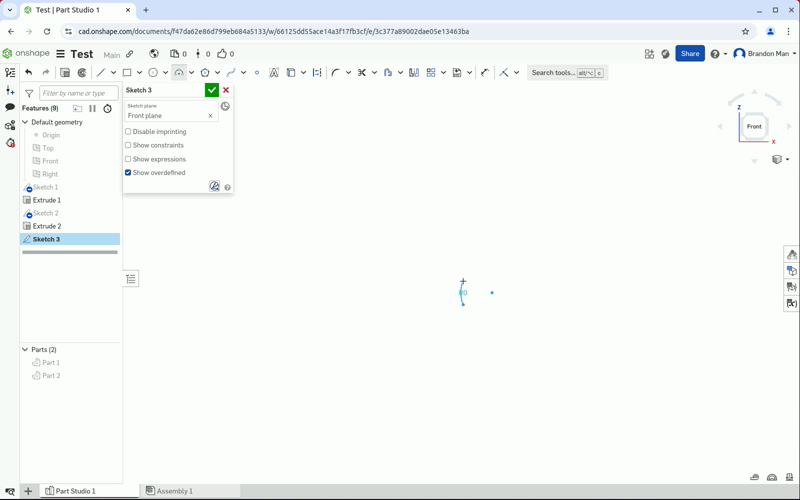
scroll(-6)
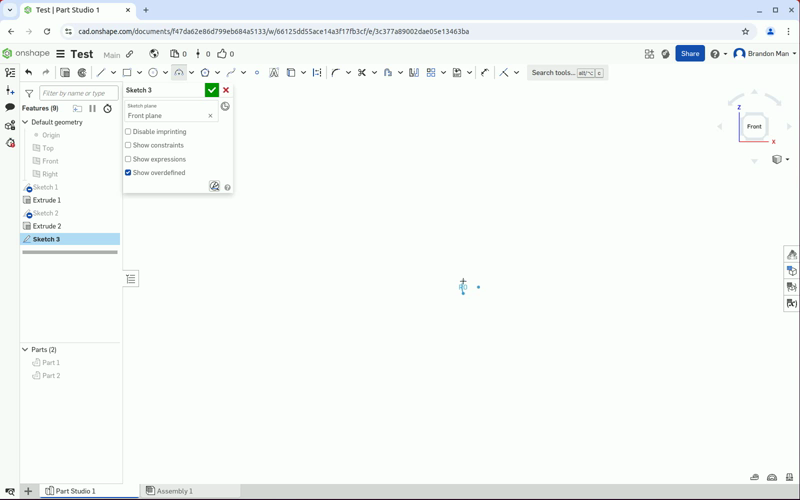
scroll(-6)
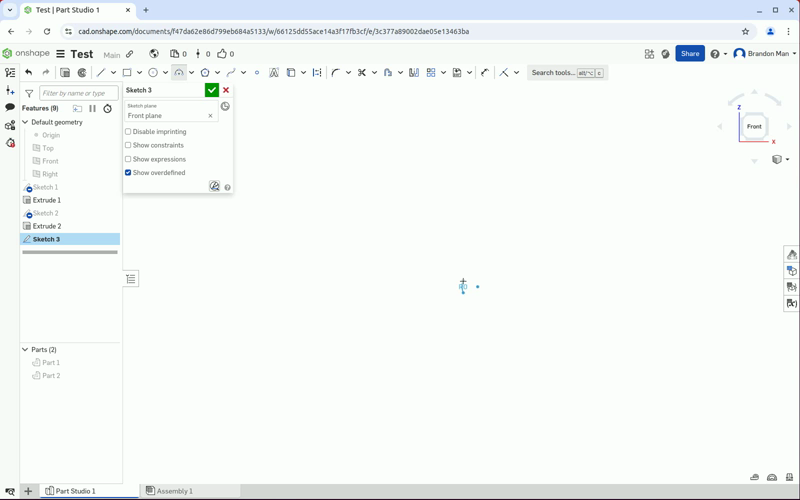
scroll(-6)
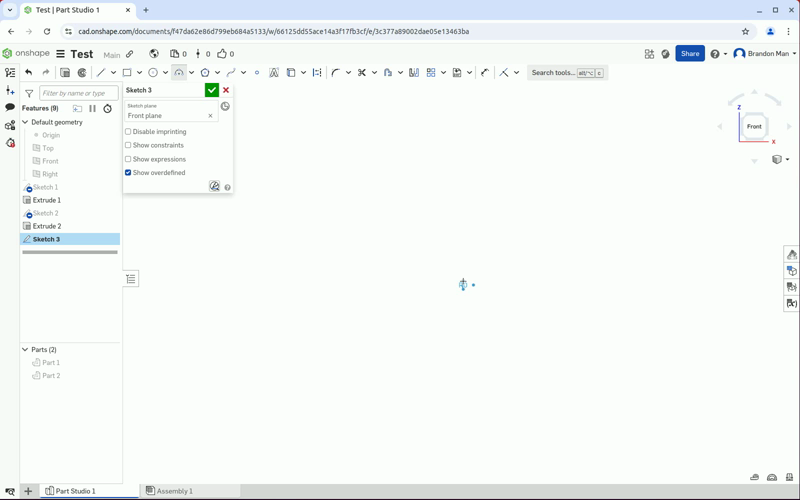
scroll(-6)
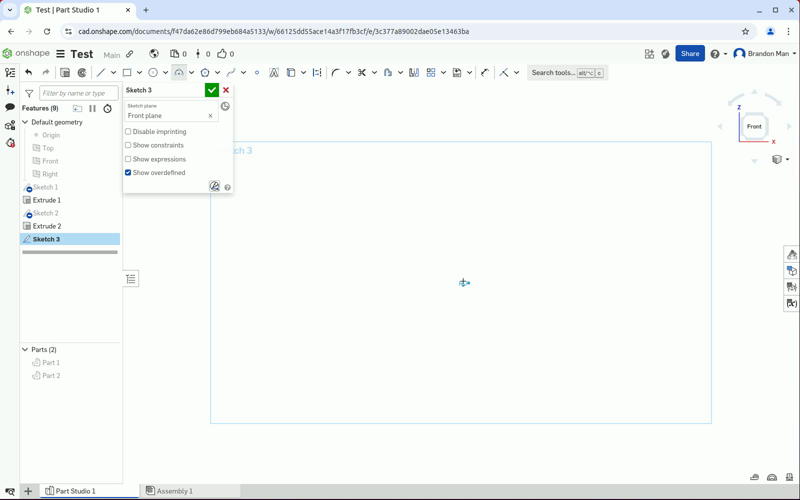
mouse_move(464, 282)
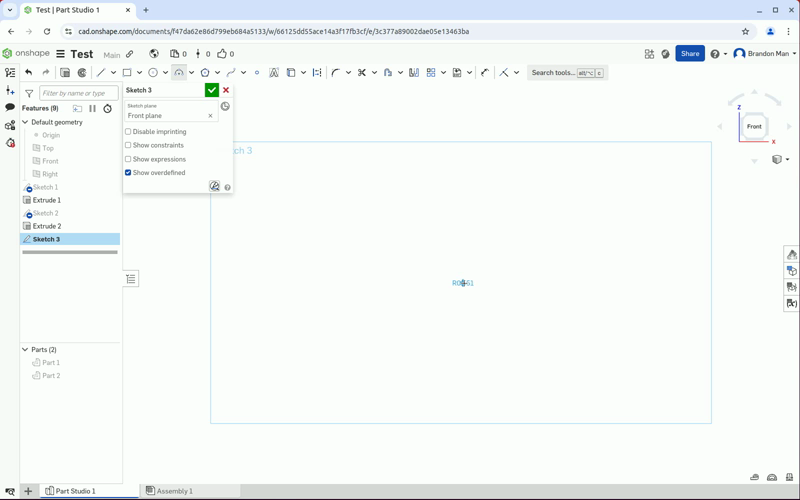
scroll(6)
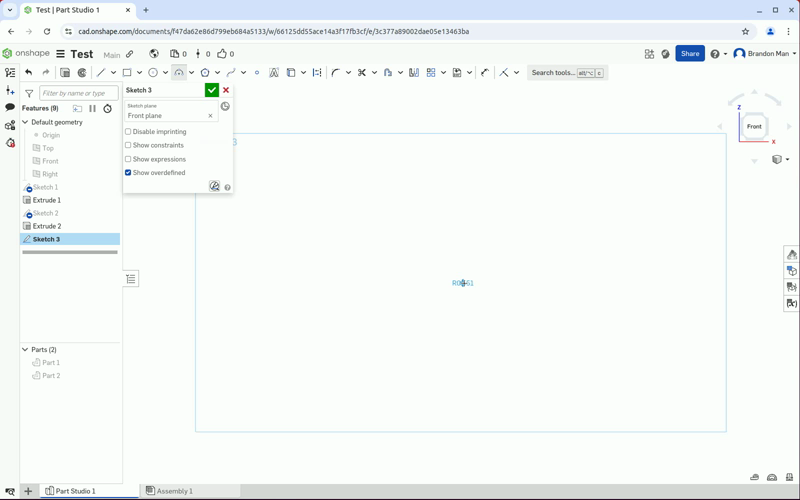
scroll(6)
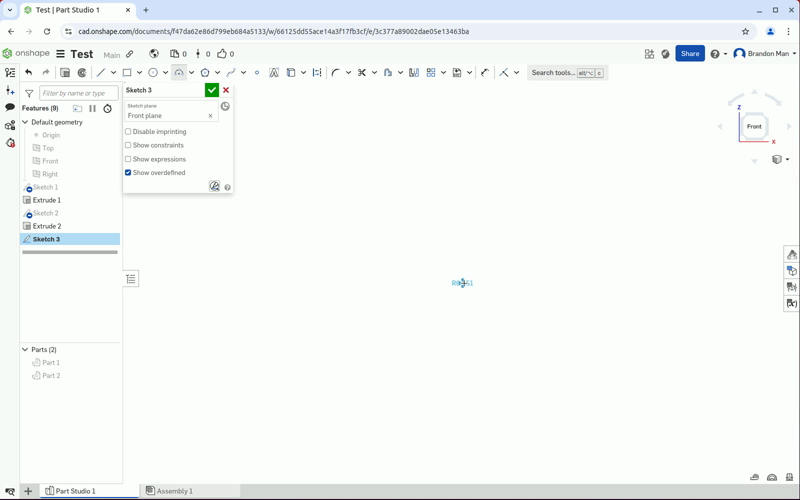
scroll(6)
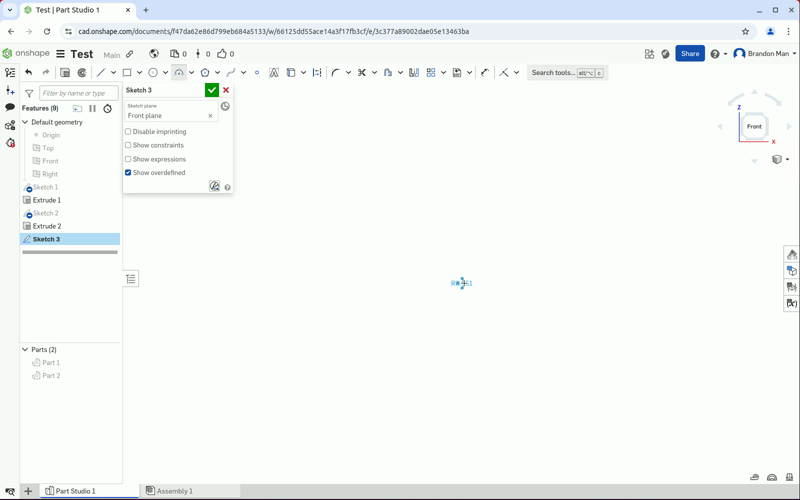
scroll(6)
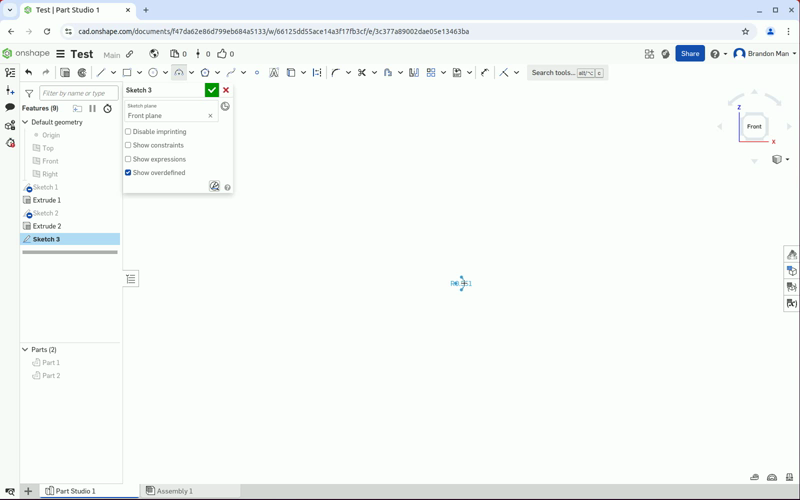
scroll(6)
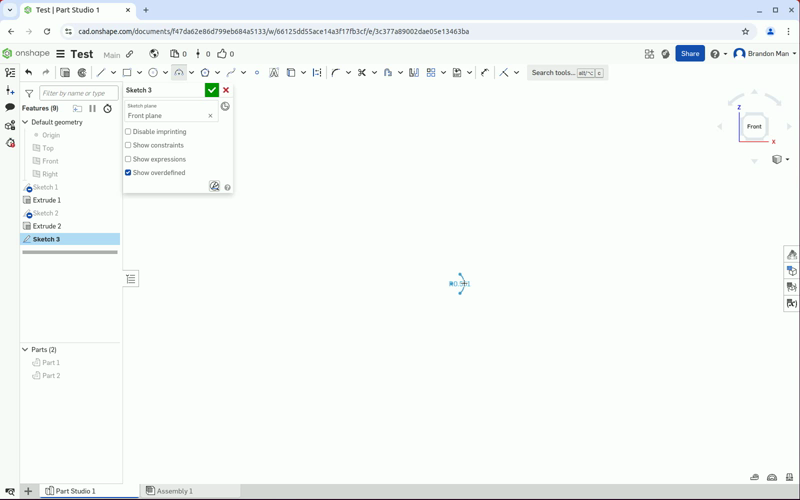
scroll(6)
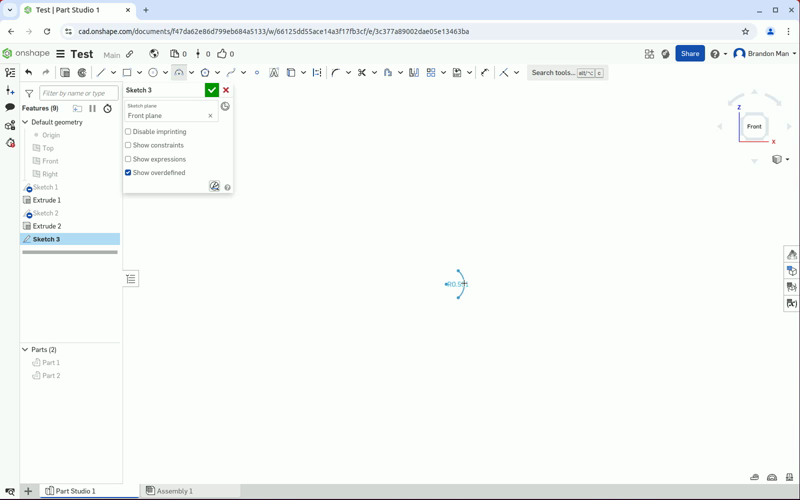
scroll(6)
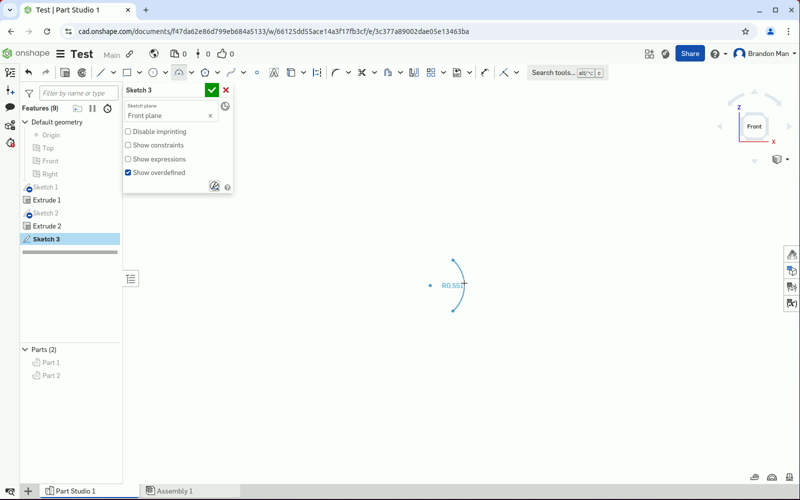
click(464, 282)
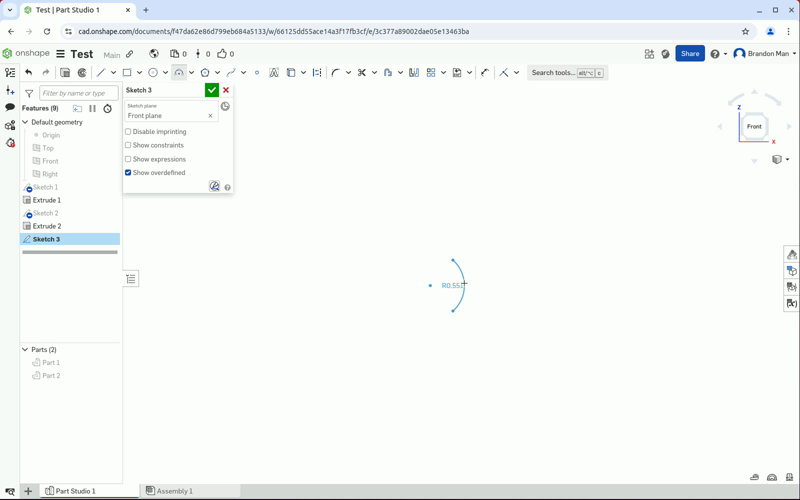
scroll(-6)
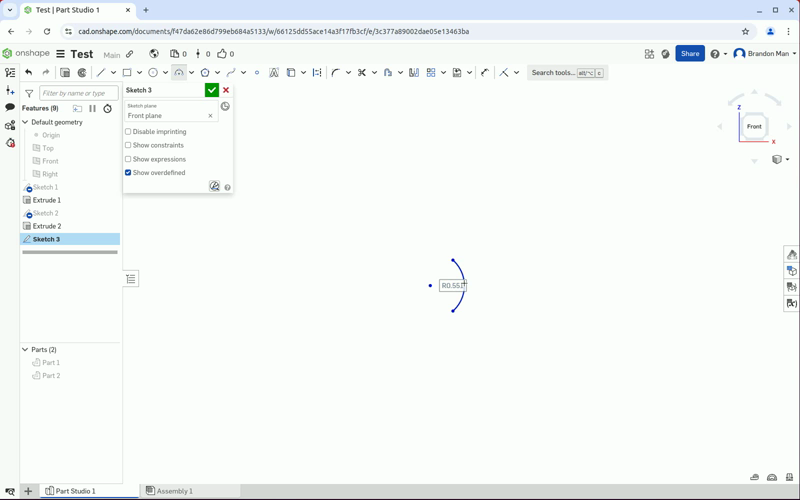
scroll(-6)
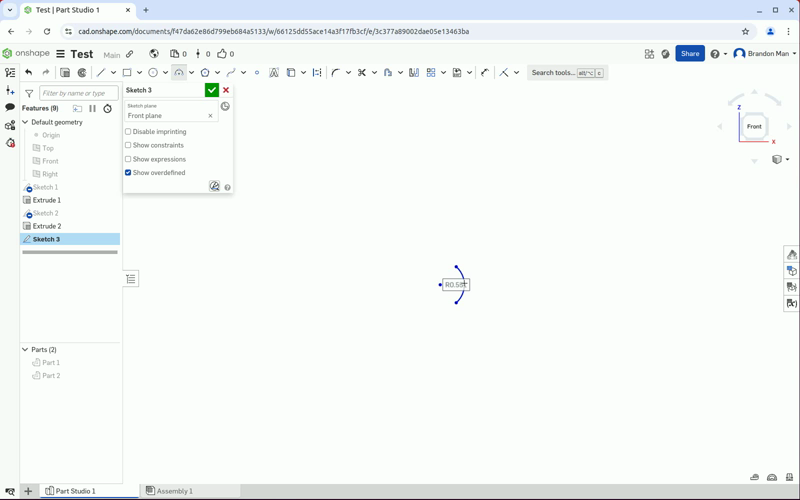
scroll(-6)
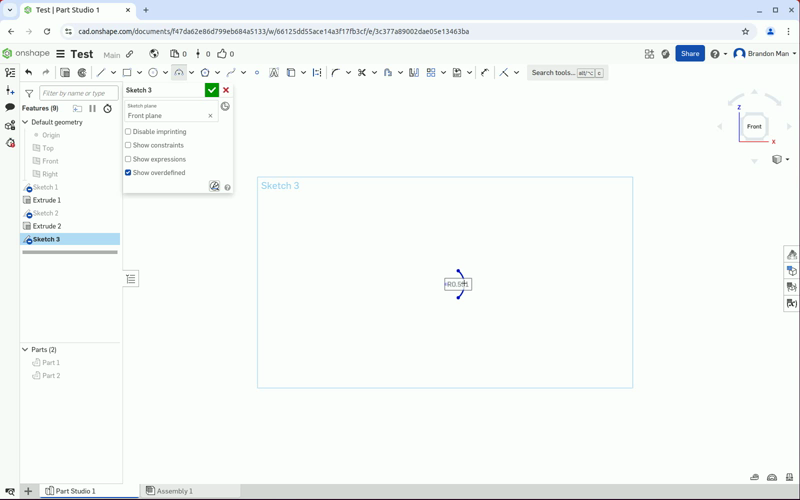
scroll(-6)
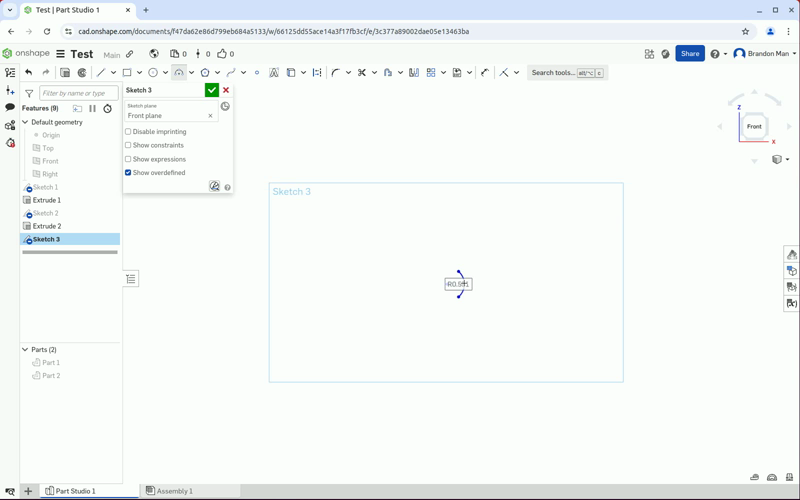
scroll(-6)
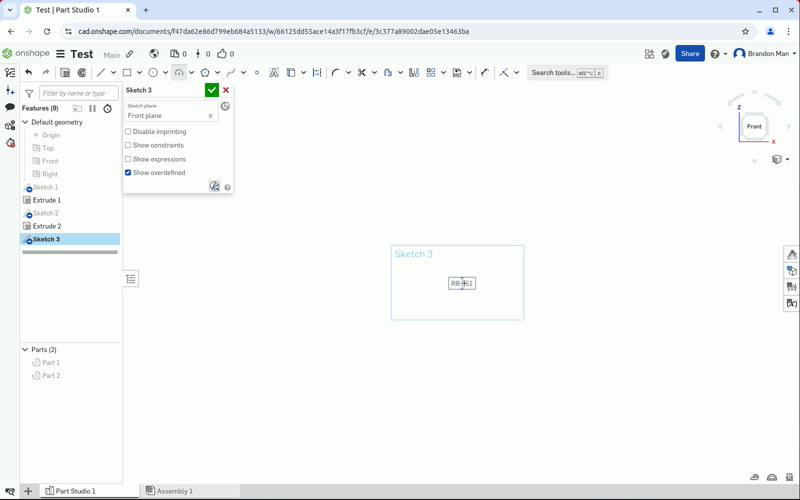
scroll(-6)
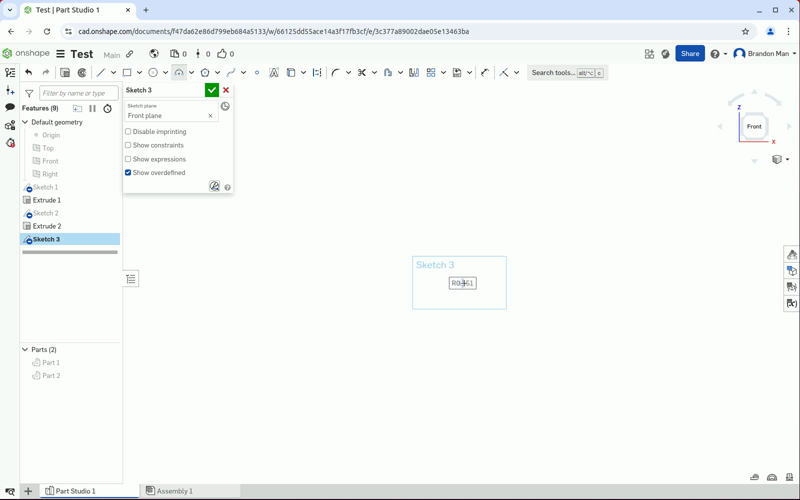
scroll(-6)
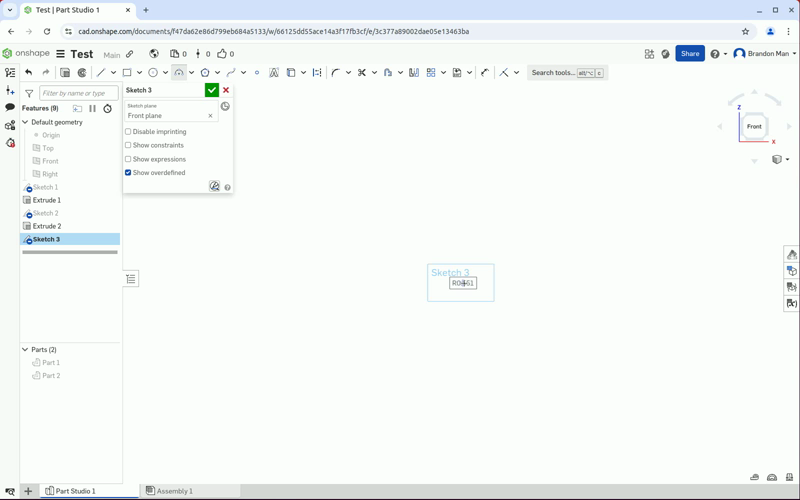
key_up(shift)
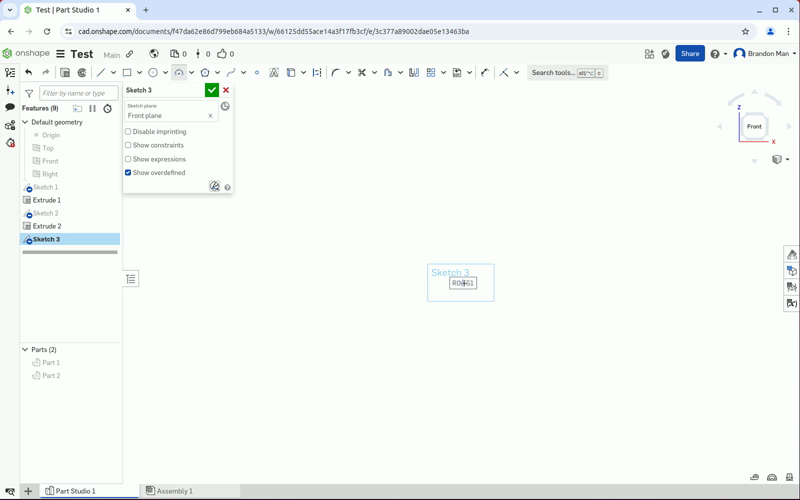
key(esc)
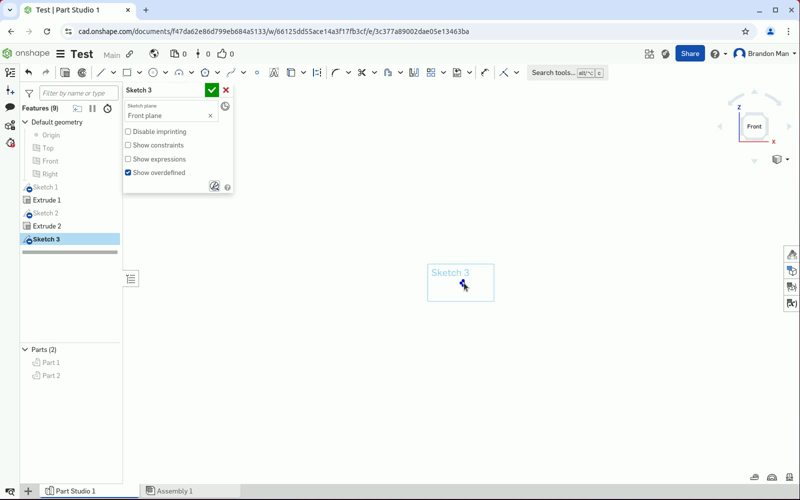
key(l)
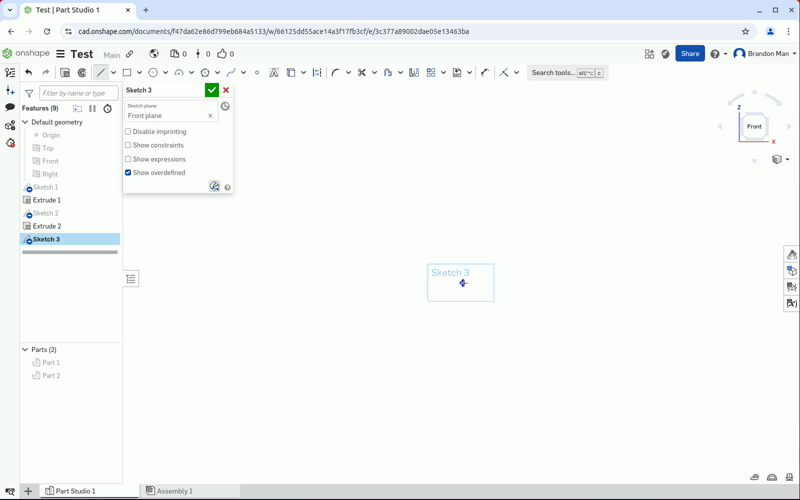
mouse_move(463, 280)
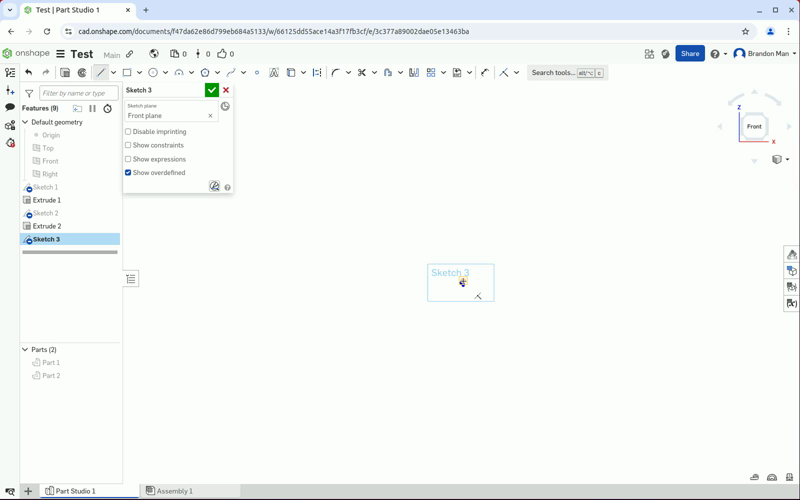
scroll(6)
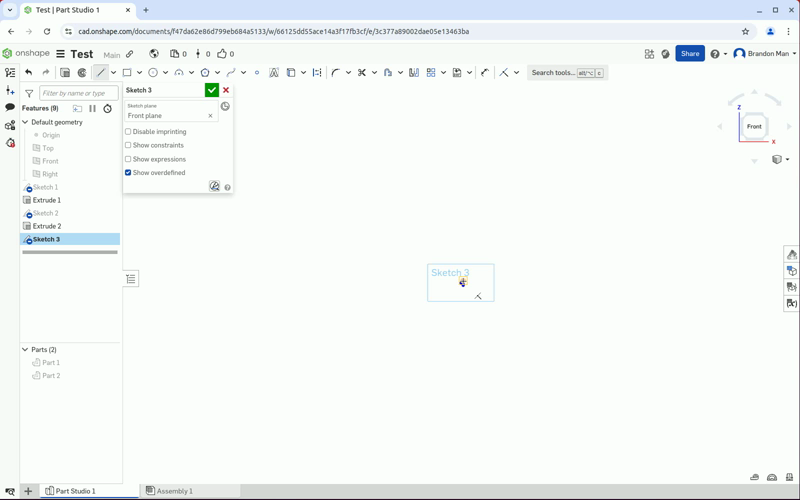
scroll(6)
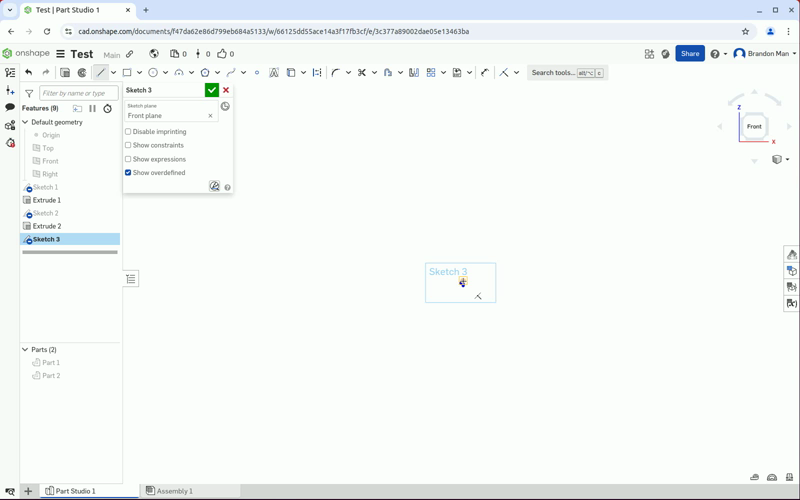
scroll(6)
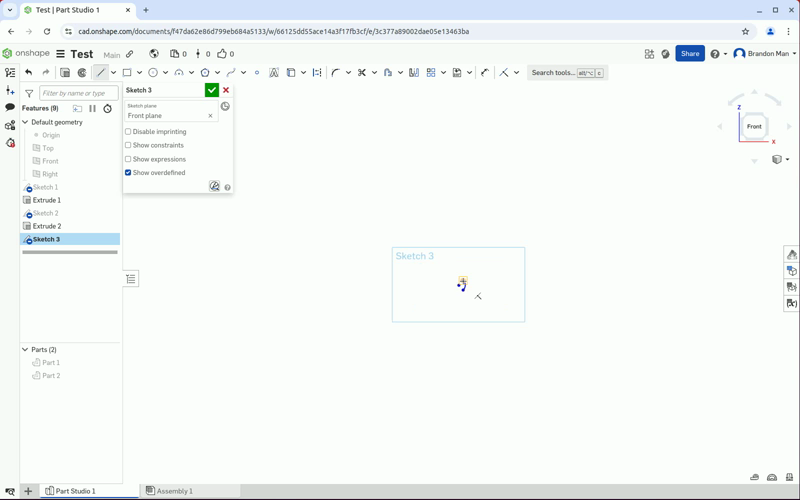
scroll(6)
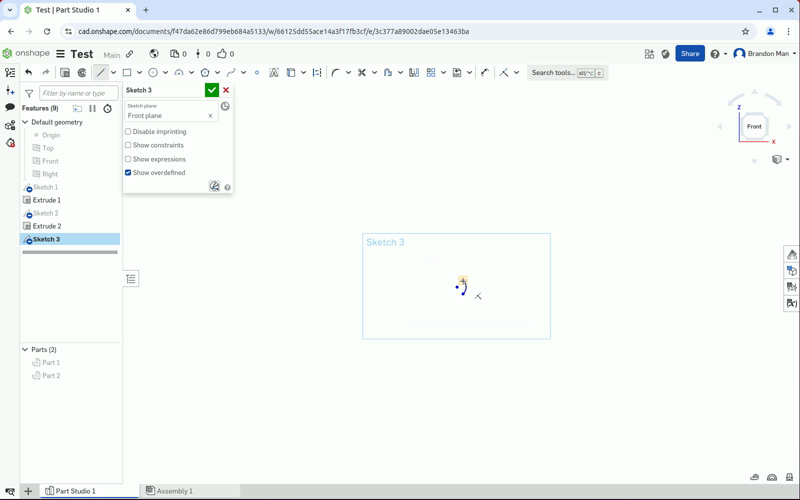
scroll(6)
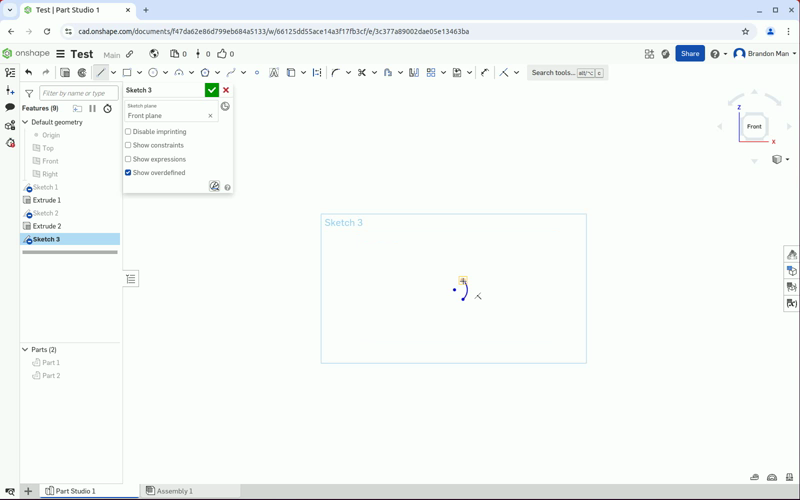
scroll(6)
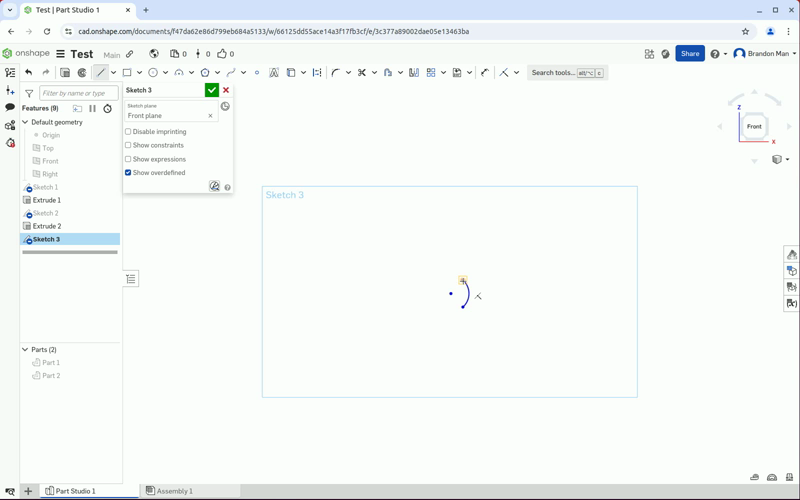
scroll(6)
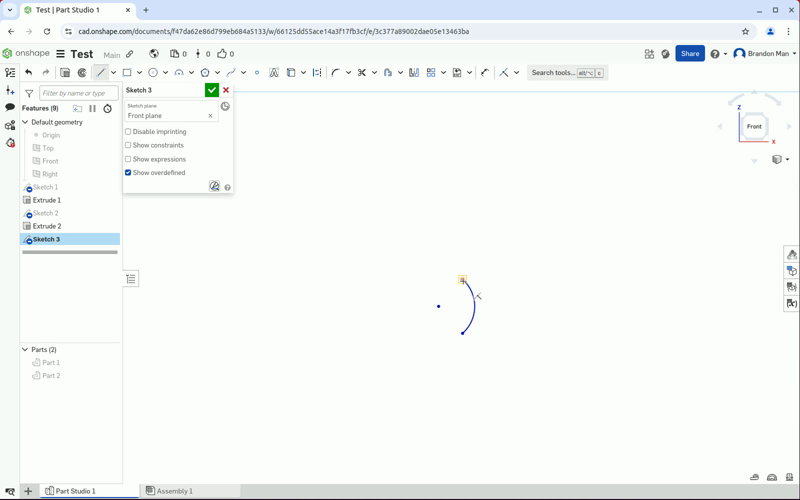
click(463, 280)
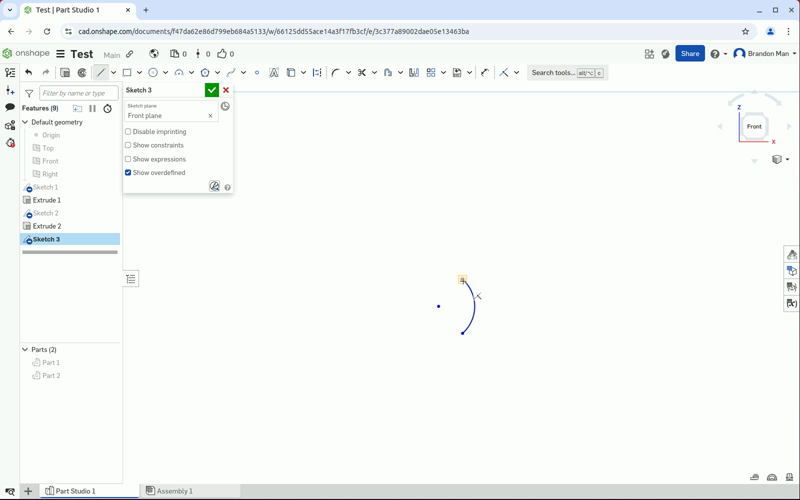
scroll(-6)
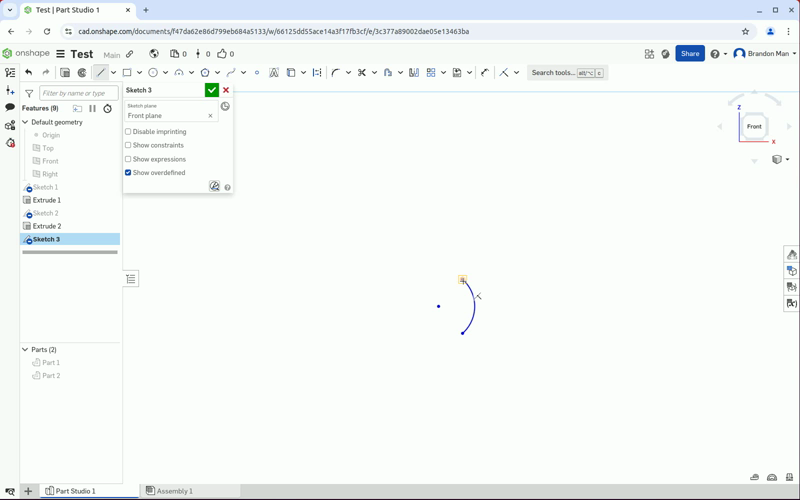
scroll(-6)
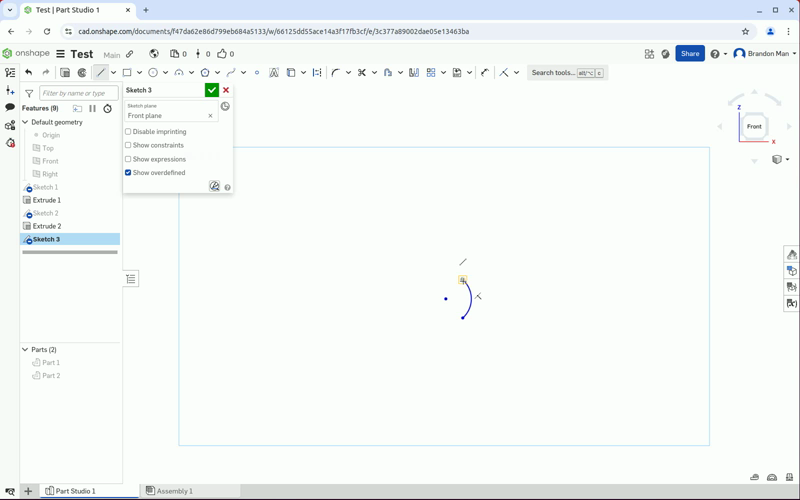
scroll(-6)
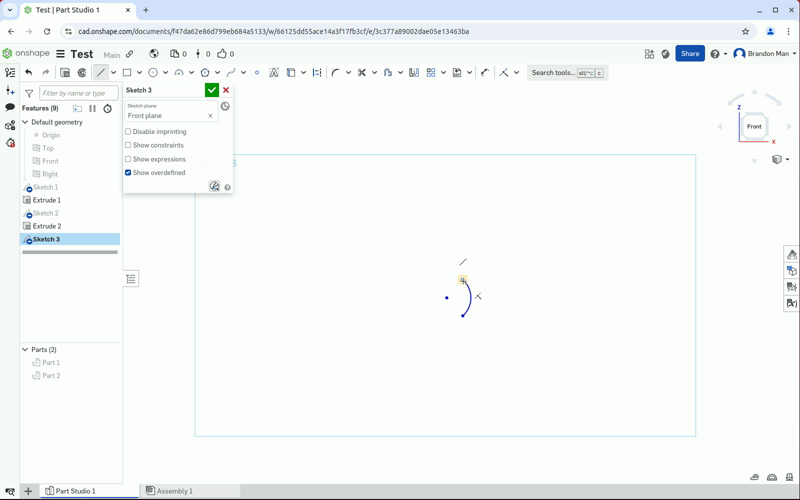
scroll(-6)
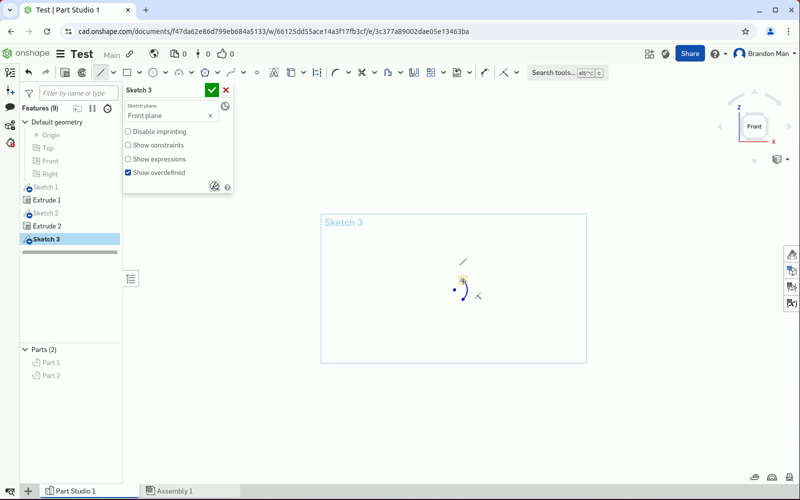
scroll(-6)
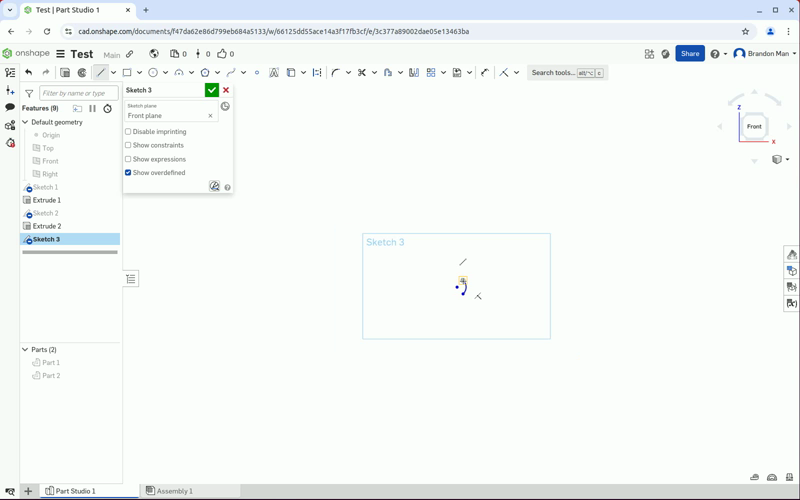
scroll(-6)
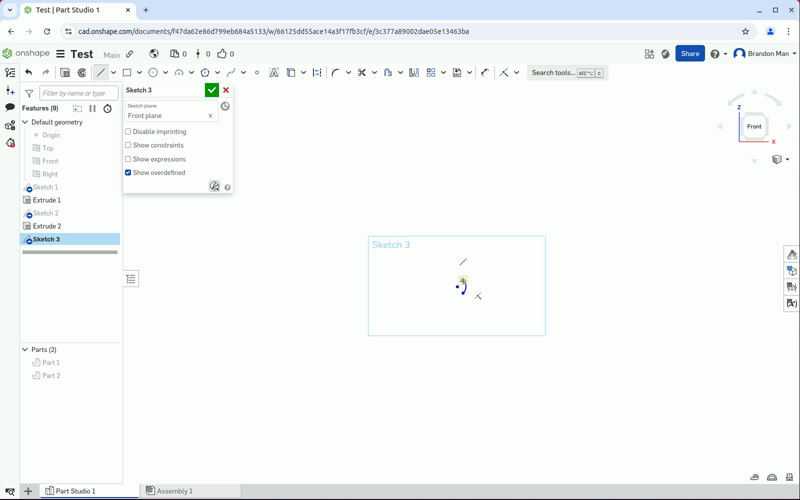
scroll(-6)
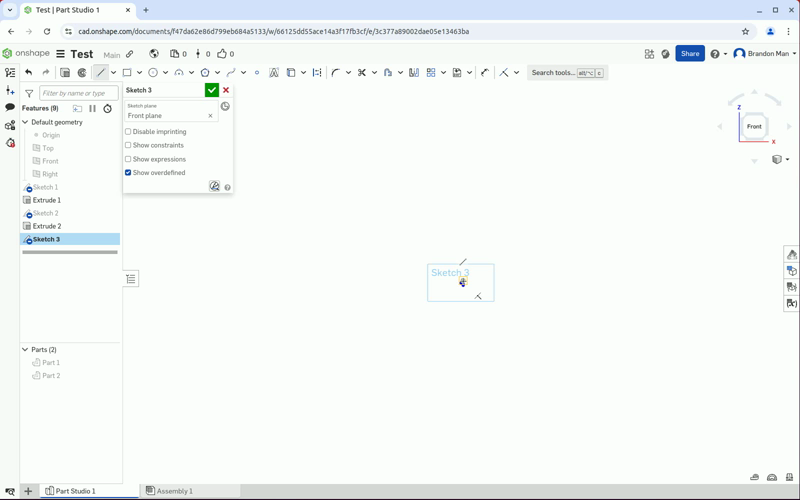
mouse_move(493, 280)
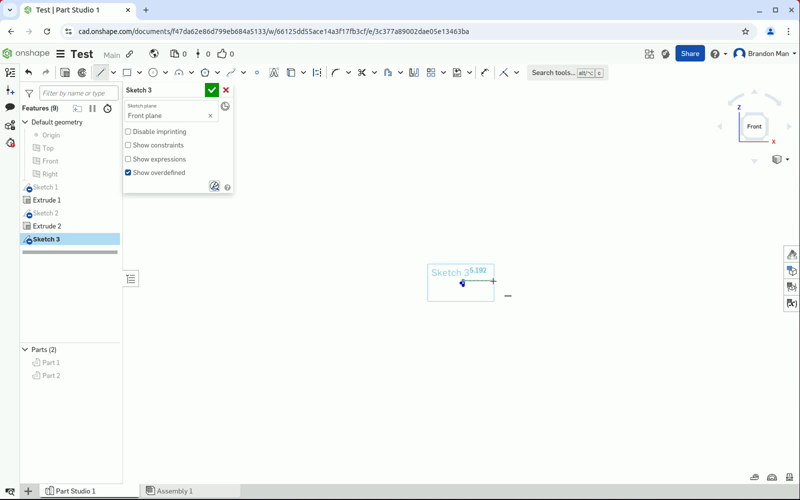
key_down(shift)
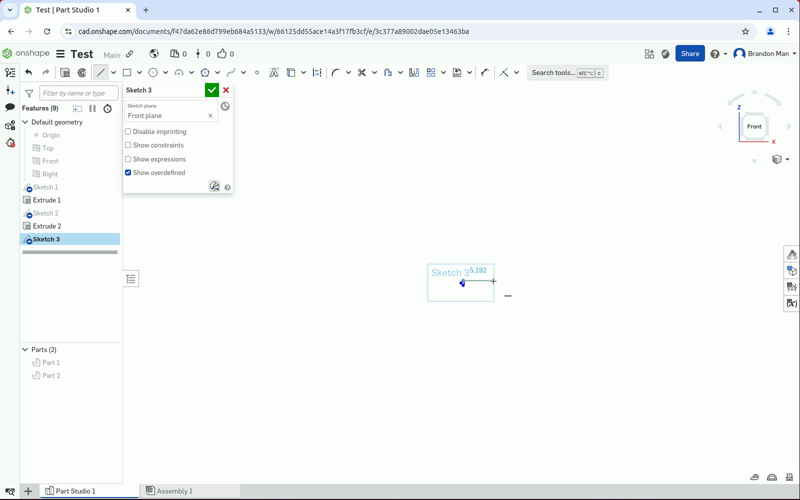
mouse_move(463, 285)
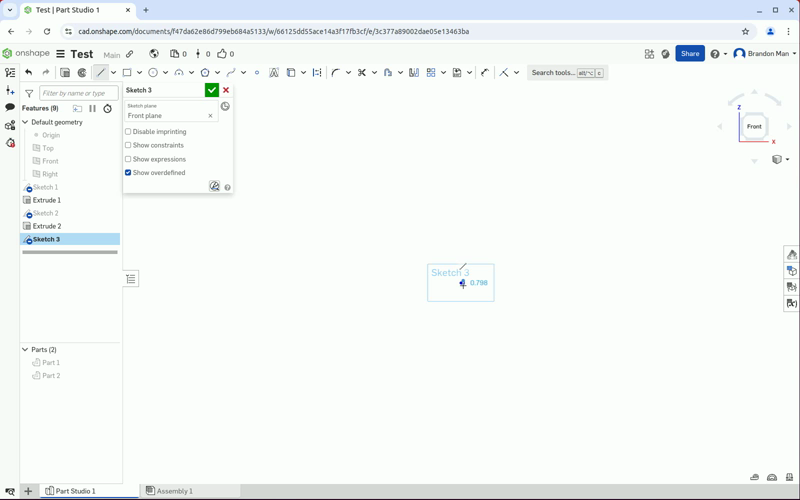
scroll(6)
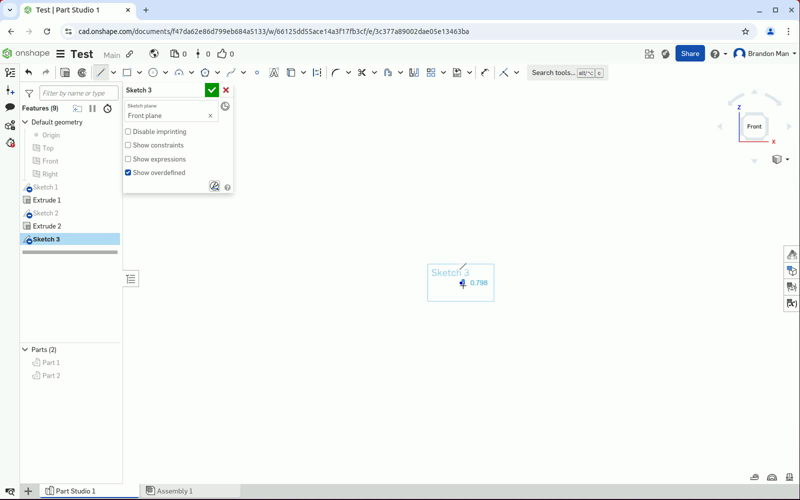
scroll(6)
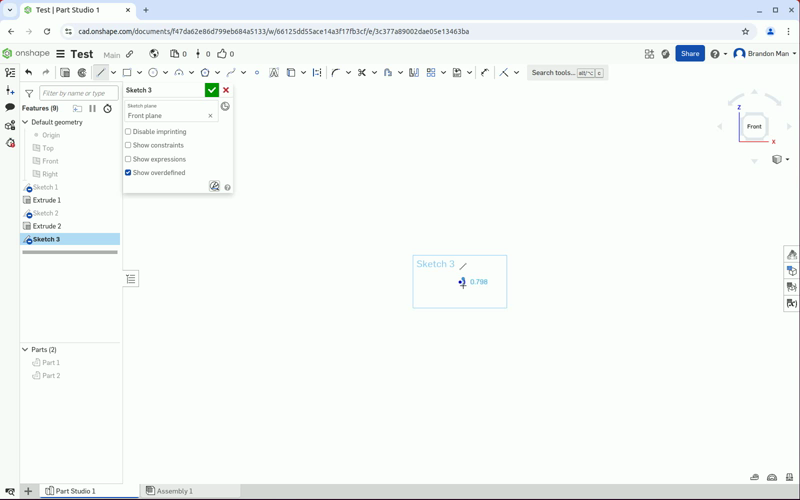
scroll(6)
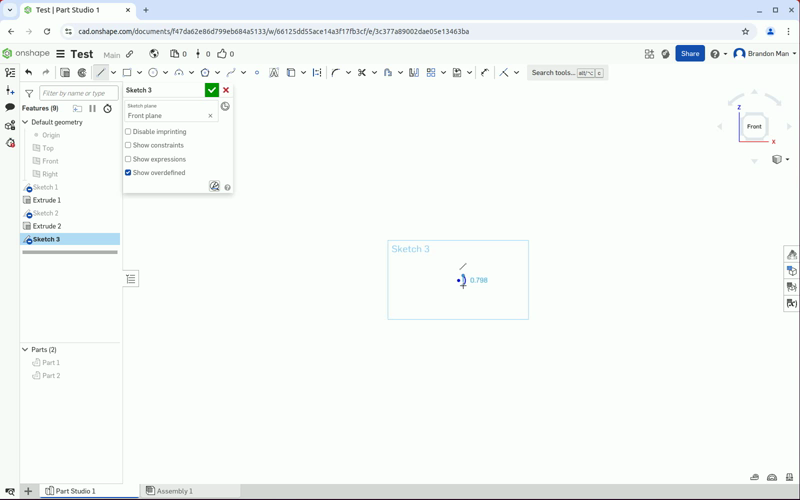
scroll(6)
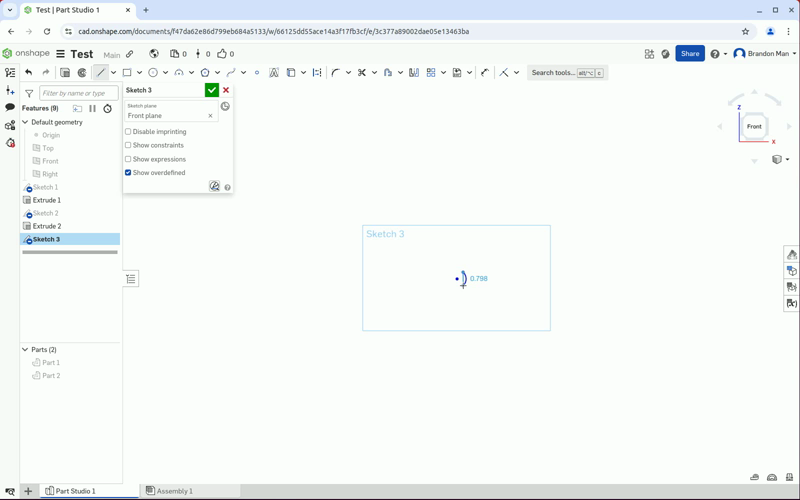
scroll(6)
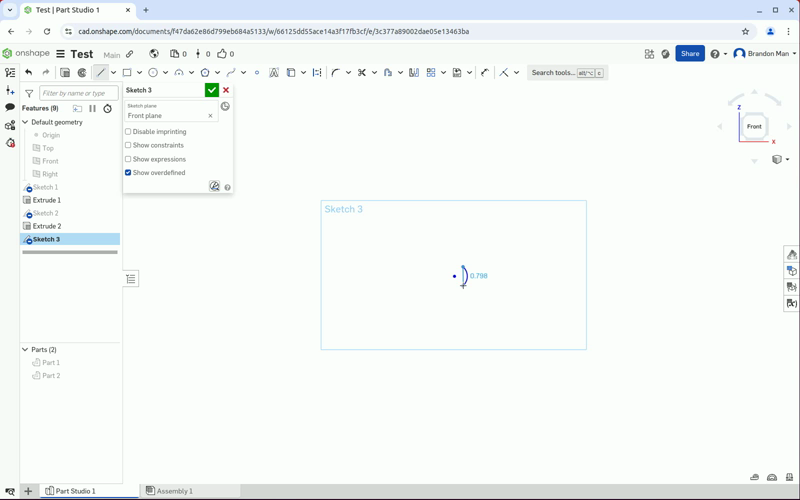
scroll(6)
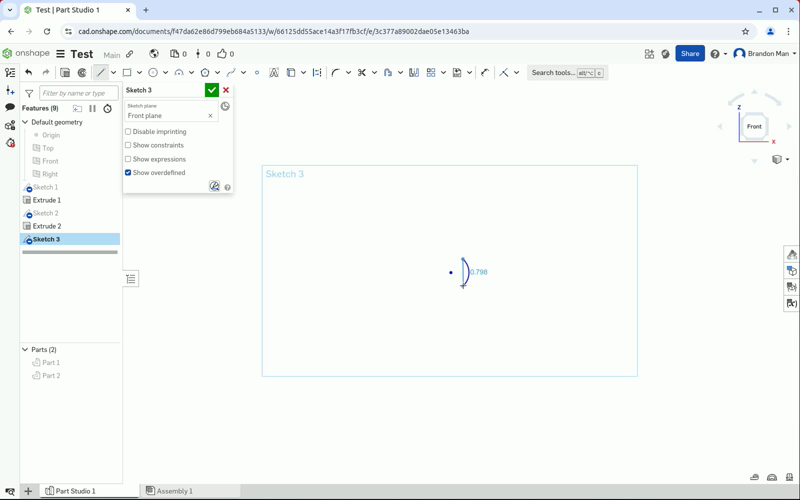
scroll(6)
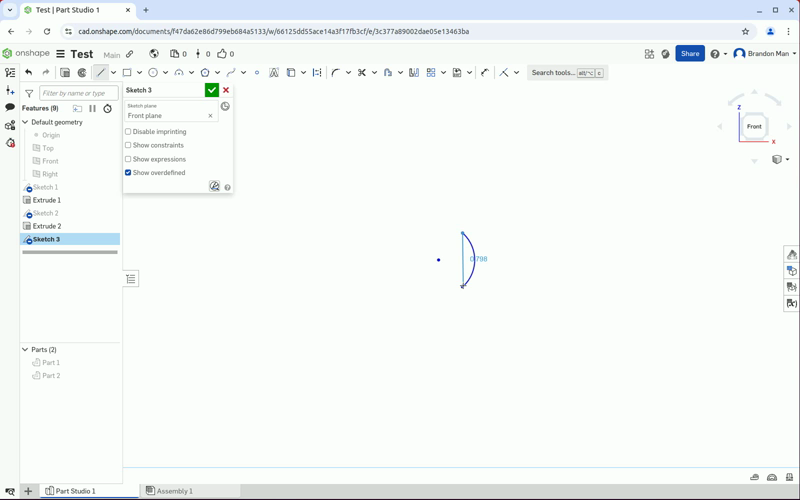
key_up(shift)
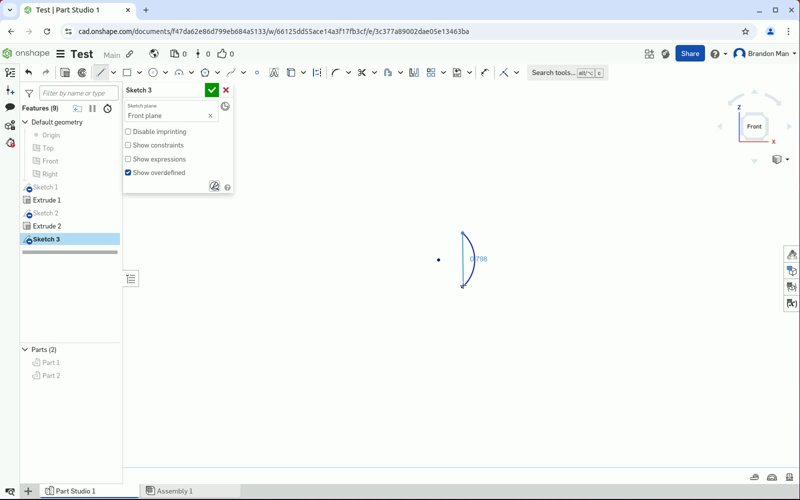
click(463, 285)
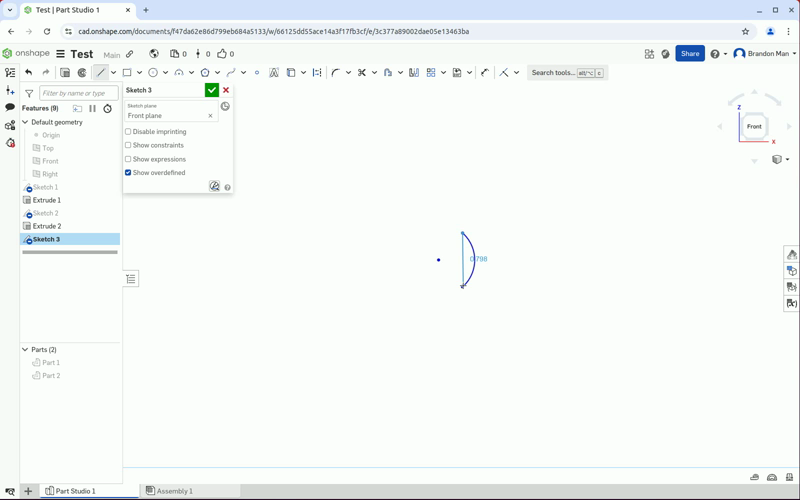
scroll(-6)
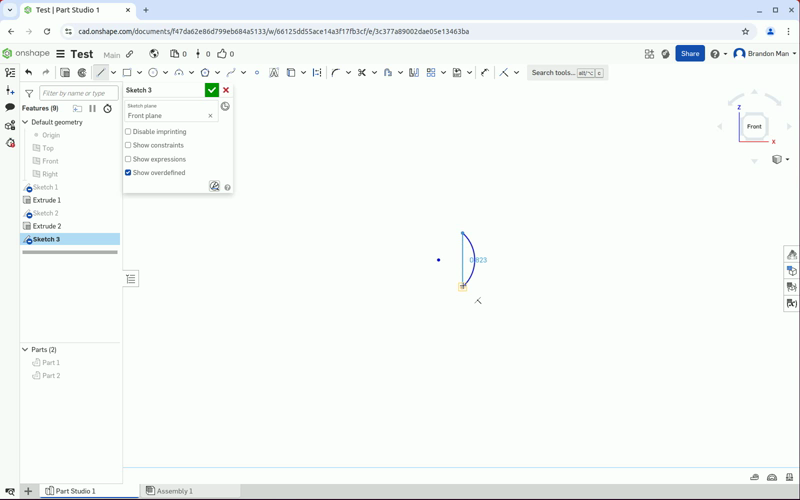
scroll(-6)
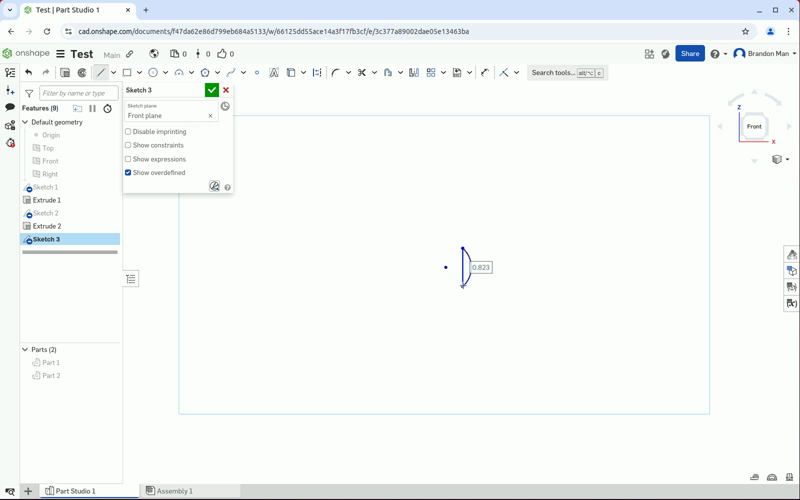
scroll(-6)
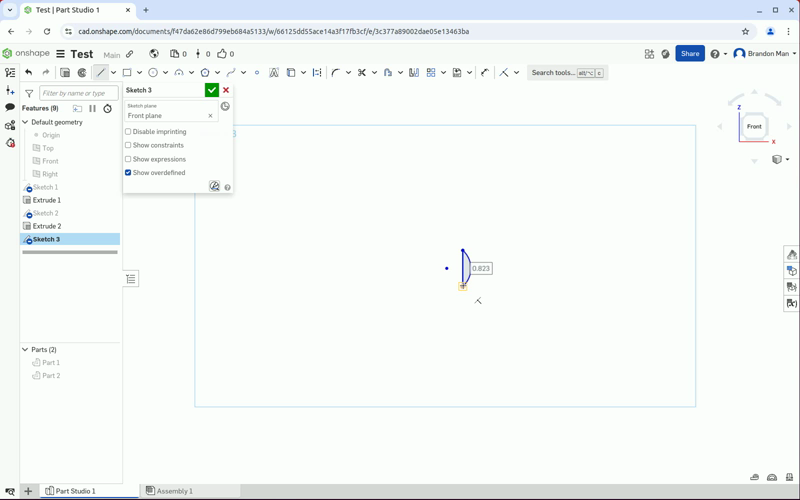
scroll(-6)
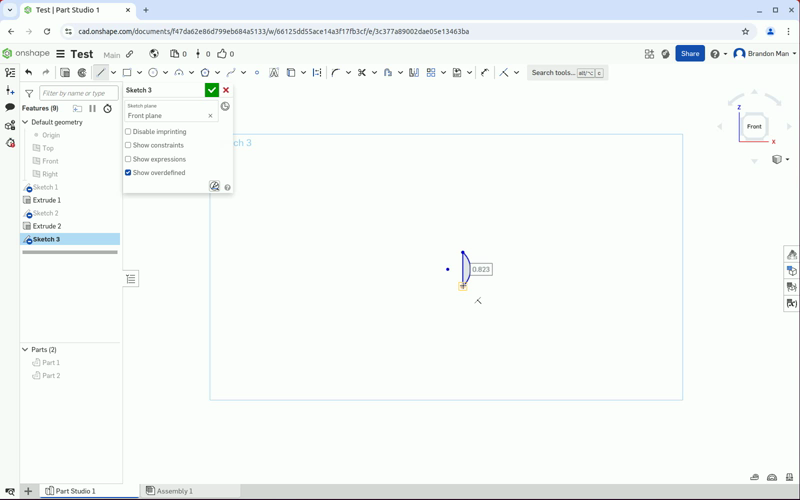
scroll(-6)
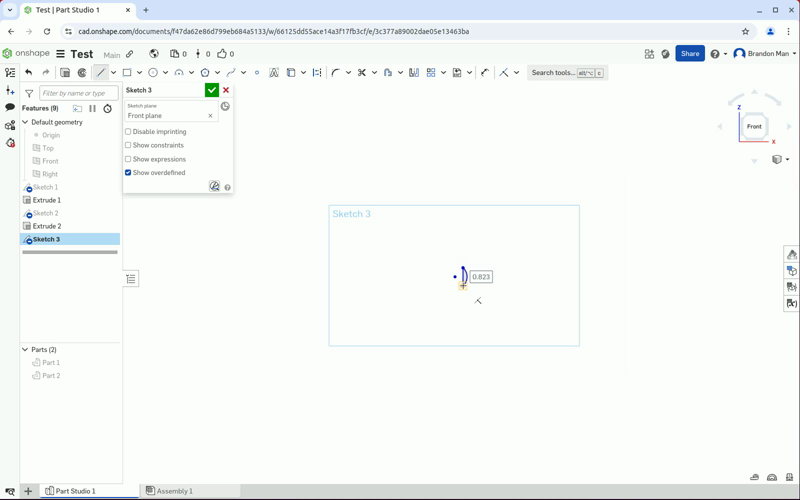
scroll(-6)
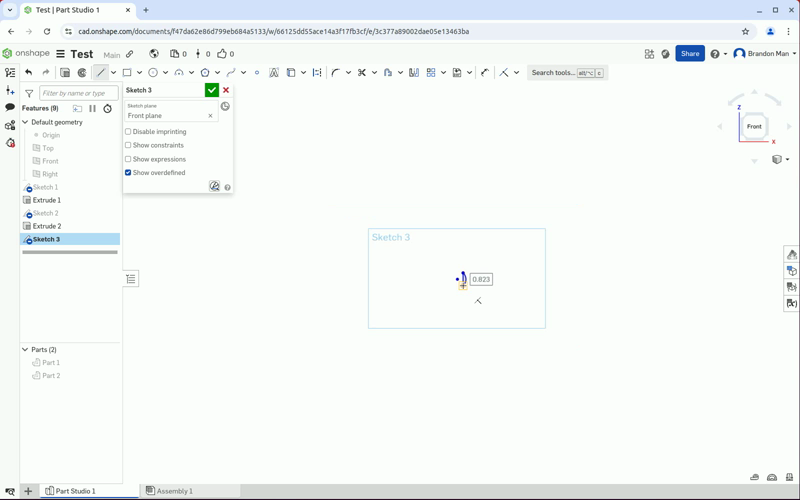
scroll(-6)
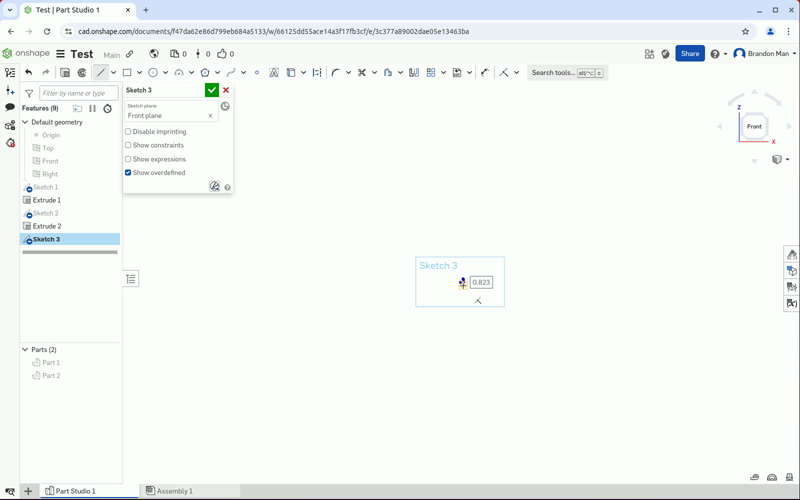
key(esc)
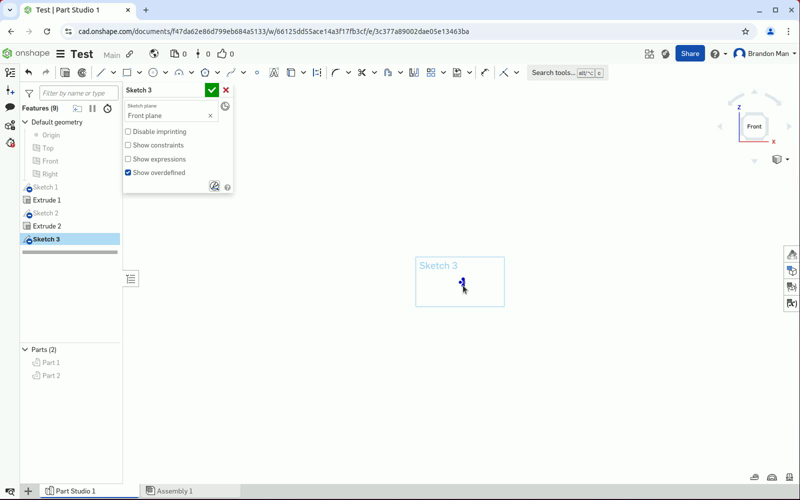
mouse_move(463, 283)
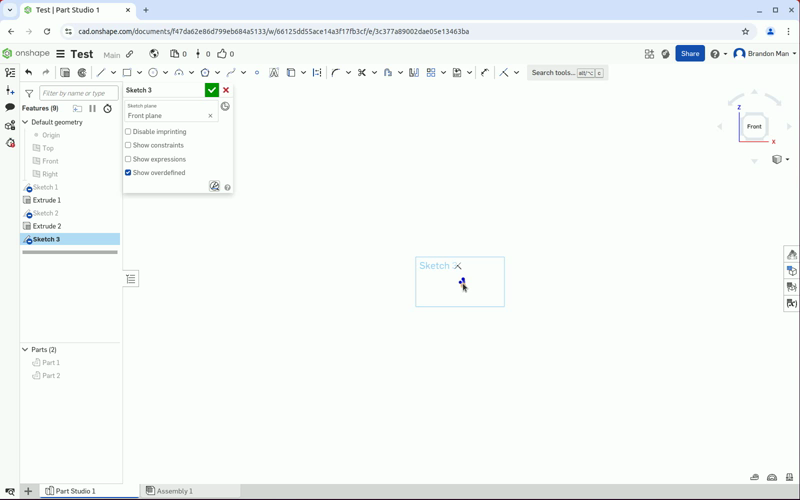
scroll(6)
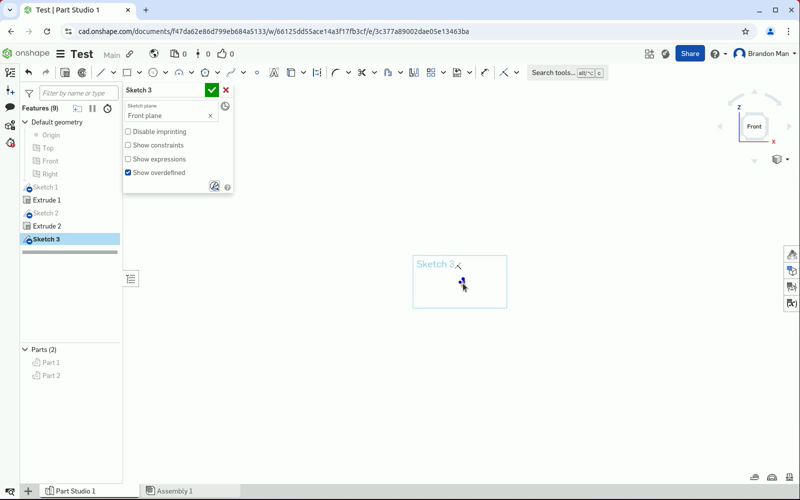
scroll(6)
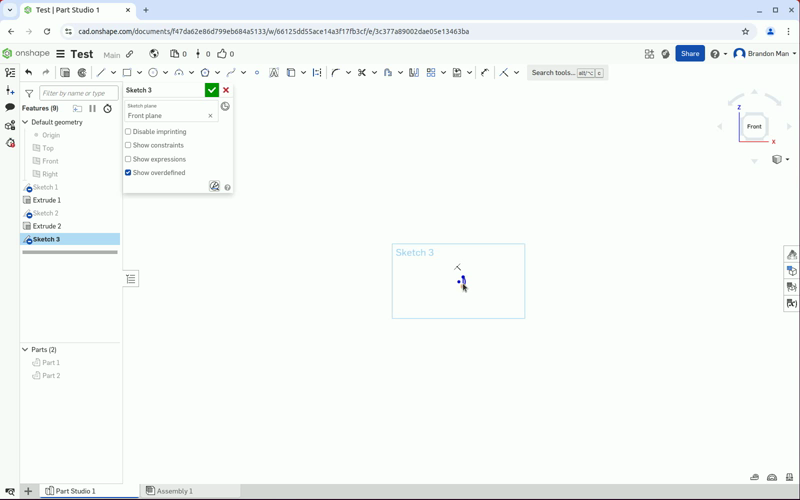
scroll(6)
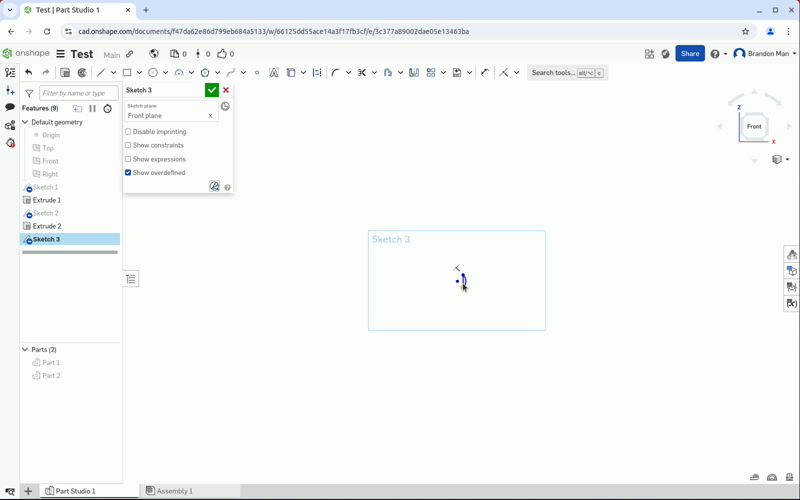
scroll(6)
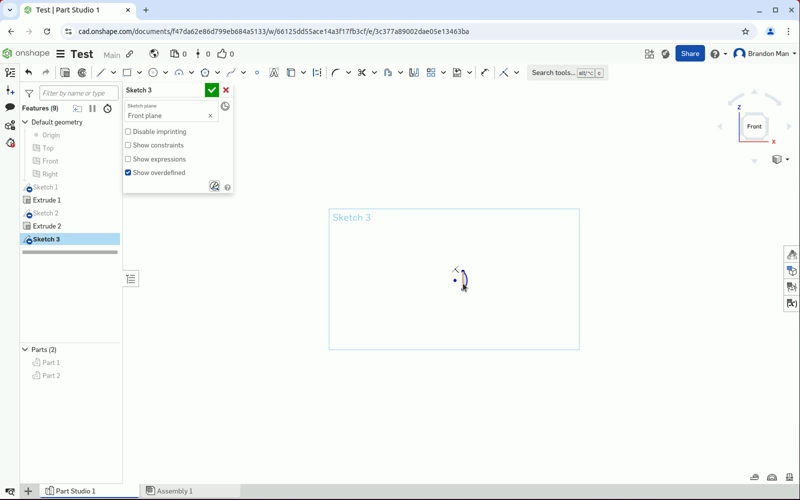
scroll(6)
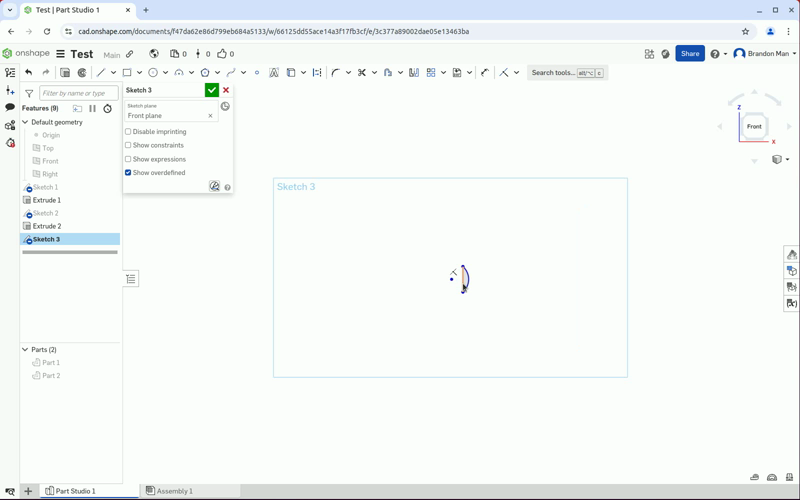
scroll(6)
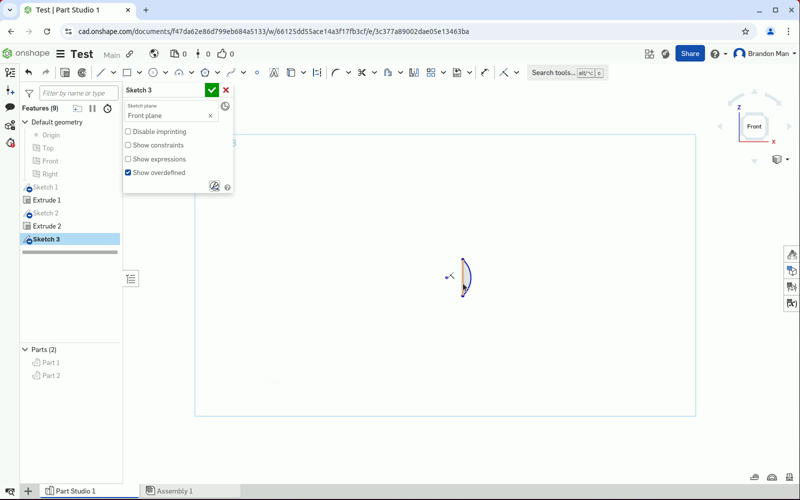
scroll(6)
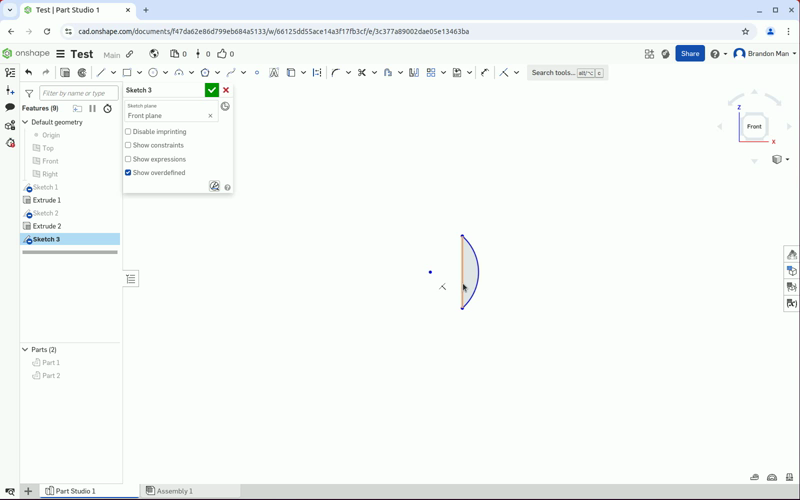
click(463, 283)
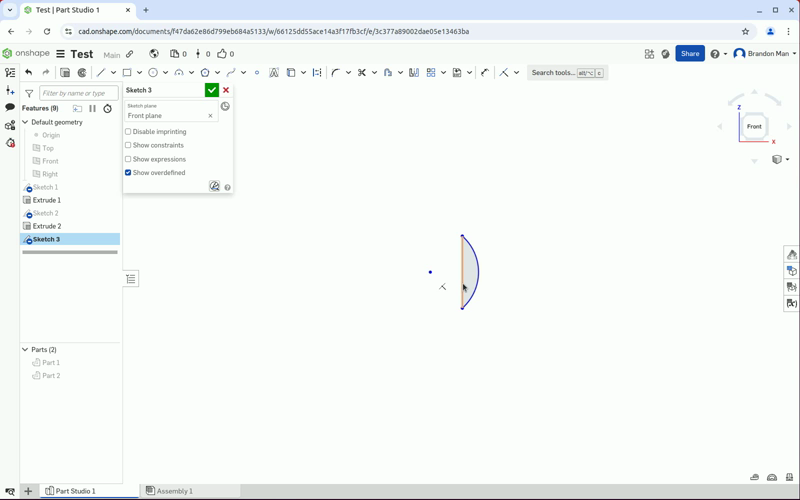
scroll(-6)
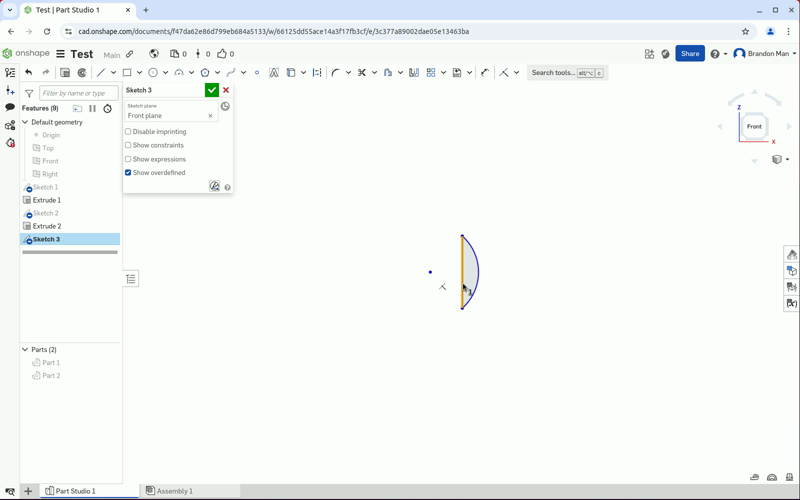
scroll(-6)
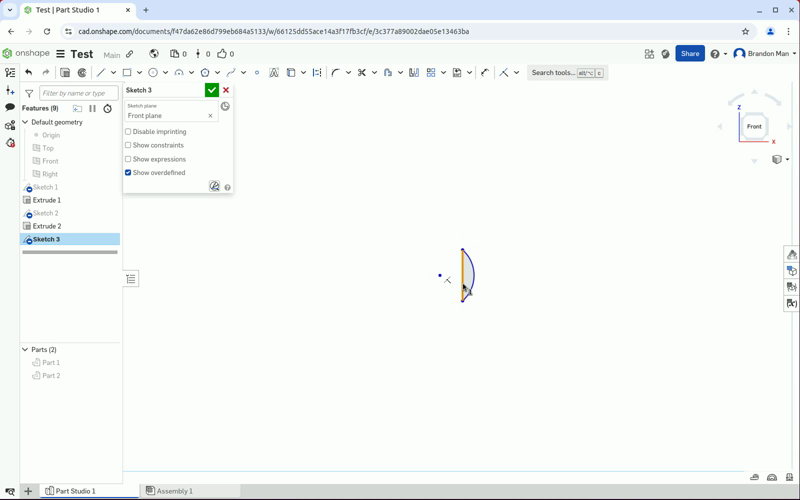
scroll(-6)
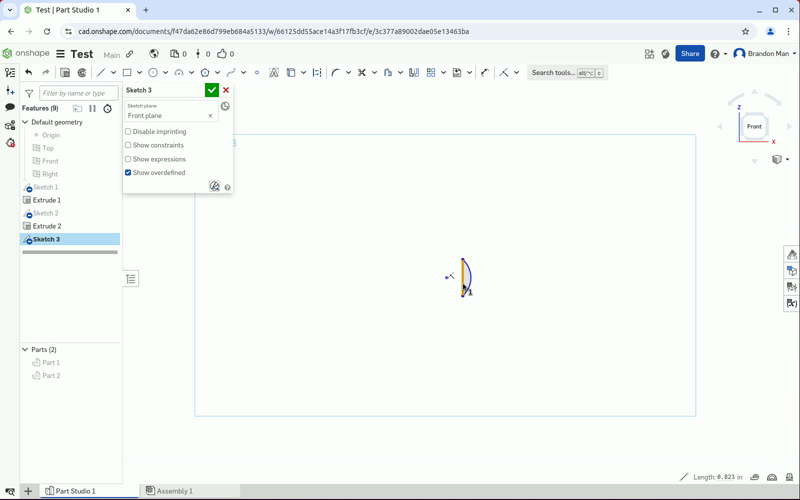
scroll(-6)
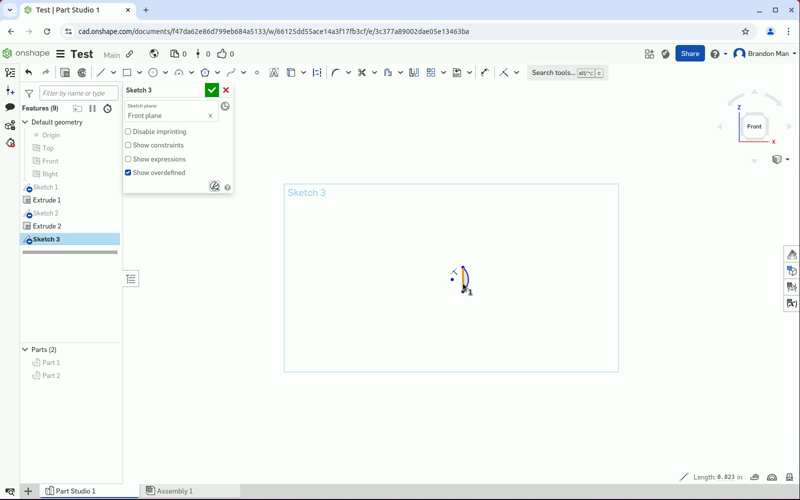
scroll(-6)
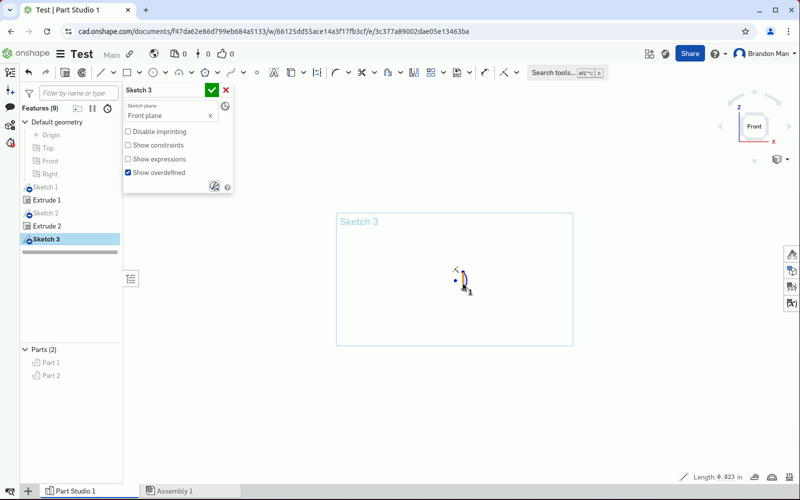
scroll(-6)
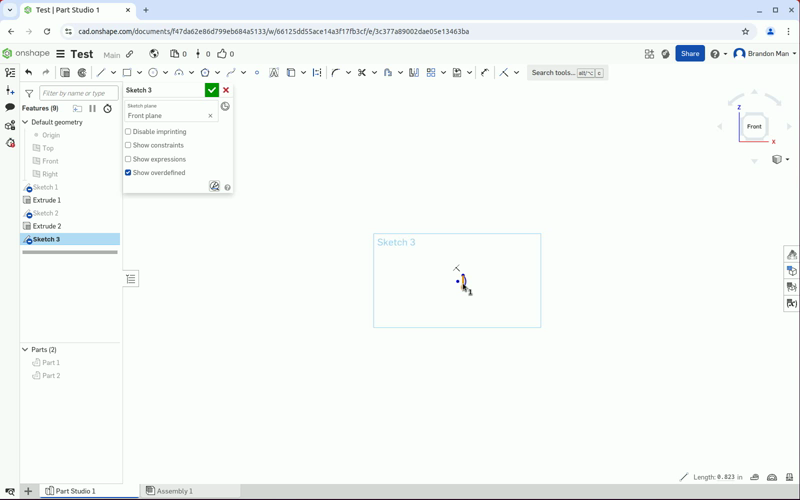
scroll(-6)
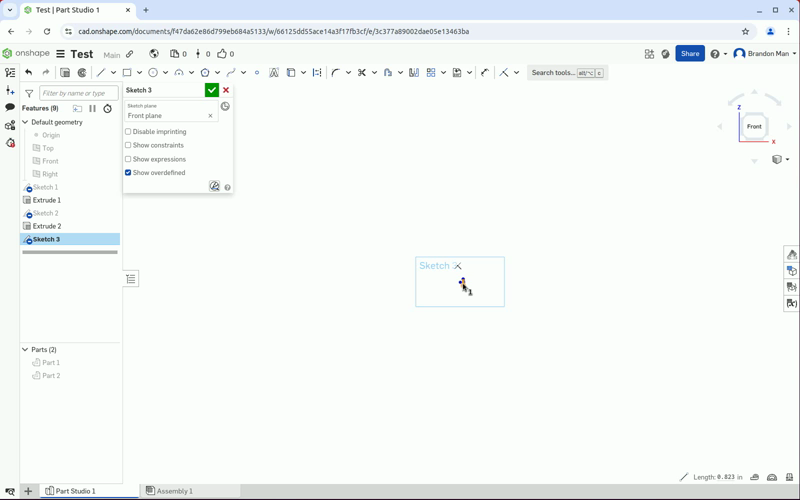
mouse_move(73, 352)
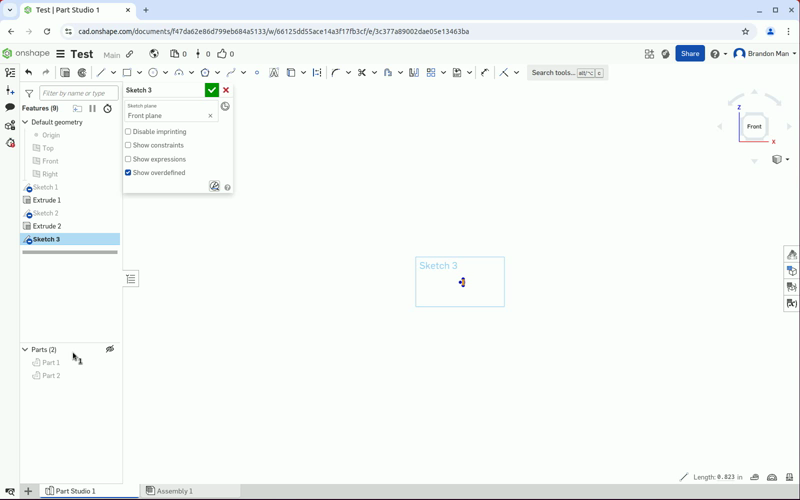
key(shift+y)
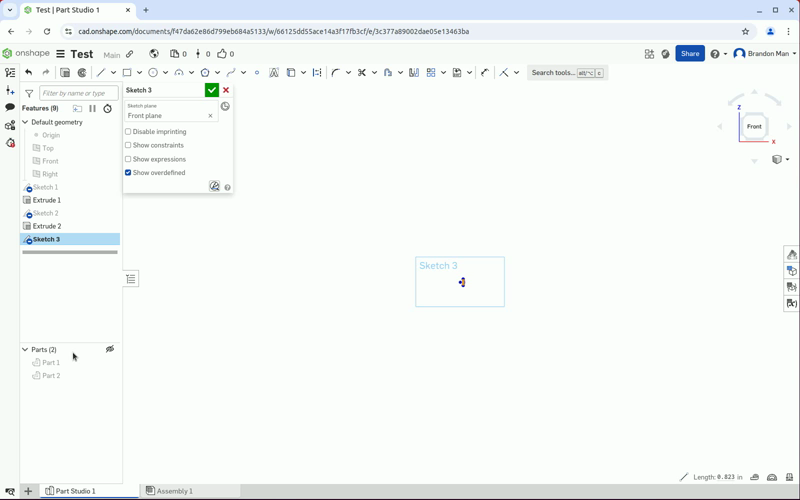
key(shift+e)
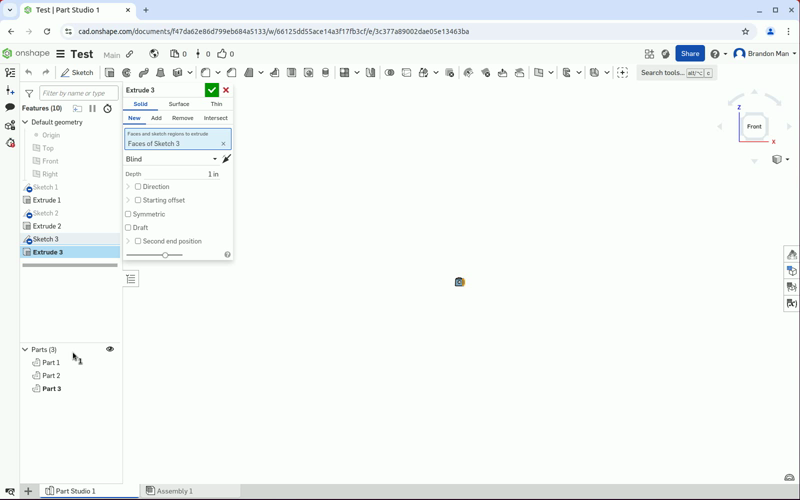
mouse_move(143, 106)
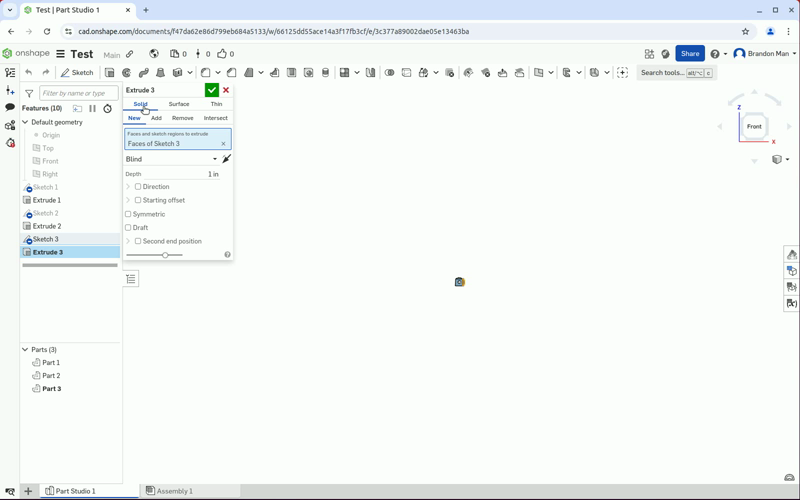
click(143, 106)
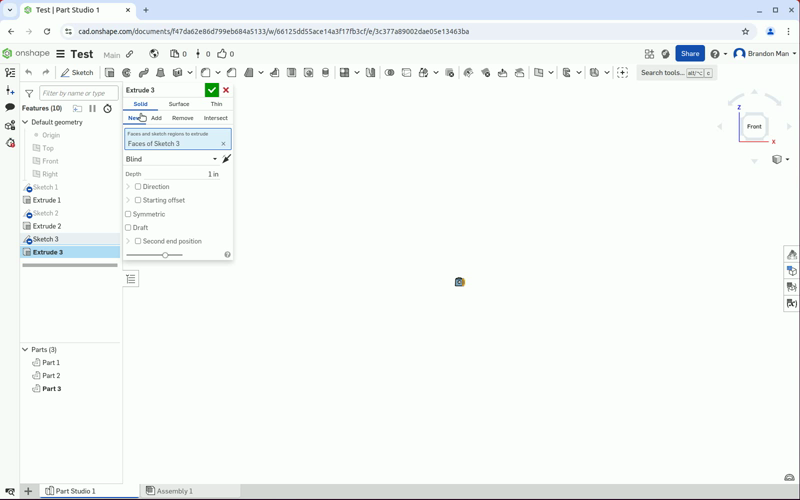
mouse_move(137, 120)
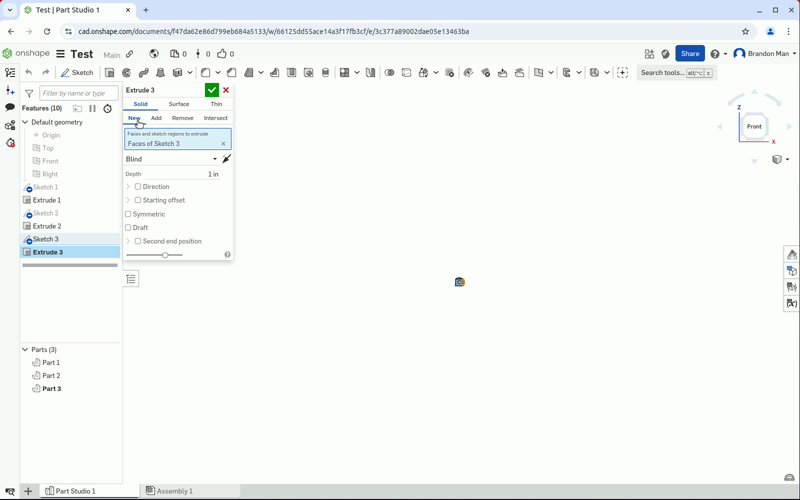
click(137, 120)
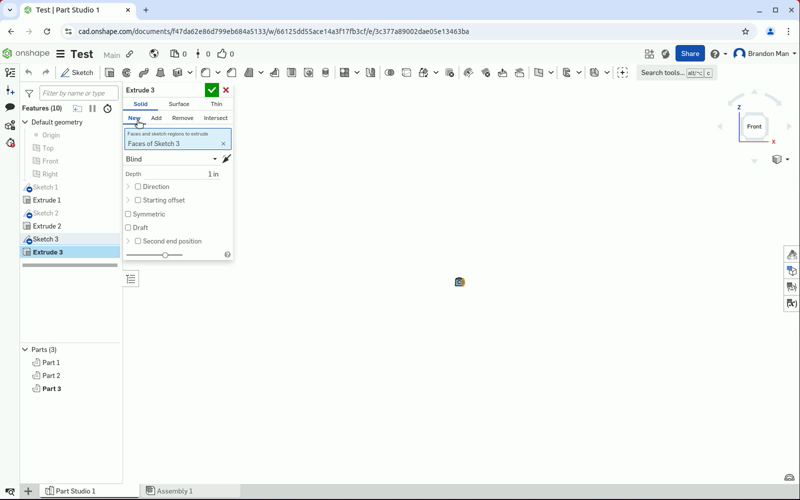
key(tab, 4)
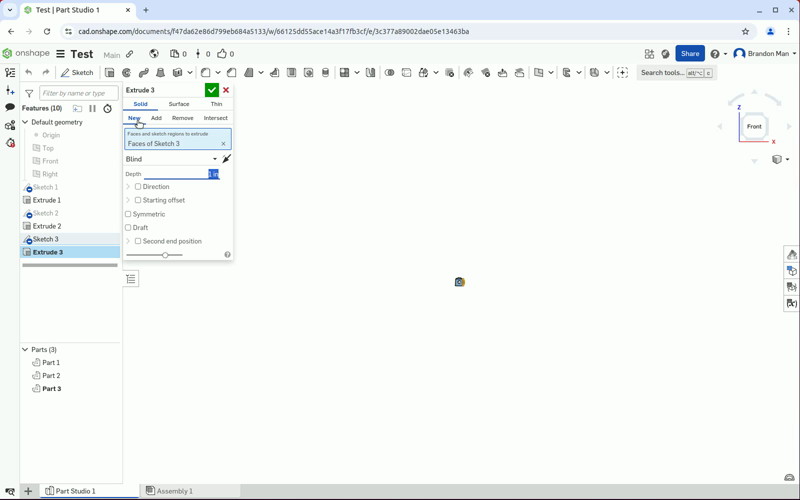
text(45.254)
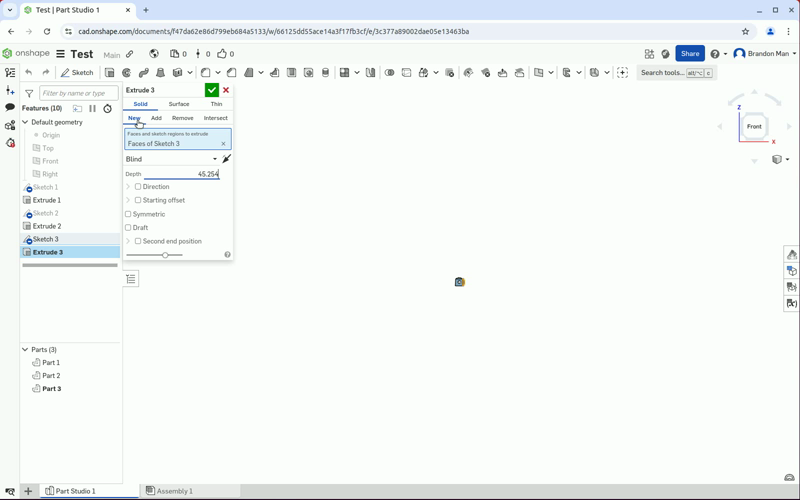
key(tab, 3)
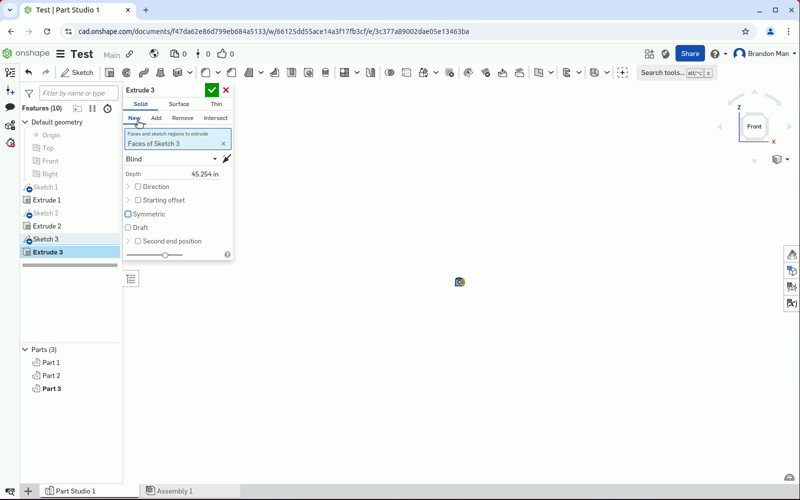
key(space)
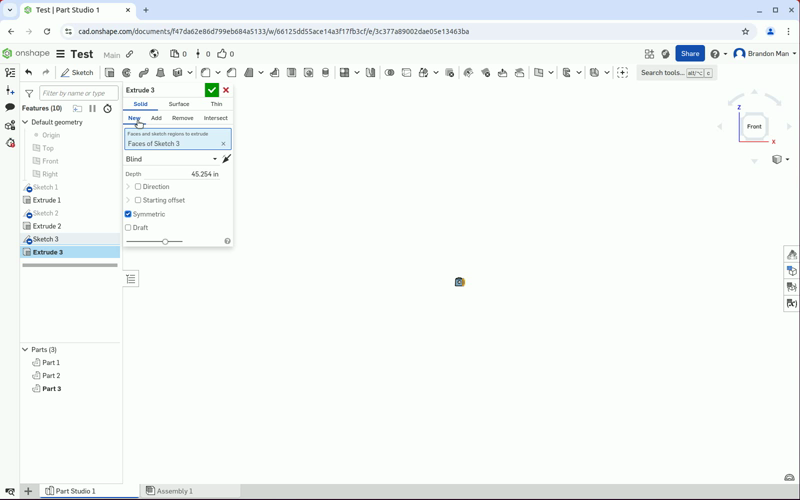
key(enter)
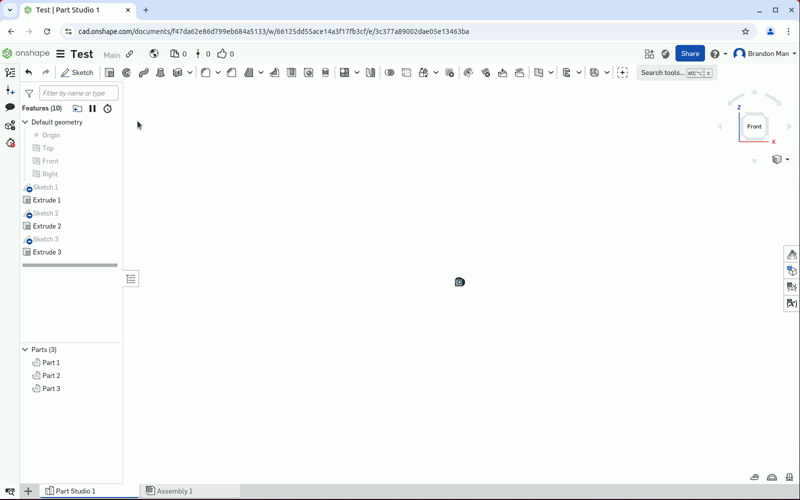
key(shift+h)
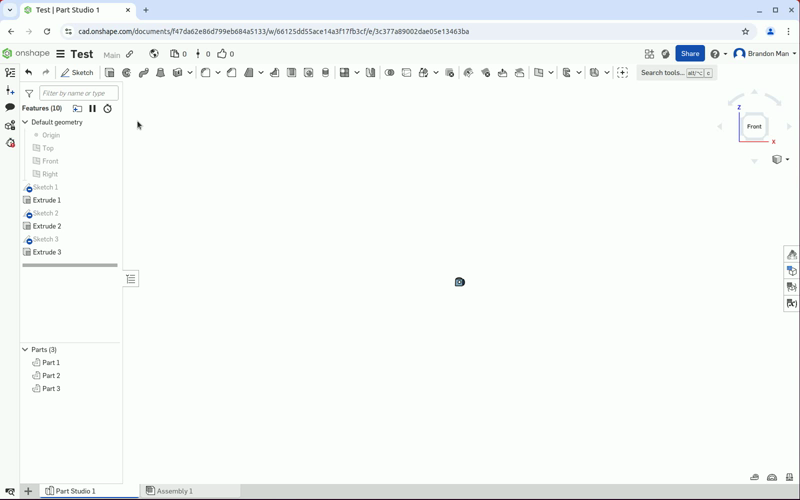
key(shift+h)
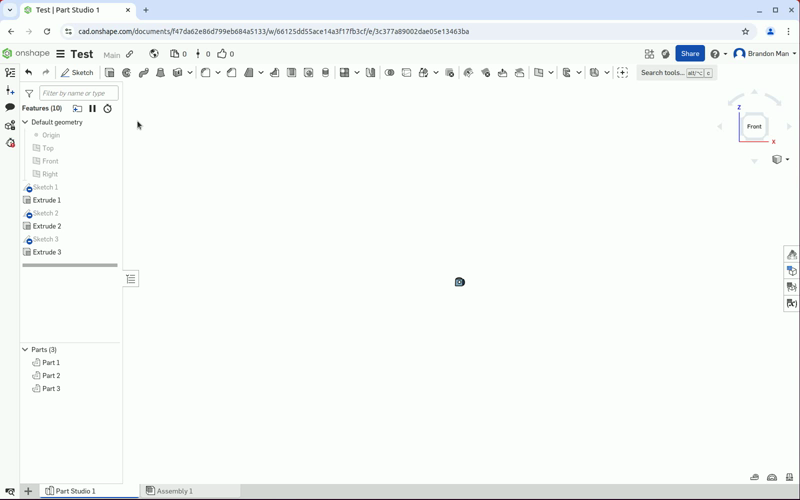
mouse_move(73, 189)
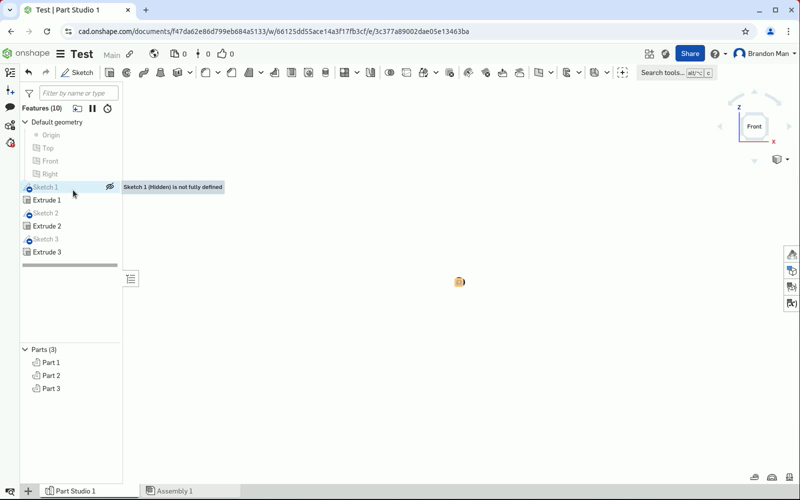
click(73, 189)
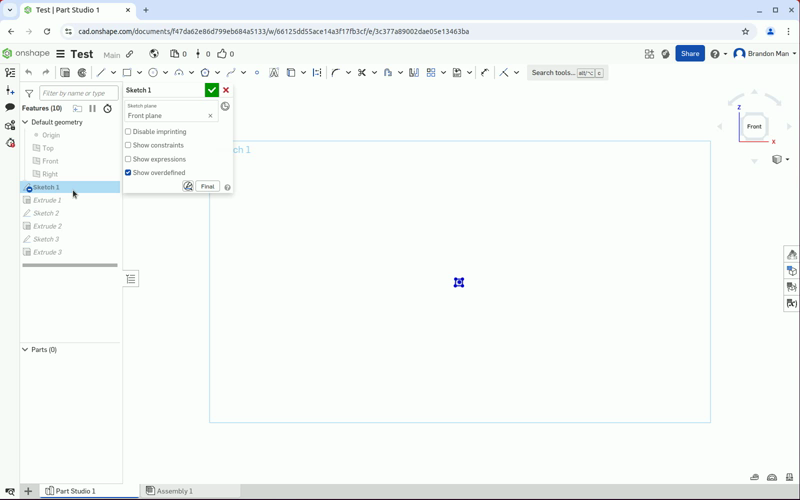
mouse_move(229, 92)
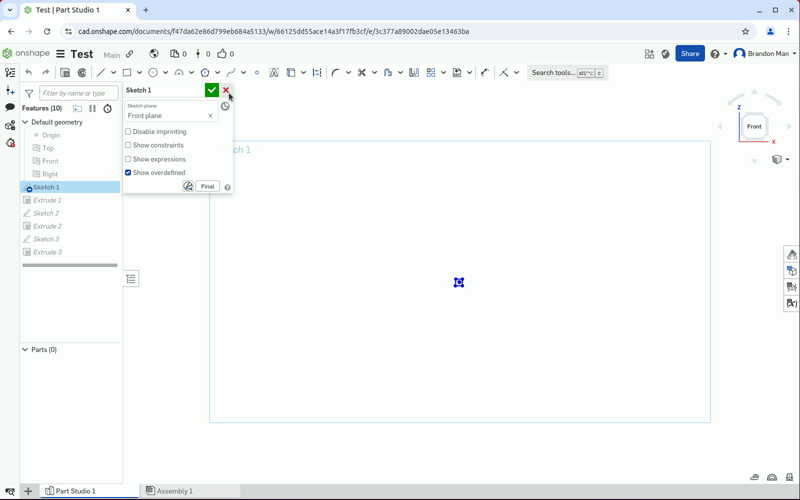
click(229, 92)
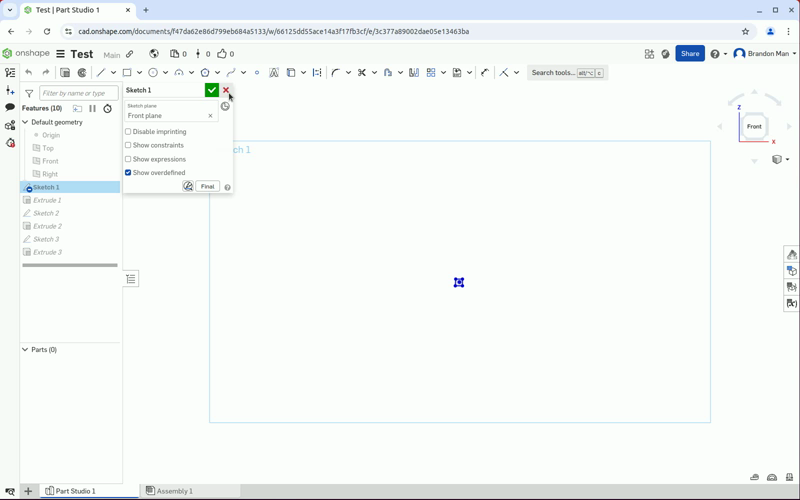
key(shift+s)
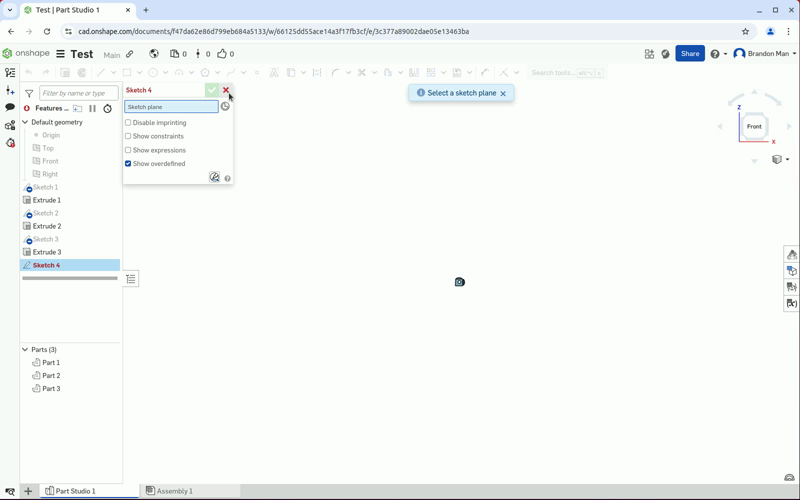
mouse_move(73, 163)
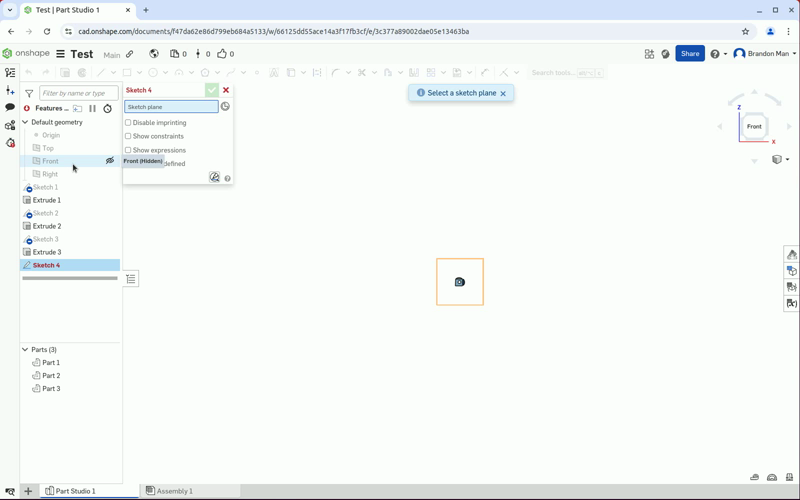
click(73, 163)
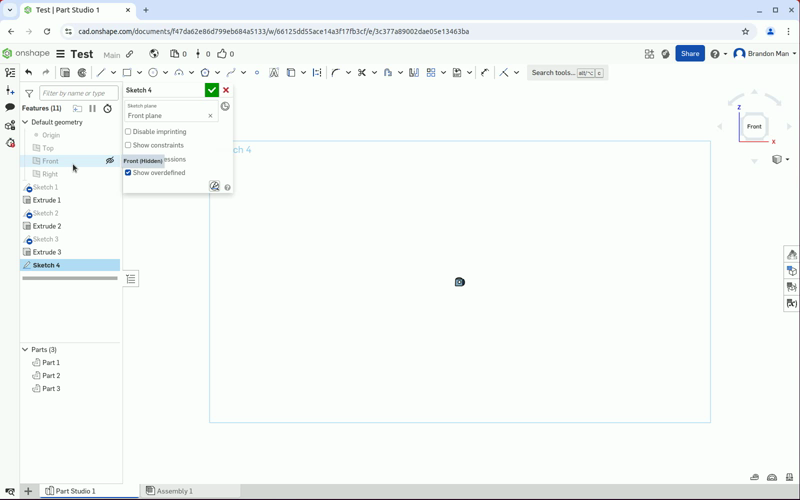
mouse_move(73, 352)
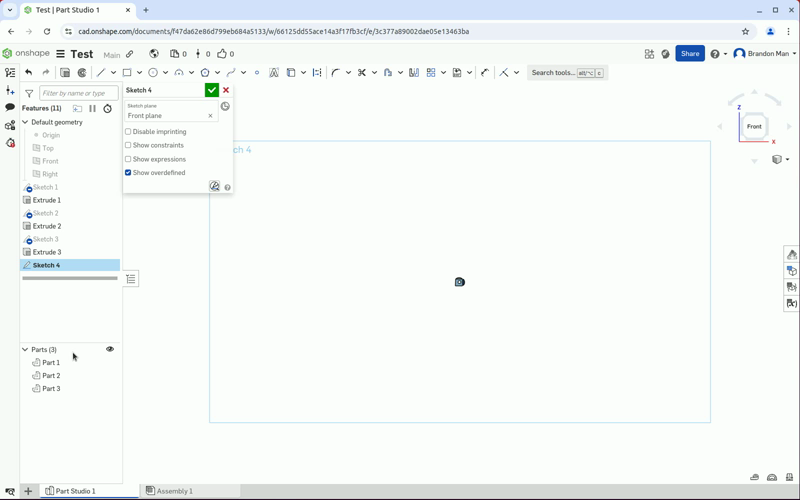
key(y)
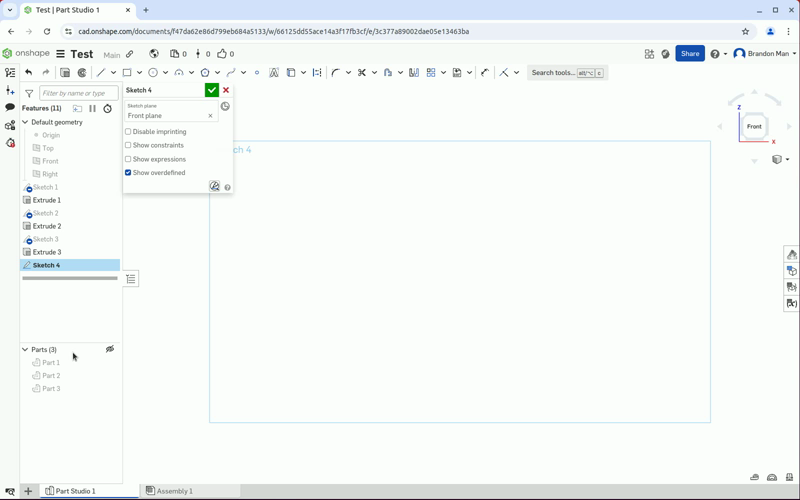
key(a)
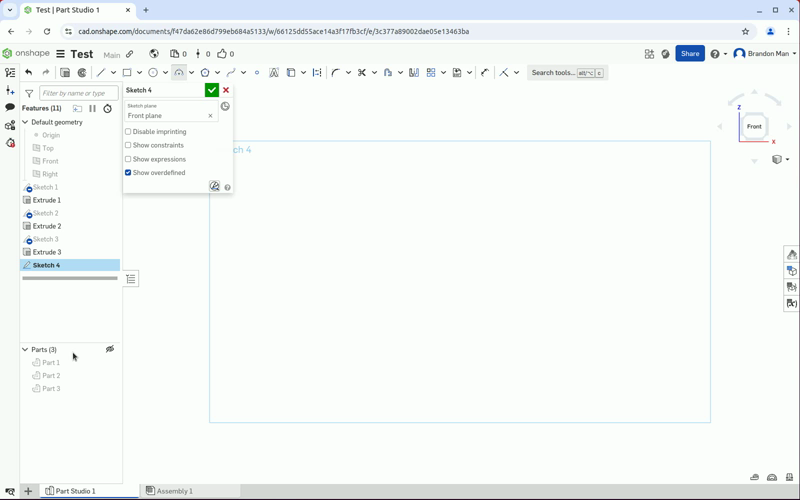
key_down(shift)
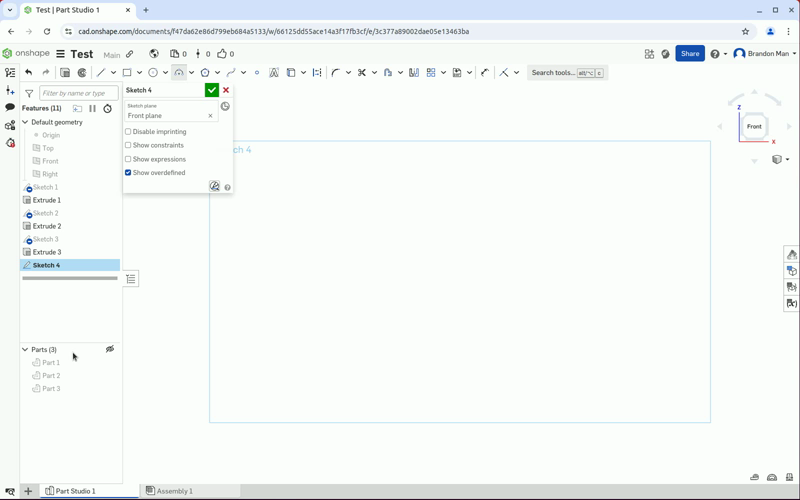
mouse_move(458, 285)
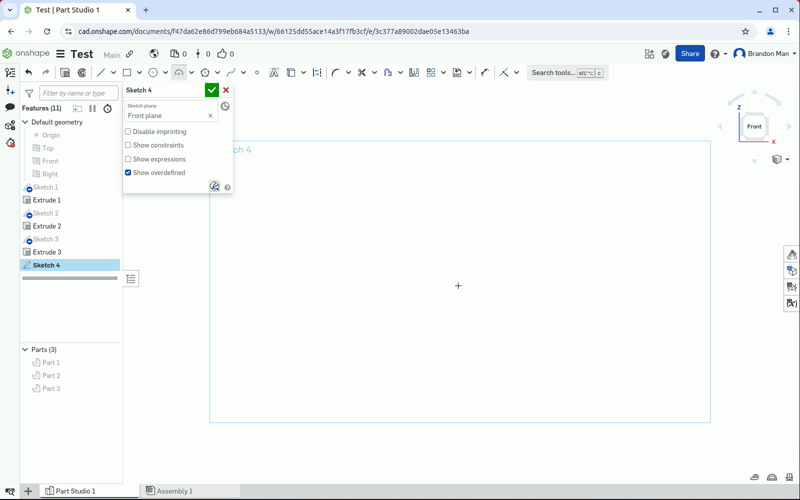
click(458, 285)
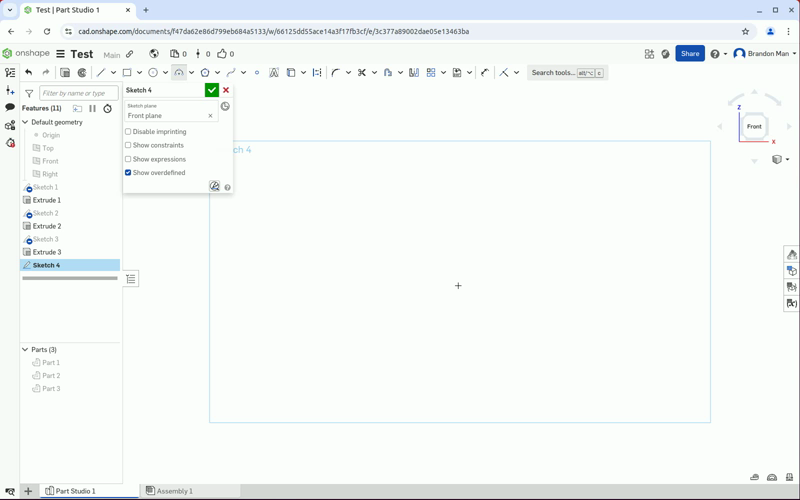
key_up(shift)
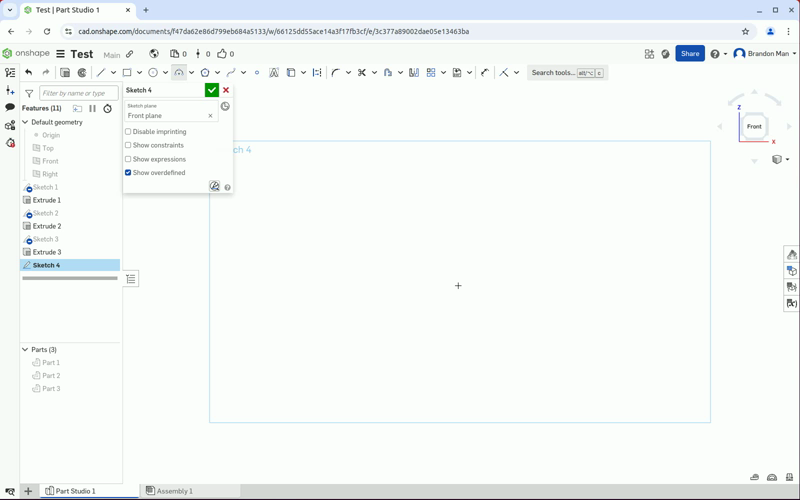
key_down(shift)
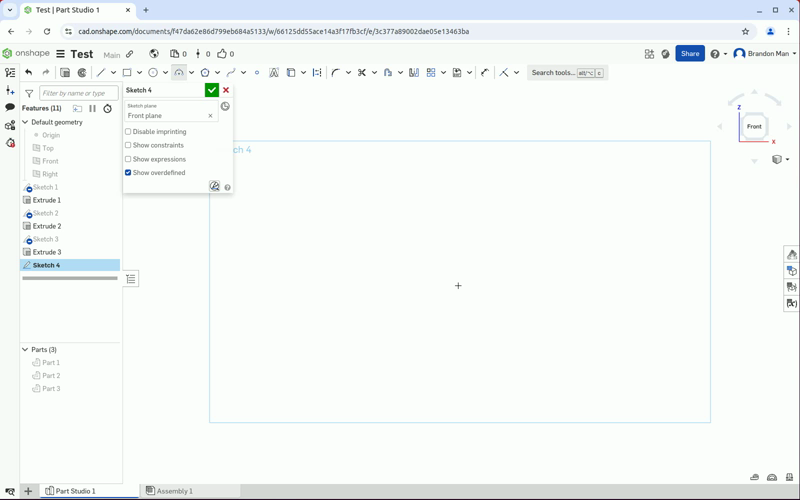
mouse_move(462, 285)
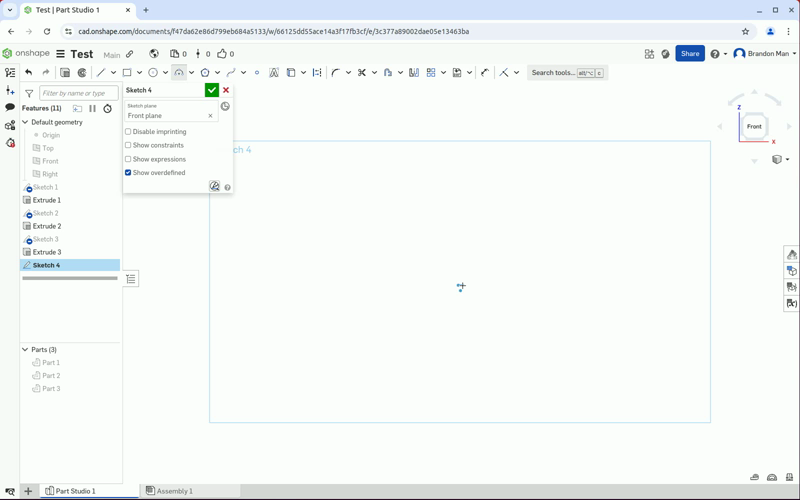
scroll(6)
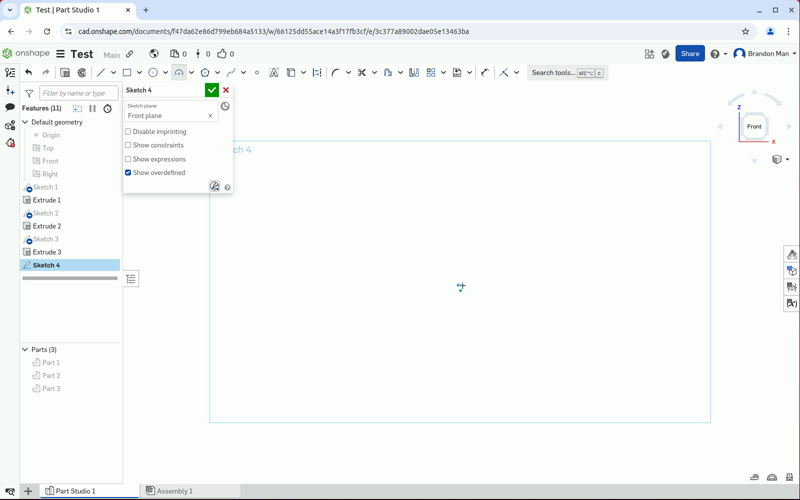
scroll(6)
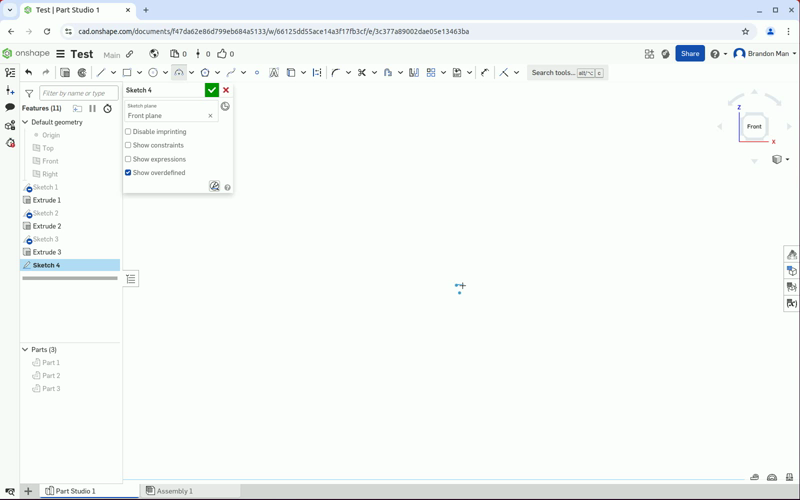
scroll(6)
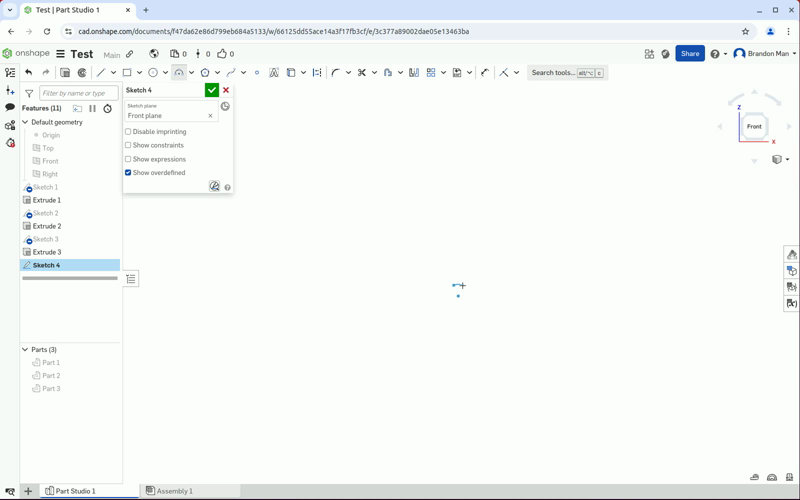
scroll(6)
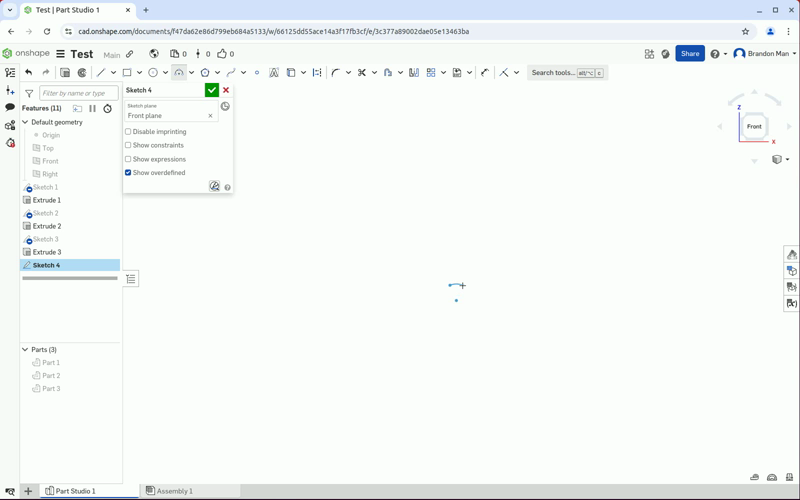
scroll(6)
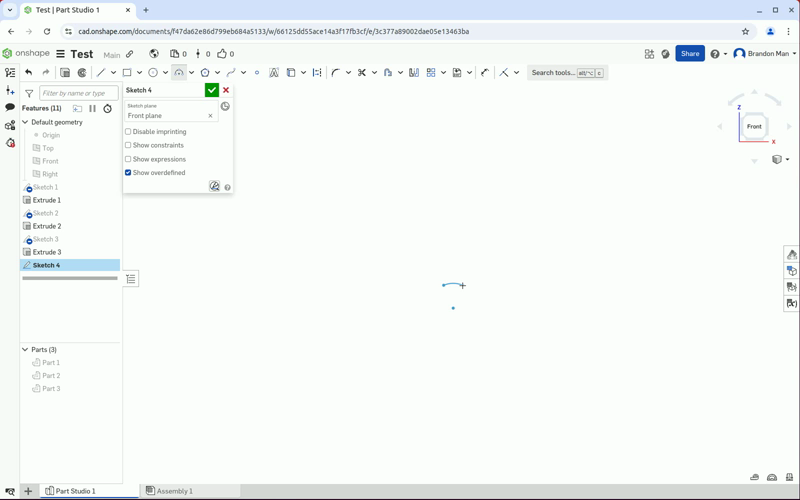
scroll(6)
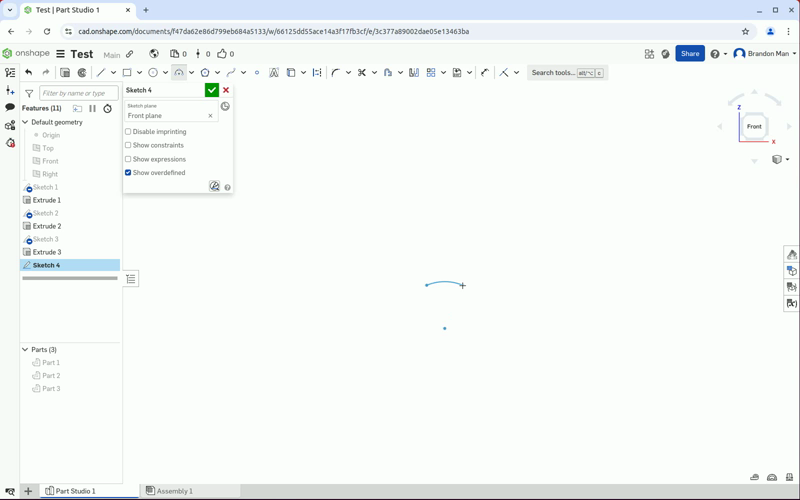
scroll(6)
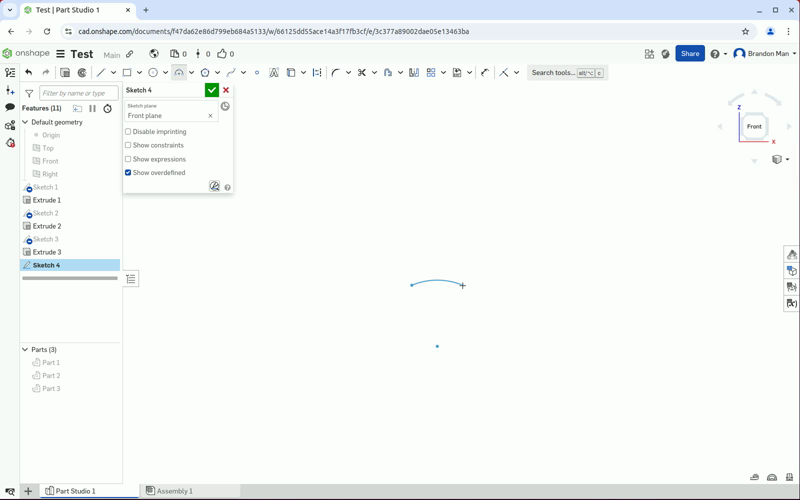
click(462, 285)
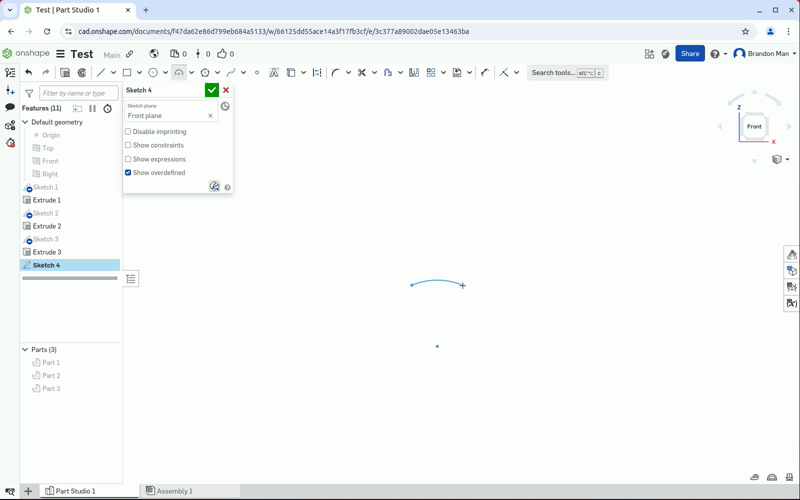
scroll(-6)
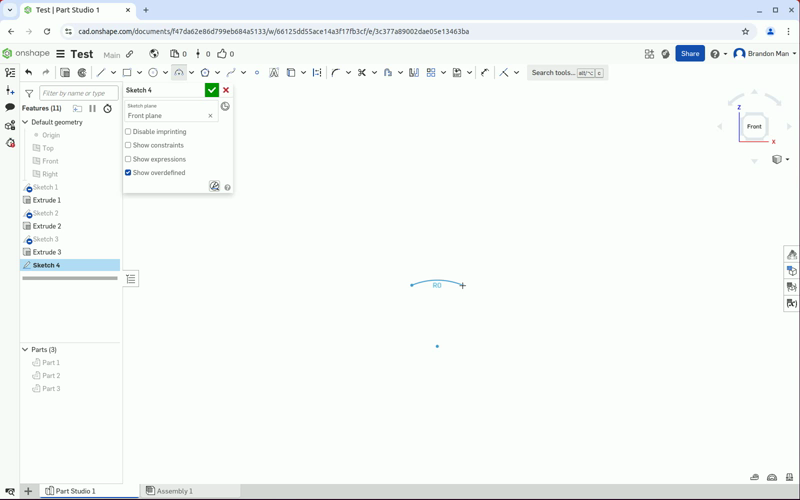
scroll(-6)
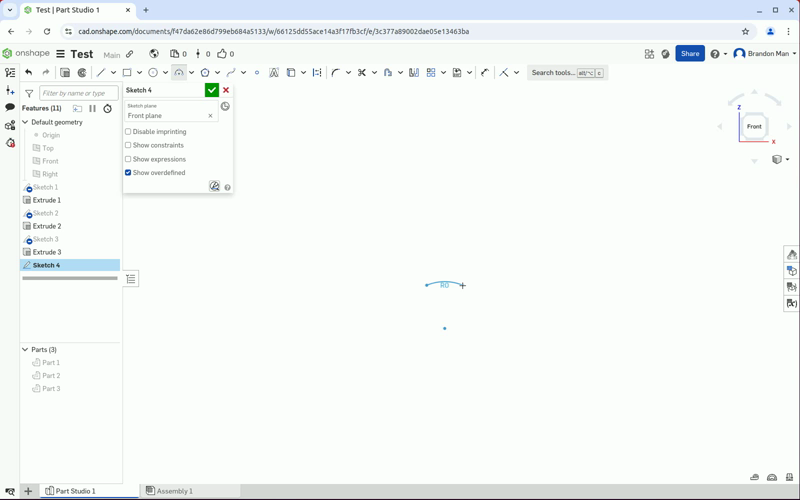
scroll(-6)
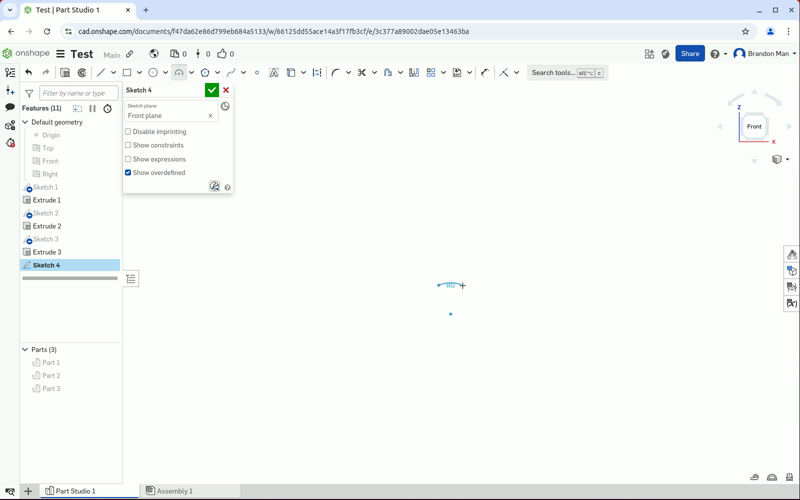
scroll(-6)
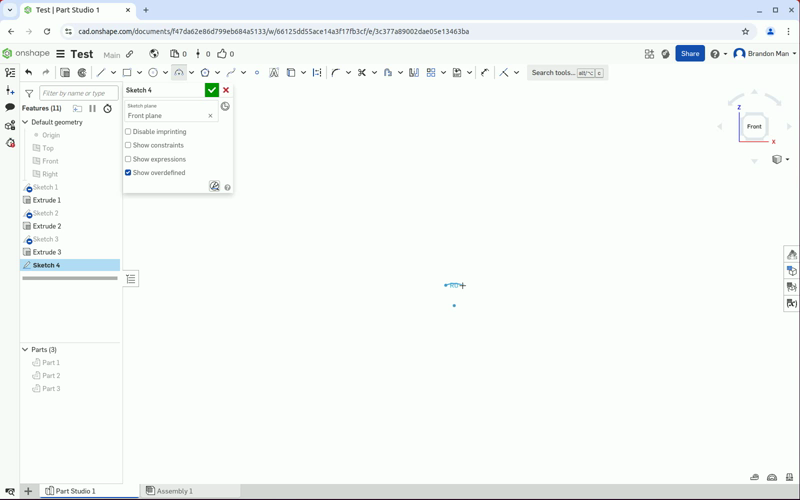
scroll(-6)
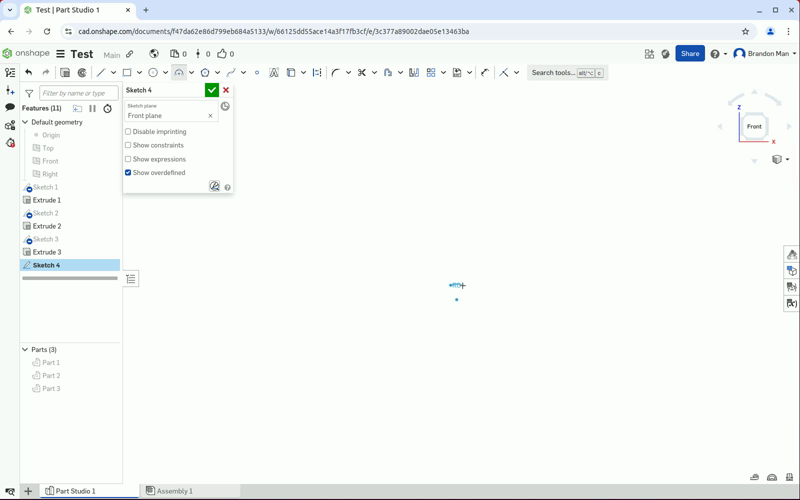
scroll(-6)
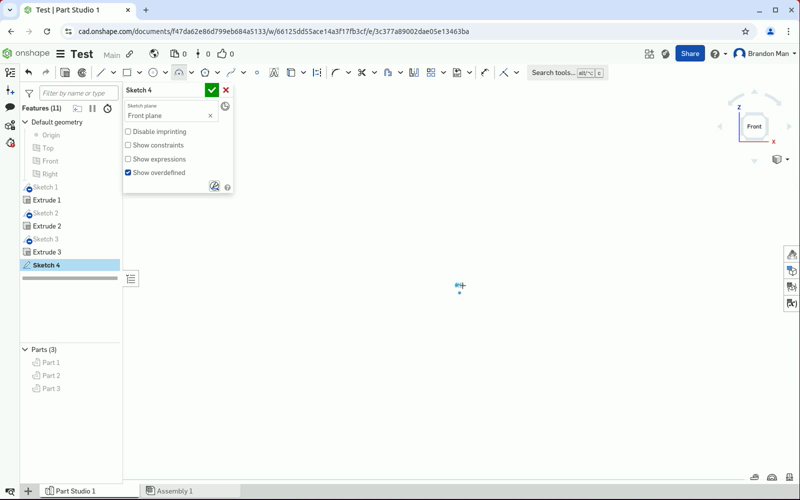
scroll(-6)
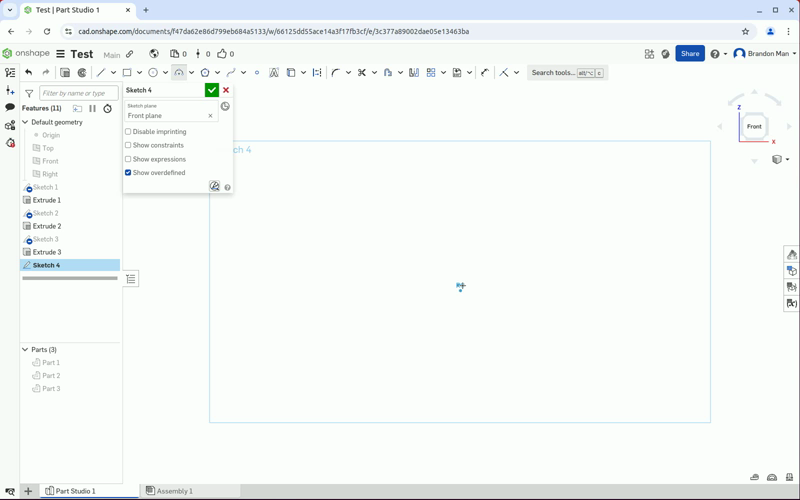
mouse_move(460, 286)
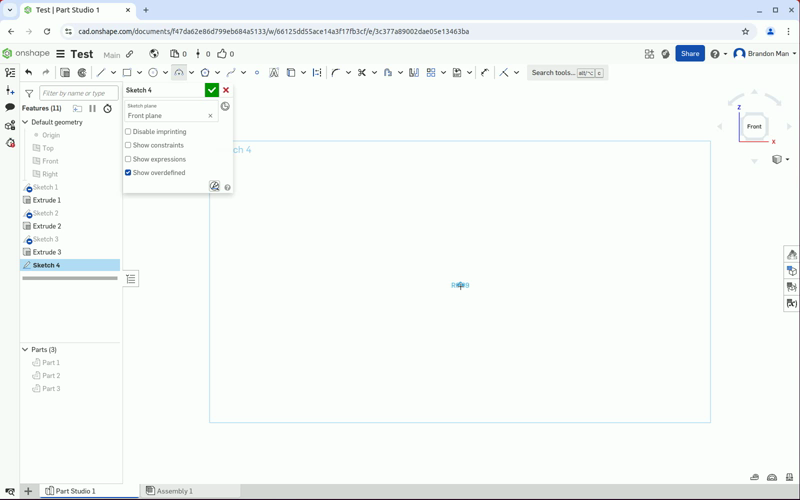
scroll(6)
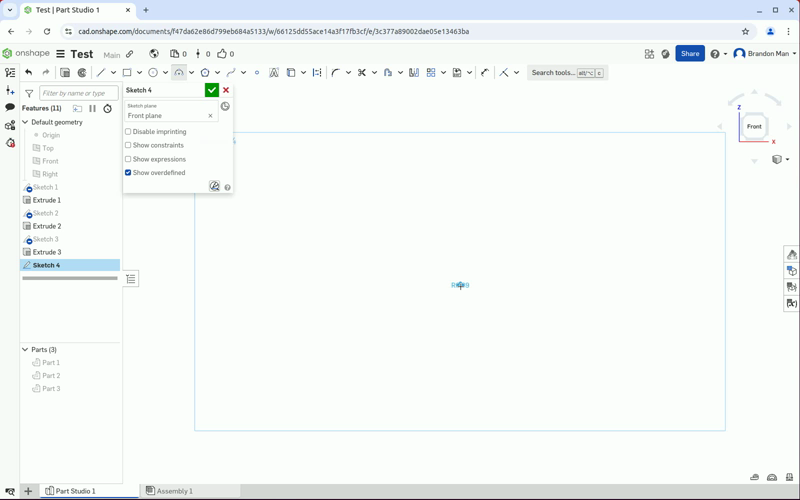
scroll(6)
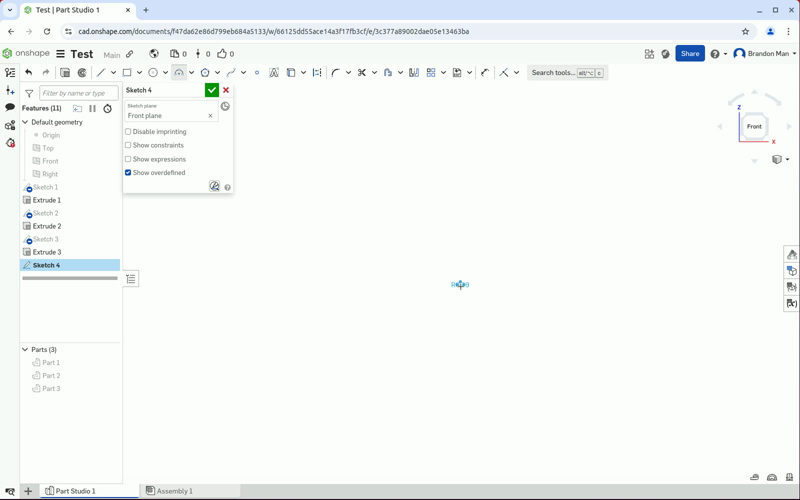
scroll(6)
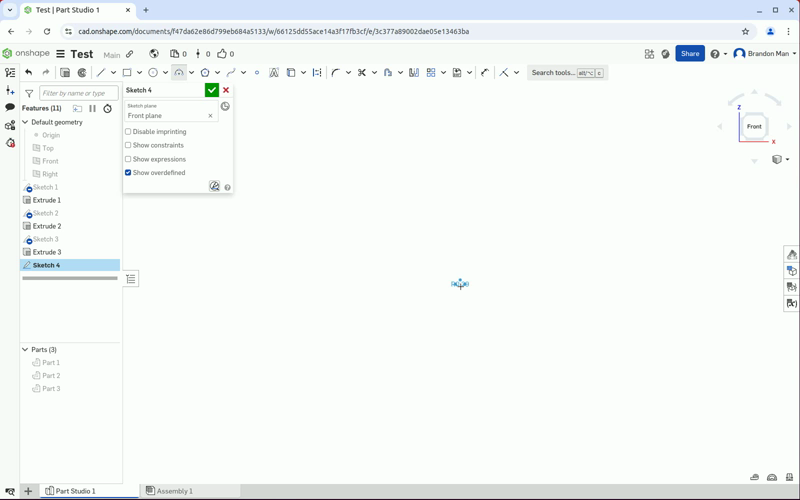
scroll(6)
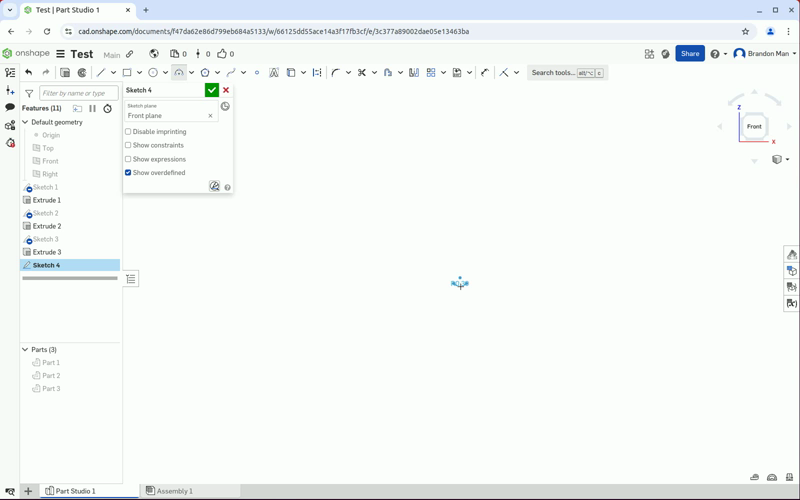
scroll(6)
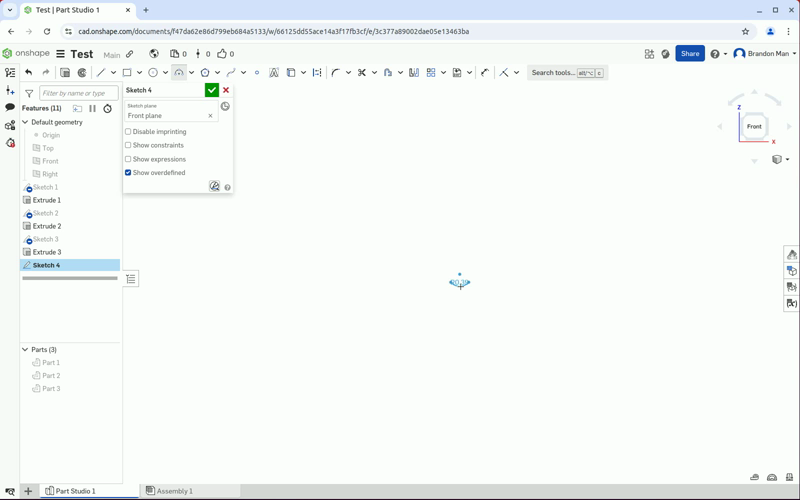
scroll(6)
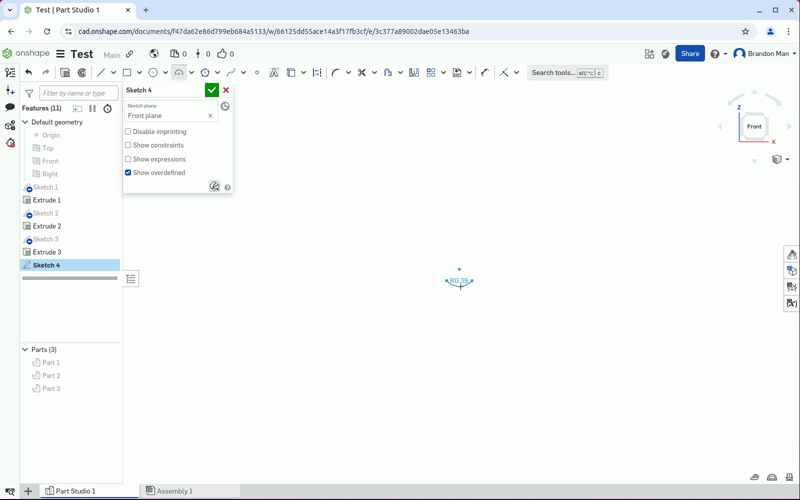
scroll(6)
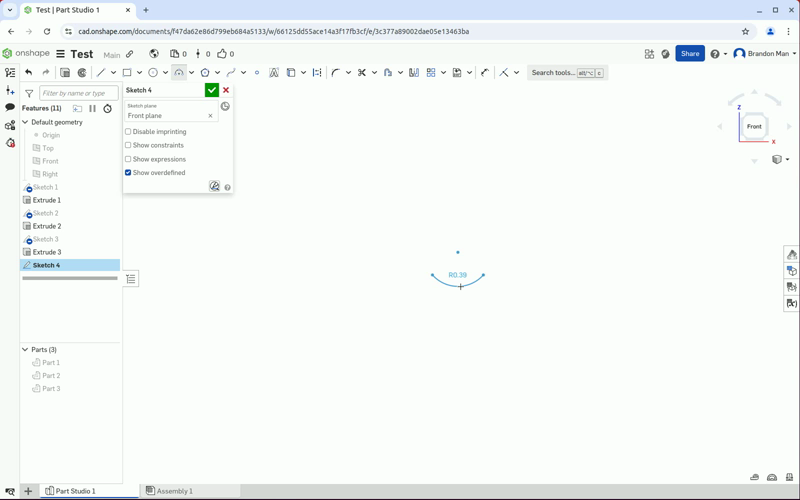
click(460, 286)
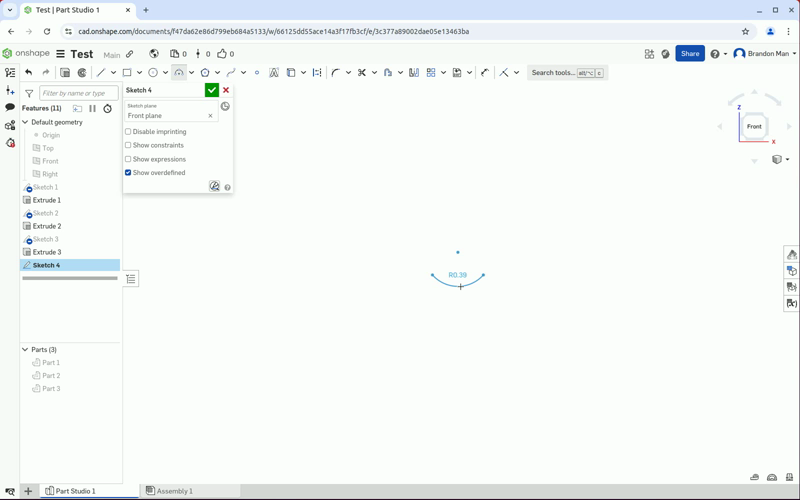
scroll(-6)
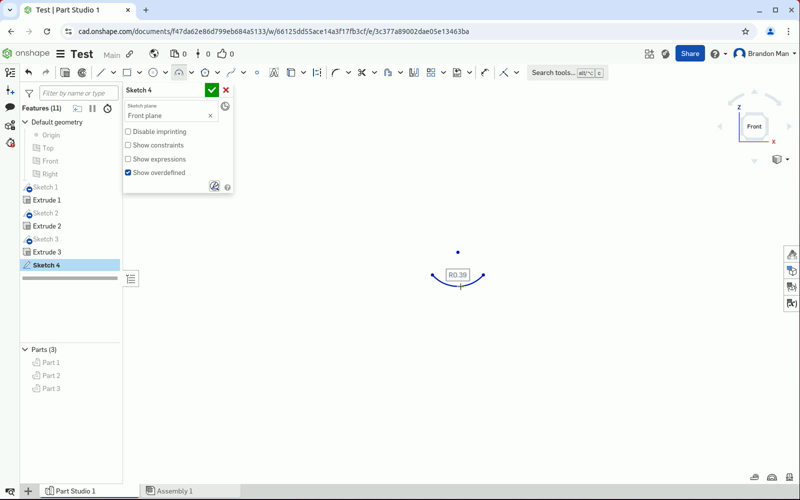
scroll(-6)
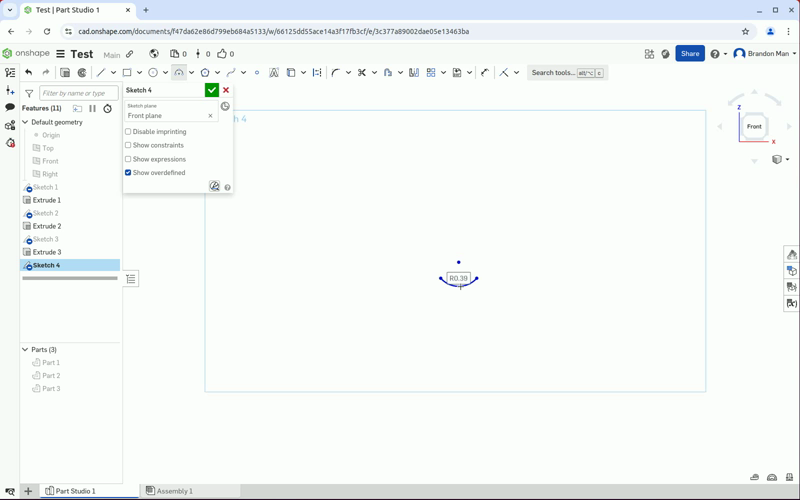
scroll(-6)
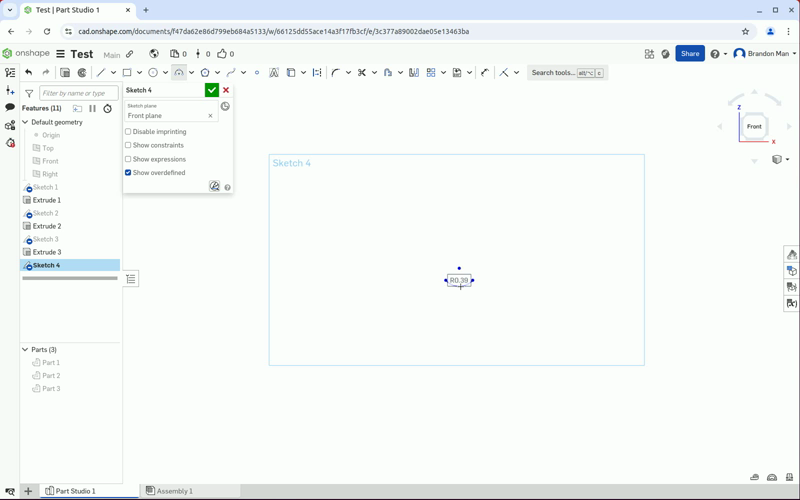
scroll(-6)
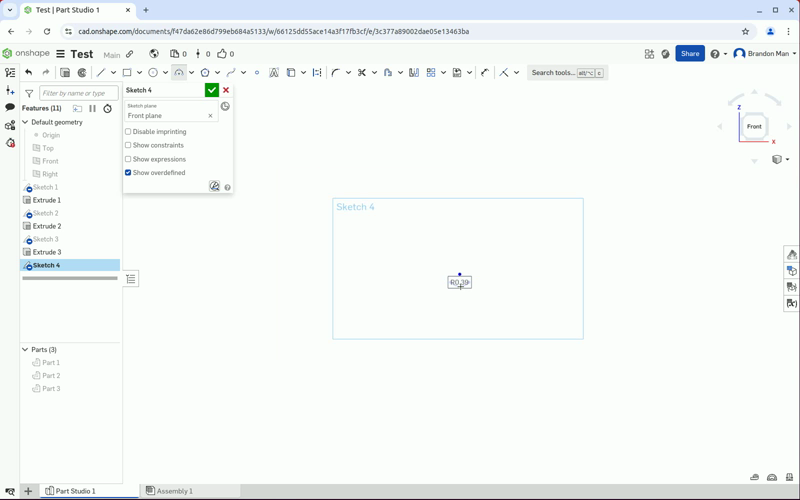
scroll(-6)
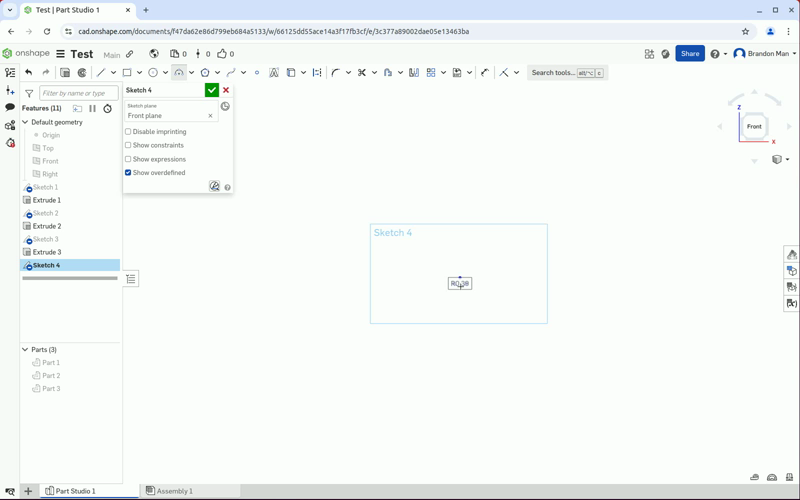
scroll(-6)
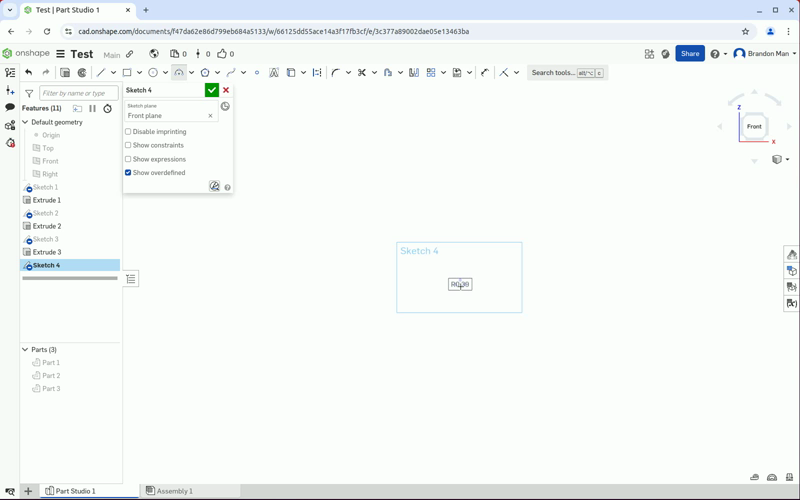
scroll(-6)
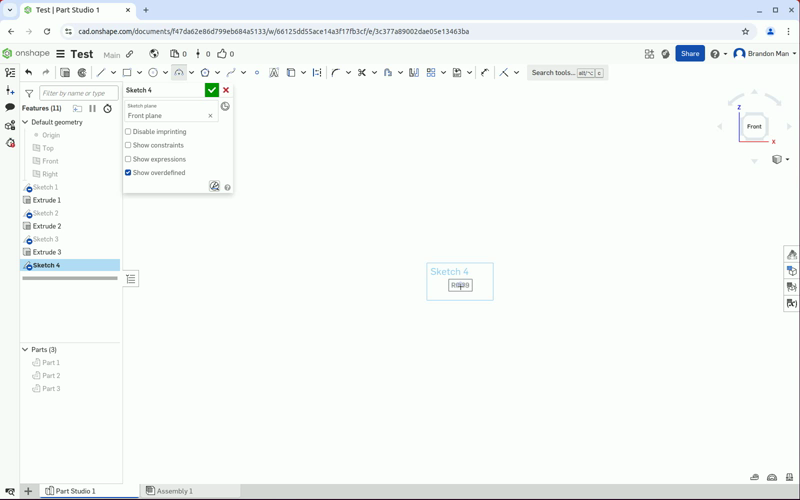
key_up(shift)
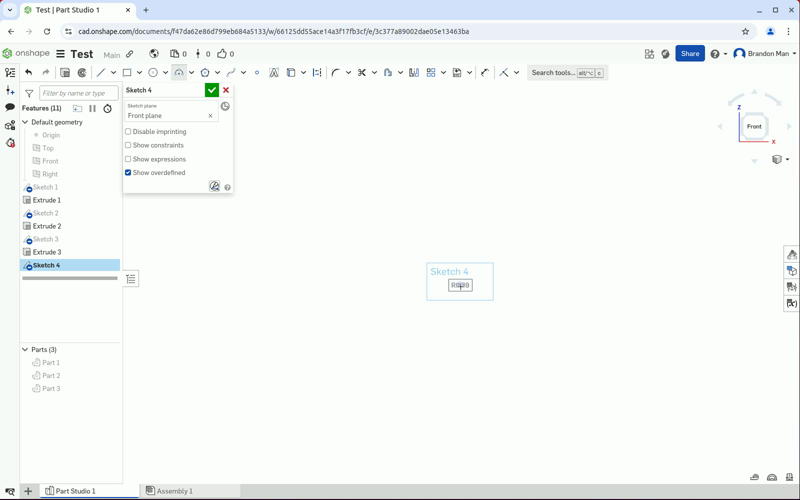
key(esc)
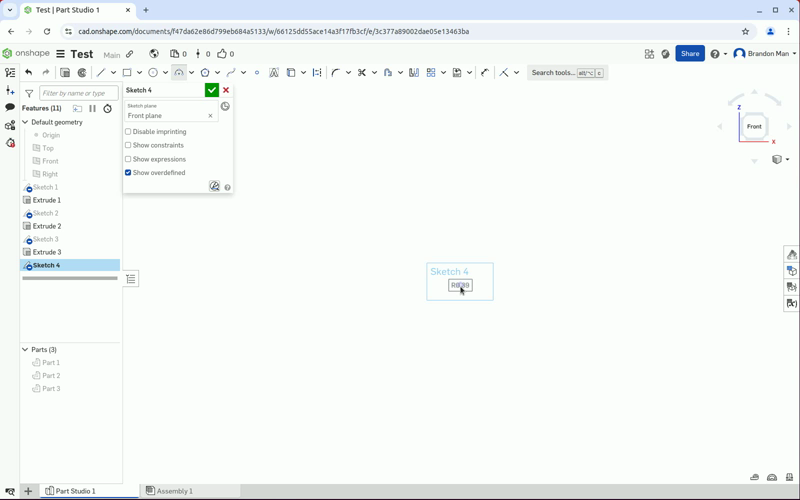
key(l)
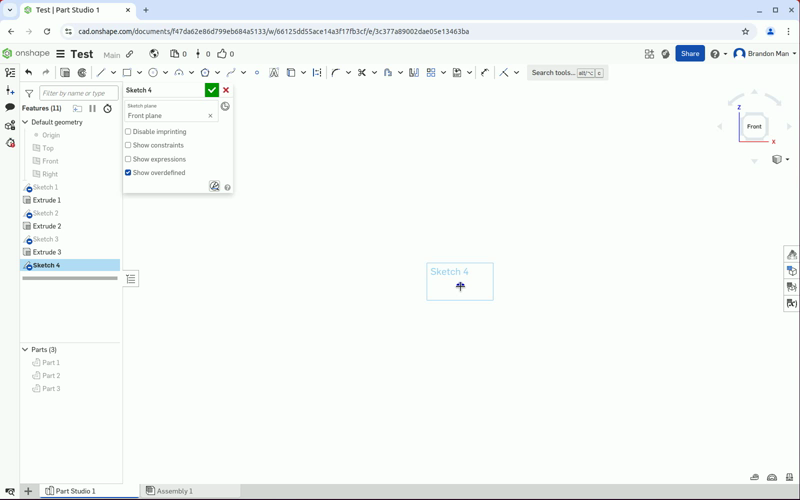
mouse_move(462, 285)
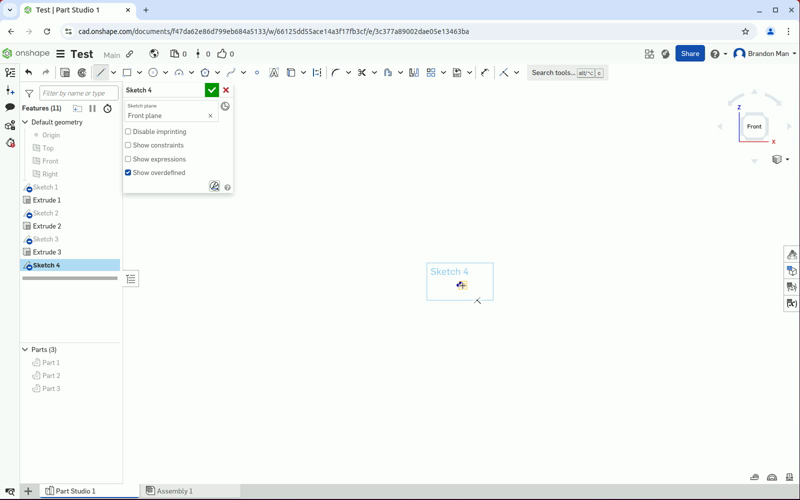
scroll(6)
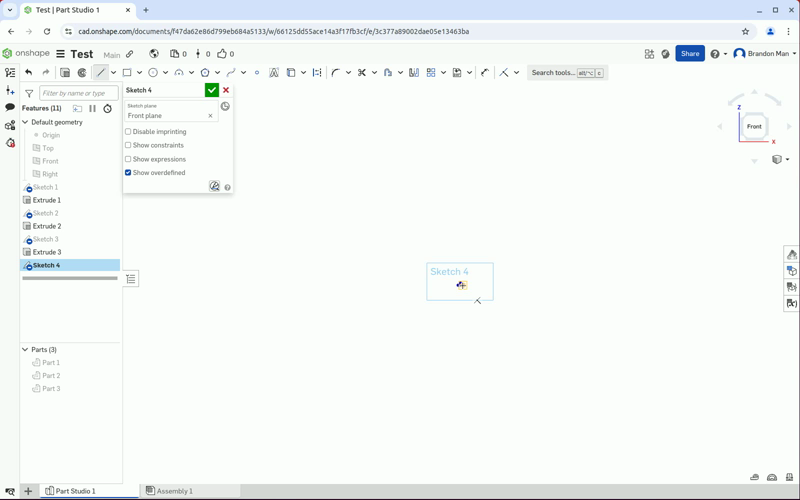
scroll(6)
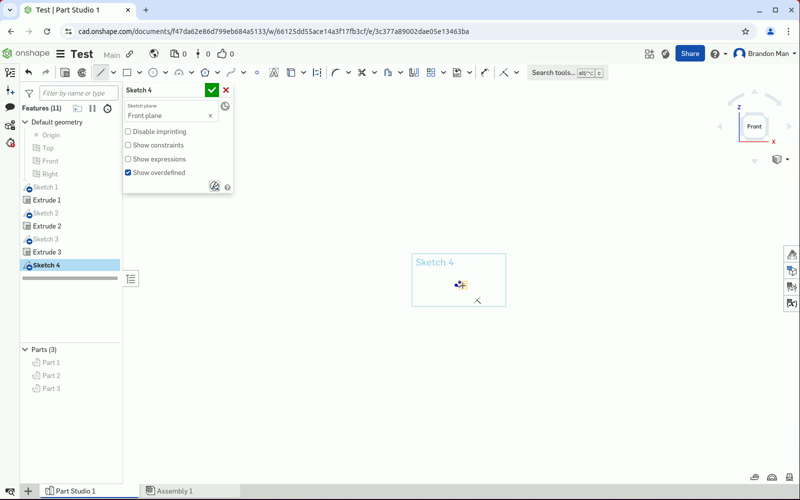
scroll(6)
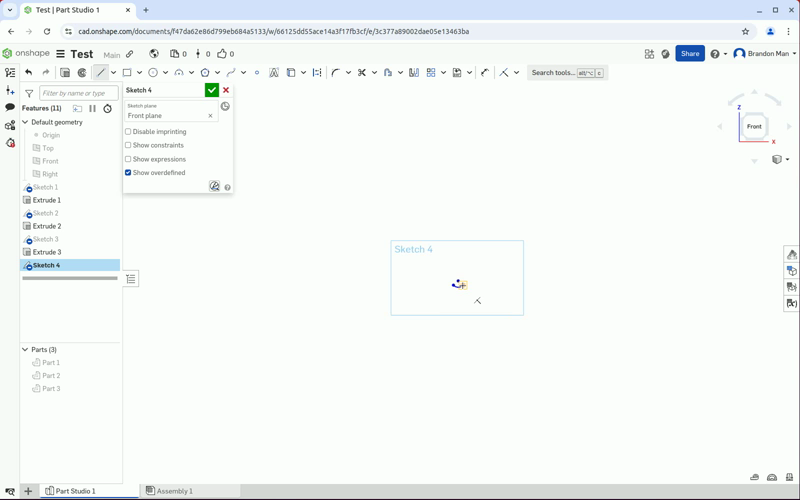
scroll(6)
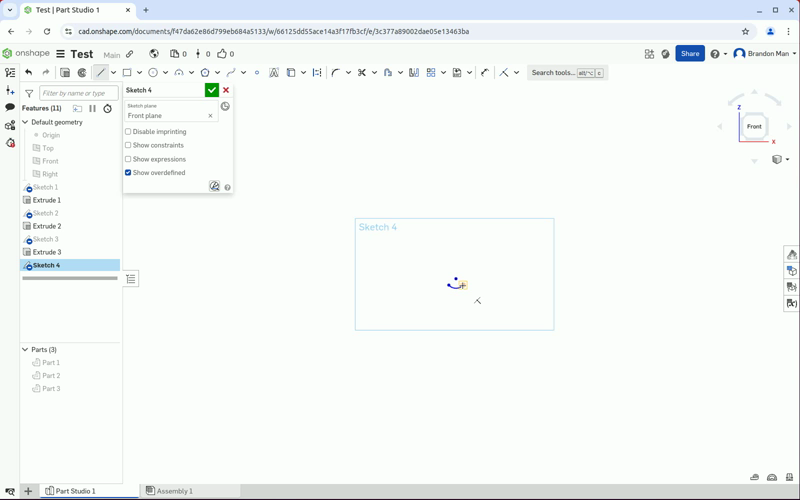
scroll(6)
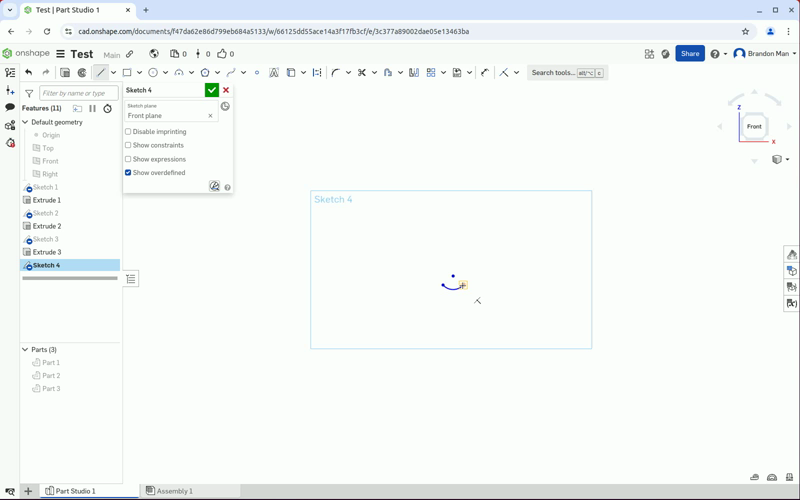
scroll(6)
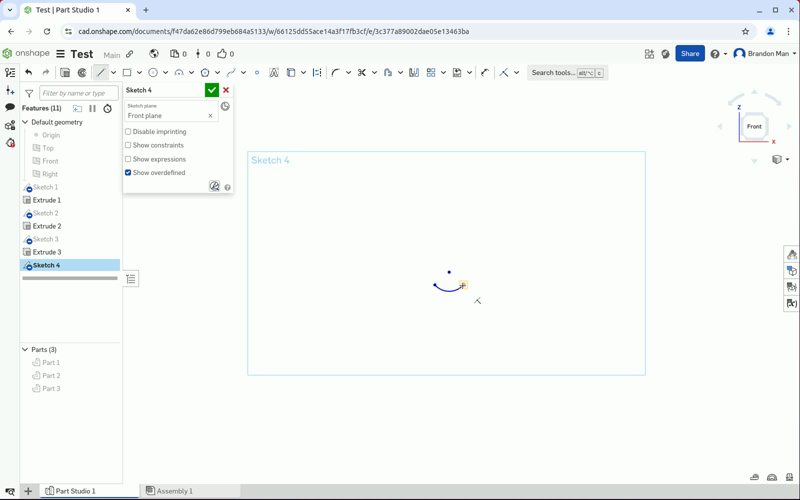
scroll(6)
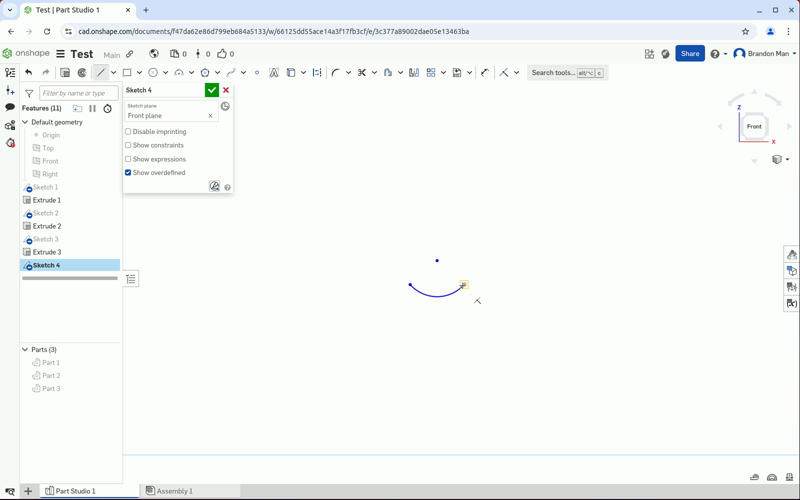
click(462, 285)
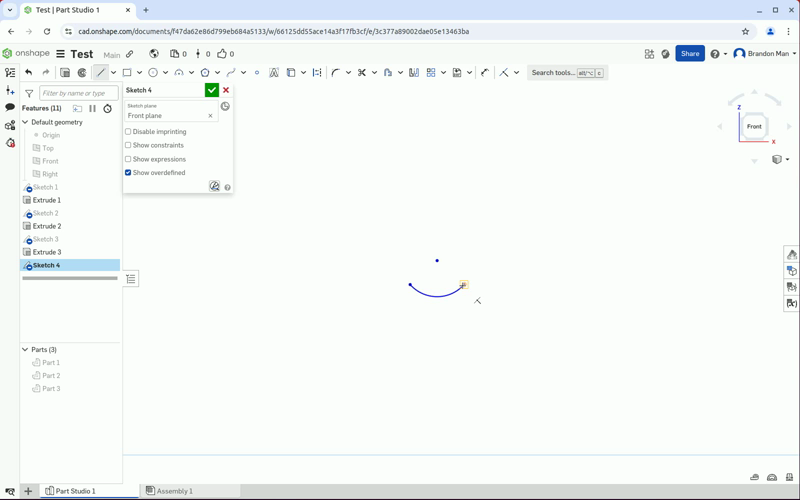
scroll(-6)
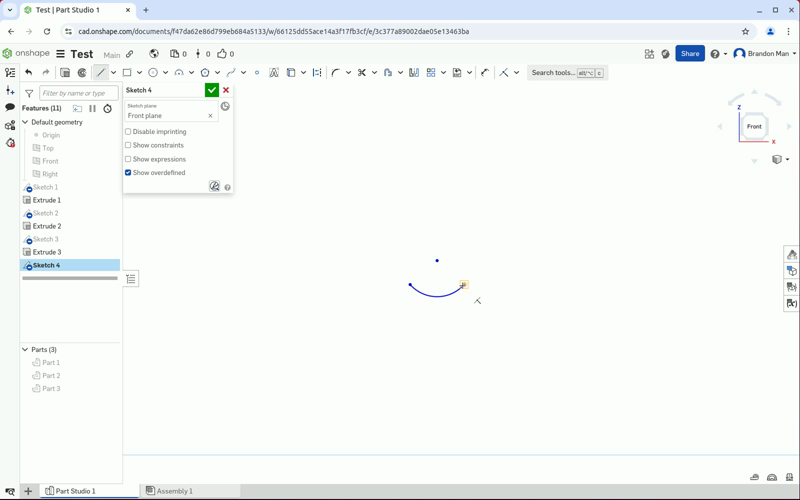
scroll(-6)
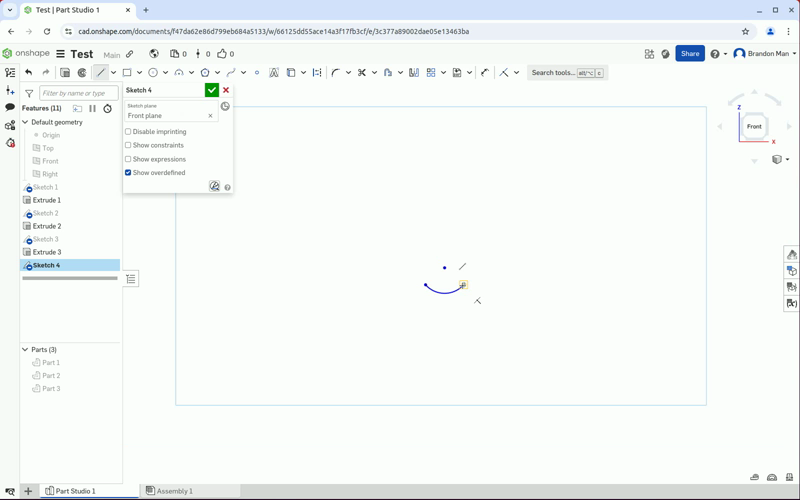
scroll(-6)
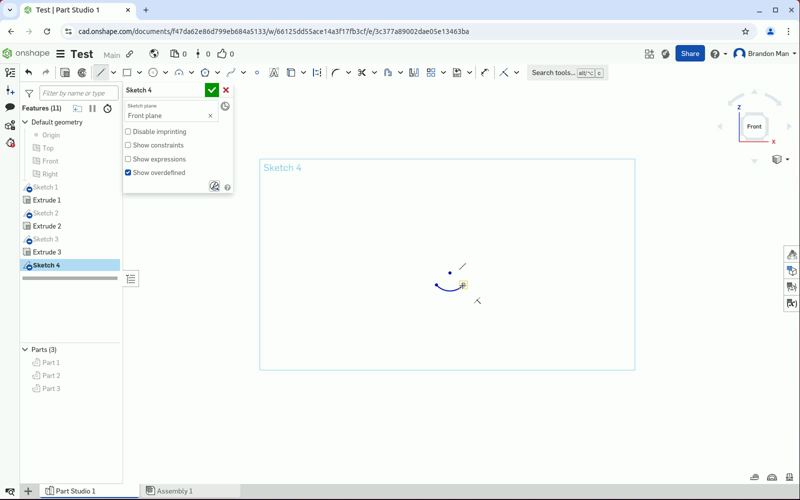
scroll(-6)
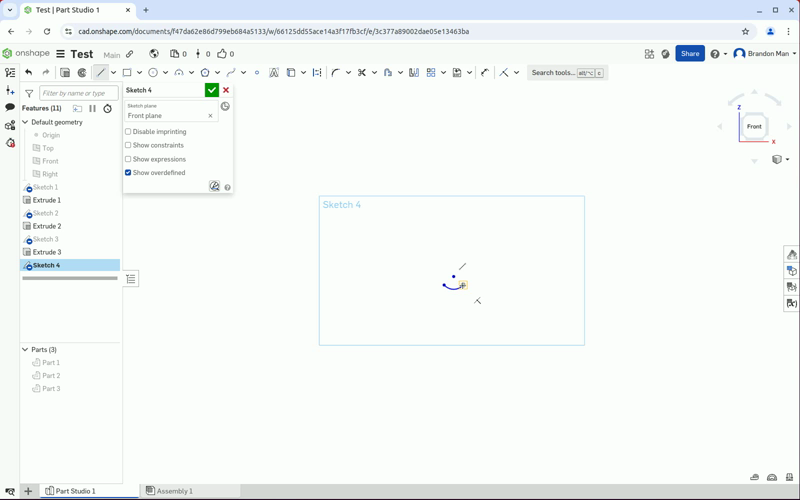
scroll(-6)
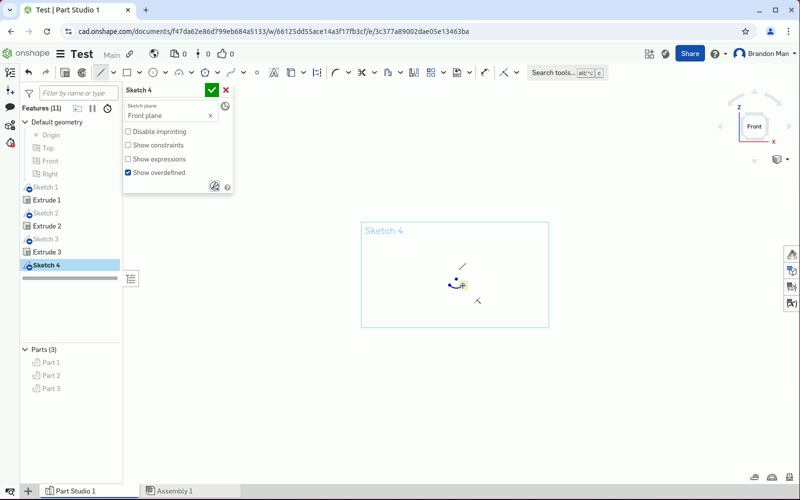
scroll(-6)
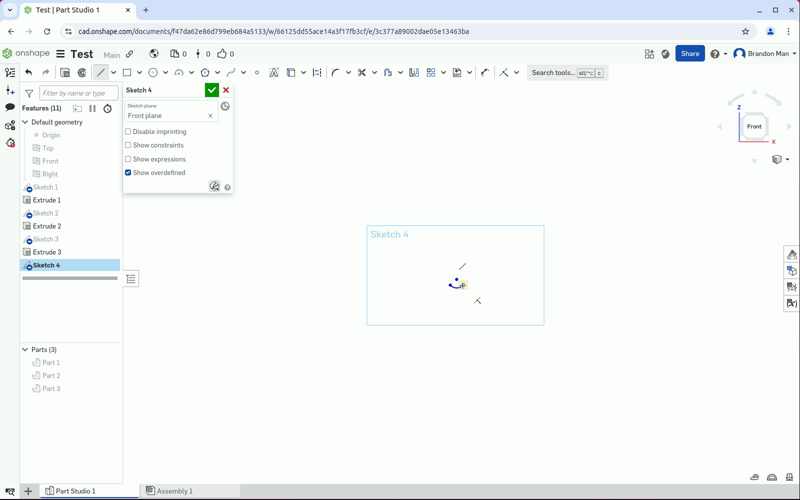
scroll(-6)
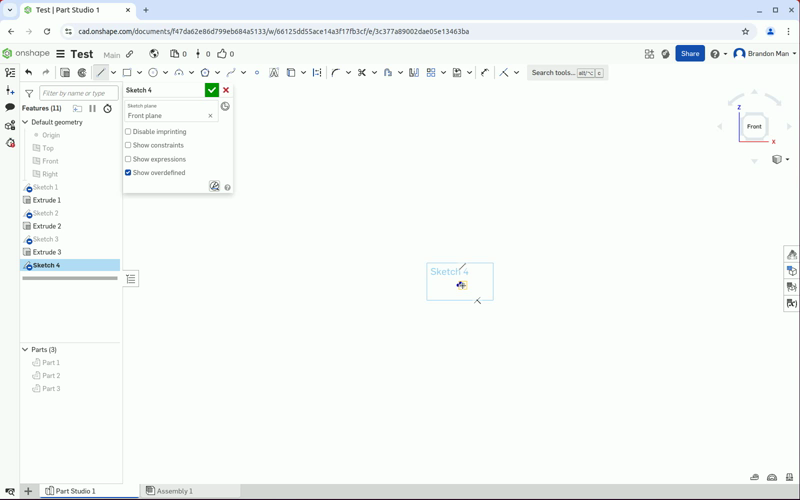
mouse_move(492, 285)
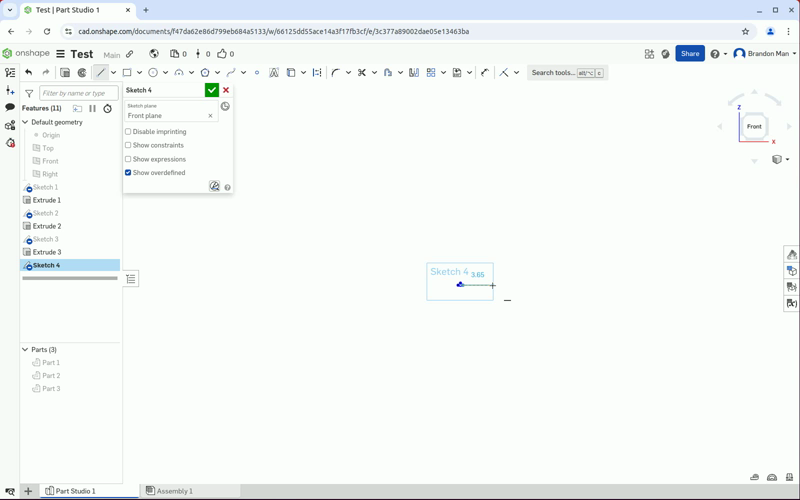
key_down(shift)
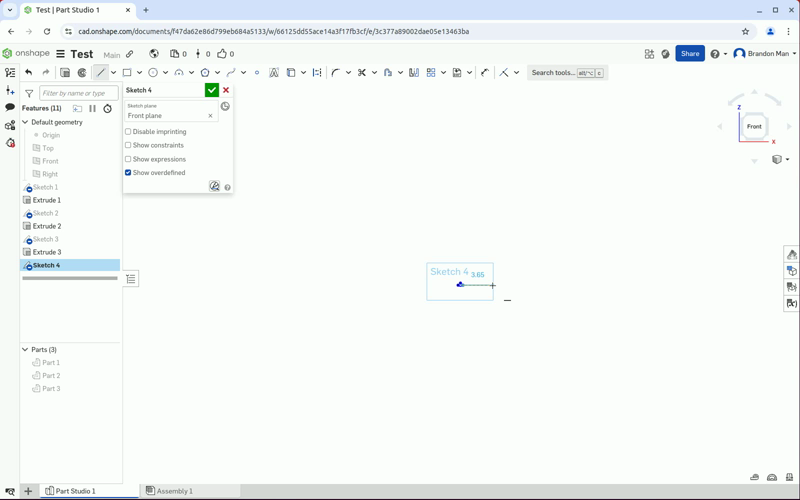
mouse_move(458, 285)
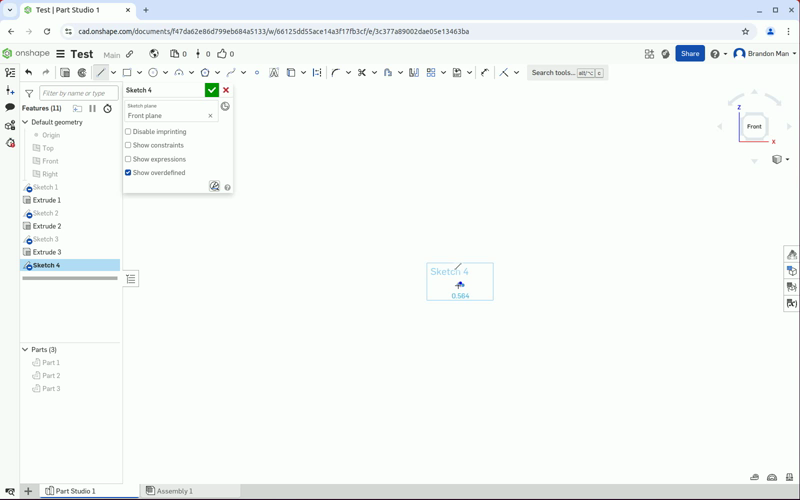
scroll(6)
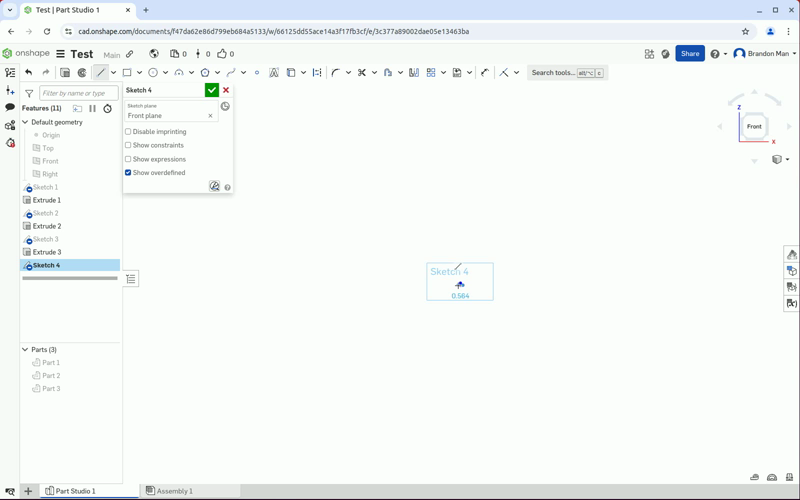
scroll(6)
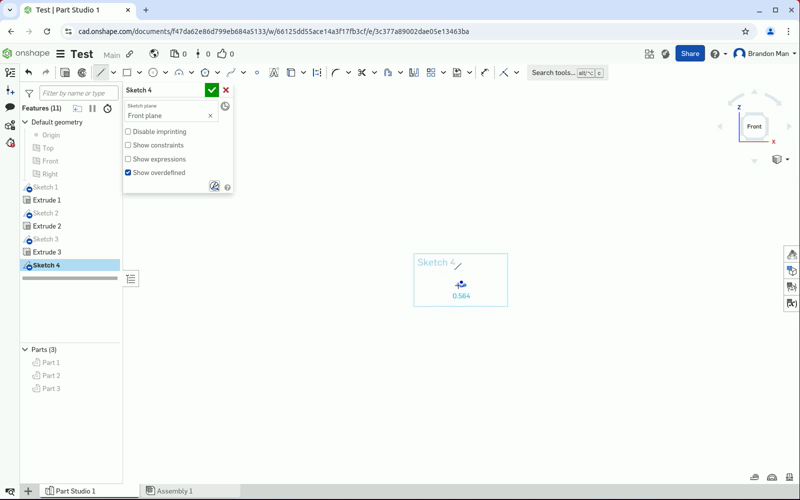
scroll(6)
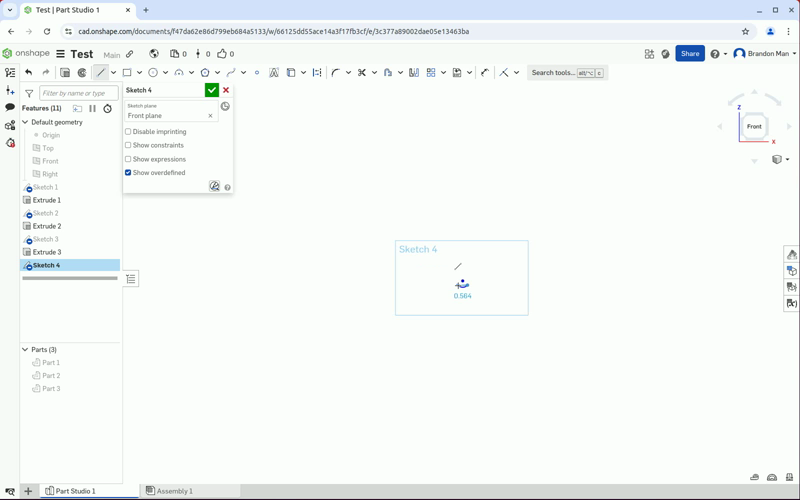
scroll(6)
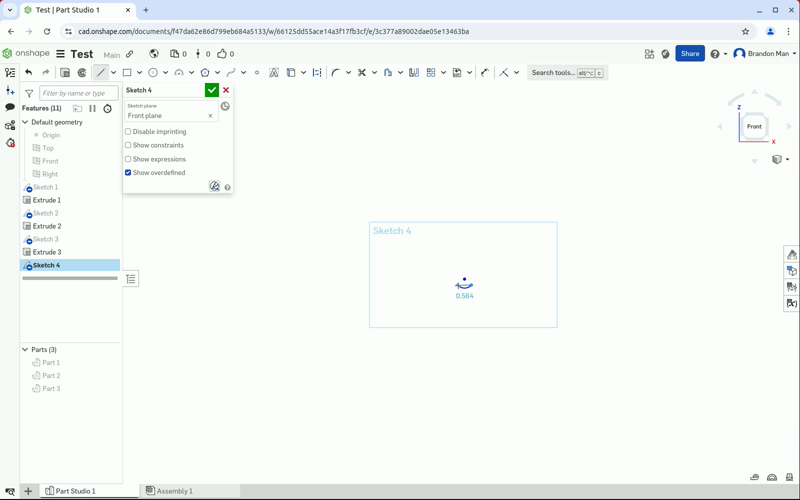
scroll(6)
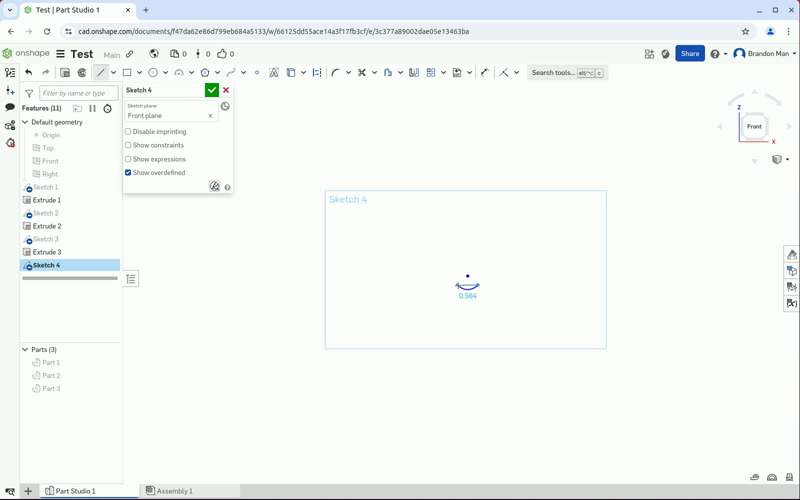
scroll(6)
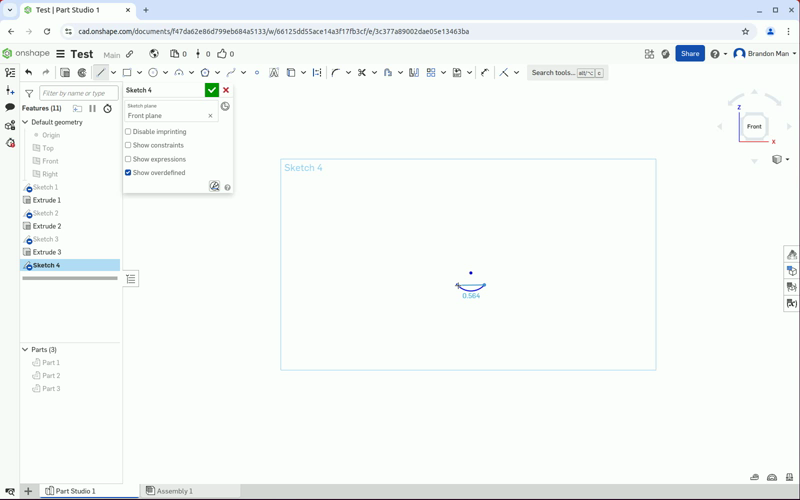
scroll(6)
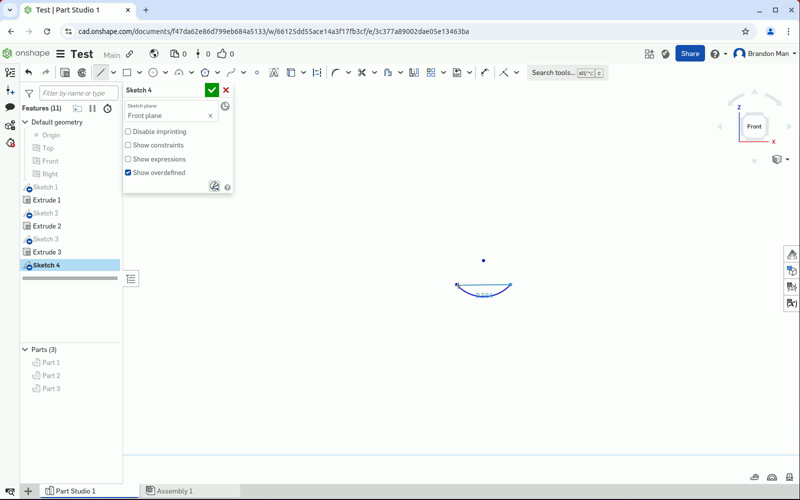
key_up(shift)
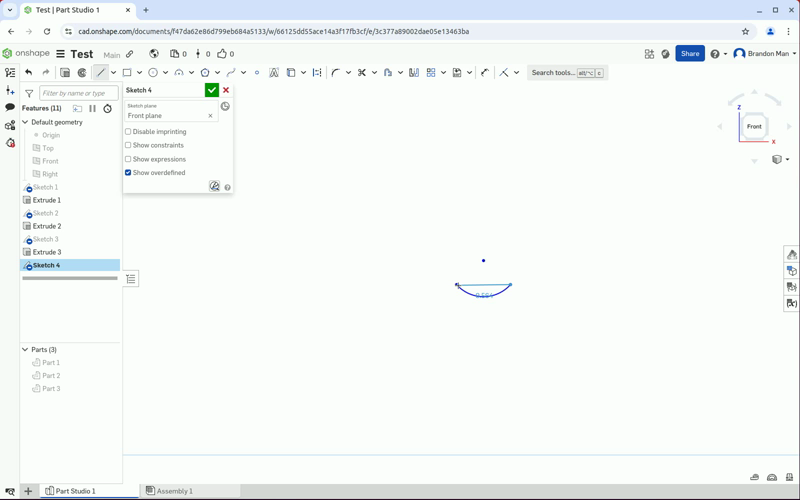
click(458, 285)
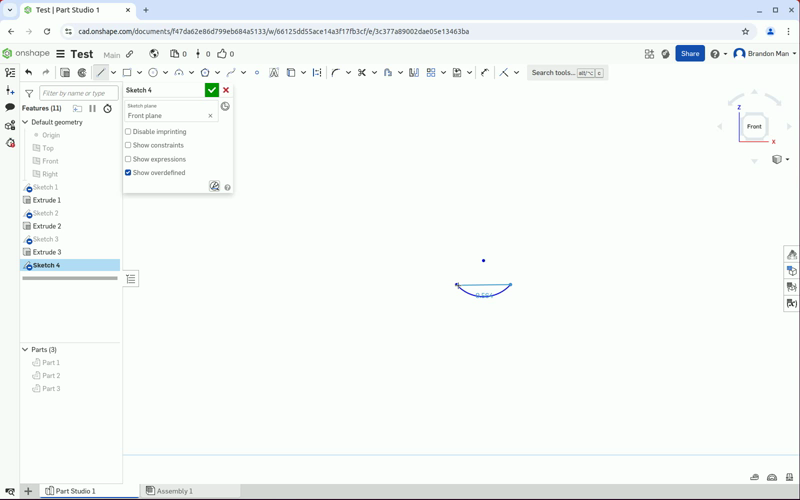
scroll(-6)
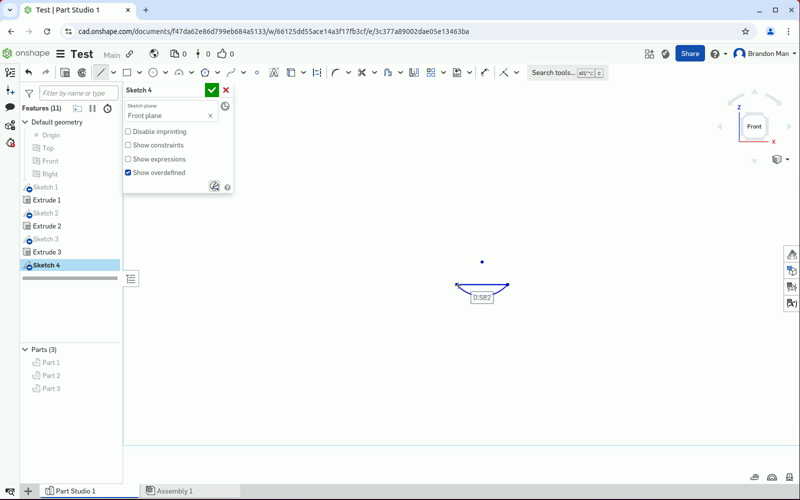
scroll(-6)
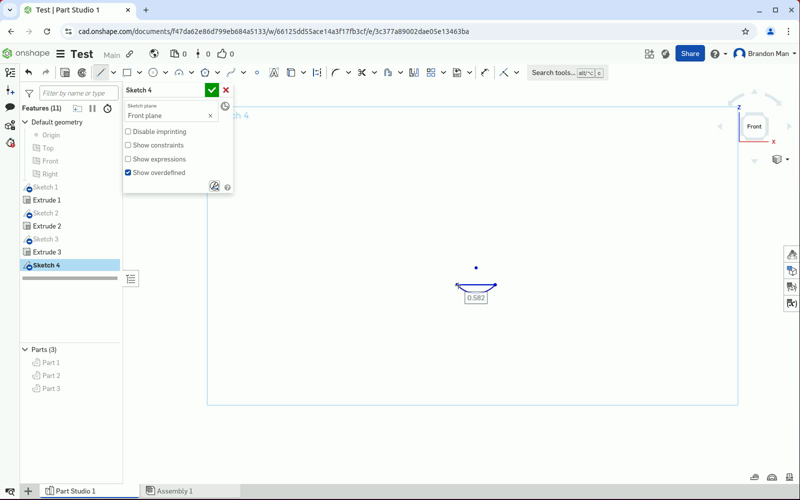
scroll(-6)
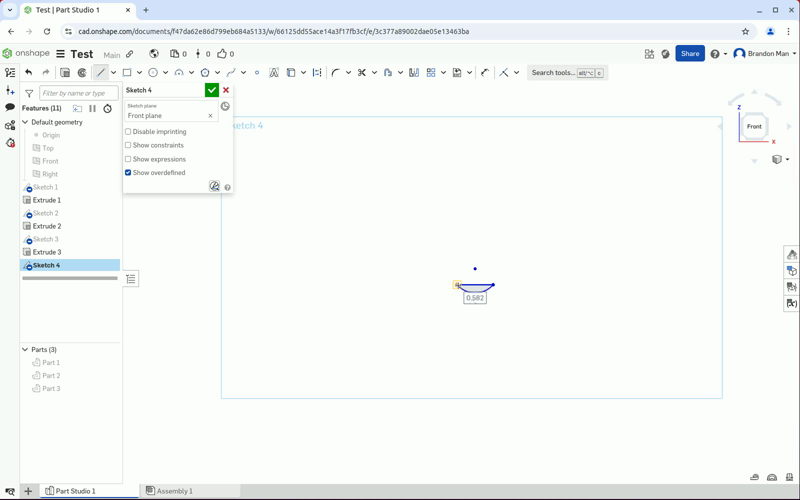
scroll(-6)
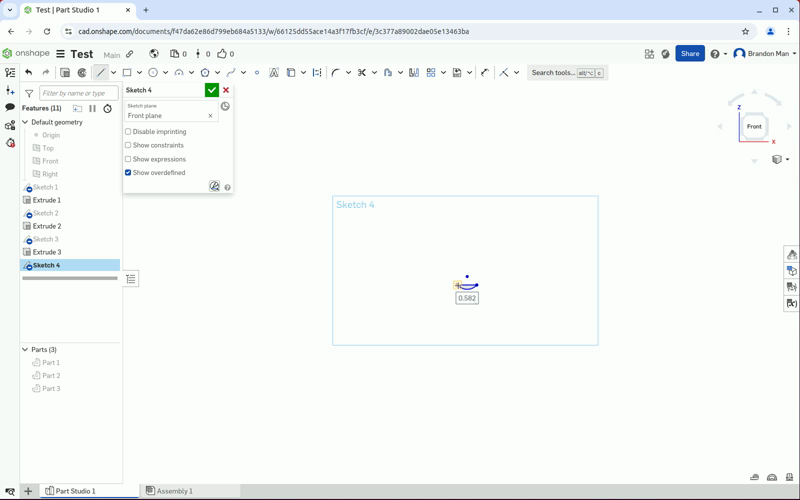
scroll(-6)
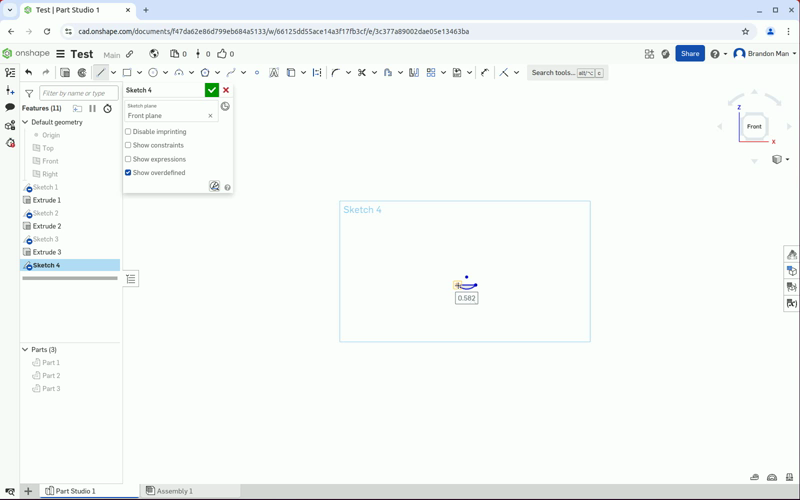
scroll(-6)
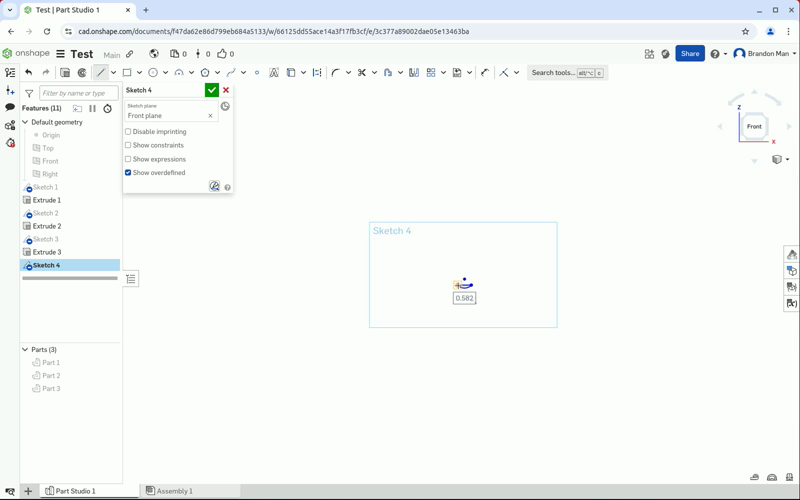
scroll(-6)
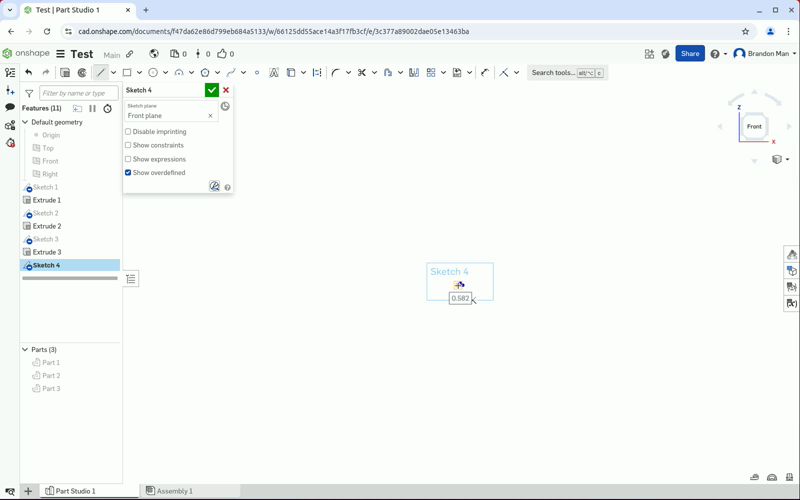
key(esc)
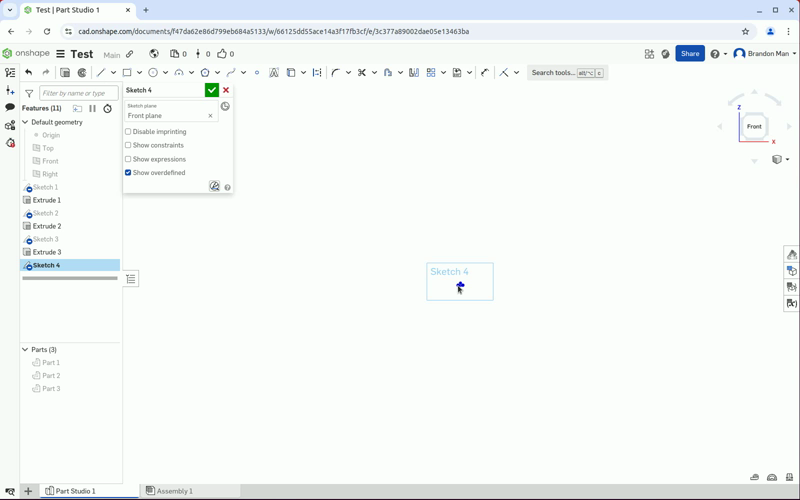
mouse_move(459, 285)
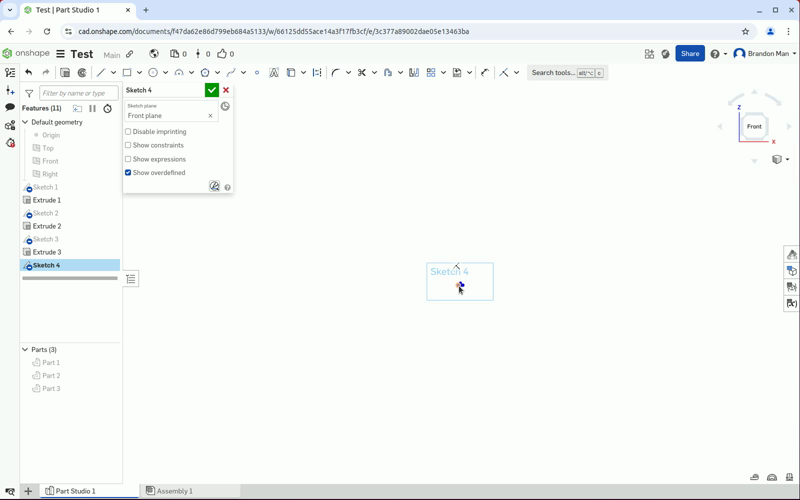
scroll(6)
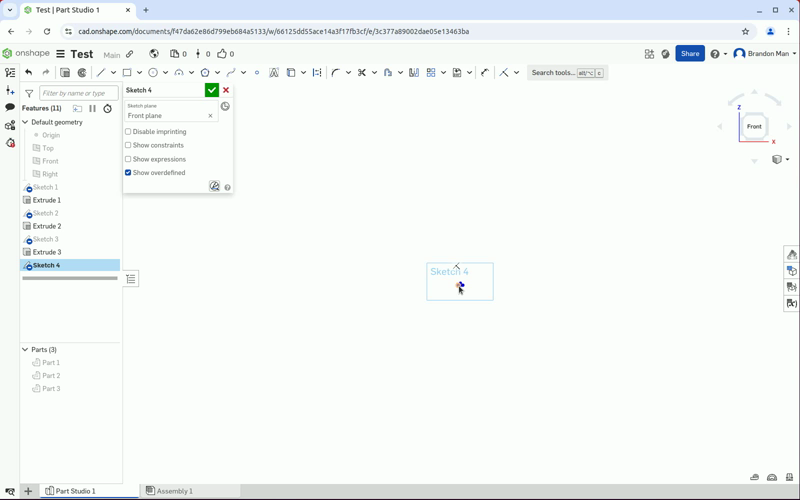
scroll(6)
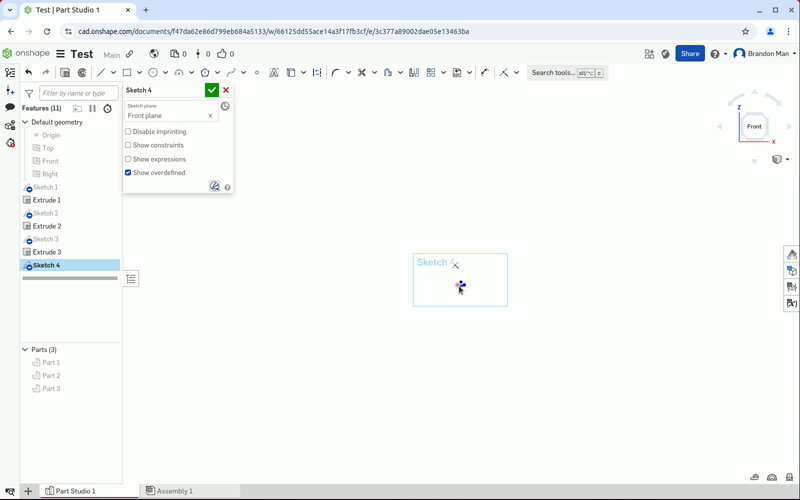
scroll(6)
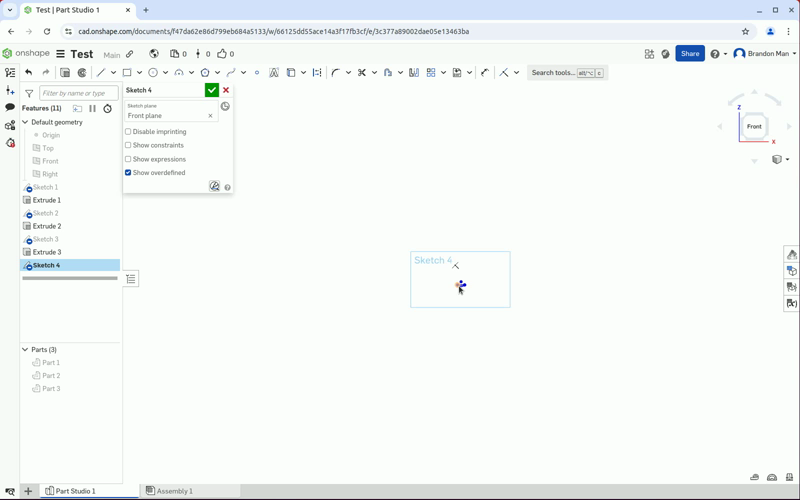
scroll(6)
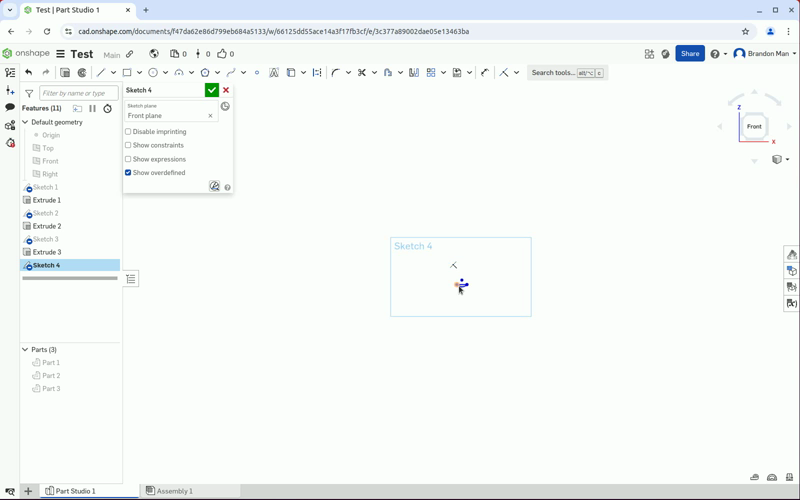
scroll(6)
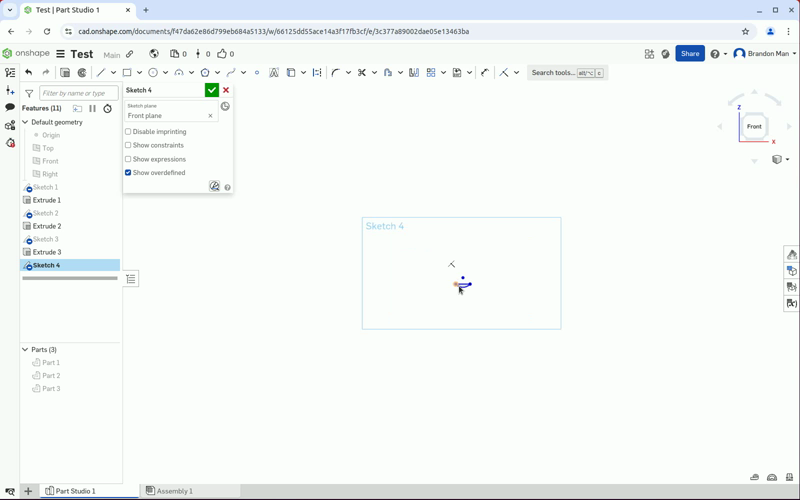
scroll(6)
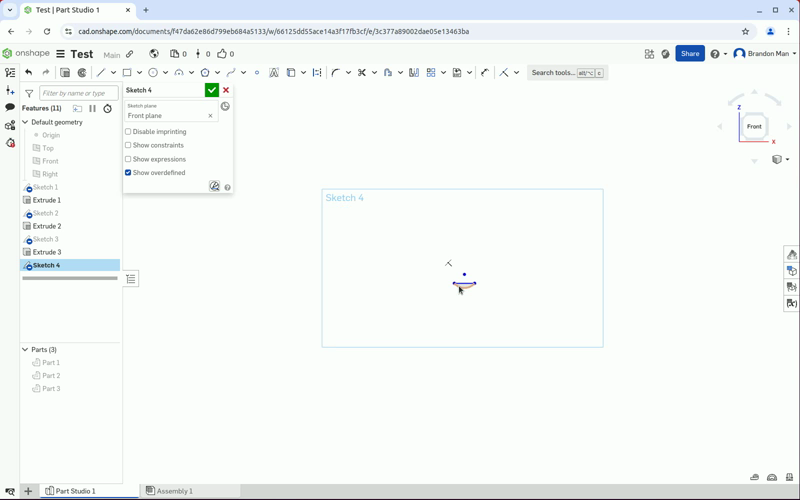
scroll(6)
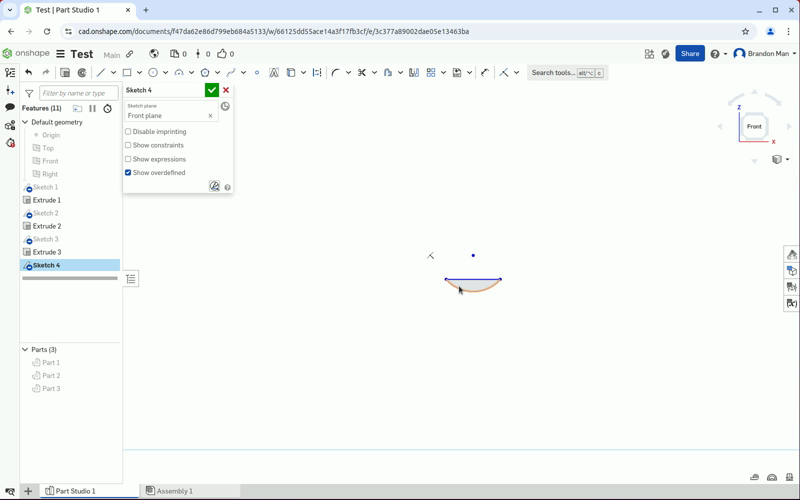
click(459, 285)
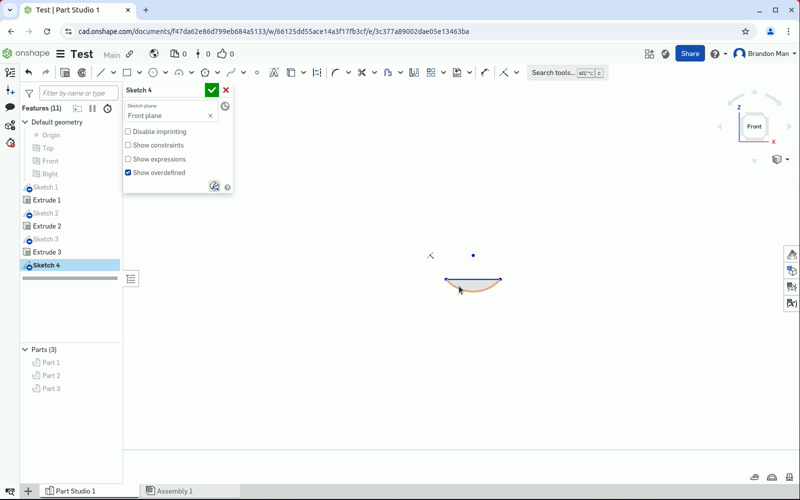
scroll(-6)
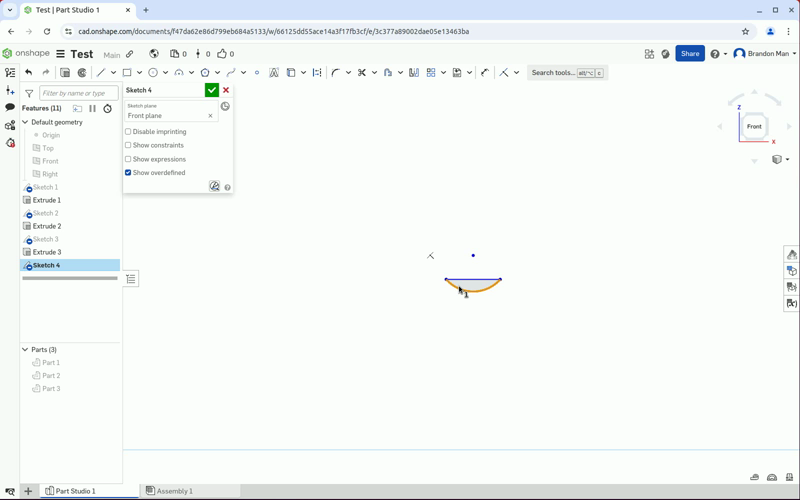
scroll(-6)
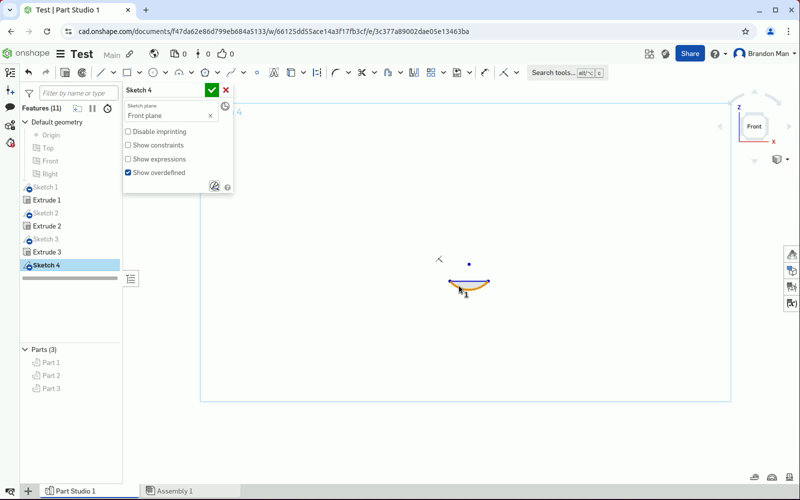
scroll(-6)
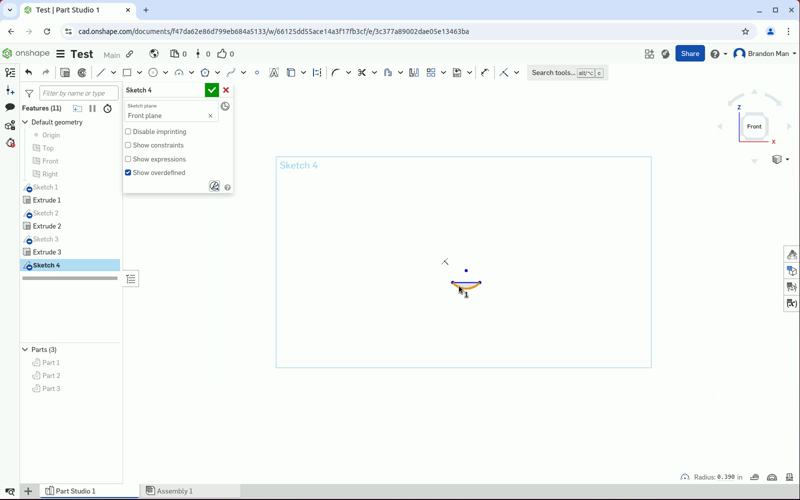
scroll(-6)
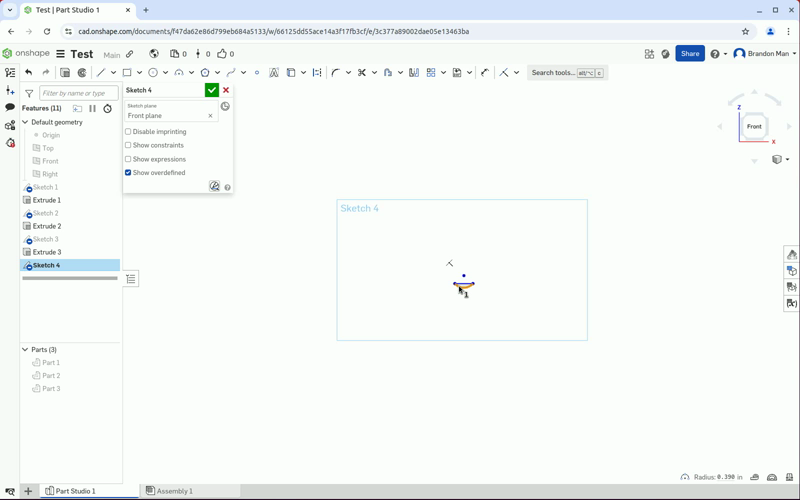
scroll(-6)
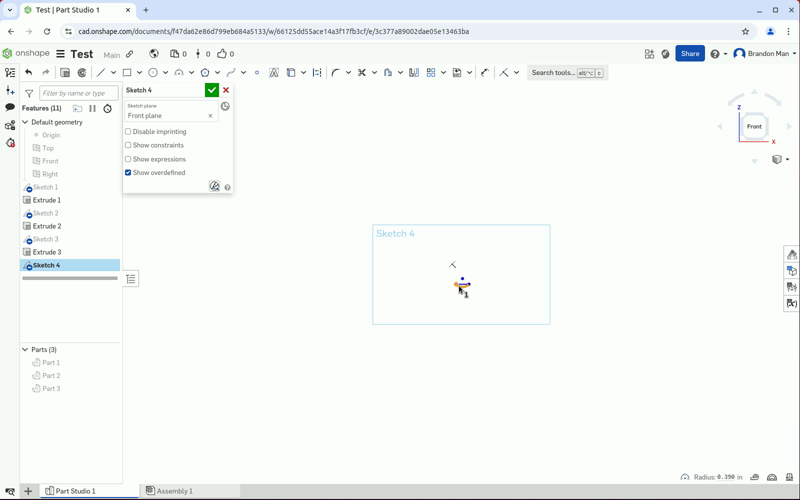
scroll(-6)
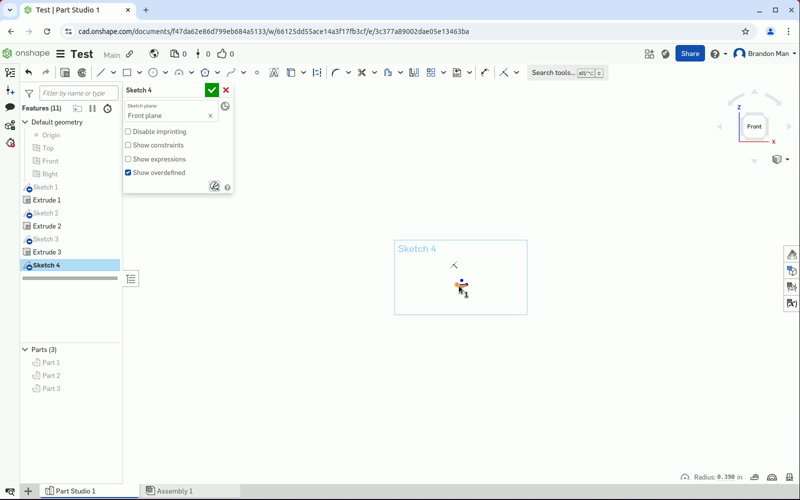
scroll(-6)
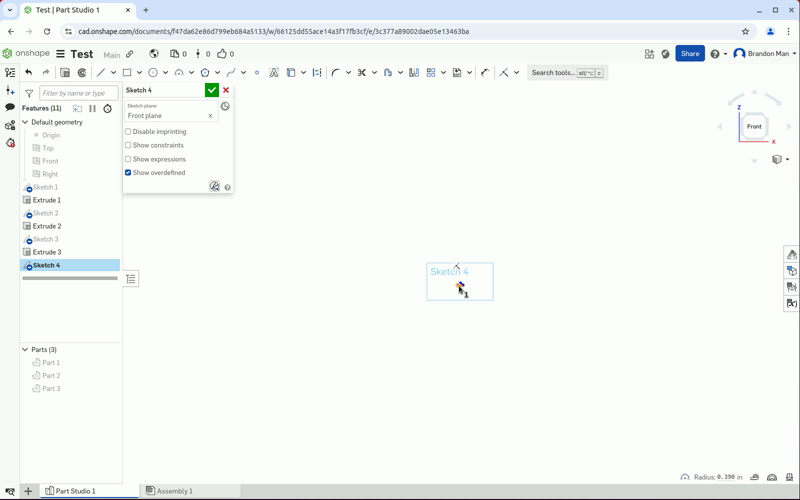
mouse_move(73, 352)
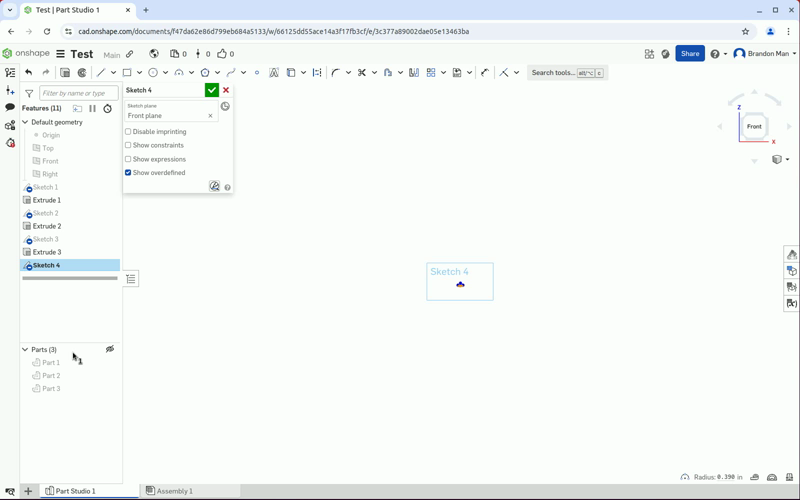
key(shift+y)
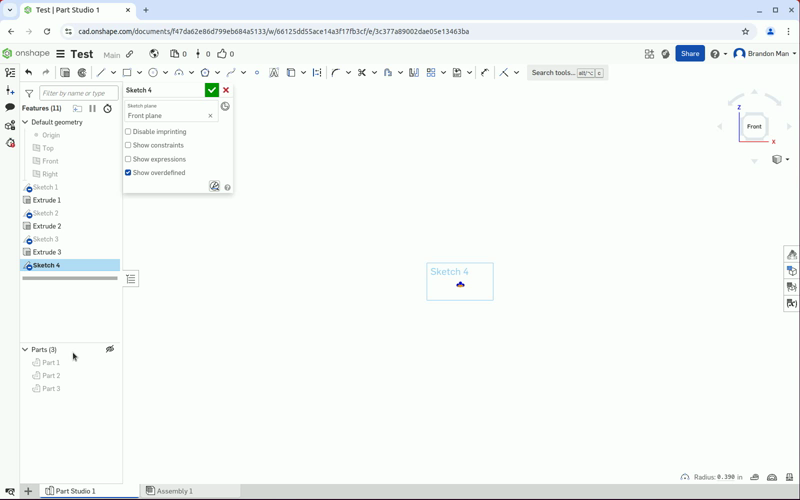
key(shift+e)
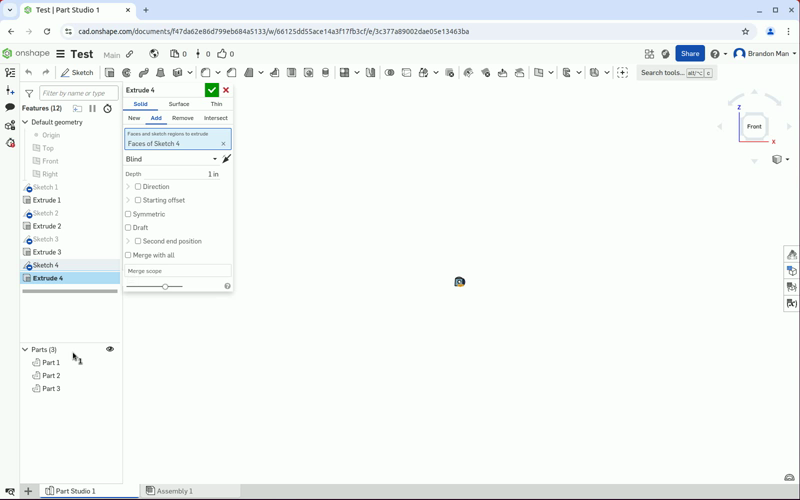
mouse_move(143, 106)
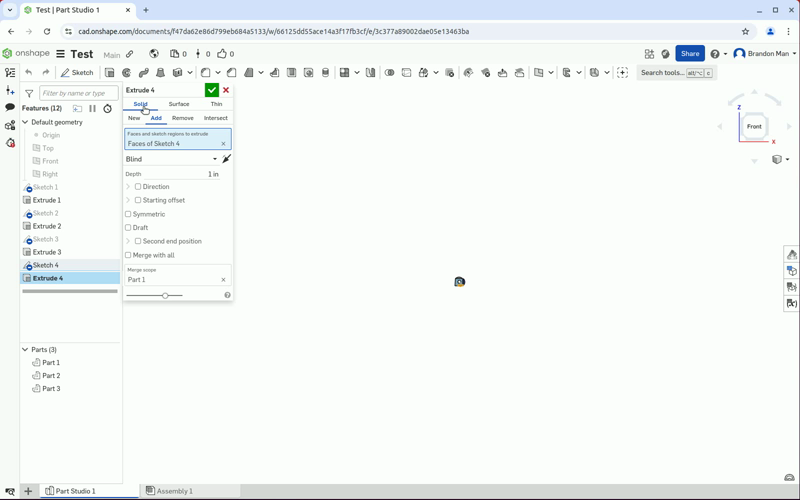
click(143, 106)
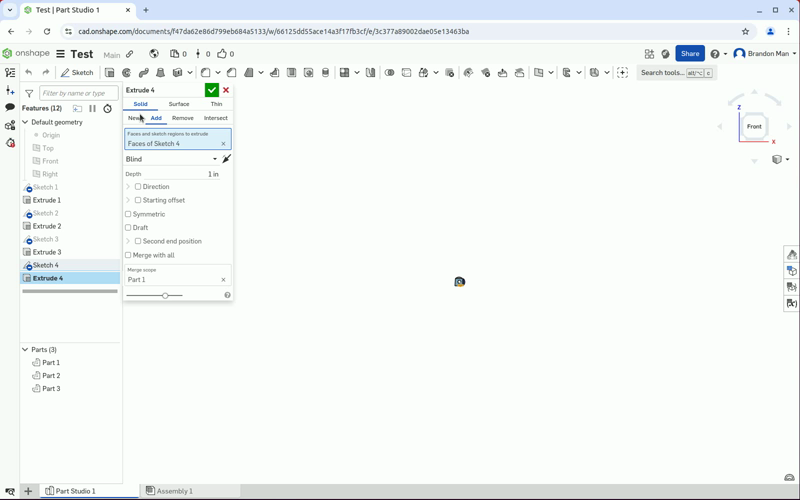
mouse_move(137, 120)
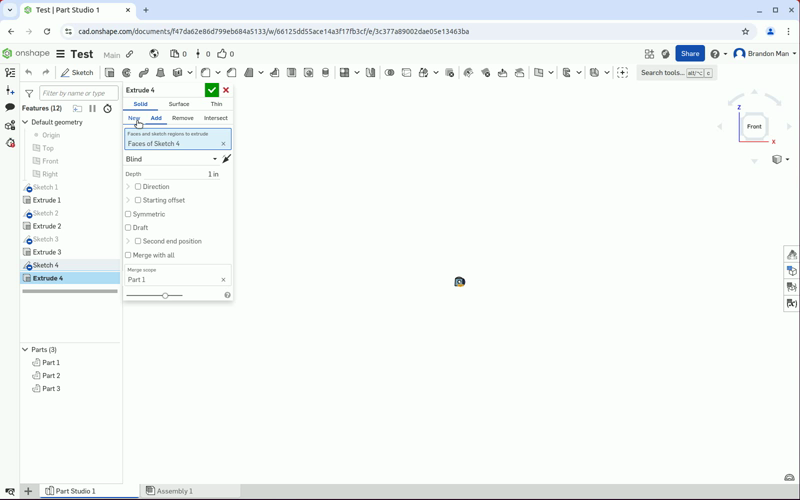
click(137, 120)
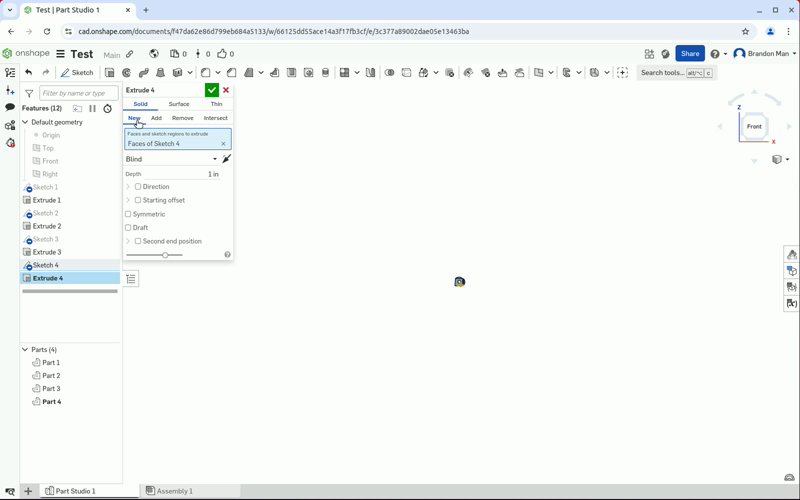
key(tab, 4)
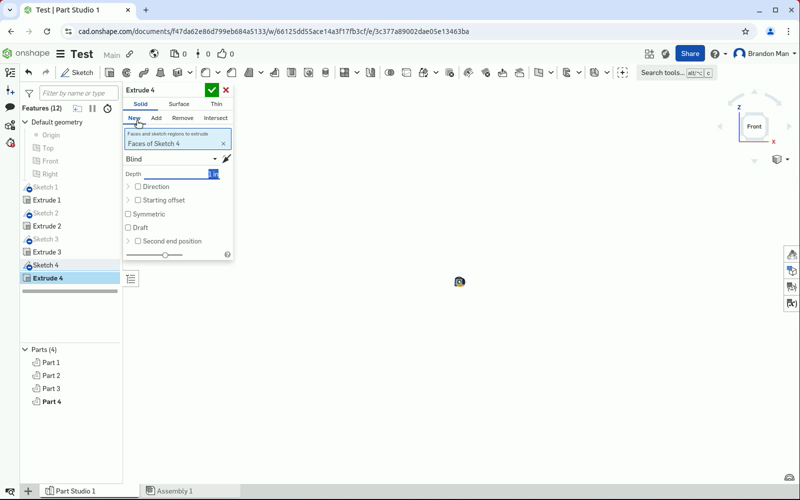
text(45.254)
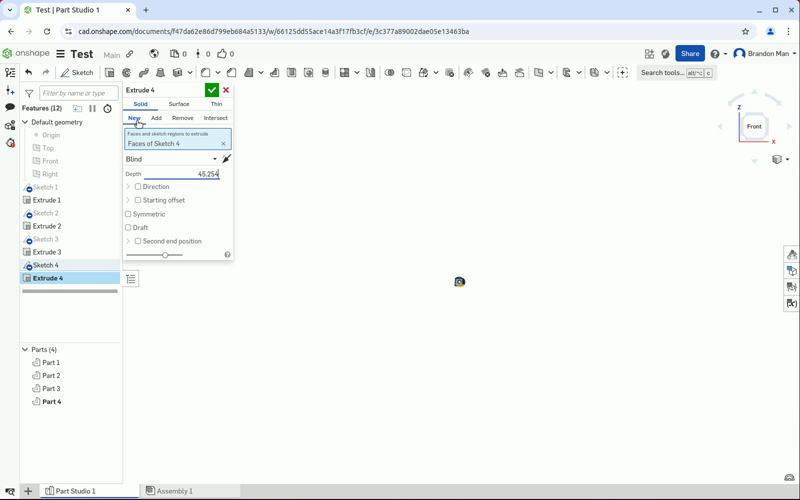
key(tab, 3)
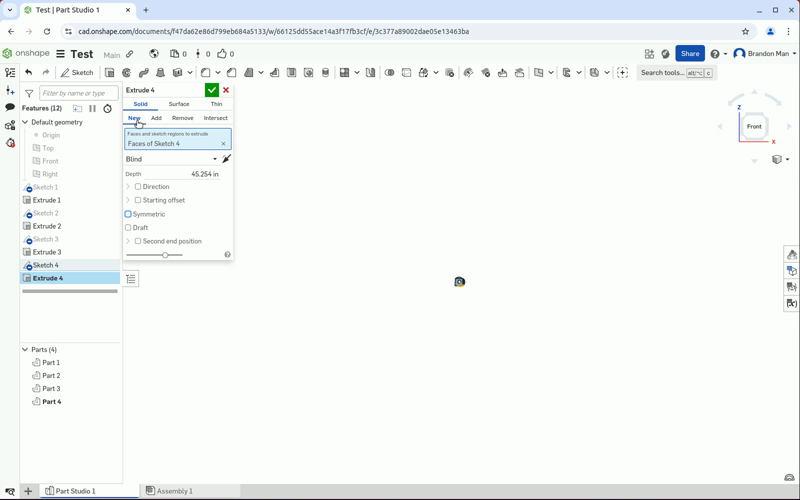
key(space)
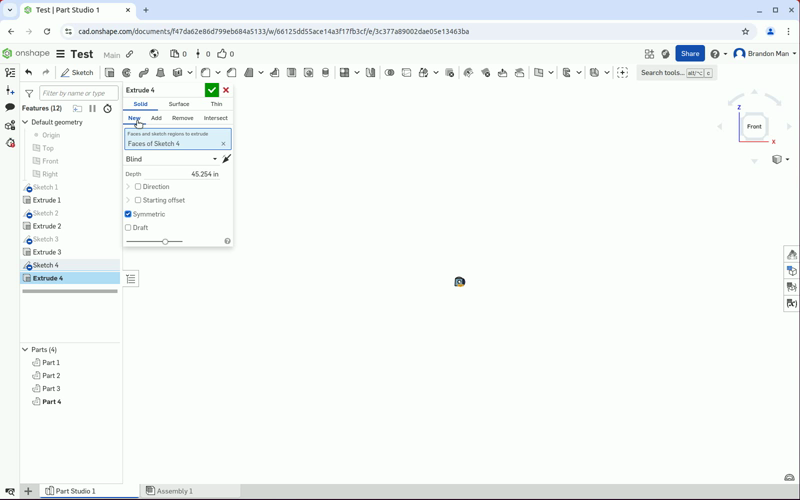
key(enter)
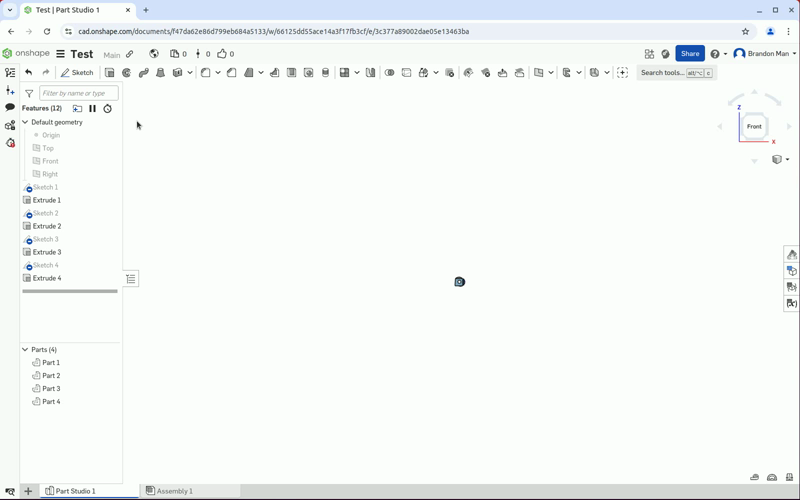
key(shift+h)
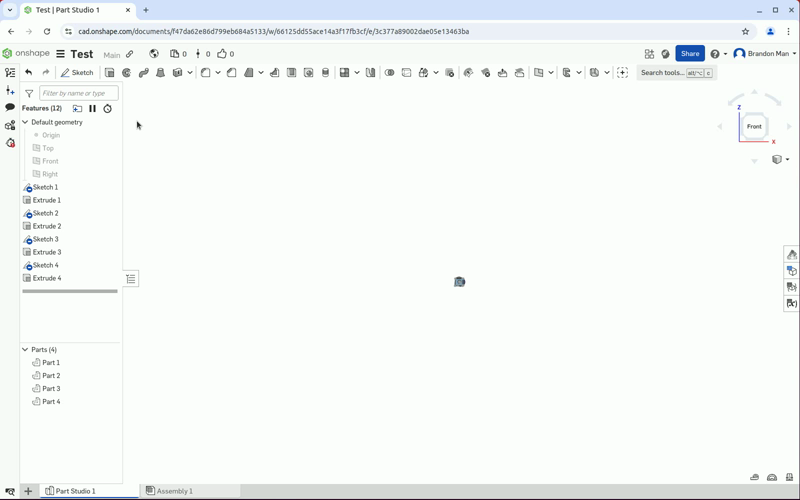
key(shift+h)
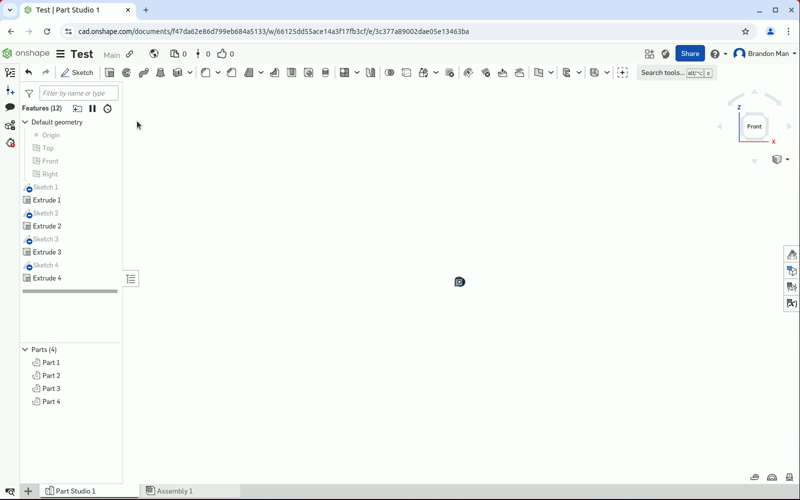
mouse_move(73, 189)
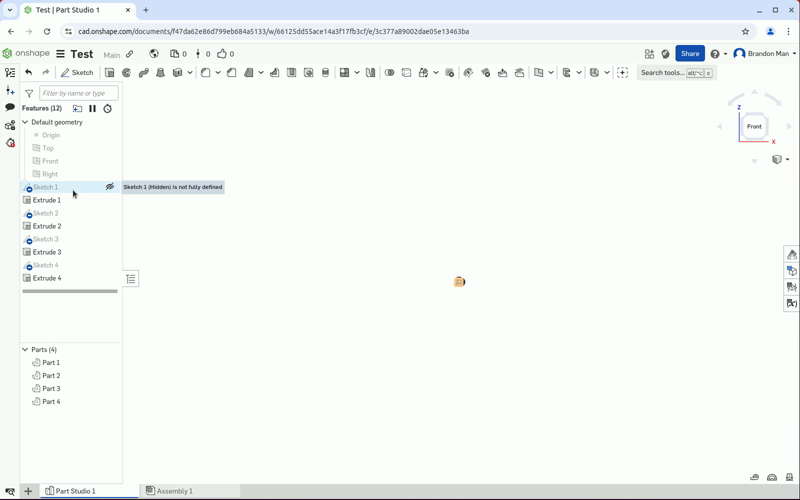
click(73, 189)
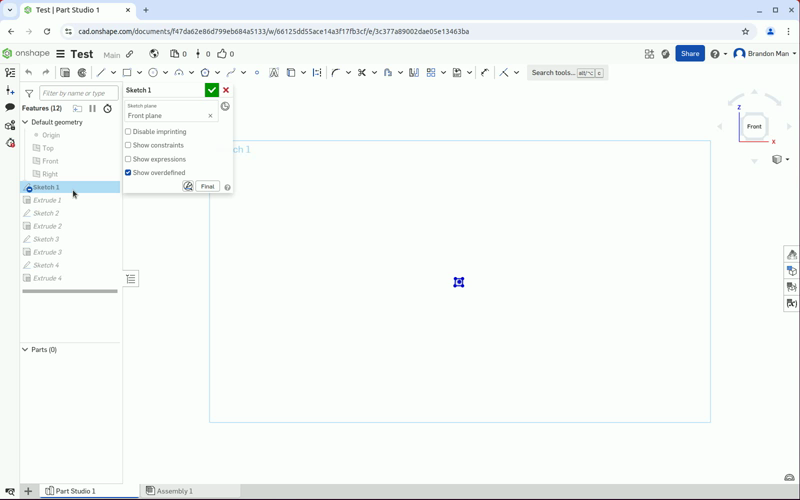
mouse_move(229, 92)
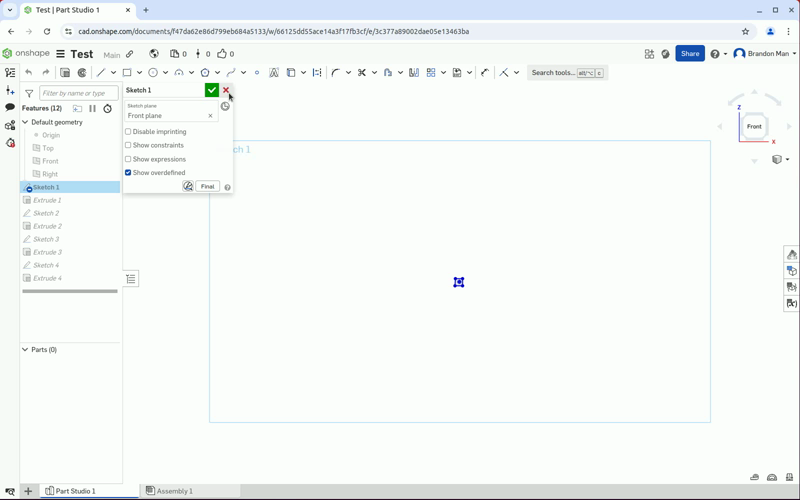
click(229, 92)
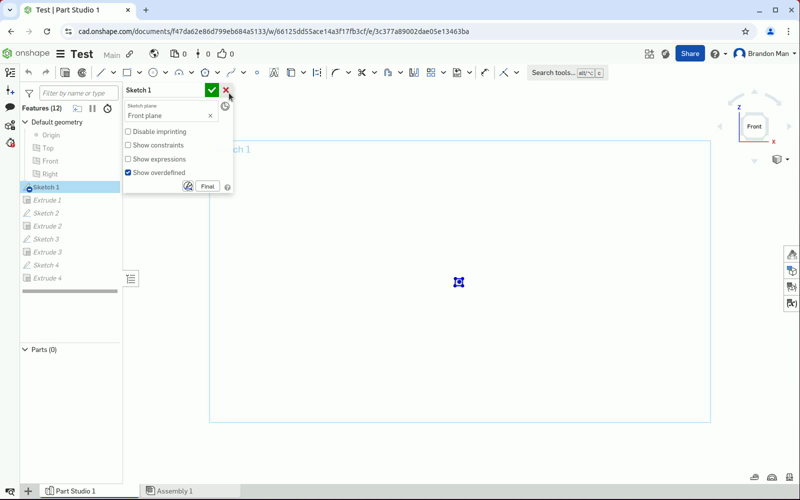
key(shift+s)
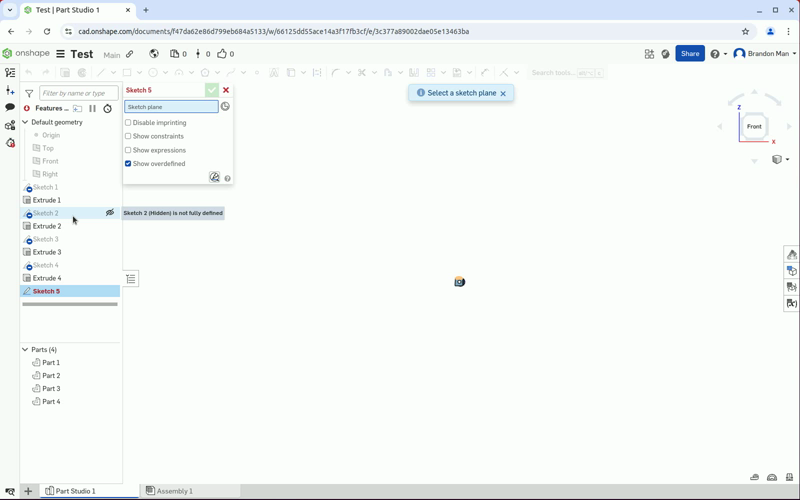
scroll(3)
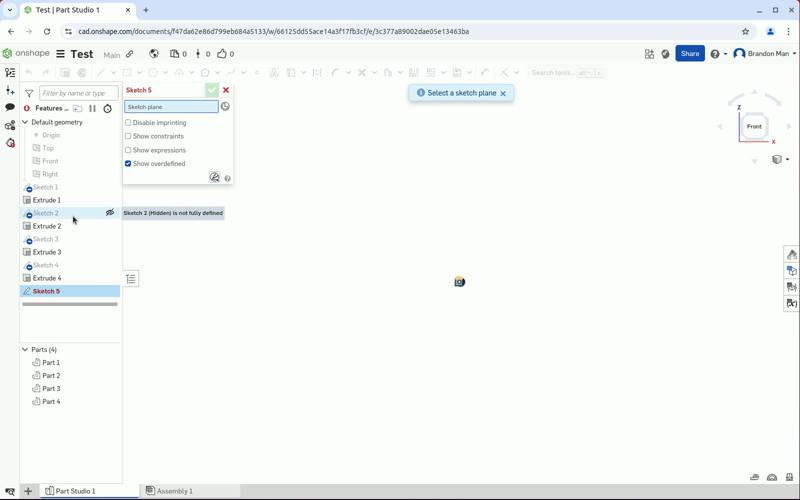
mouse_move(73, 163)
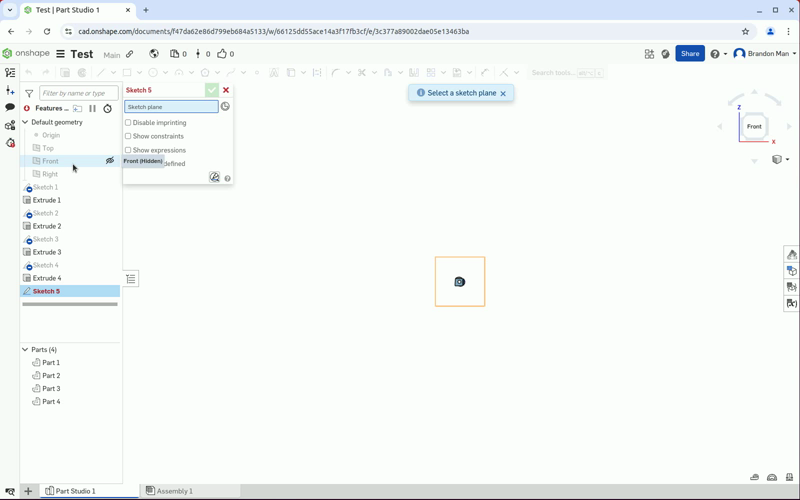
click(73, 163)
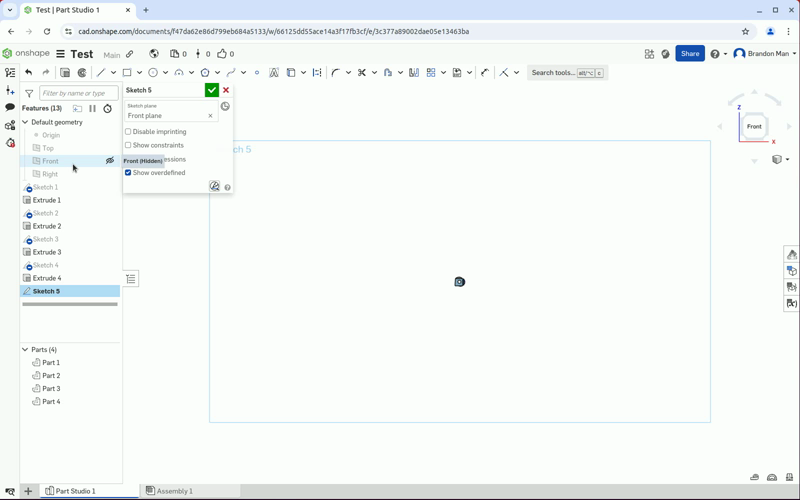
mouse_move(73, 352)
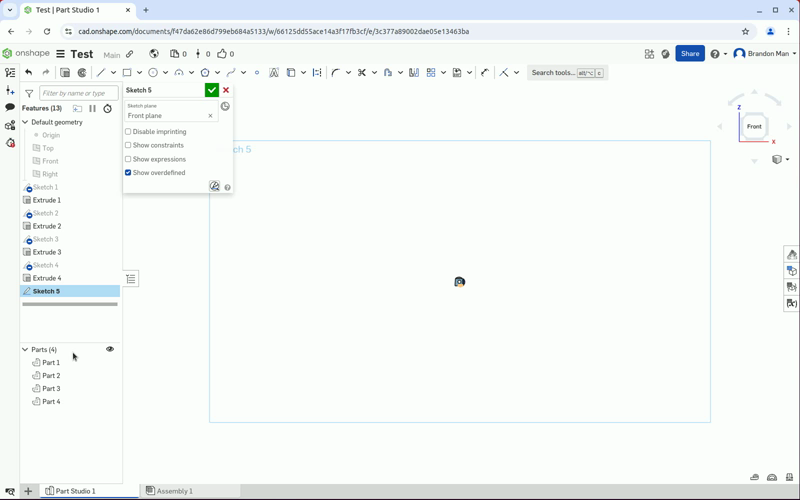
key(y)
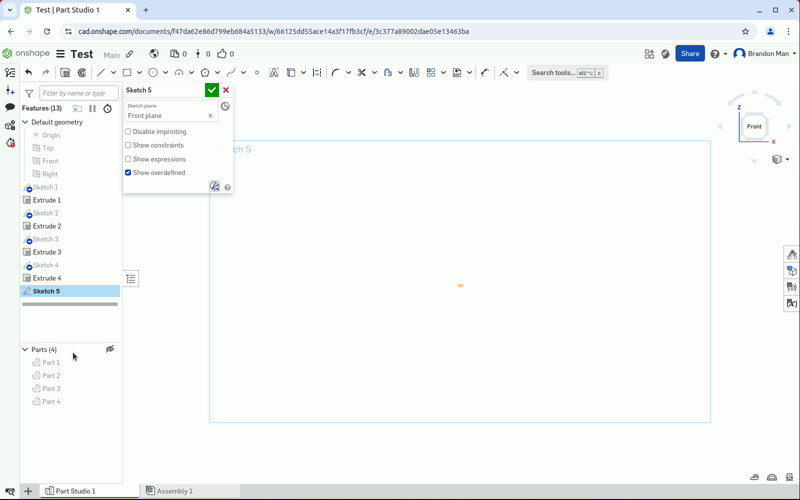
key(l)
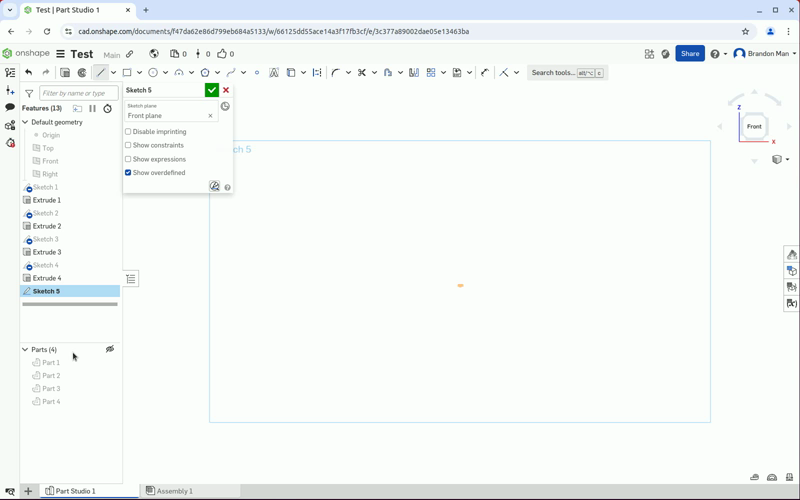
key_down(shift)
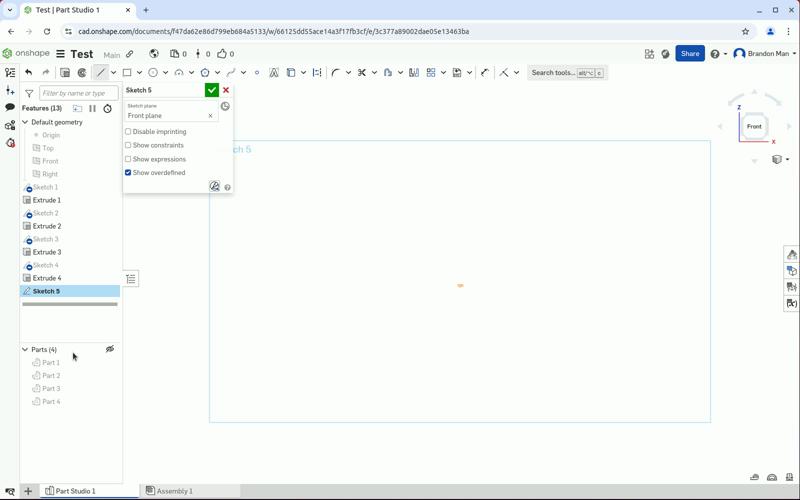
mouse_move(458, 285)
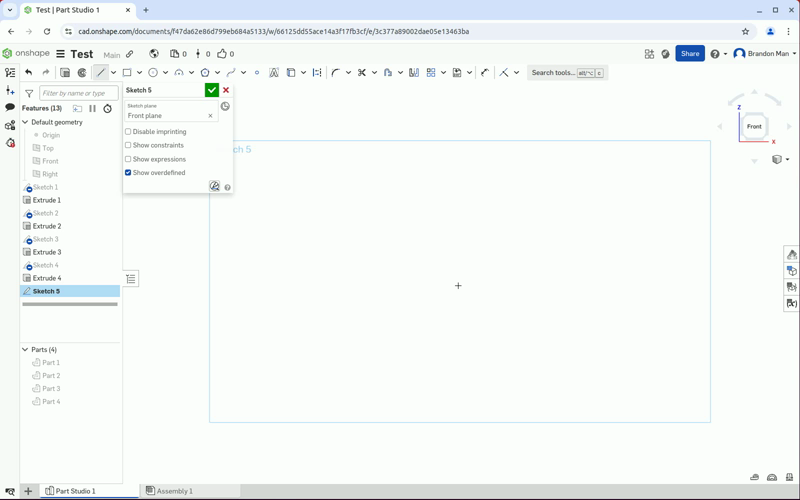
click(458, 285)
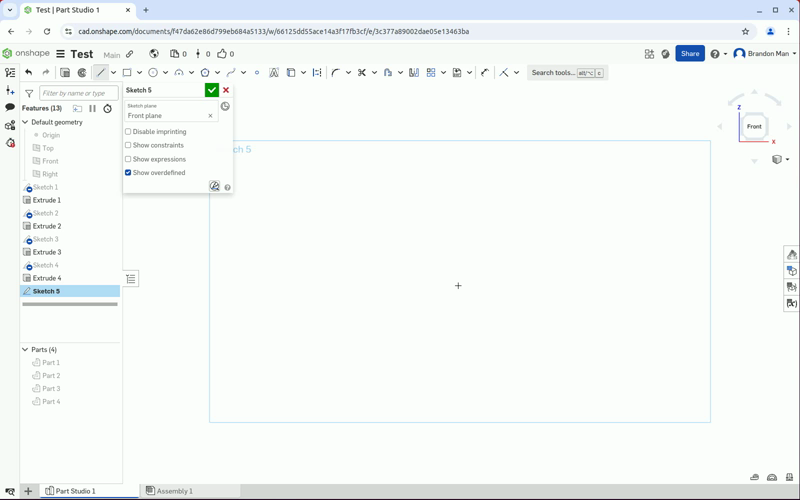
key_up(shift)
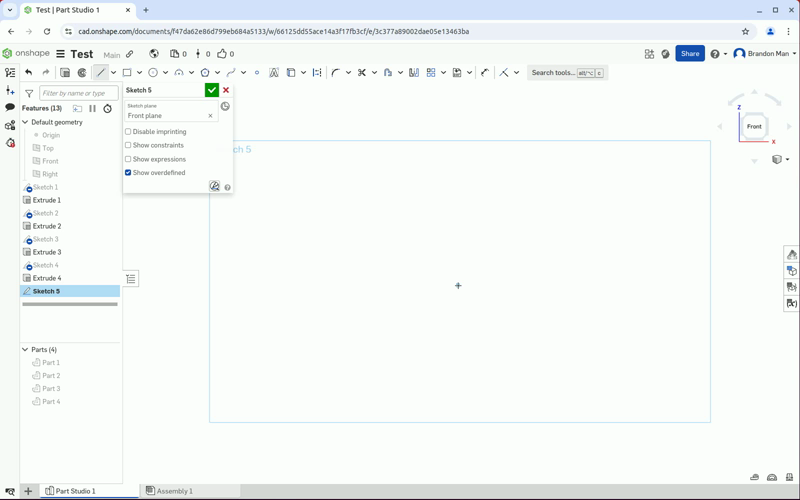
key_down(shift)
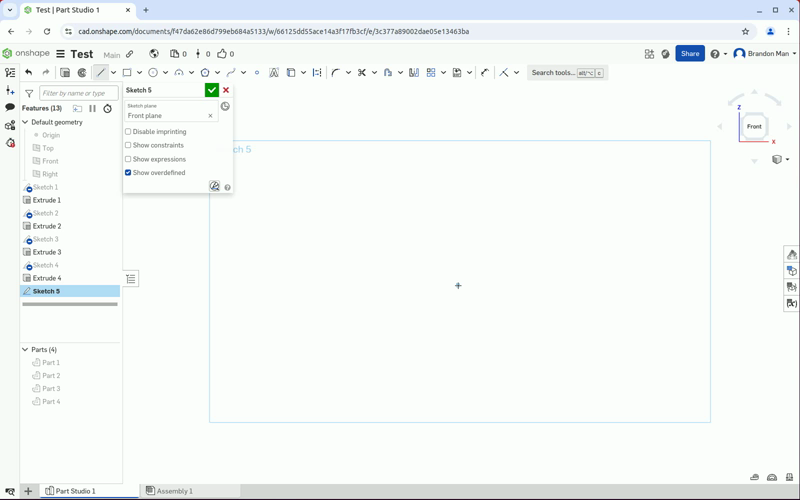
mouse_move(488, 285)
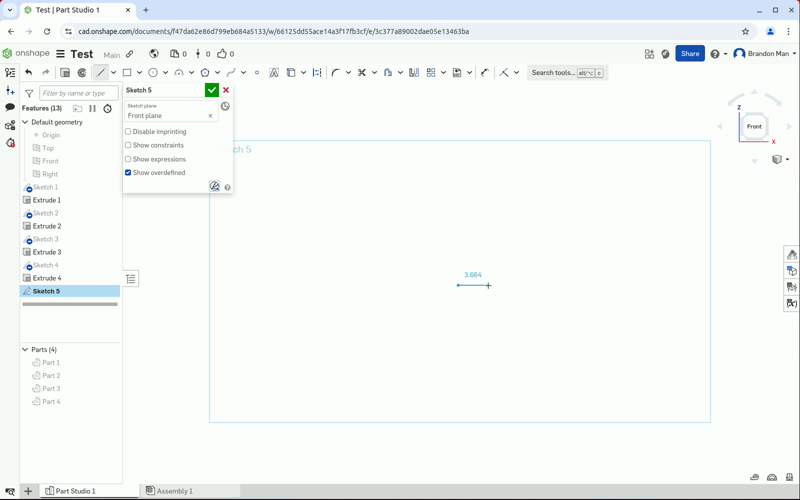
mouse_move(458, 280)
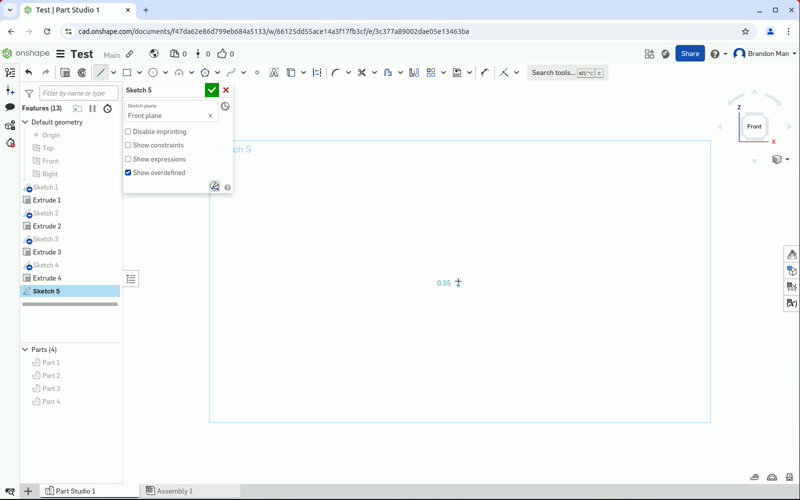
scroll(6)
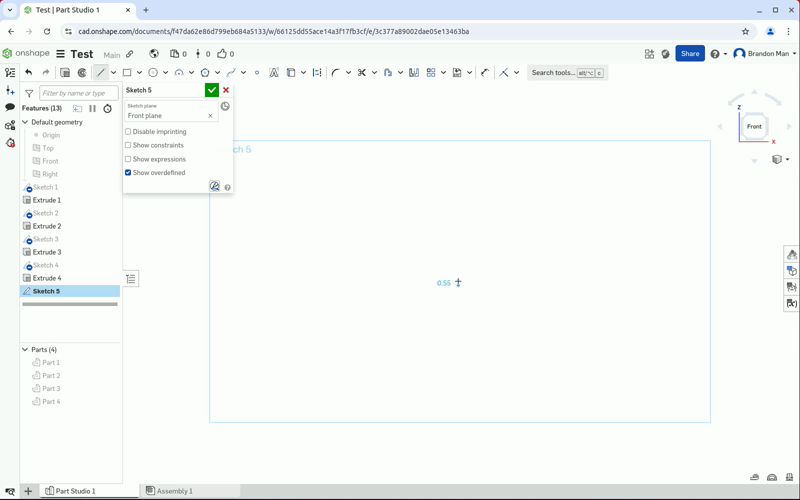
scroll(6)
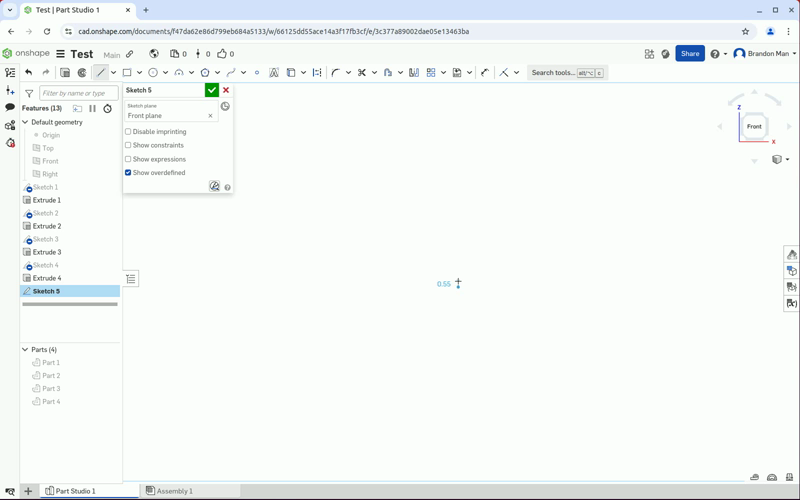
scroll(6)
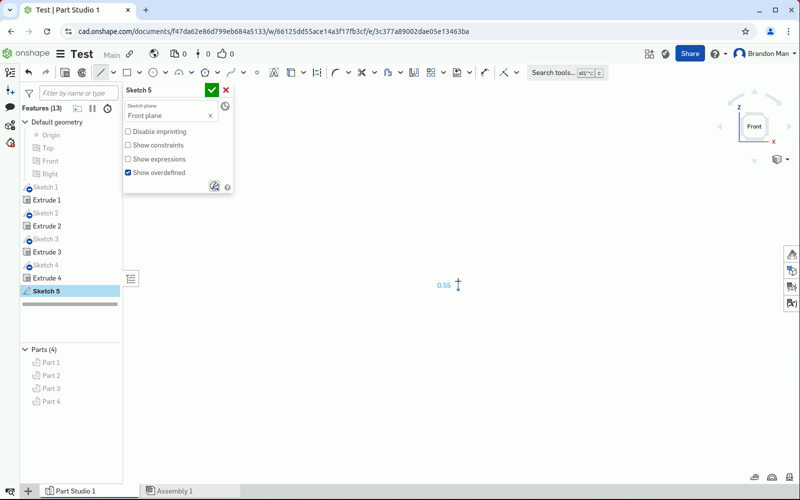
scroll(6)
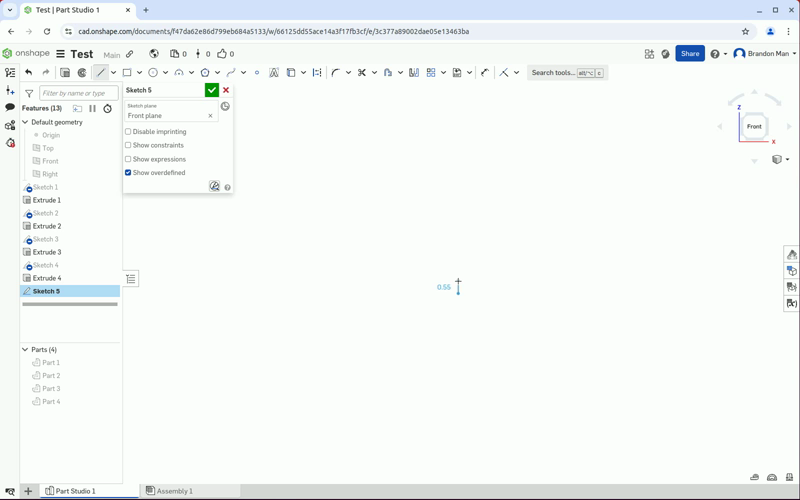
scroll(6)
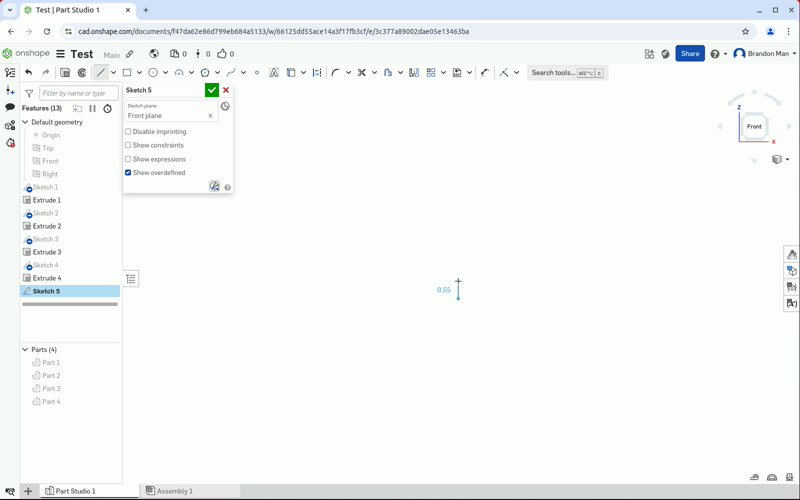
scroll(6)
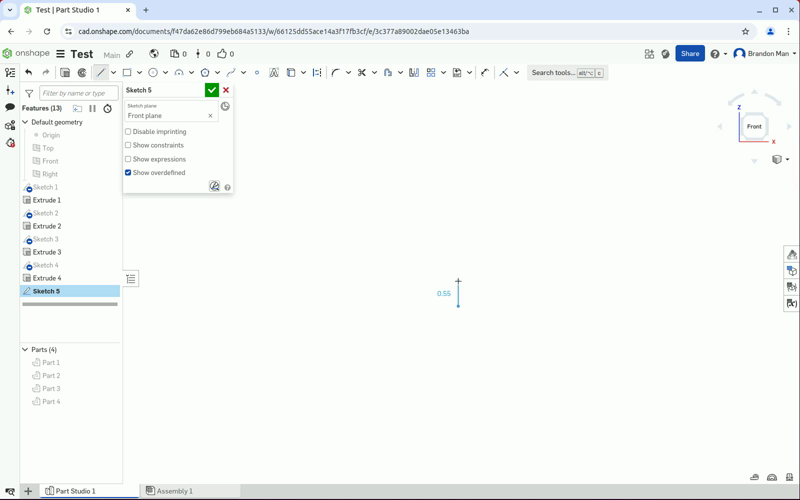
scroll(6)
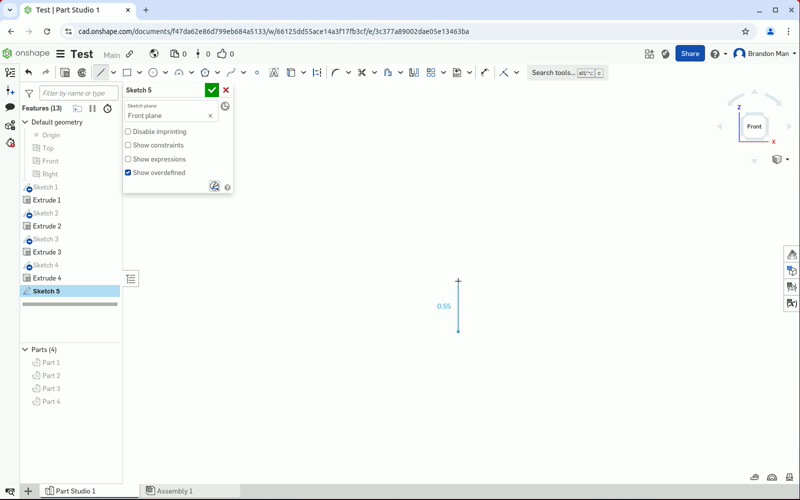
click(458, 280)
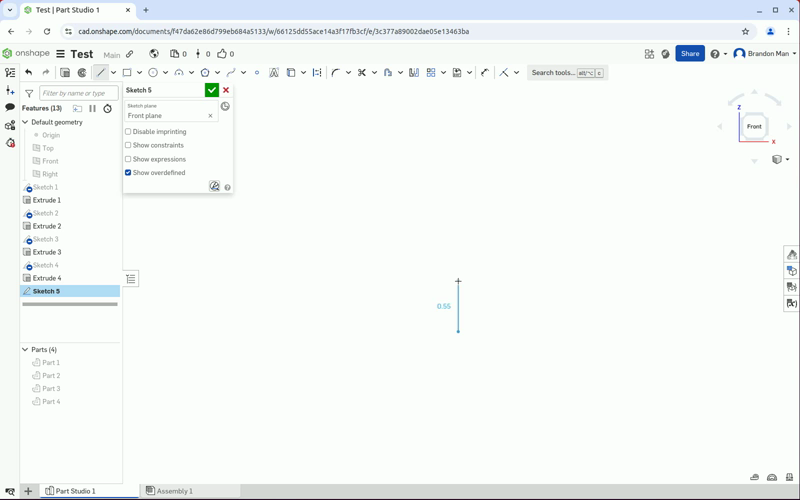
scroll(-6)
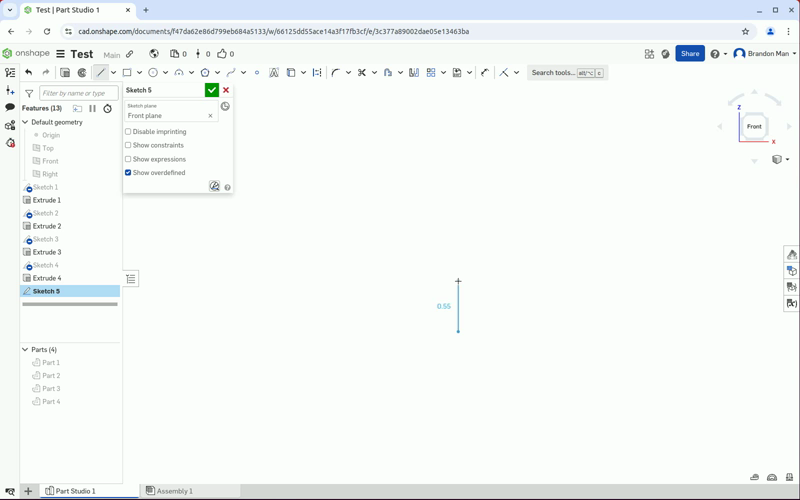
scroll(-6)
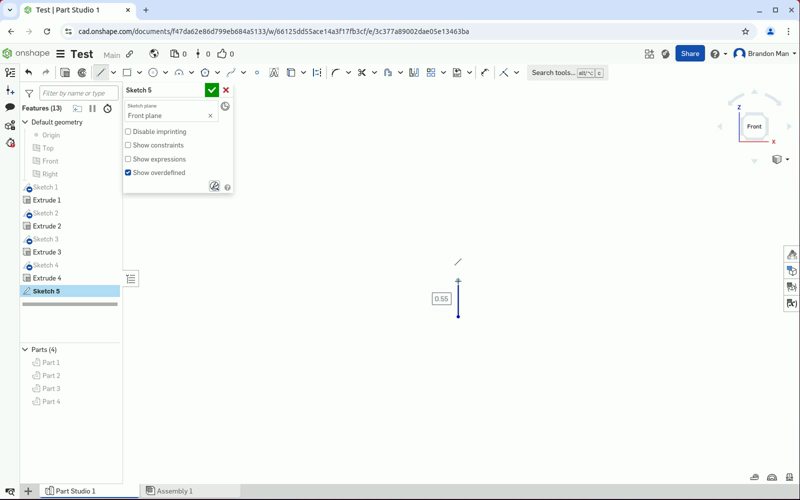
scroll(-6)
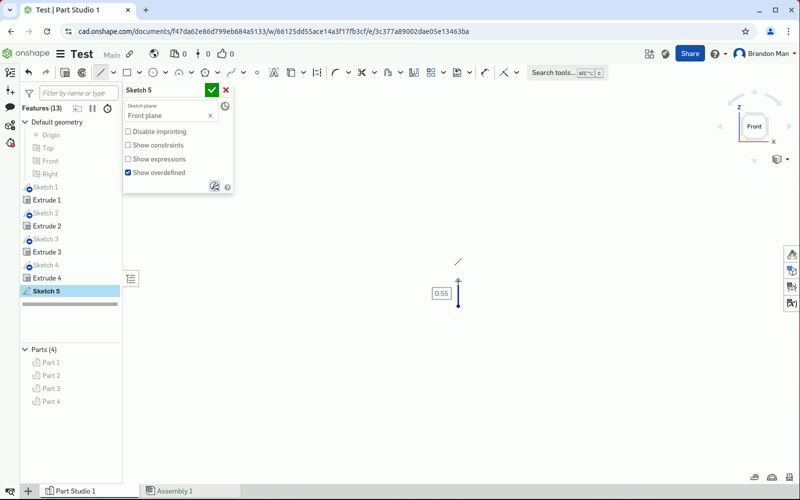
scroll(-6)
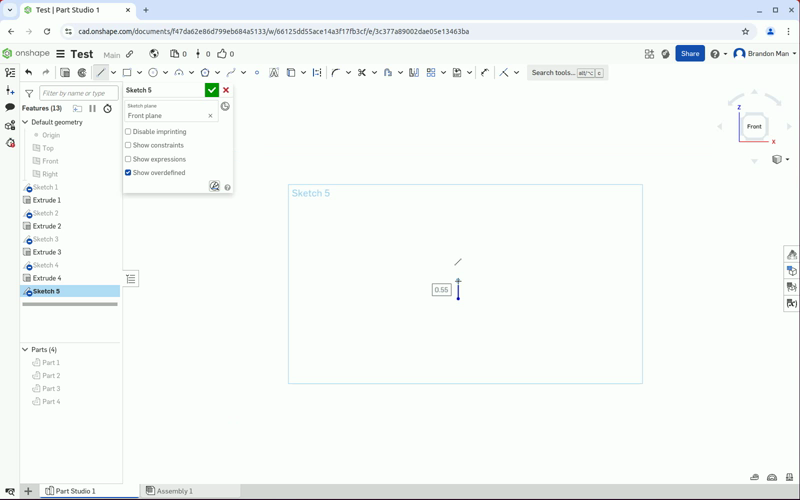
scroll(-6)
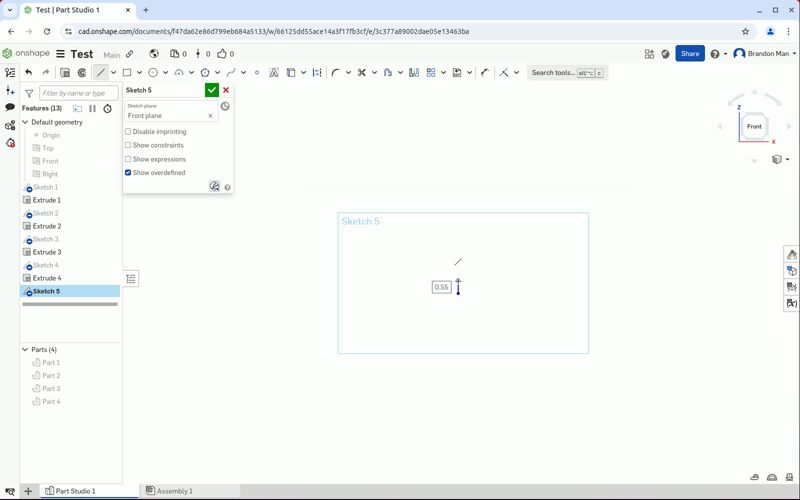
scroll(-6)
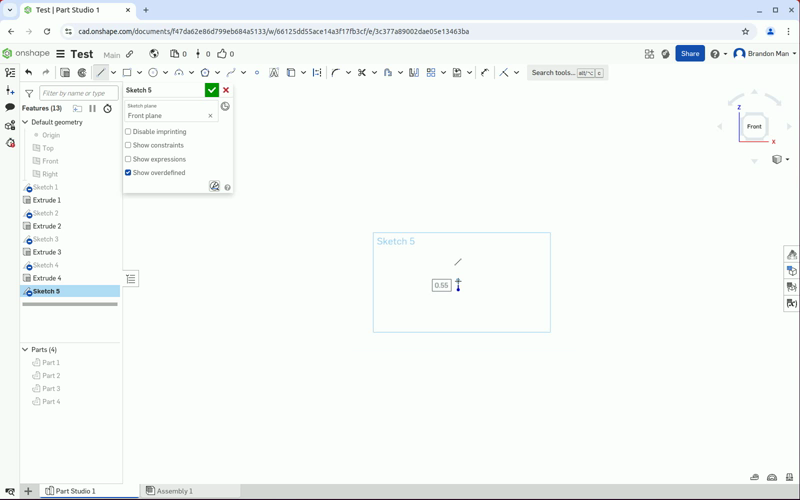
scroll(-6)
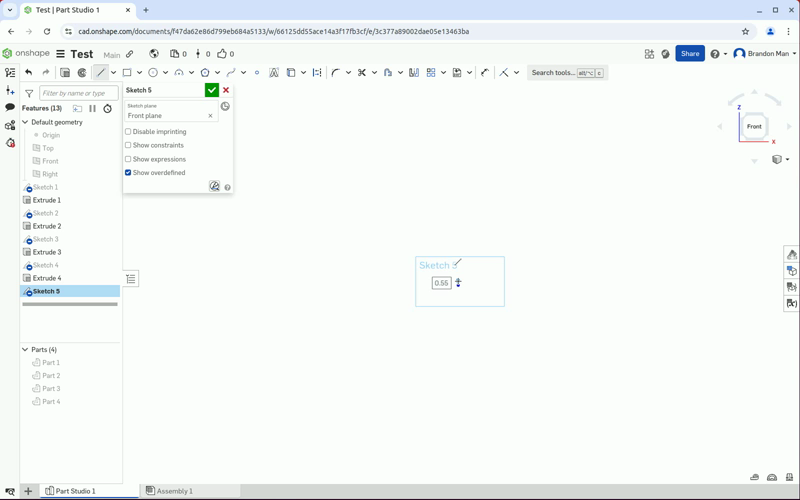
key_up(shift)
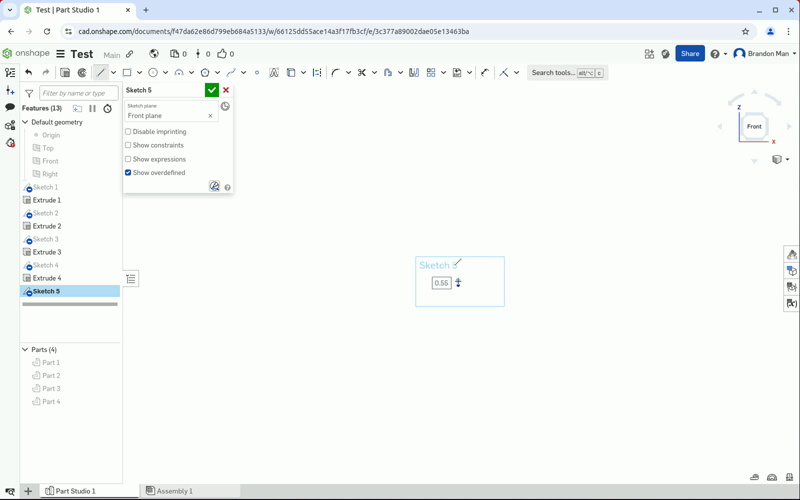
key(esc)
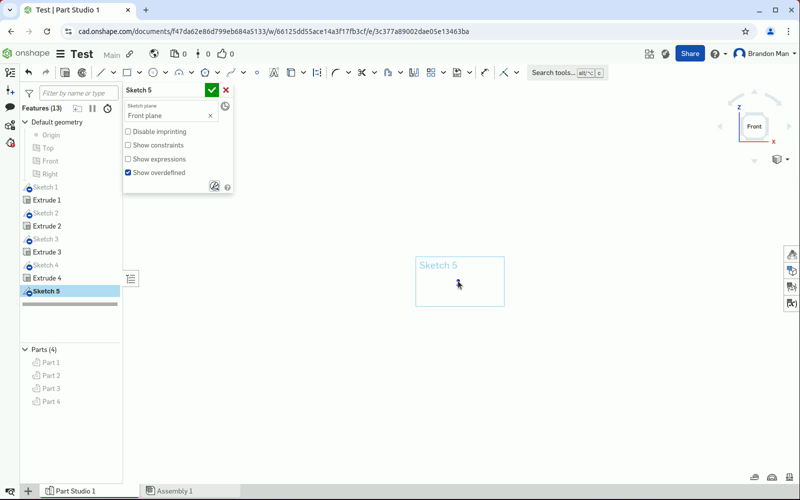
key(a)
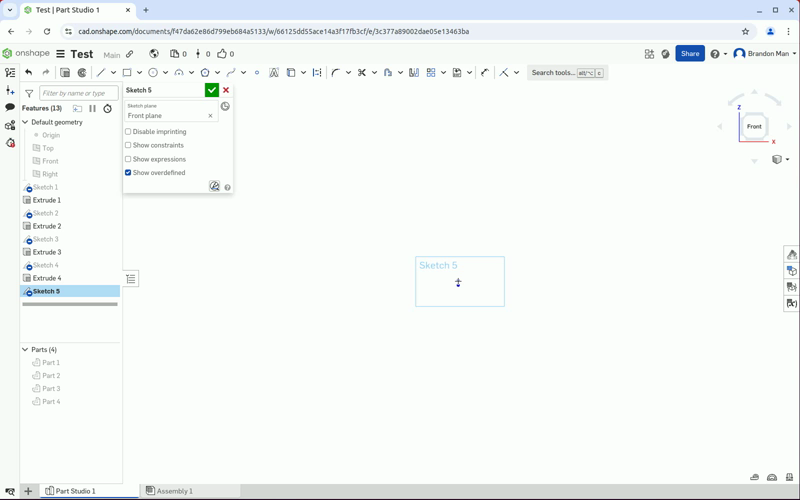
mouse_move(458, 280)
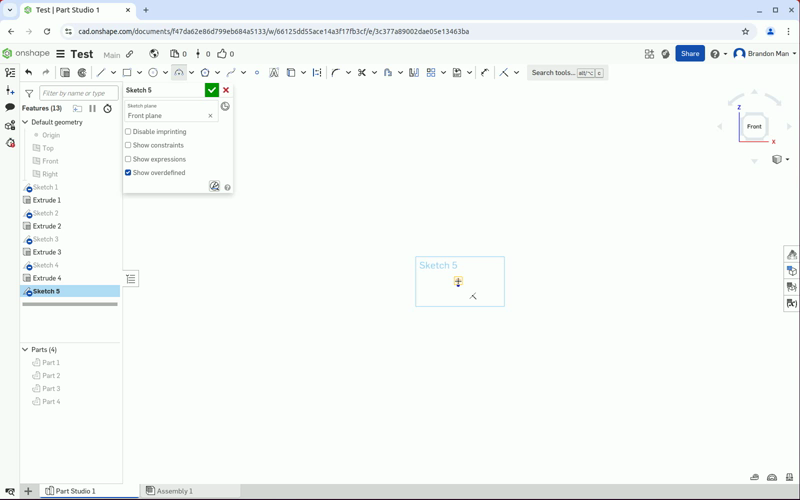
click(458, 280)
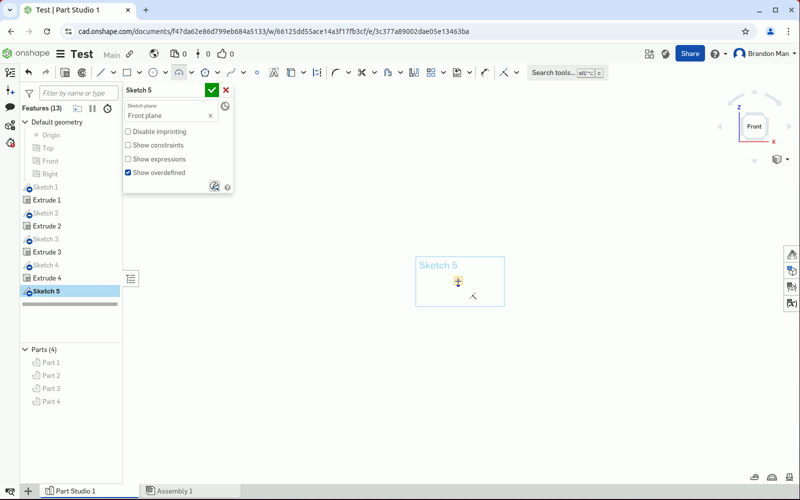
mouse_move(458, 285)
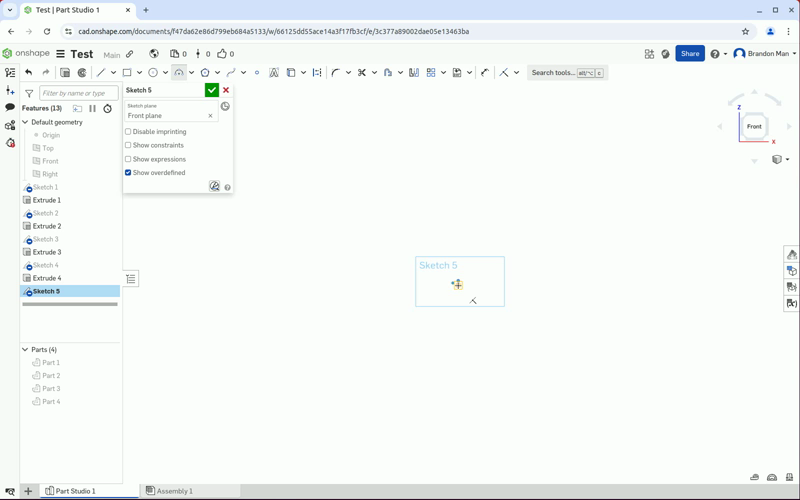
scroll(6)
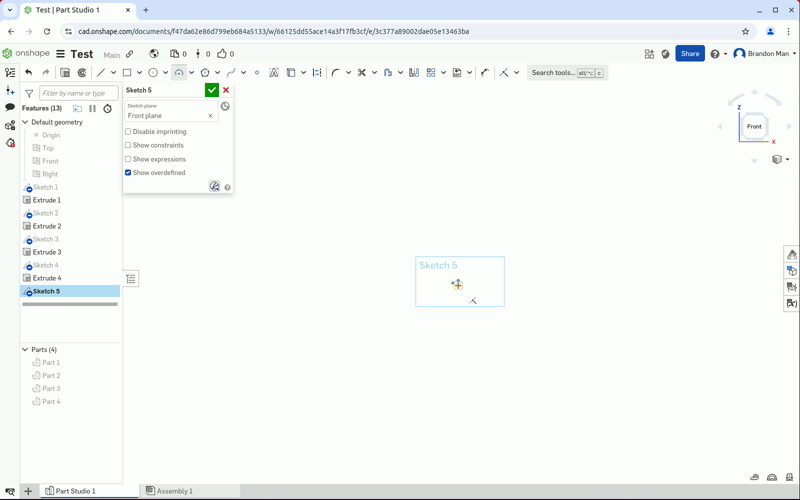
scroll(6)
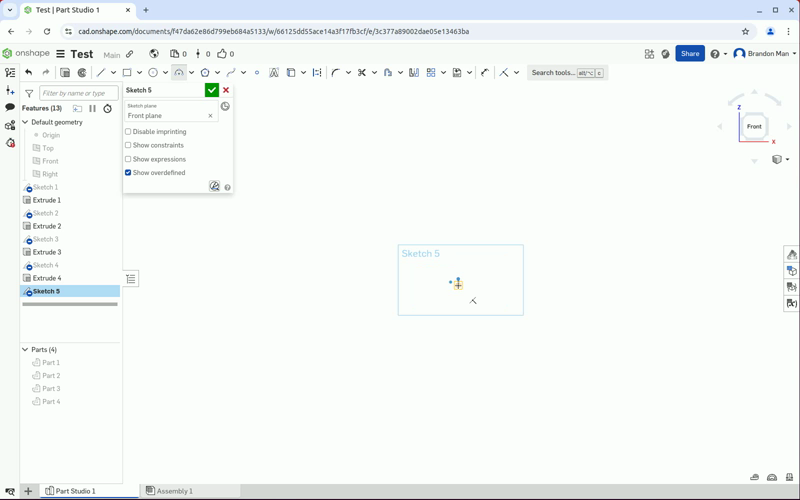
scroll(6)
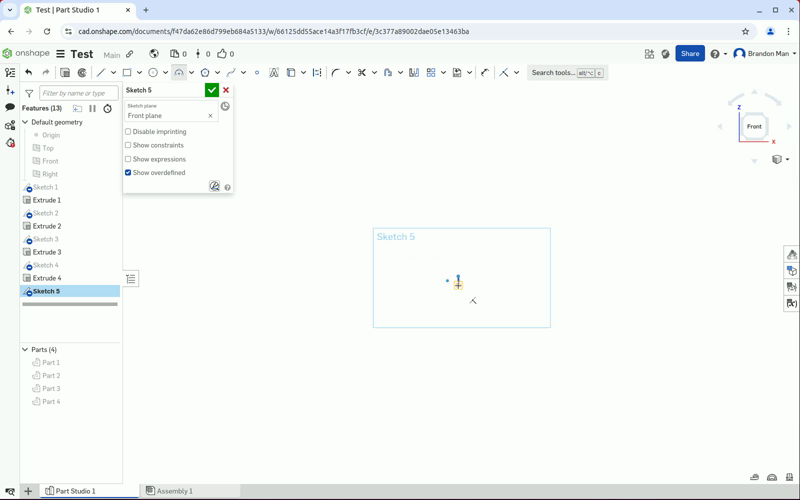
scroll(6)
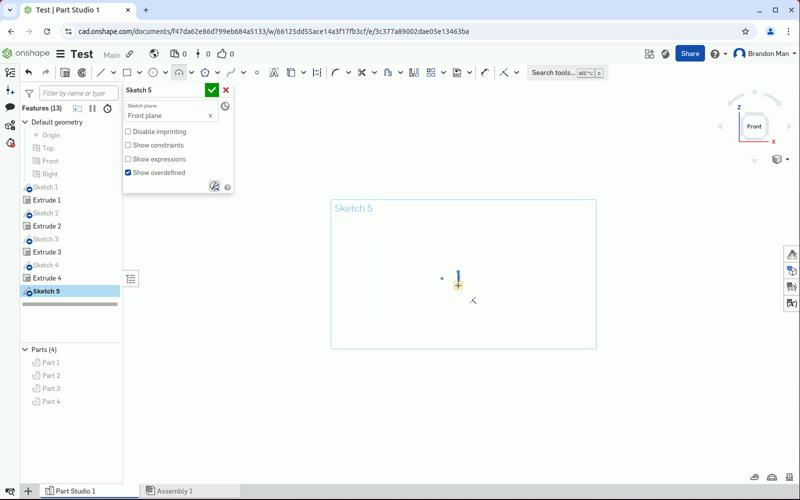
scroll(6)
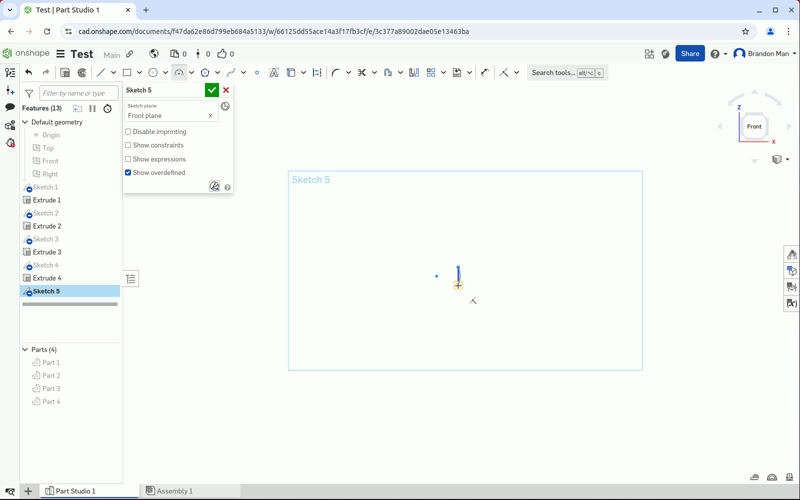
scroll(6)
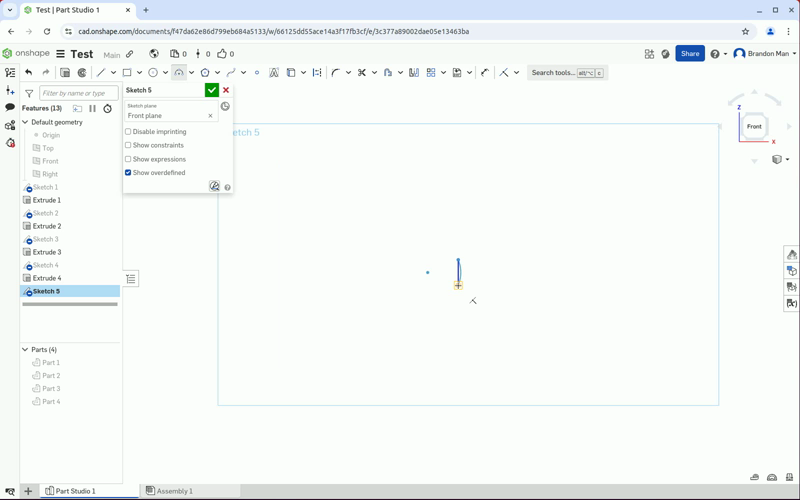
scroll(6)
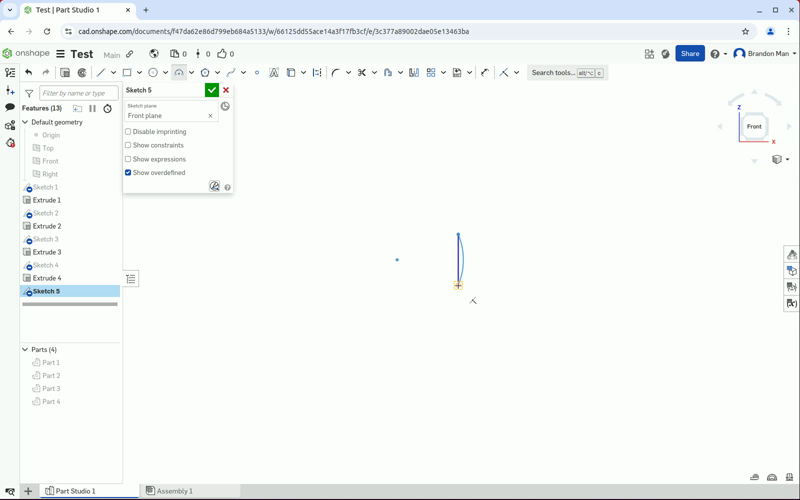
click(458, 285)
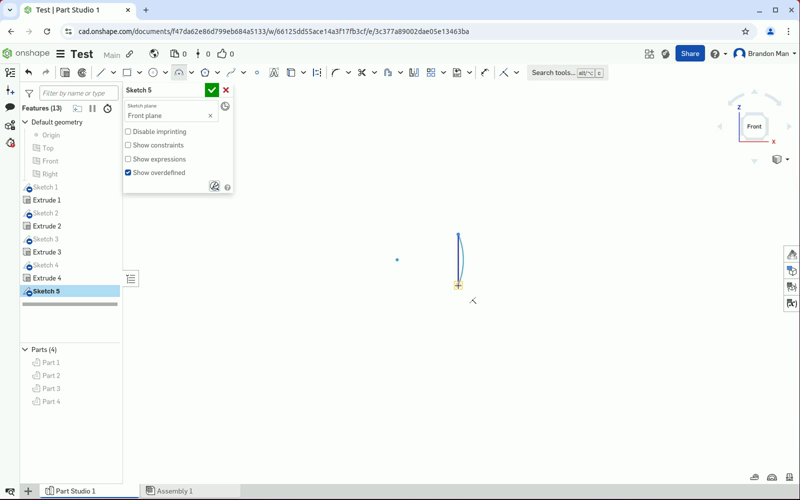
scroll(-6)
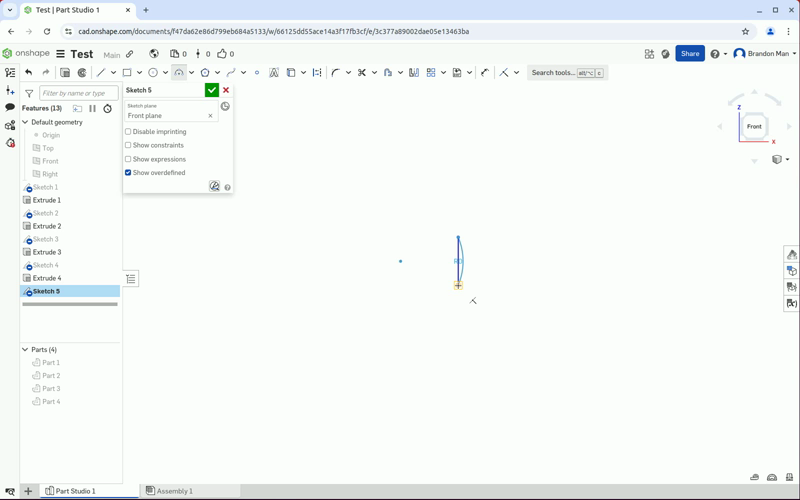
scroll(-6)
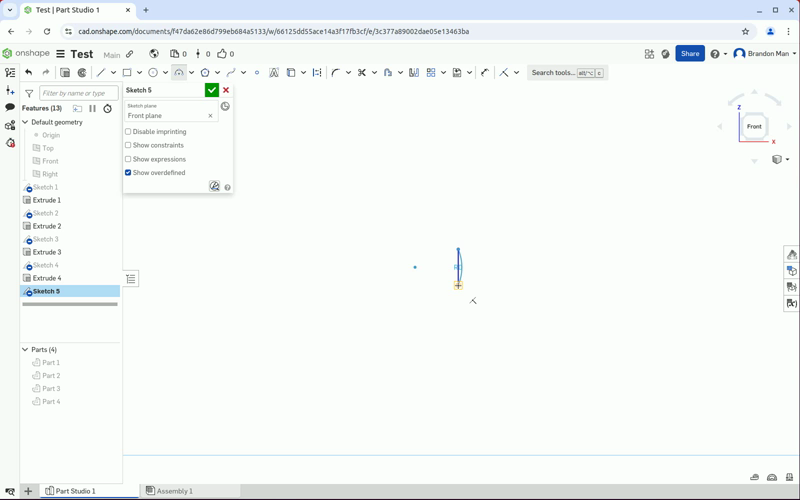
scroll(-6)
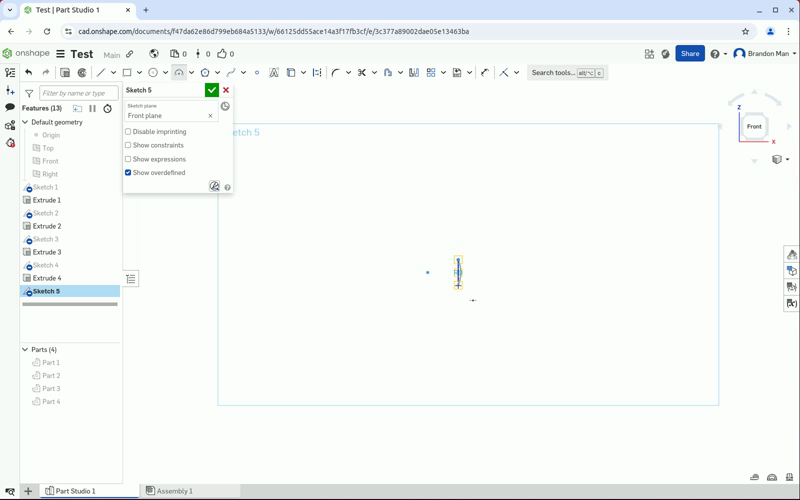
scroll(-6)
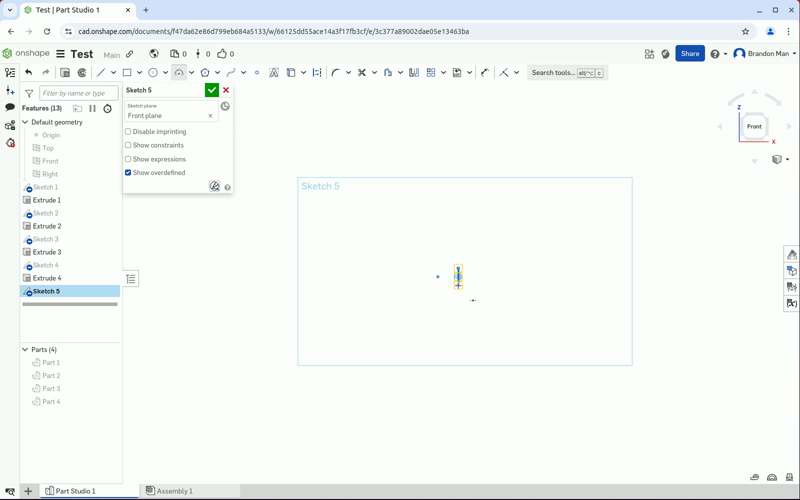
scroll(-6)
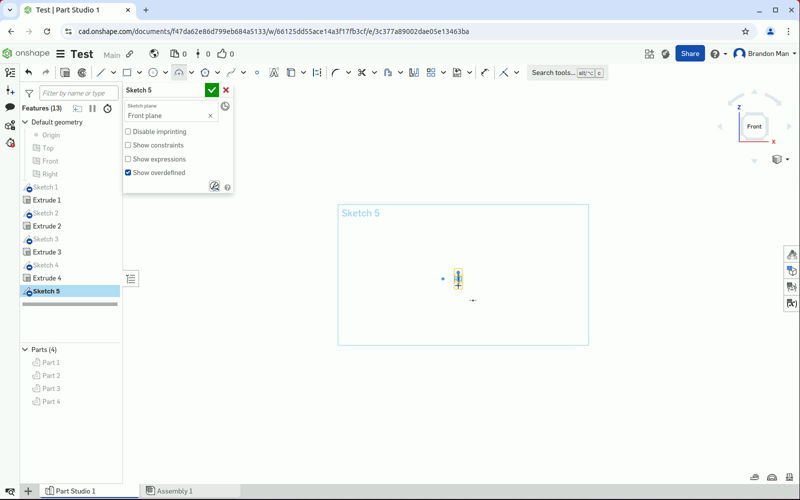
scroll(-6)
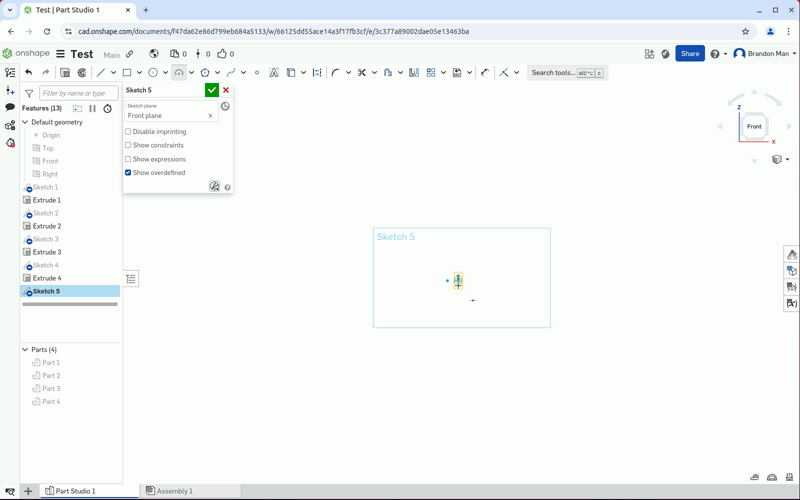
scroll(-6)
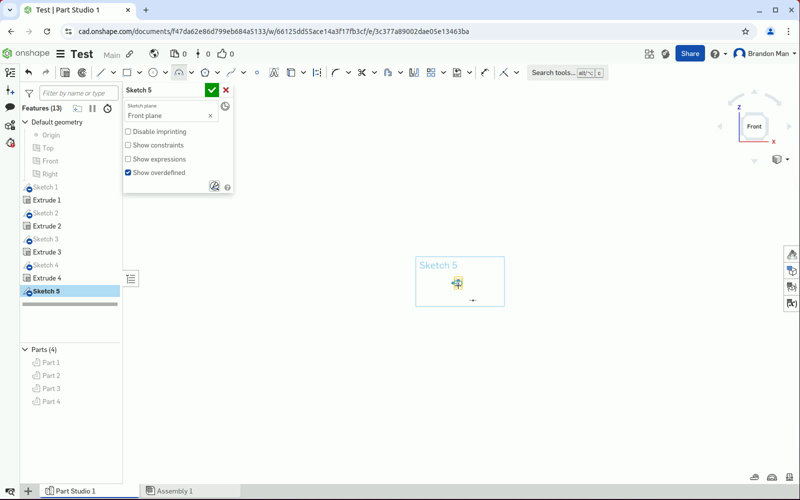
key_down(shift)
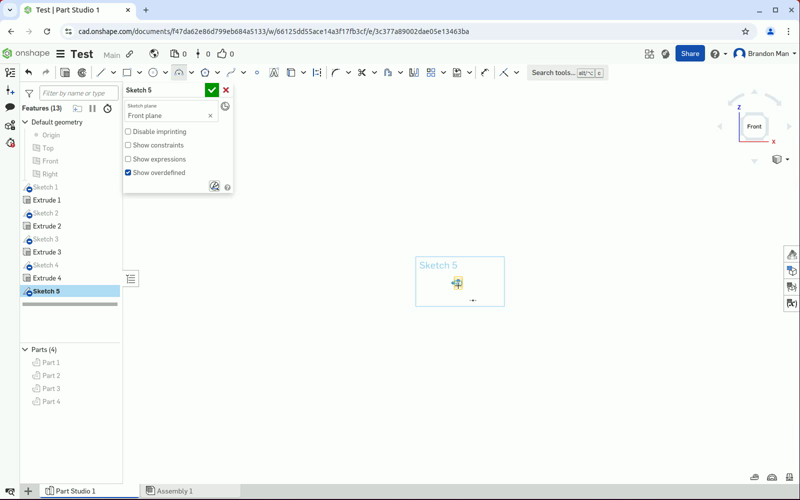
mouse_move(457, 282)
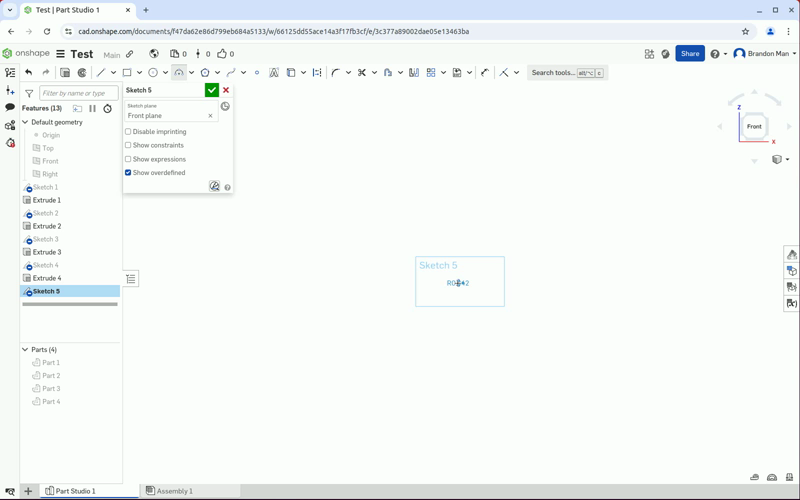
scroll(6)
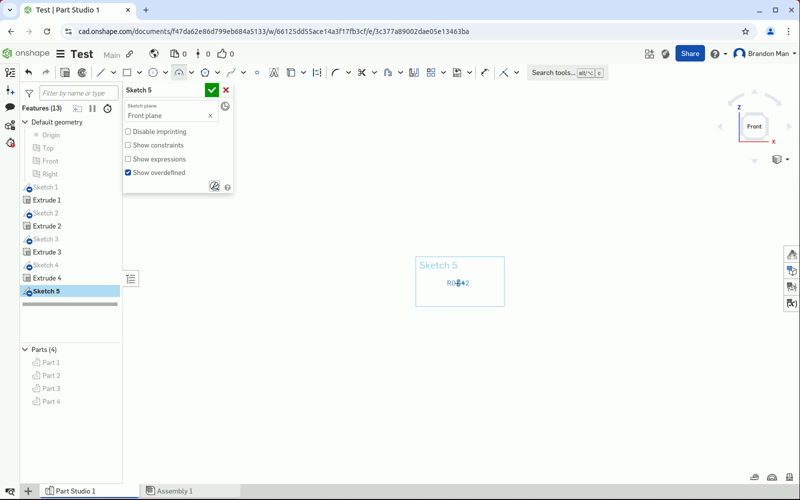
scroll(6)
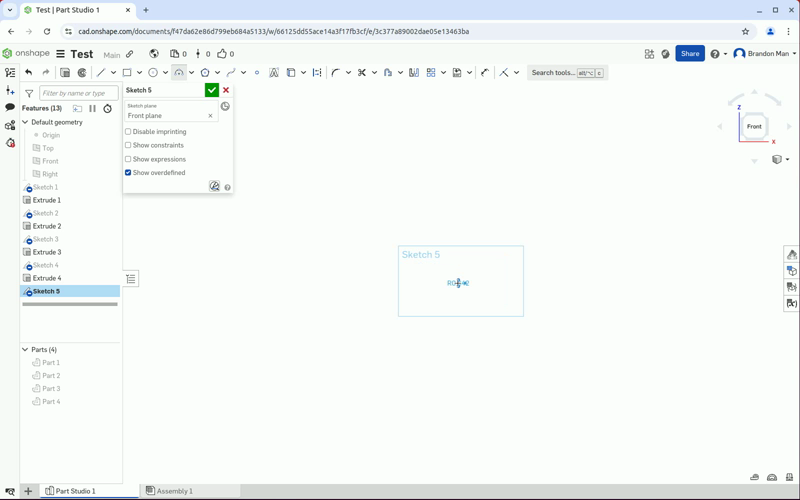
scroll(6)
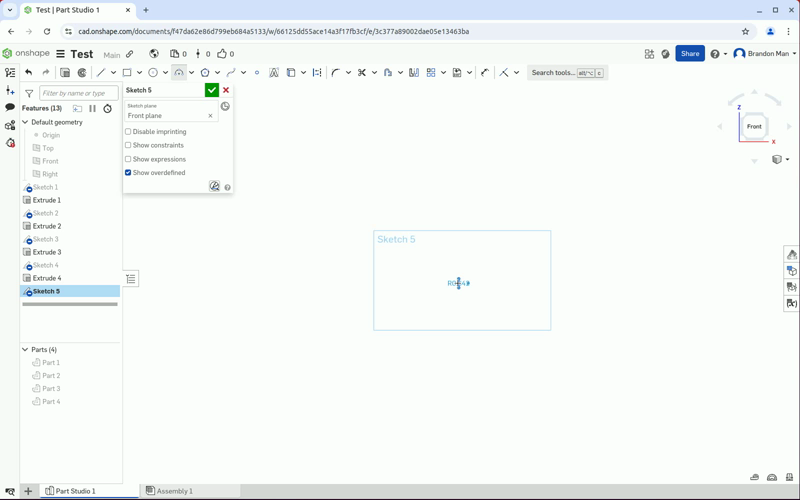
scroll(6)
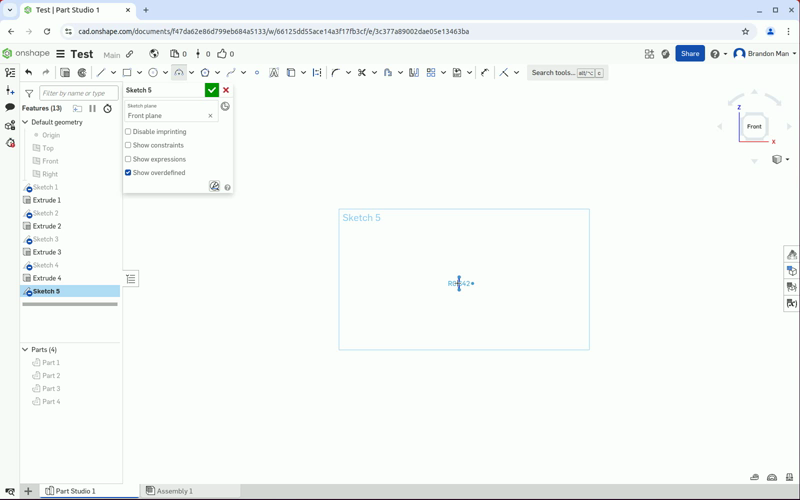
scroll(6)
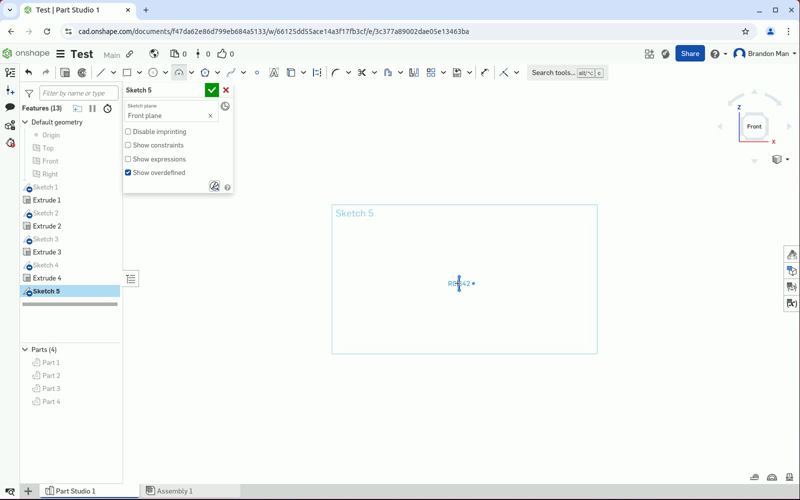
scroll(6)
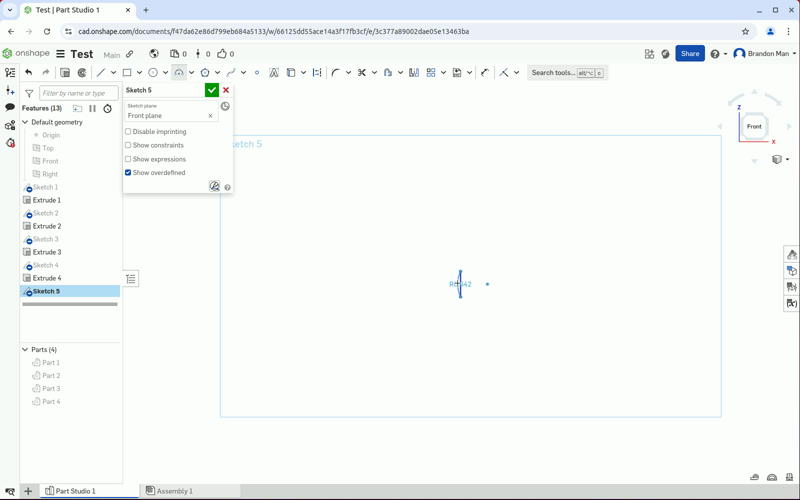
scroll(6)
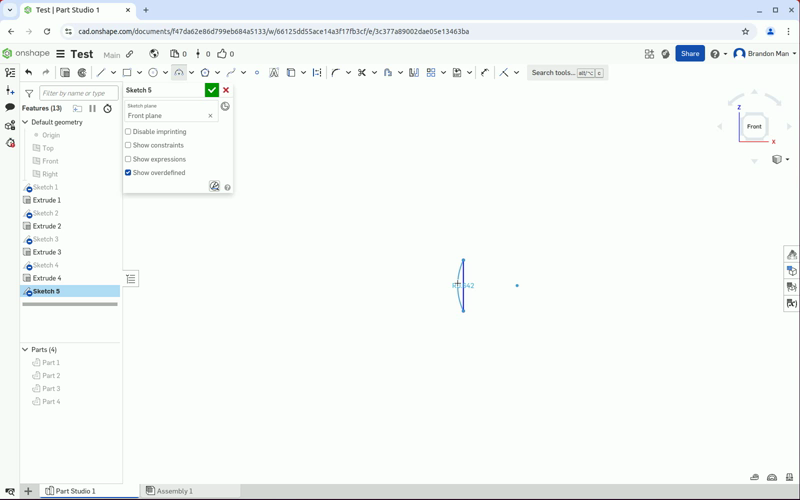
click(457, 282)
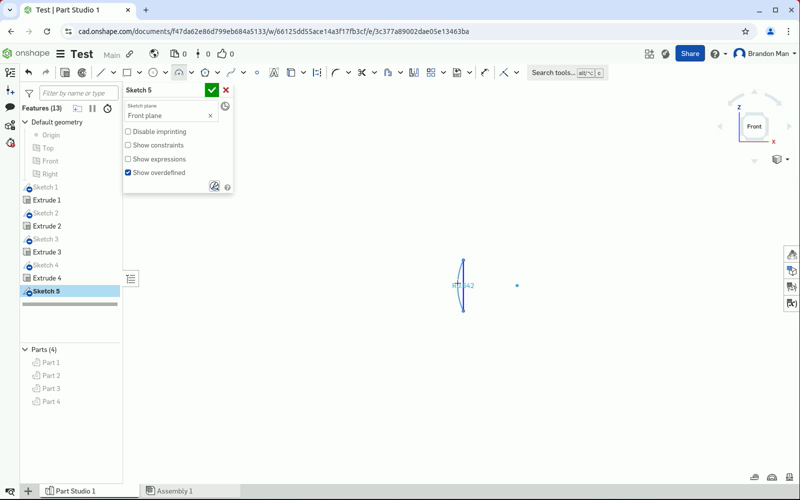
scroll(-6)
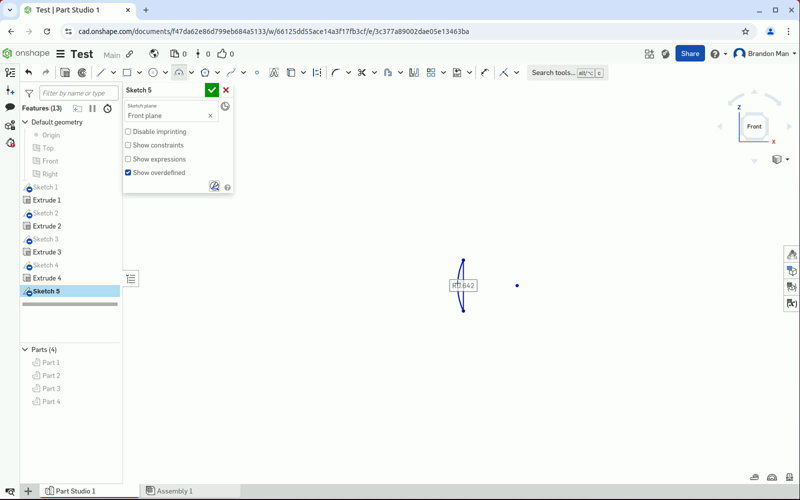
scroll(-6)
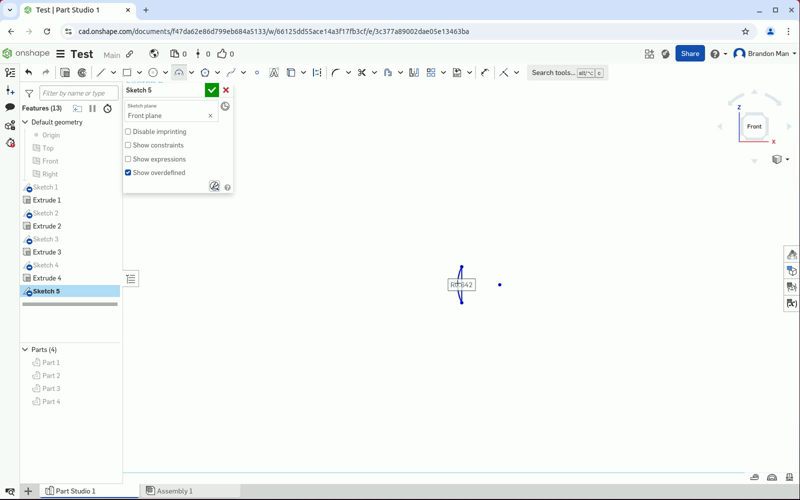
scroll(-6)
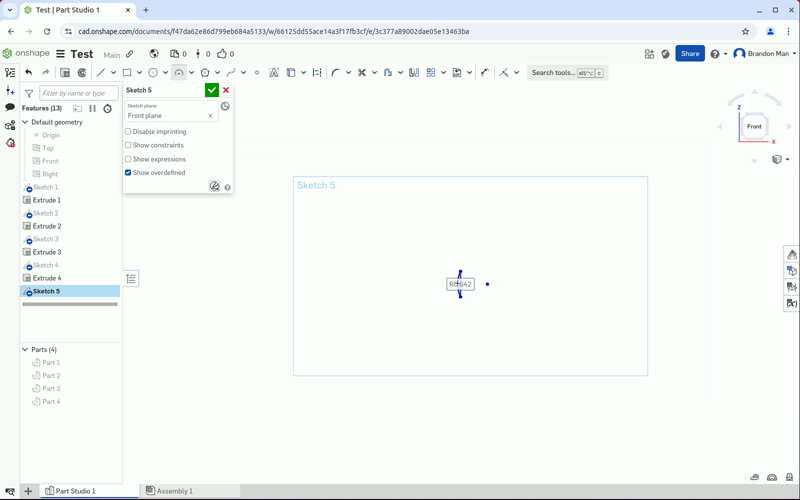
scroll(-6)
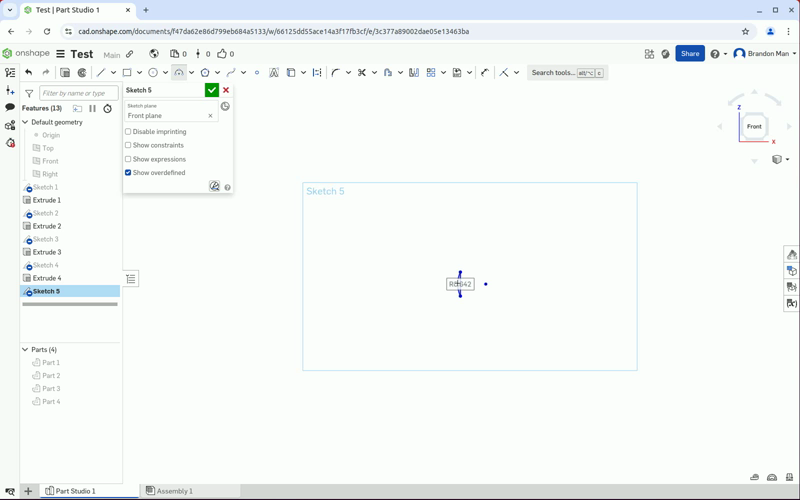
scroll(-6)
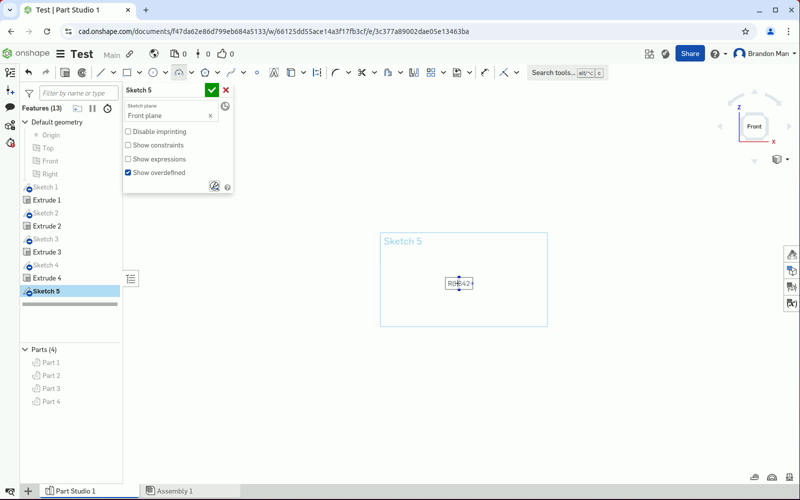
scroll(-6)
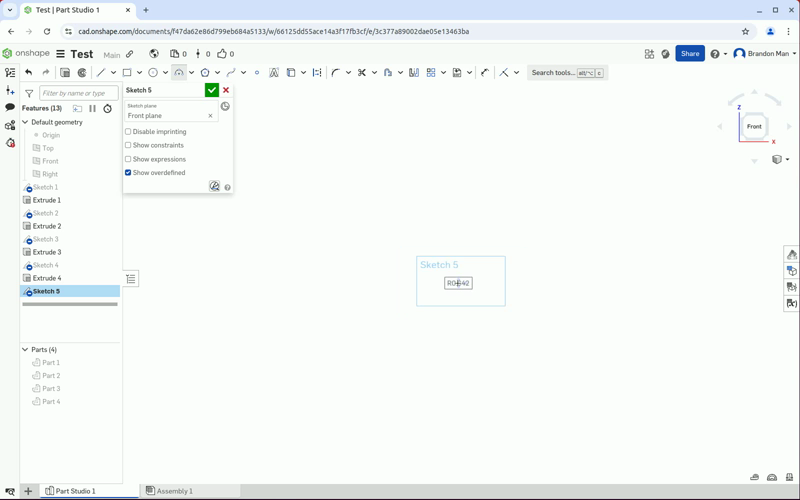
scroll(-6)
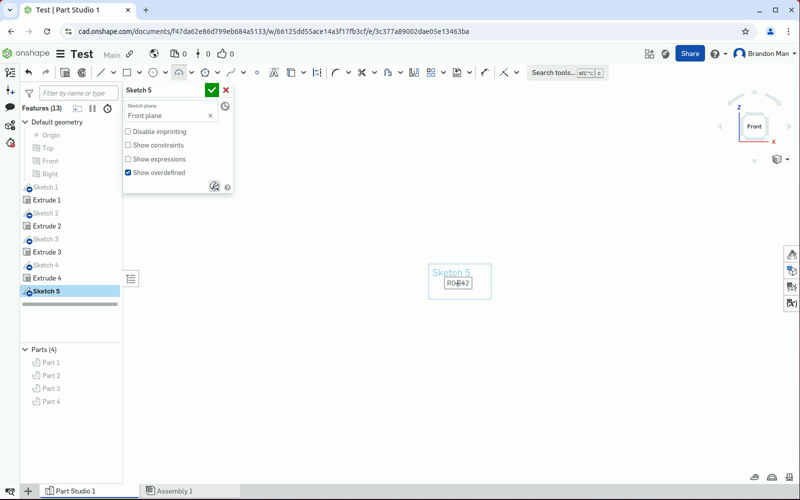
key_up(shift)
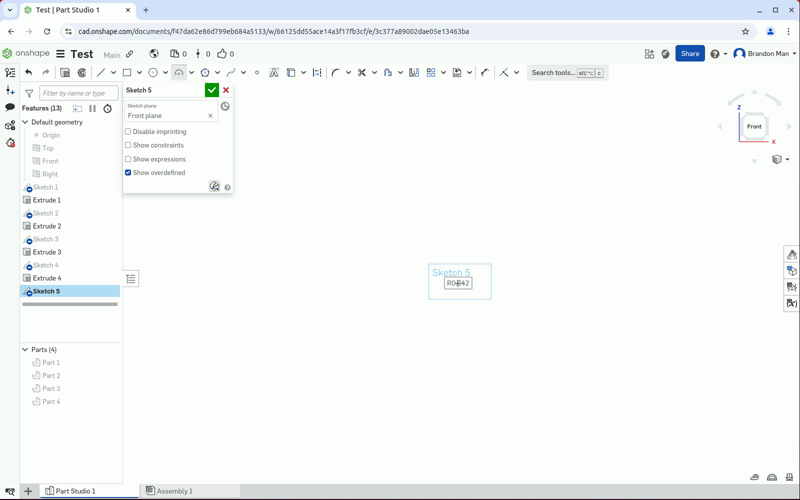
key(esc)
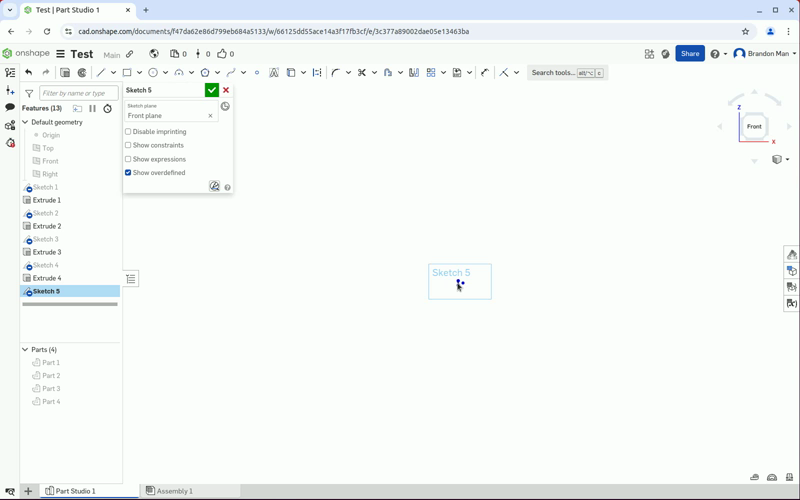
mouse_move(457, 281)
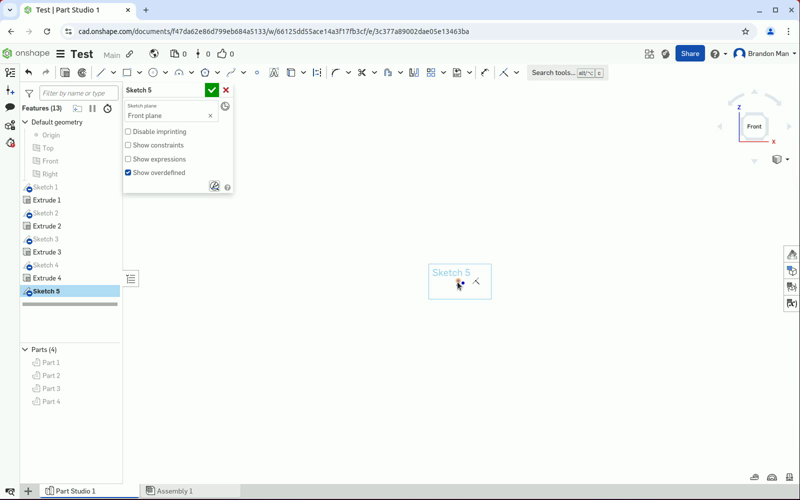
scroll(6)
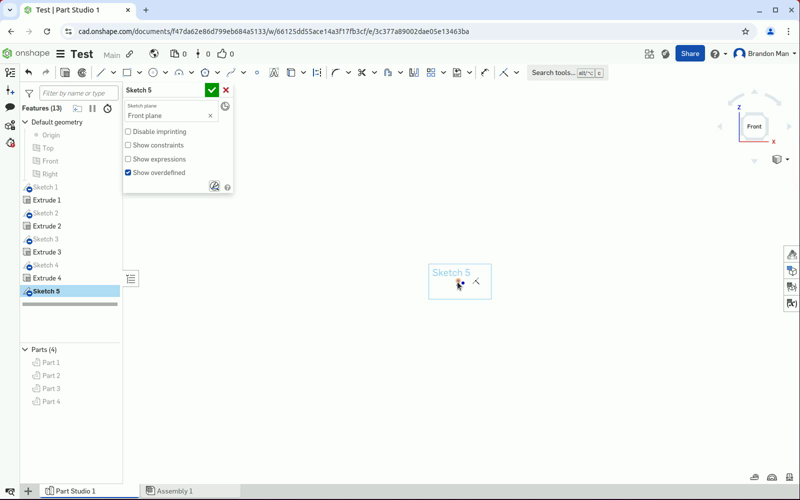
scroll(6)
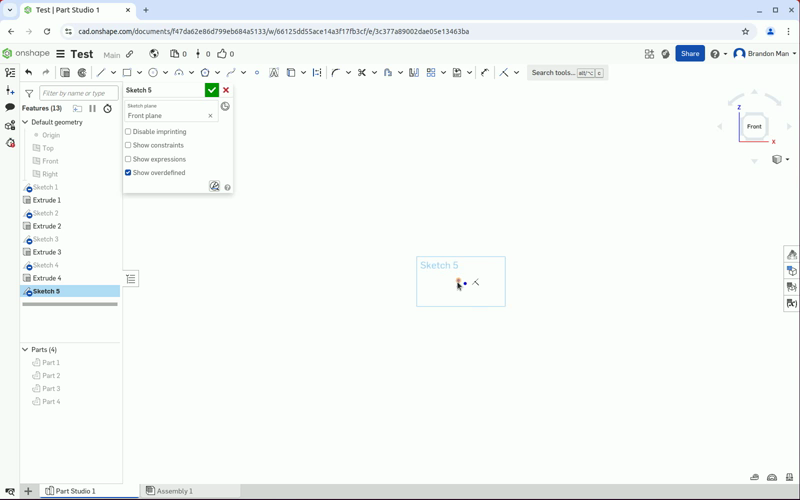
scroll(6)
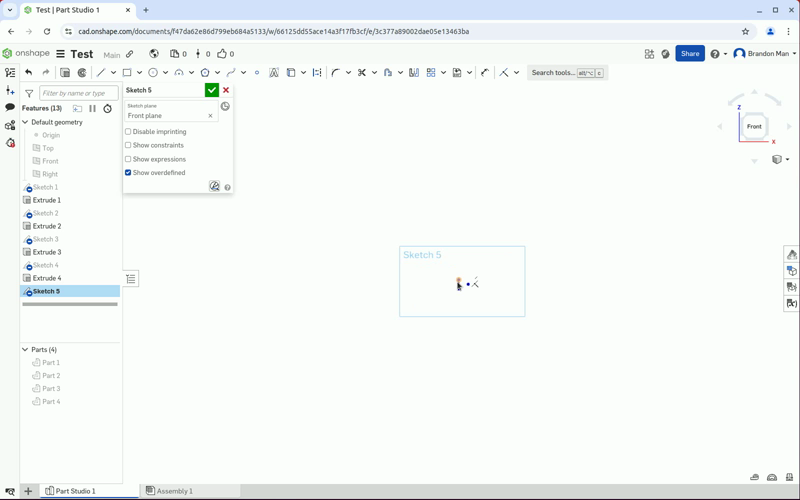
scroll(6)
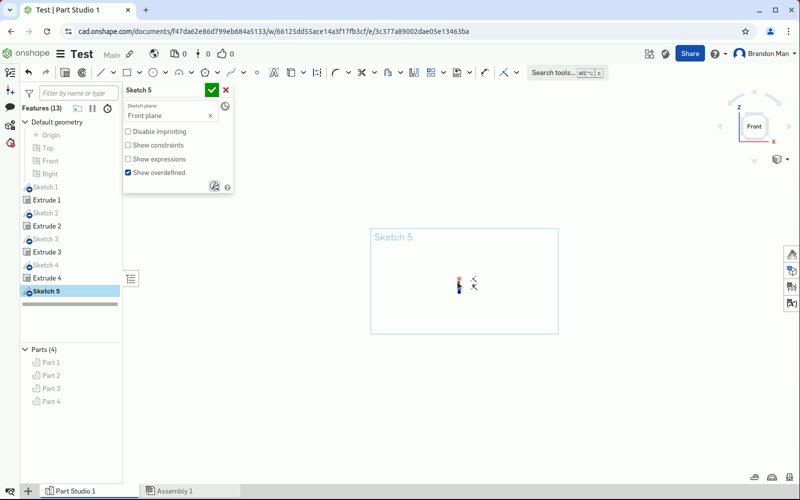
scroll(6)
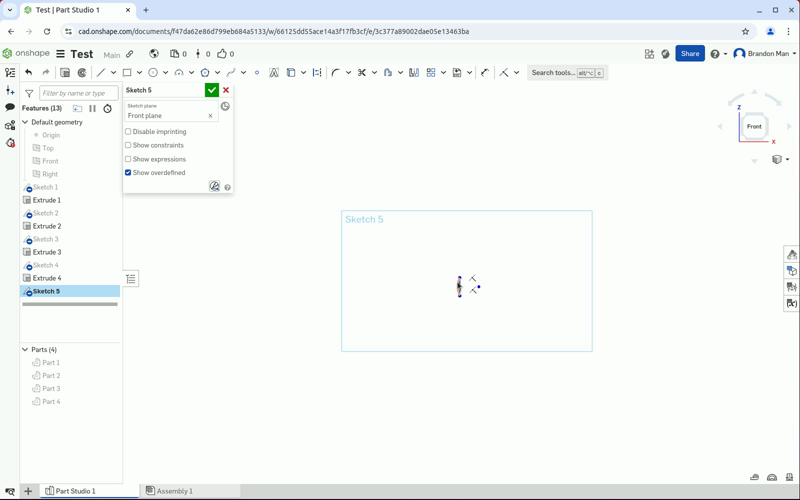
scroll(6)
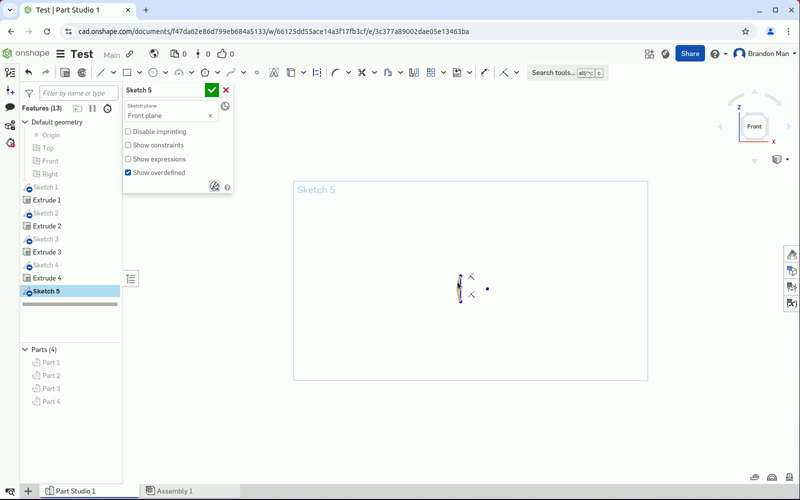
scroll(6)
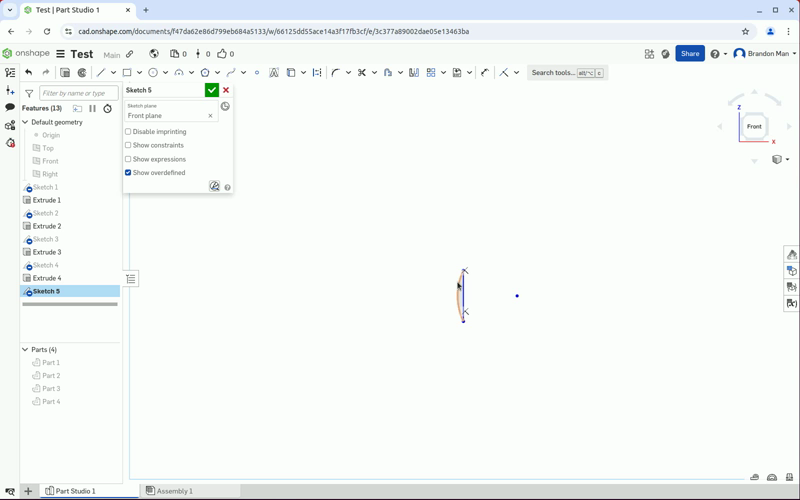
click(457, 281)
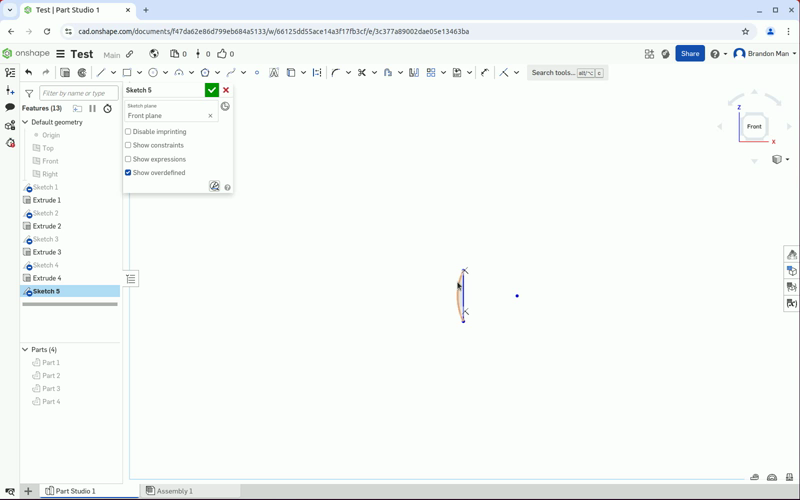
scroll(-6)
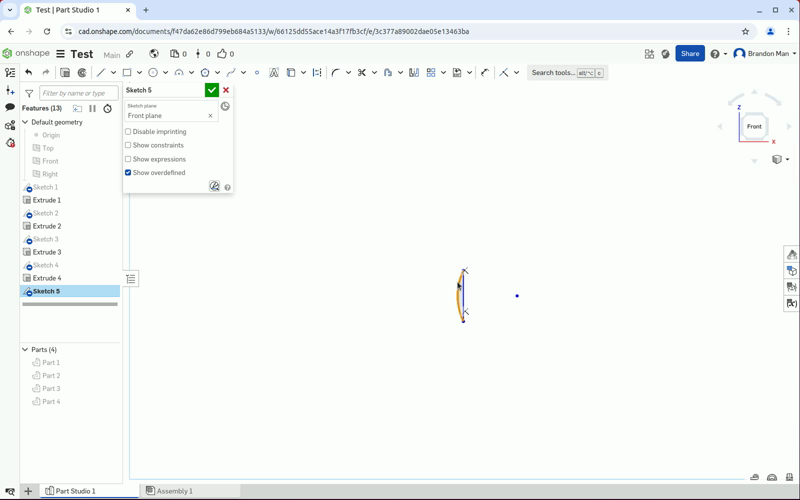
scroll(-6)
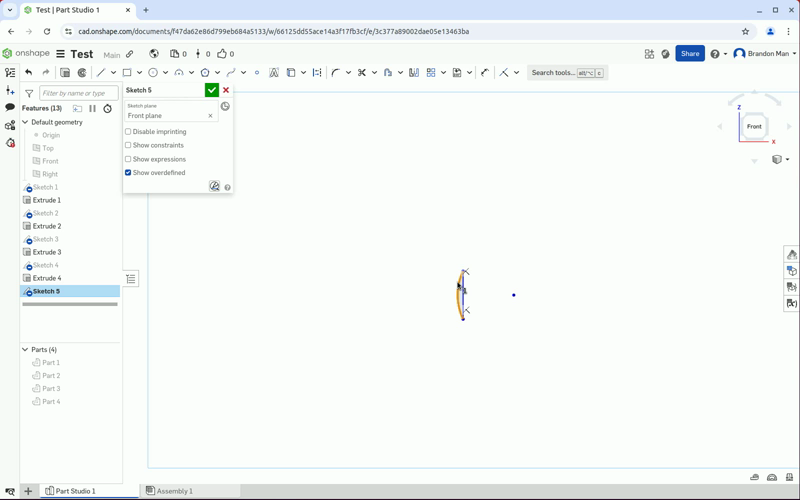
scroll(-6)
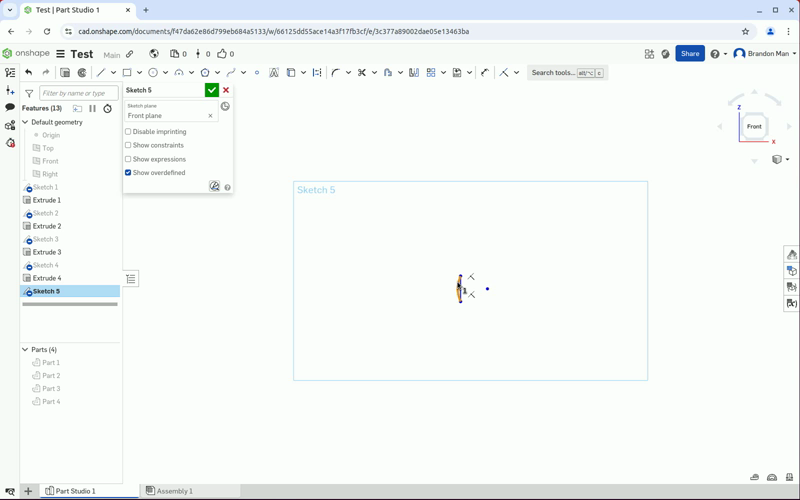
scroll(-6)
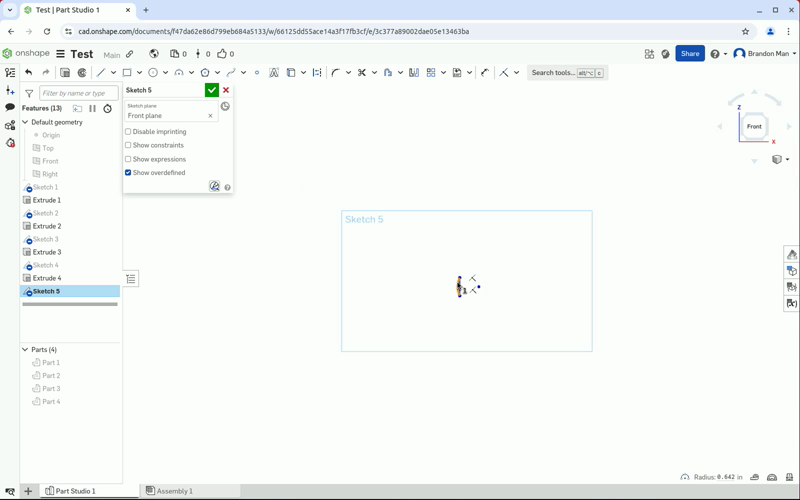
scroll(-6)
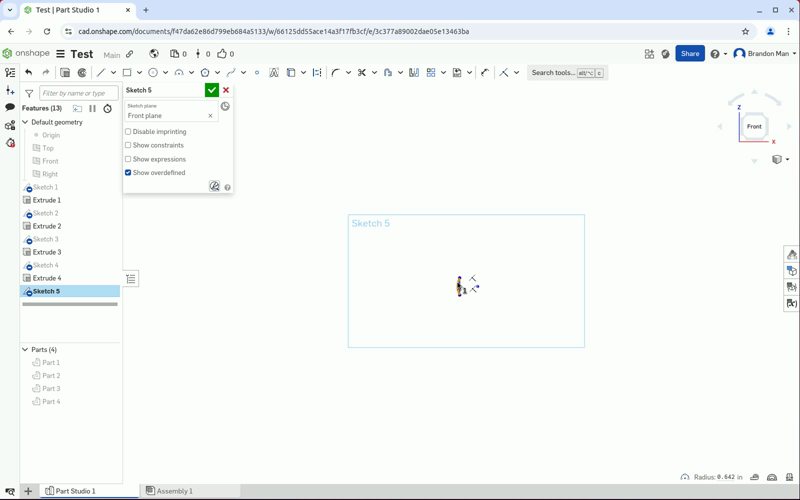
scroll(-6)
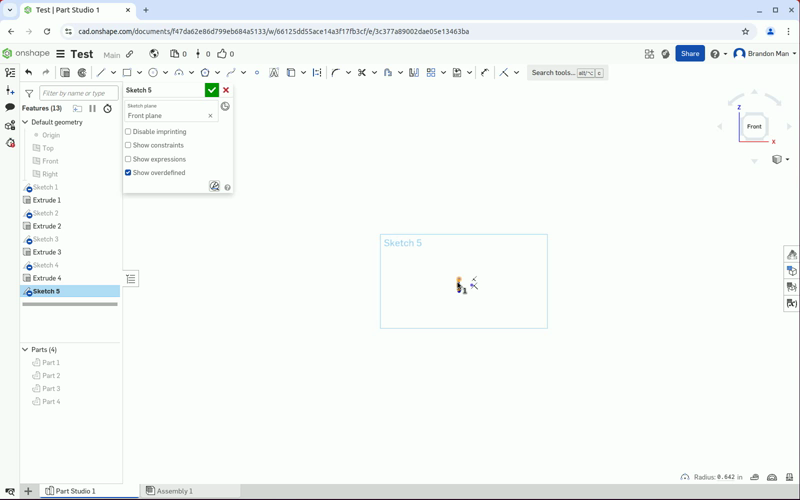
scroll(-6)
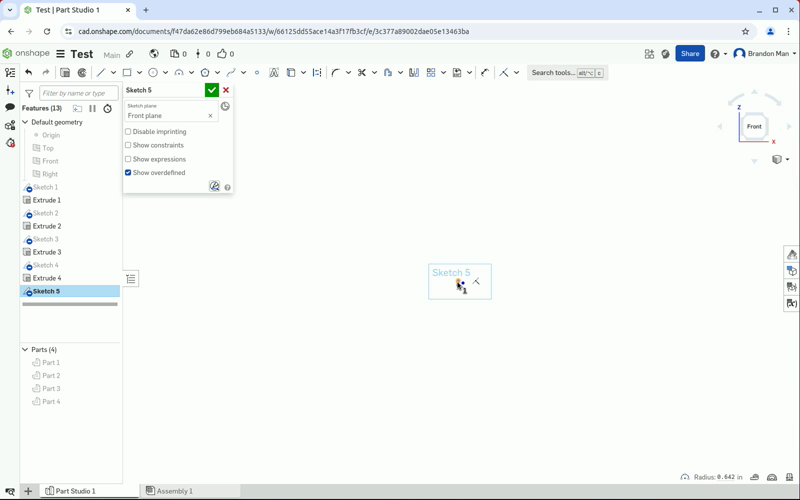
mouse_move(73, 352)
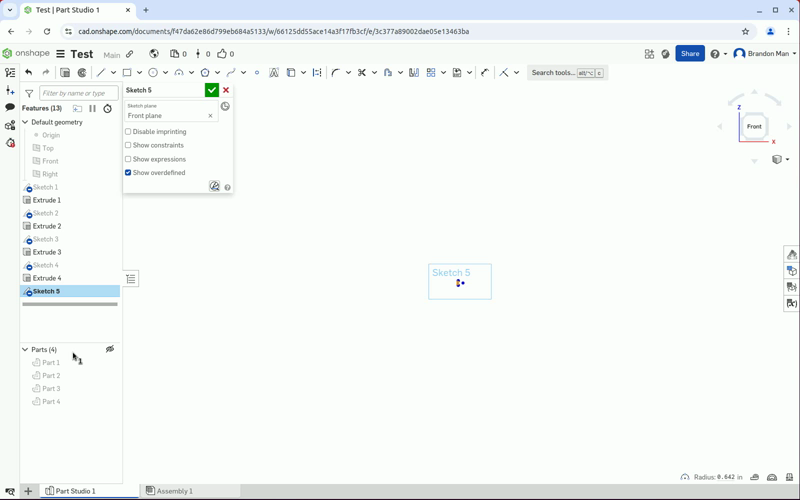
key(shift+y)
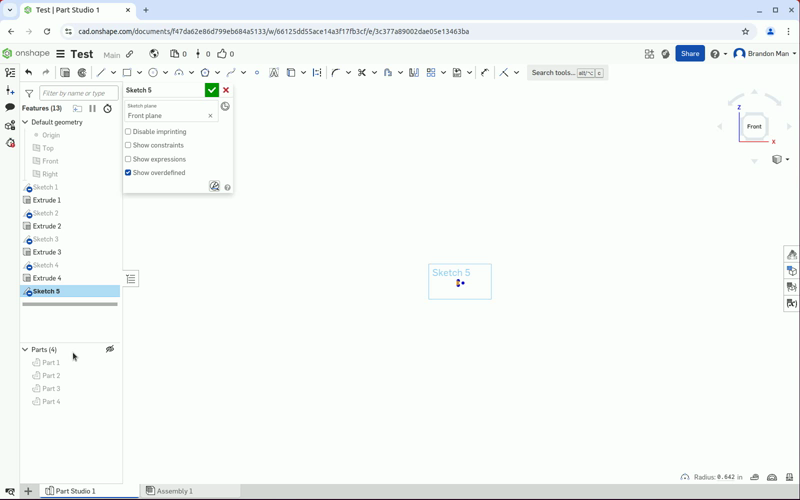
key(shift+e)
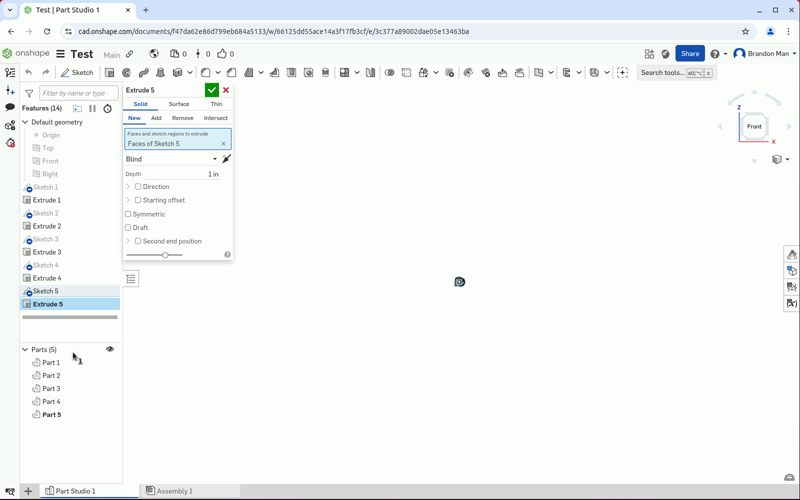
mouse_move(143, 106)
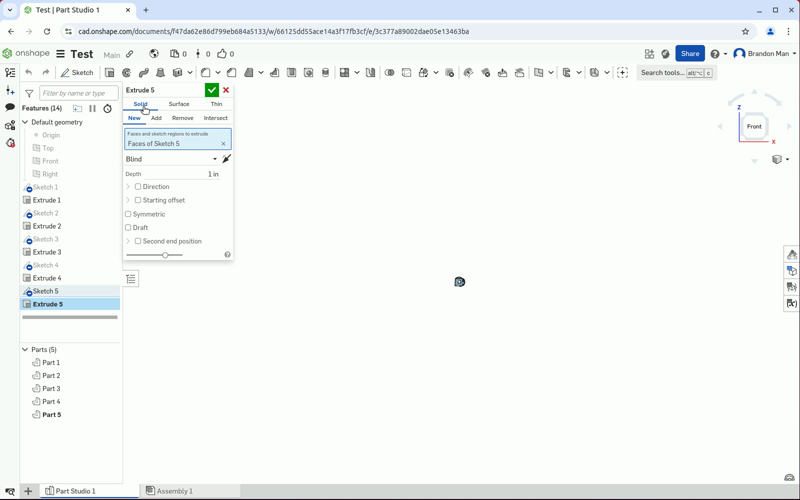
click(143, 106)
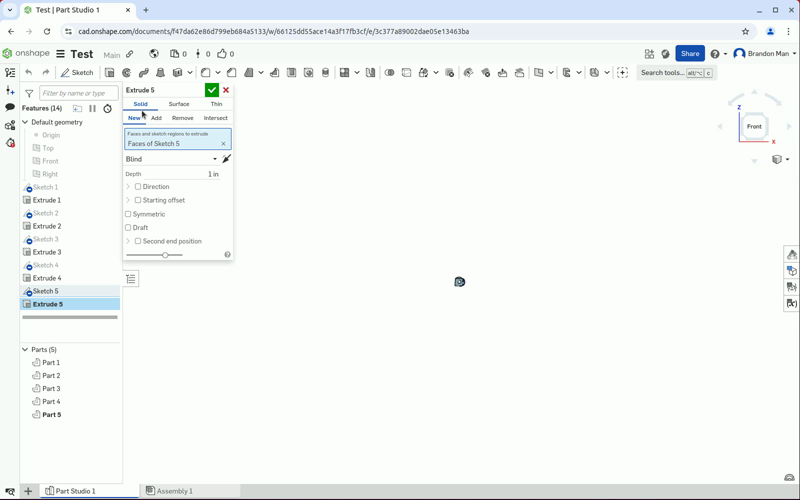
mouse_move(137, 120)
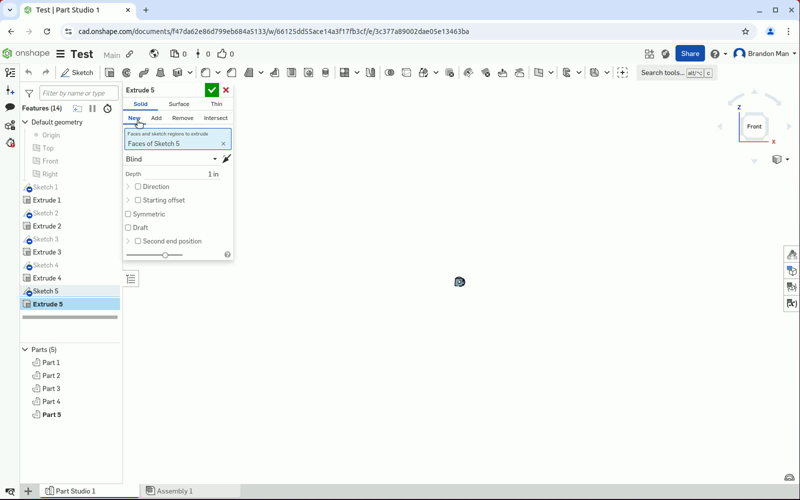
click(137, 120)
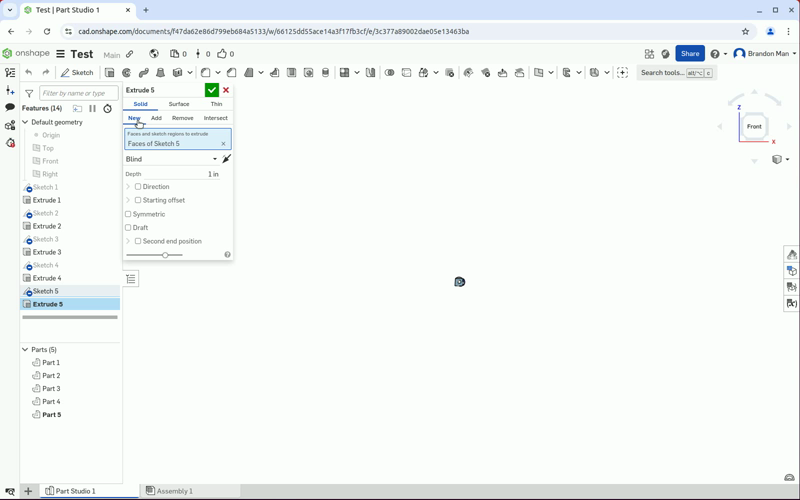
key(tab, 4)
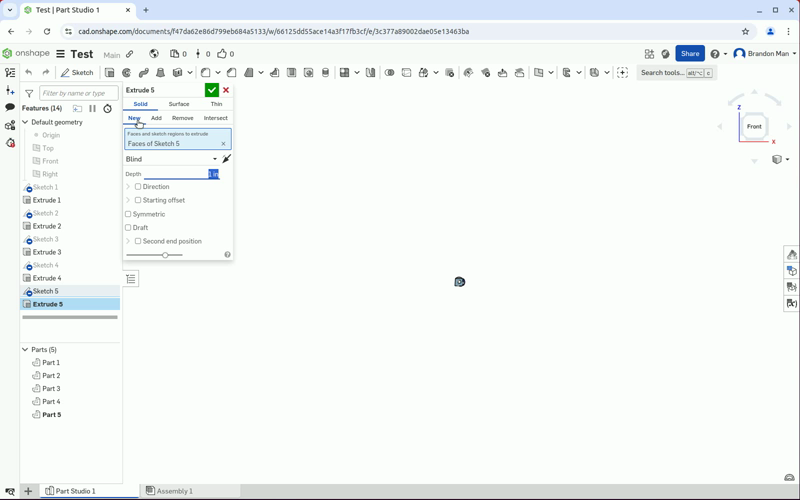
text(45.254)
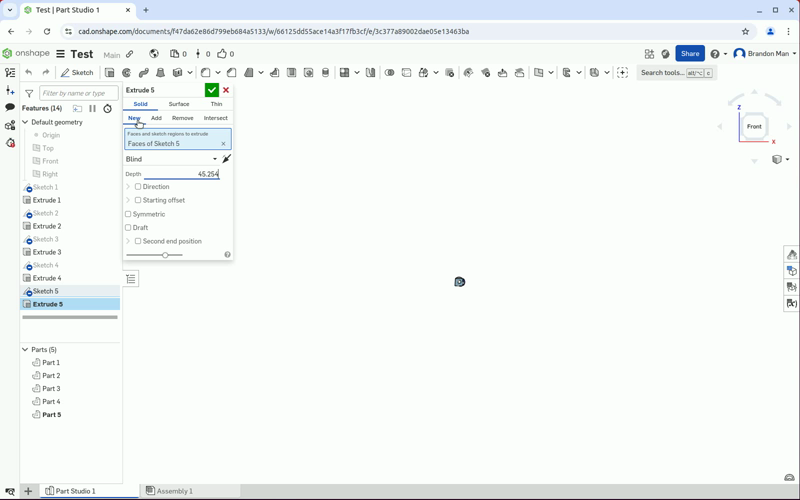
key(tab, 3)
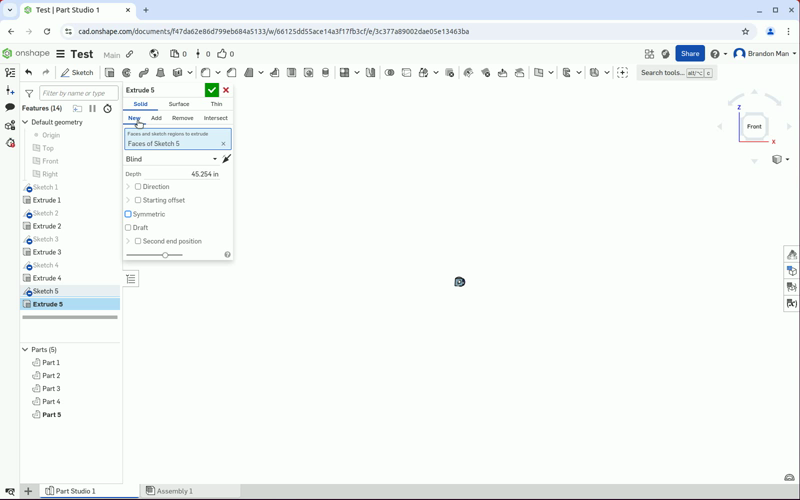
key(space)
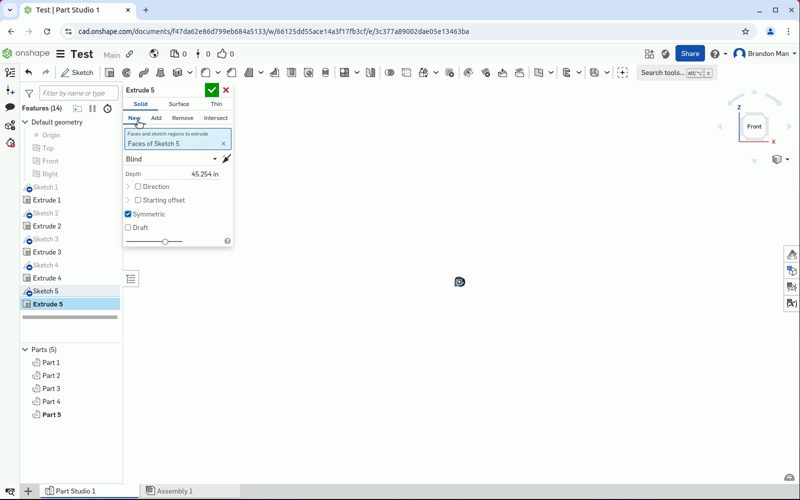
key(enter)
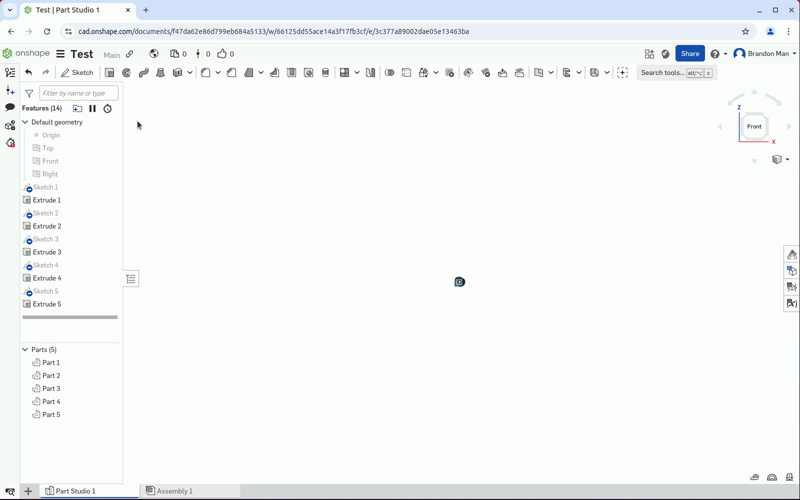
key(shift+h)
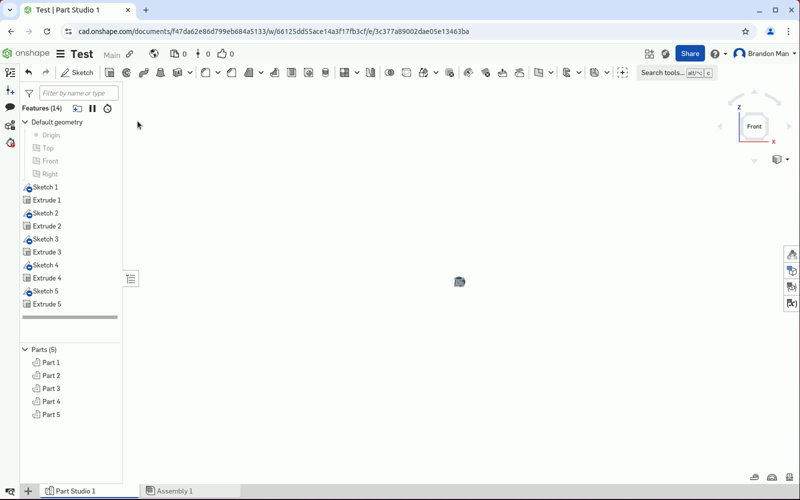
key(shift+h)
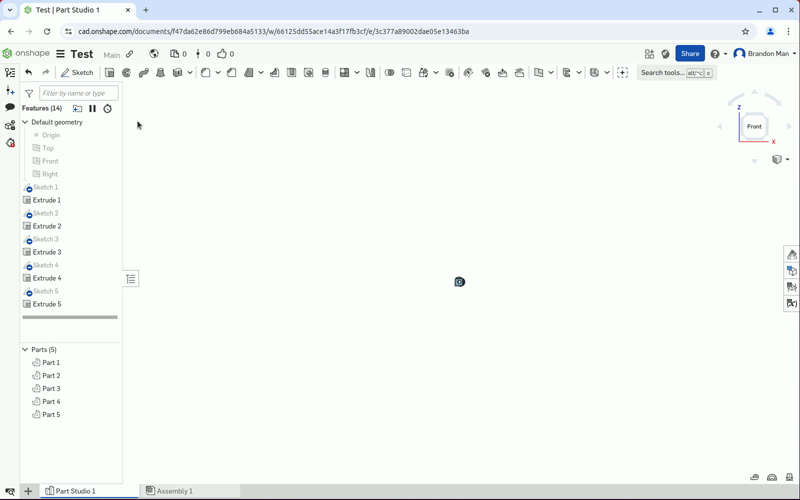
mouse_move(73, 189)
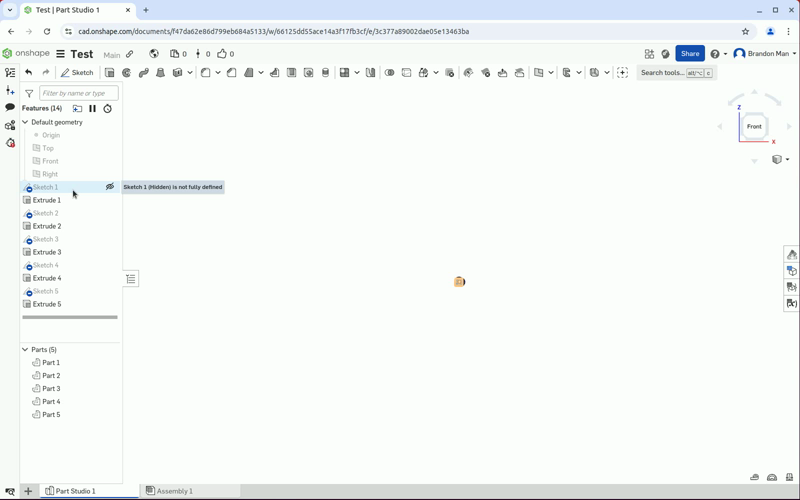
click(73, 189)
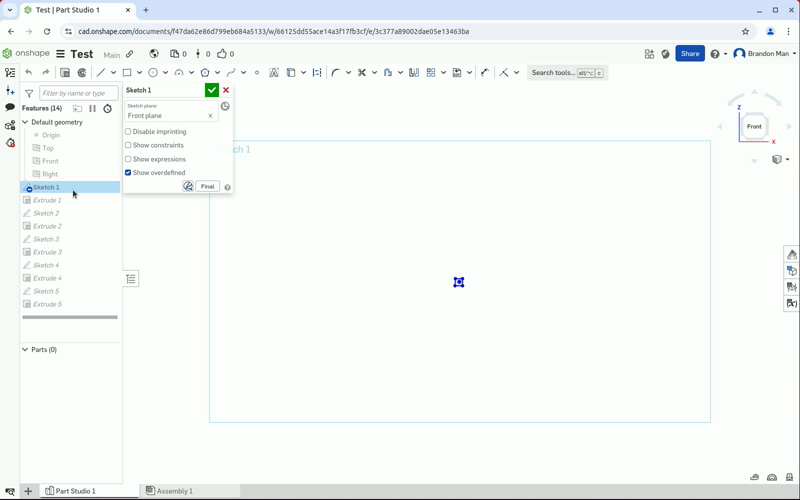
mouse_move(229, 92)
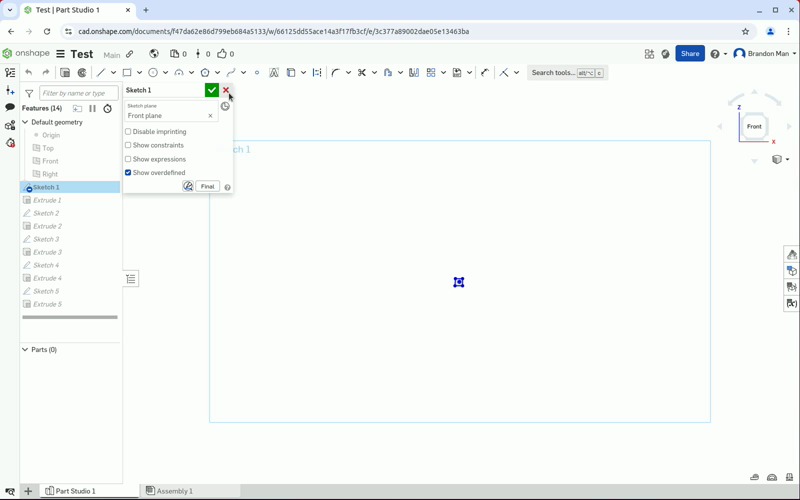
click(229, 92)
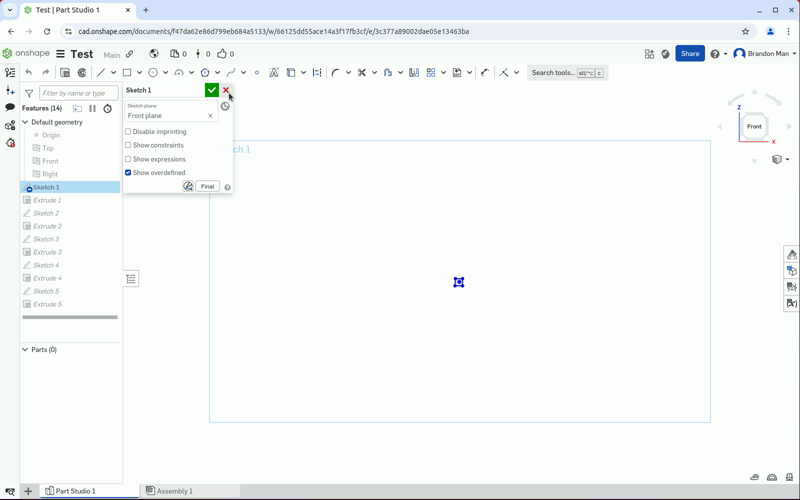
key(shift+s)
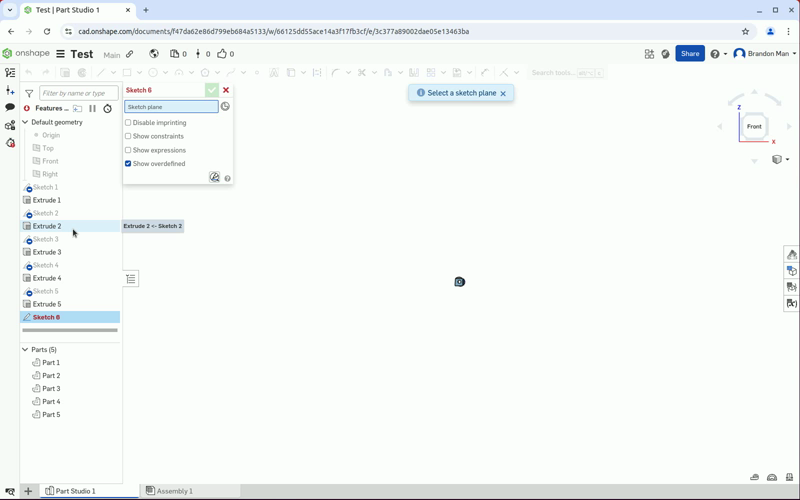
scroll(3)
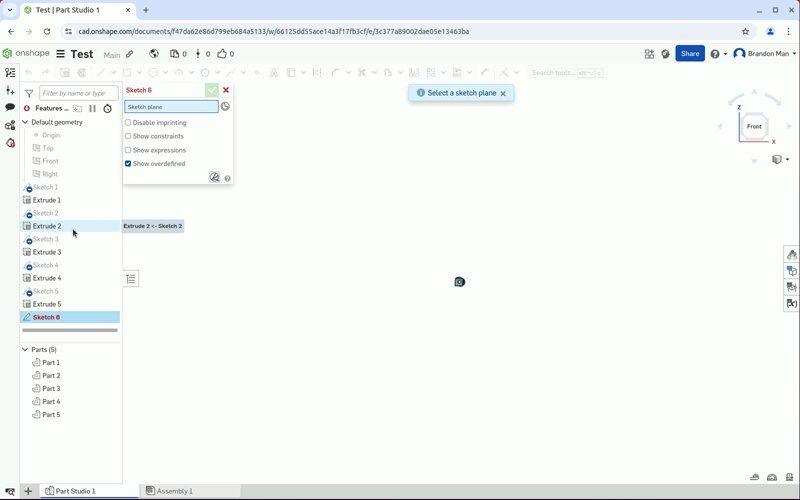
mouse_move(73, 163)
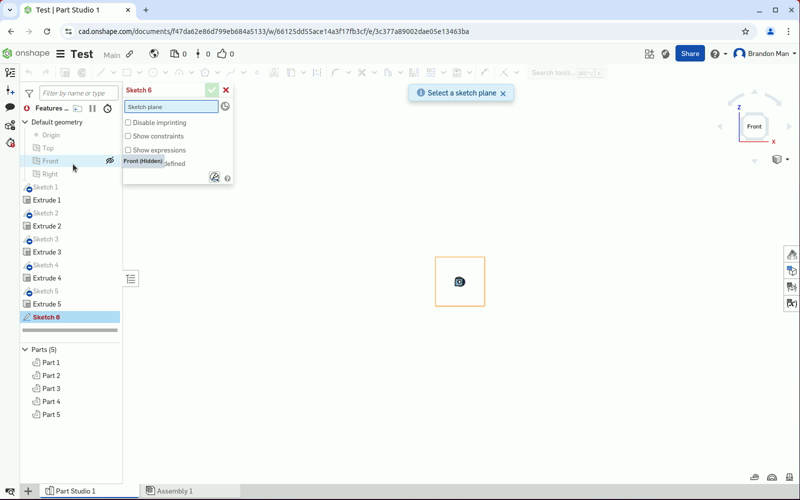
click(73, 163)
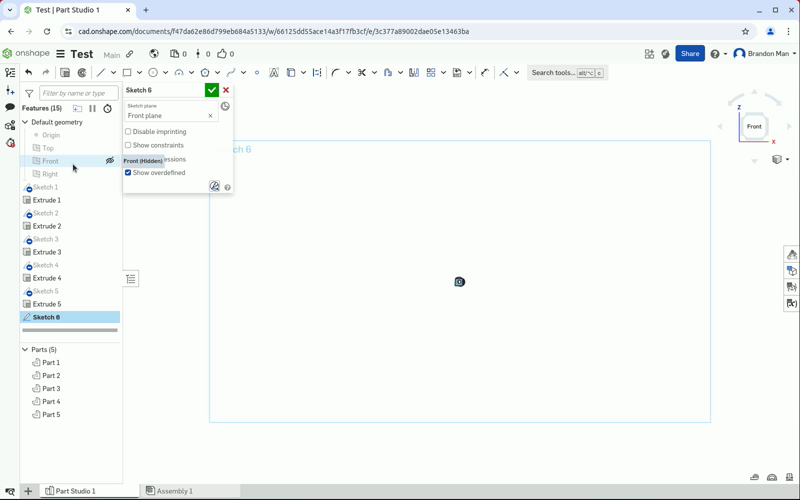
mouse_move(73, 352)
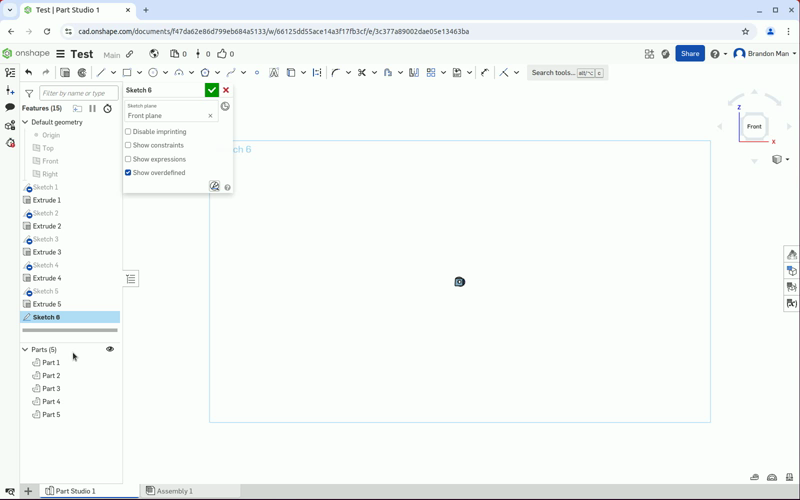
key(y)
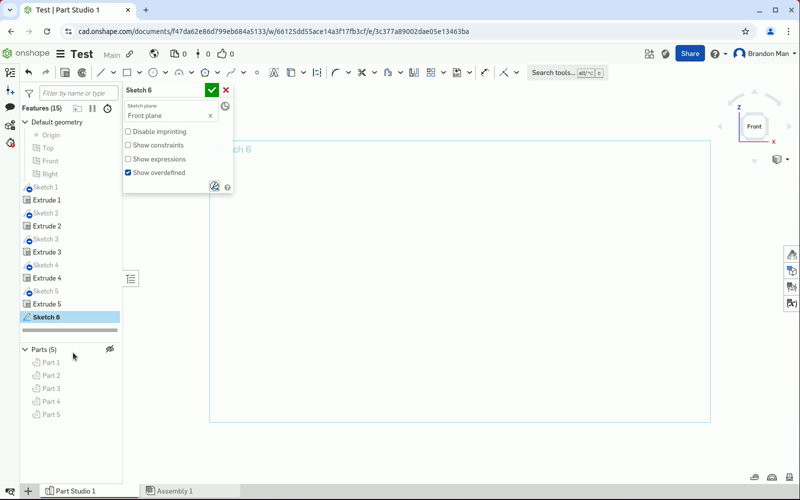
key(c)
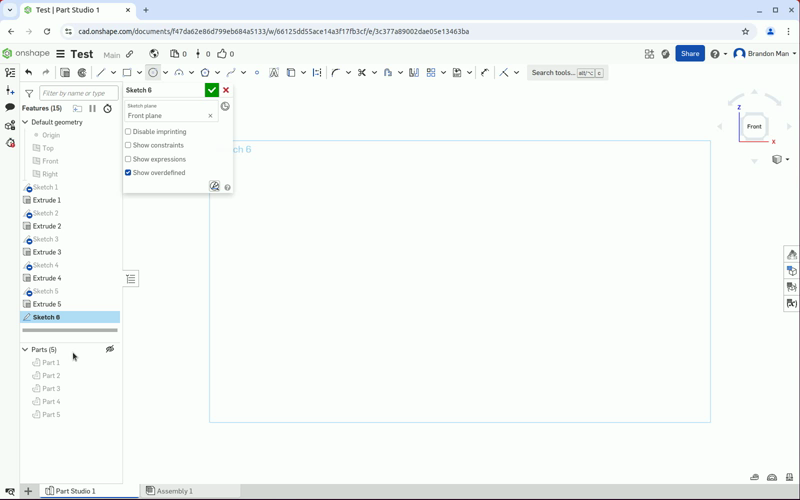
key_down(shift)
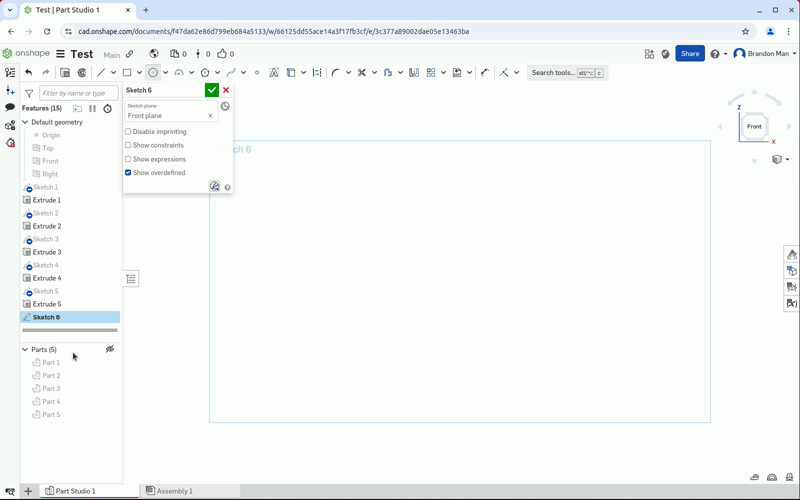
mouse_move(461, 282)
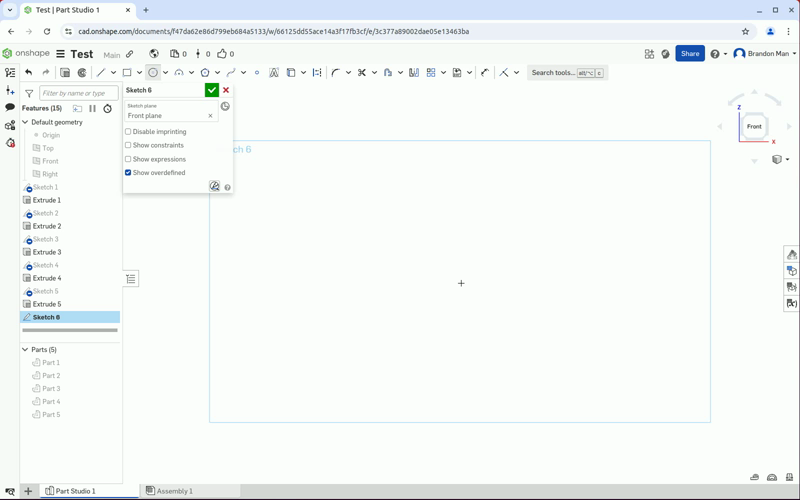
click(461, 282)
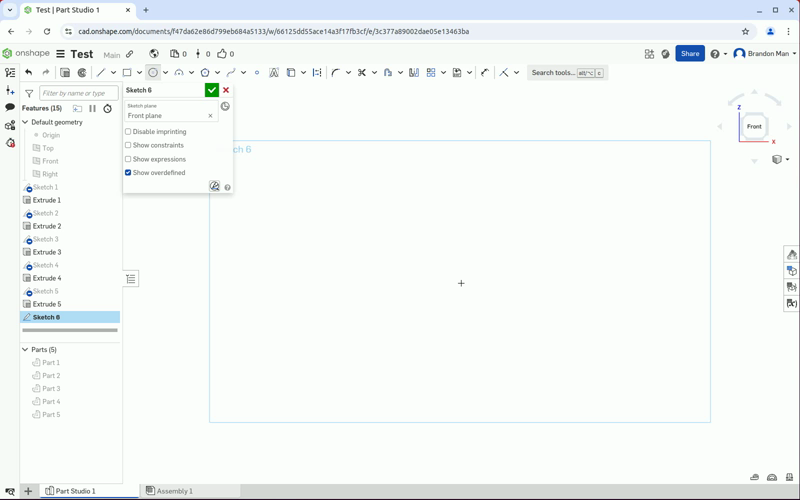
key_up(shift)
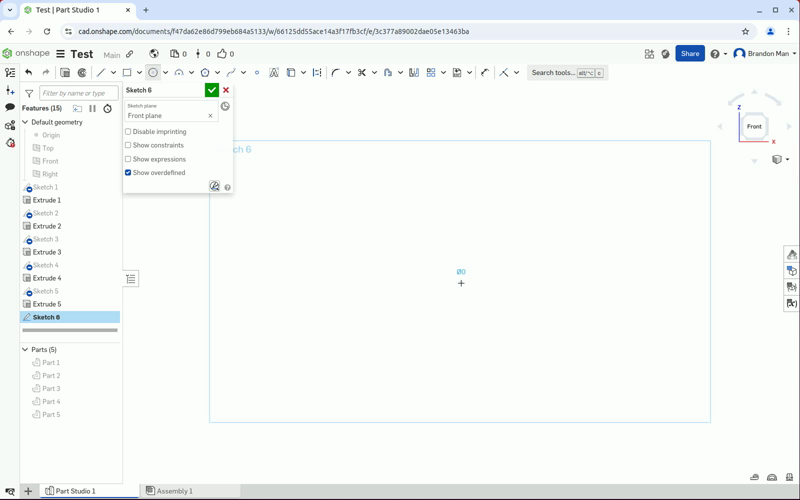
mouse_move(463, 282)
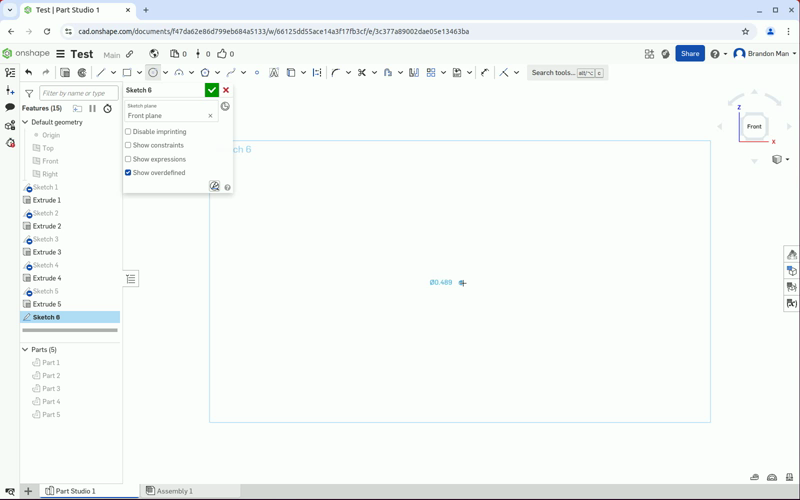
scroll(6)
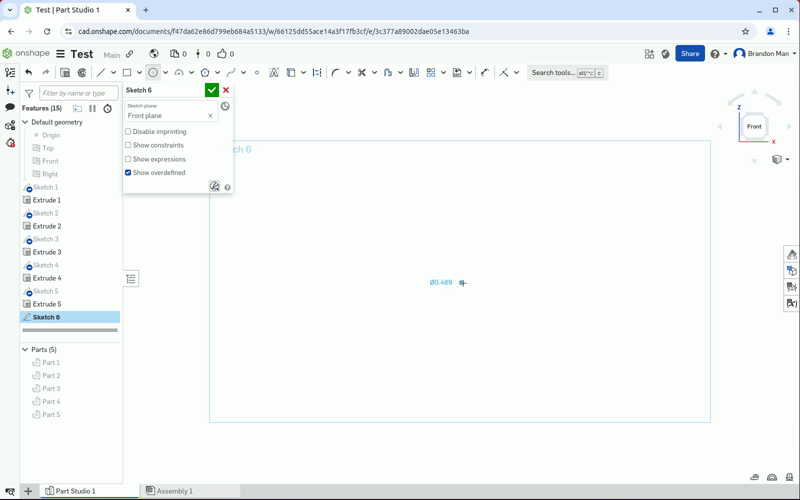
scroll(6)
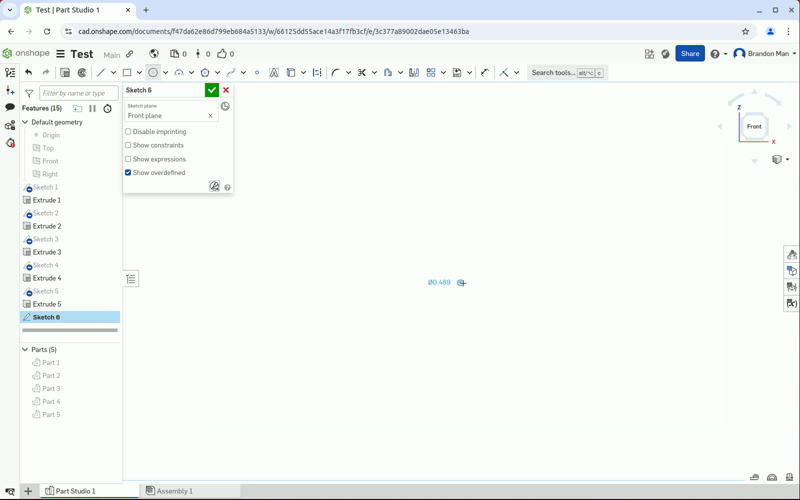
scroll(6)
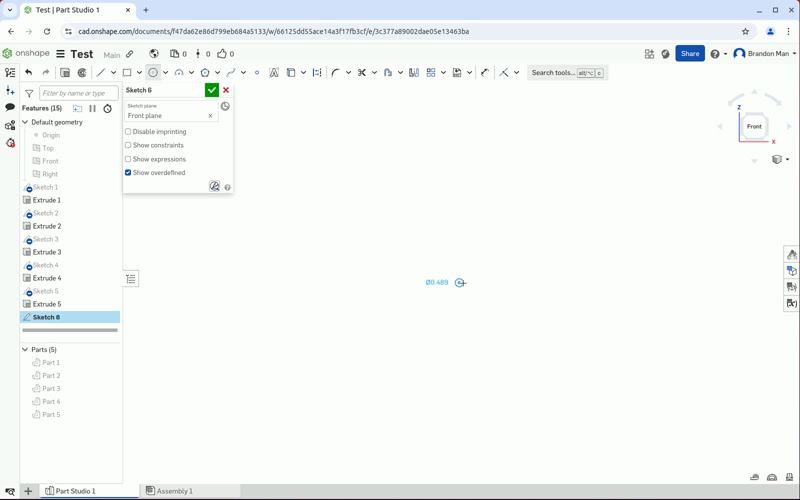
scroll(6)
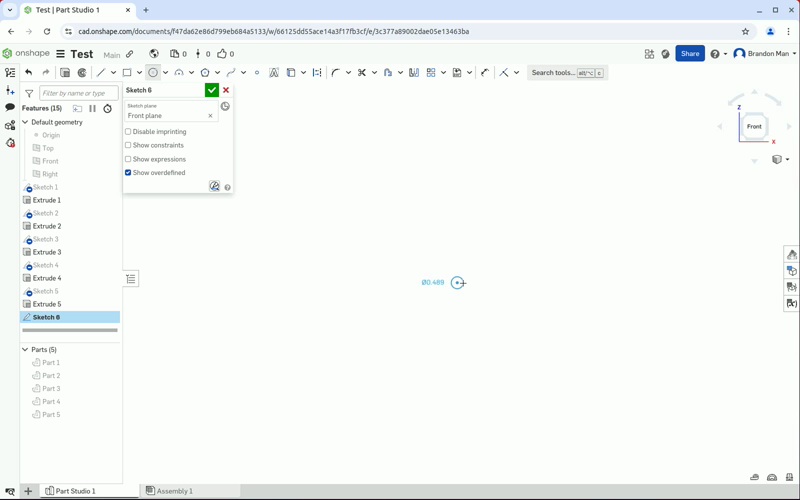
scroll(6)
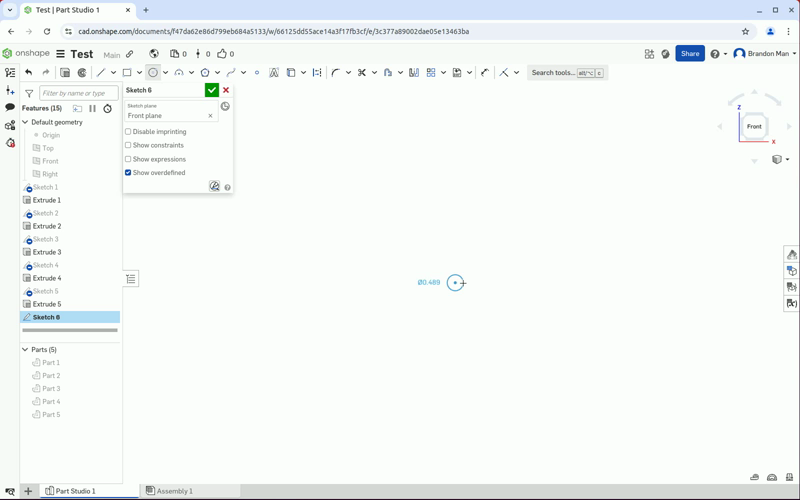
scroll(6)
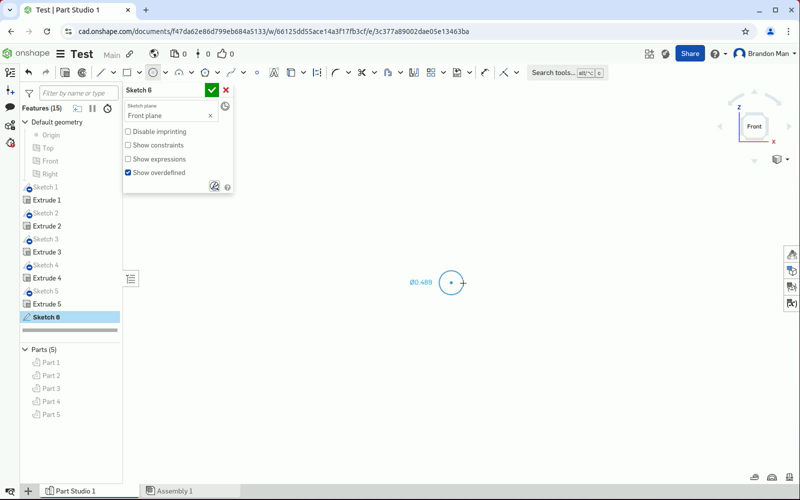
scroll(6)
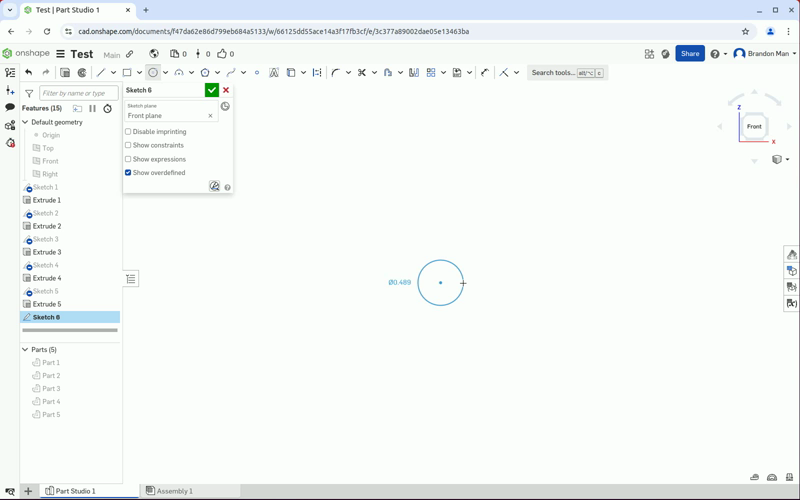
click(463, 282)
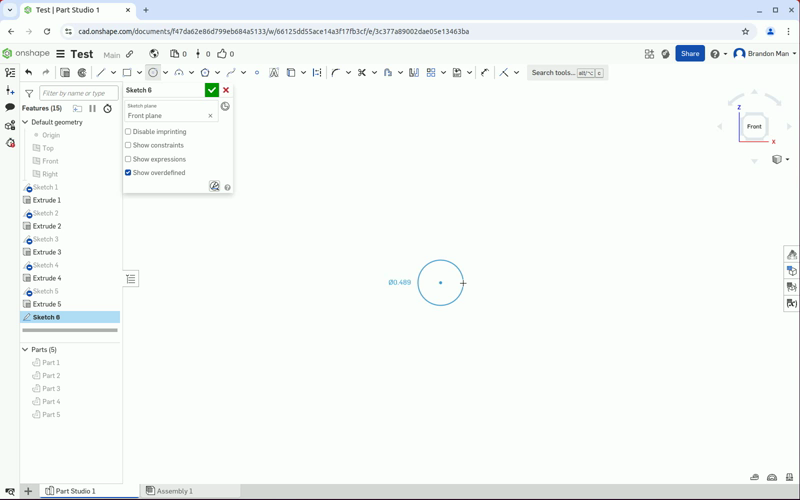
scroll(-6)
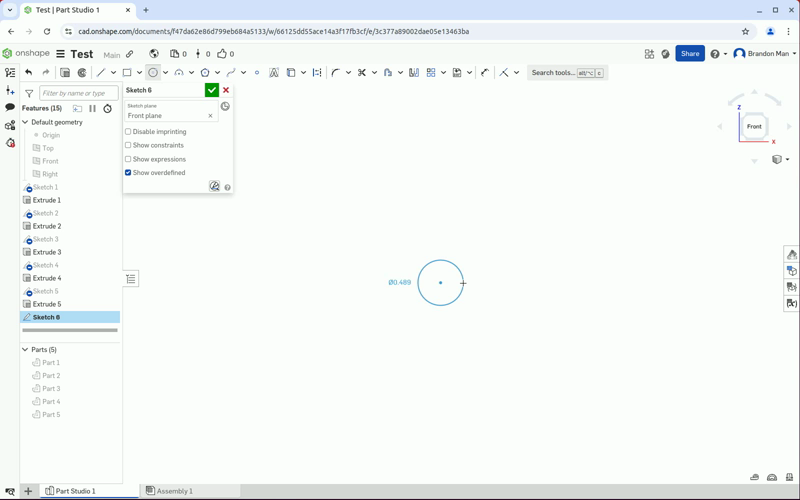
scroll(-6)
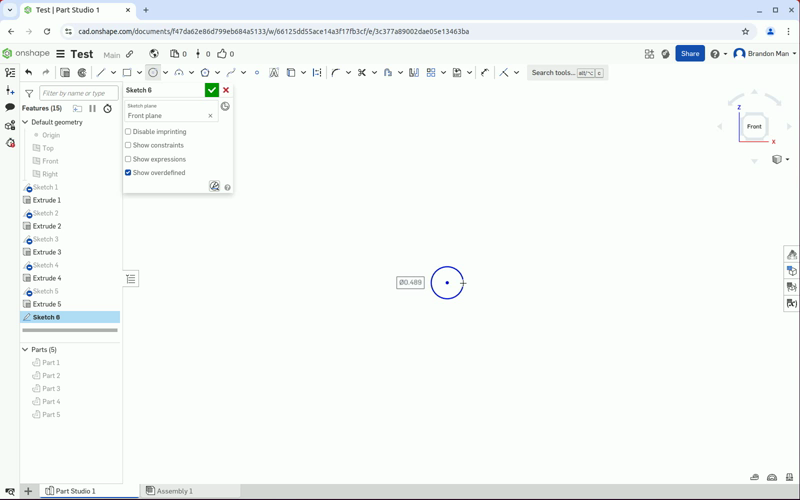
scroll(-6)
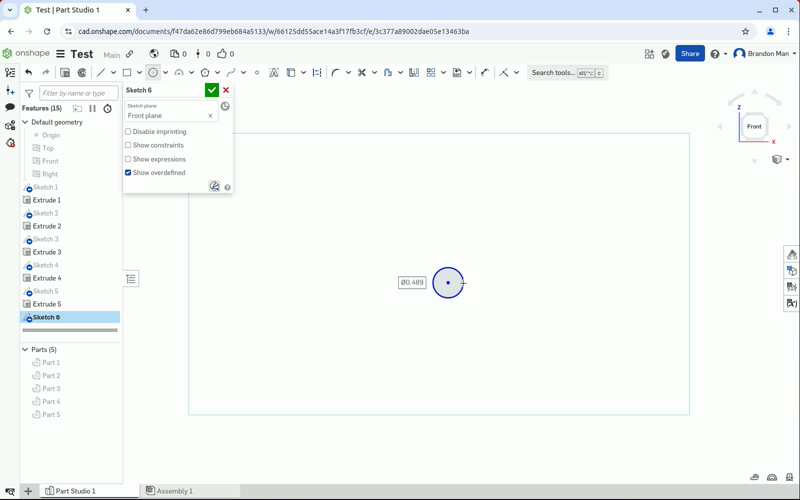
scroll(-6)
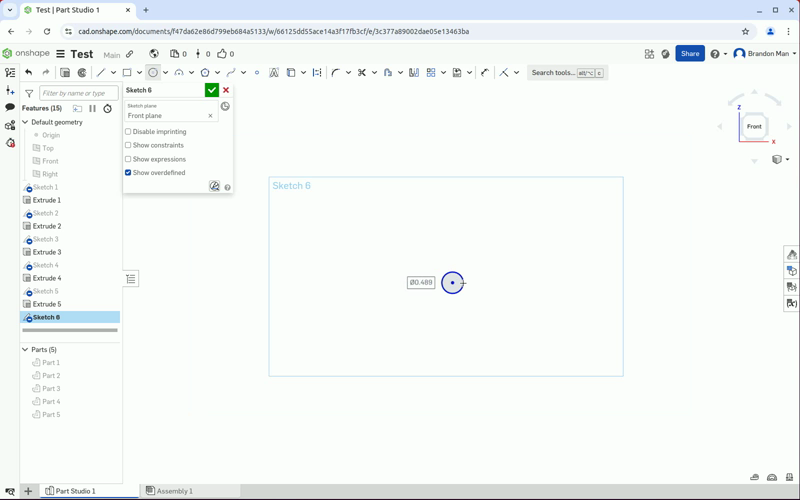
scroll(-6)
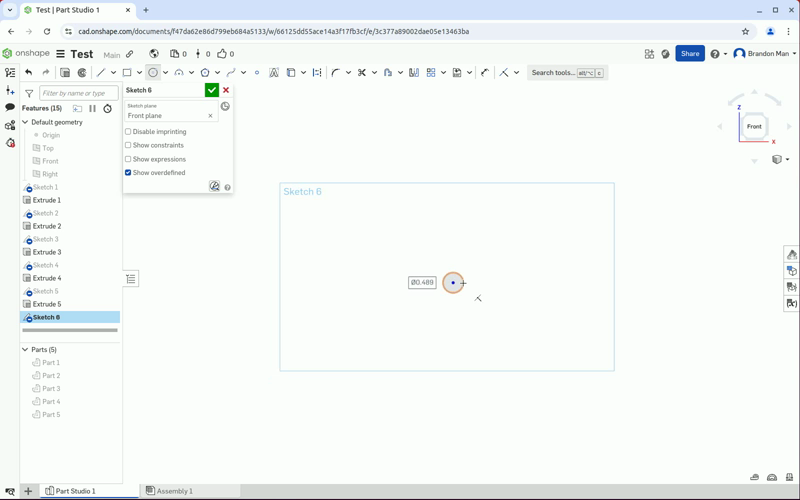
scroll(-6)
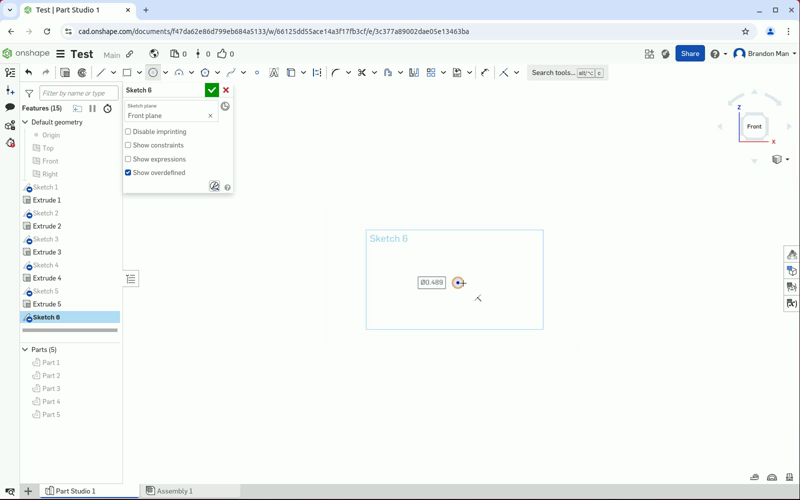
scroll(-6)
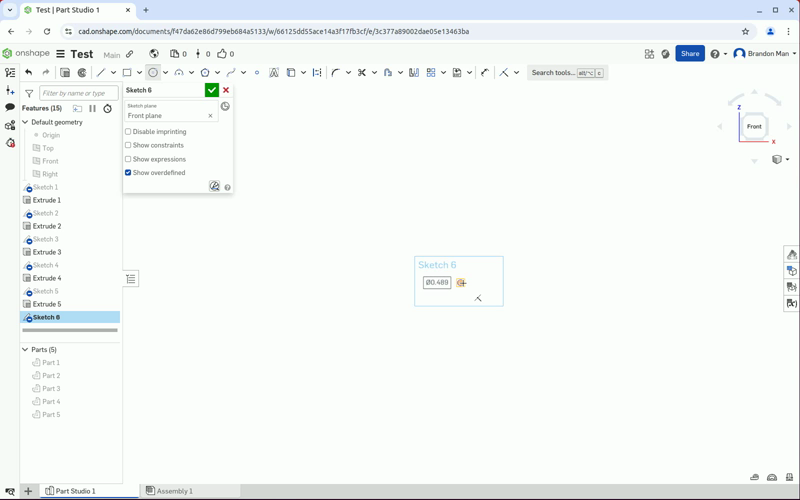
key(esc)
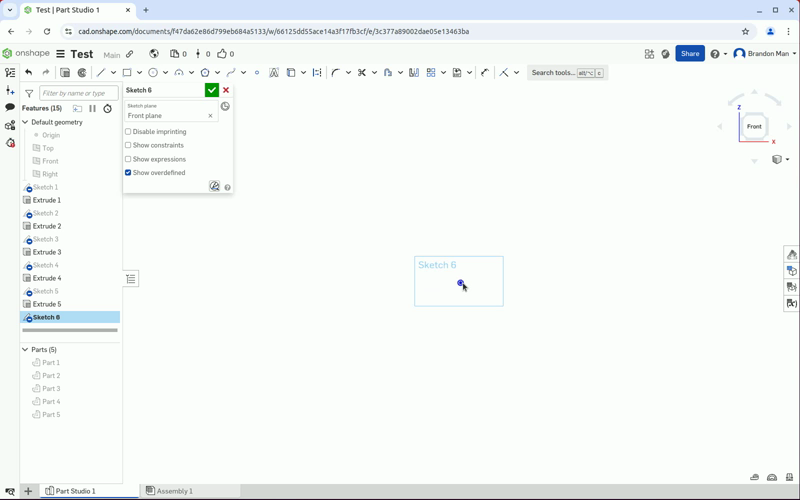
mouse_move(460, 283)
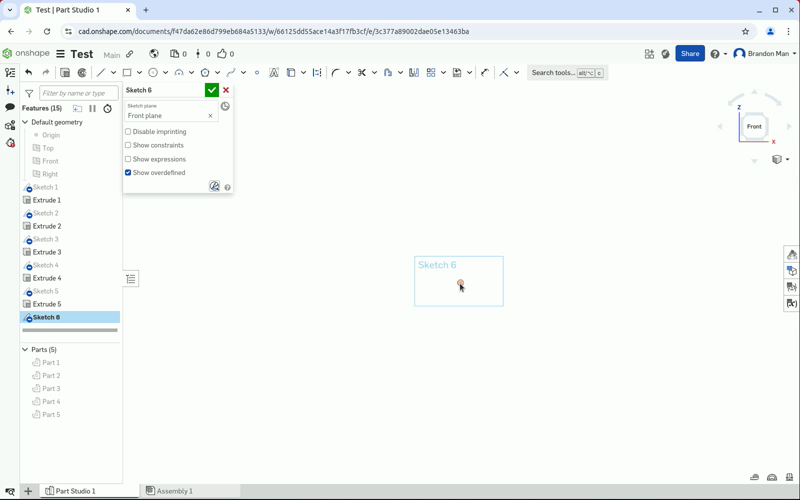
scroll(6)
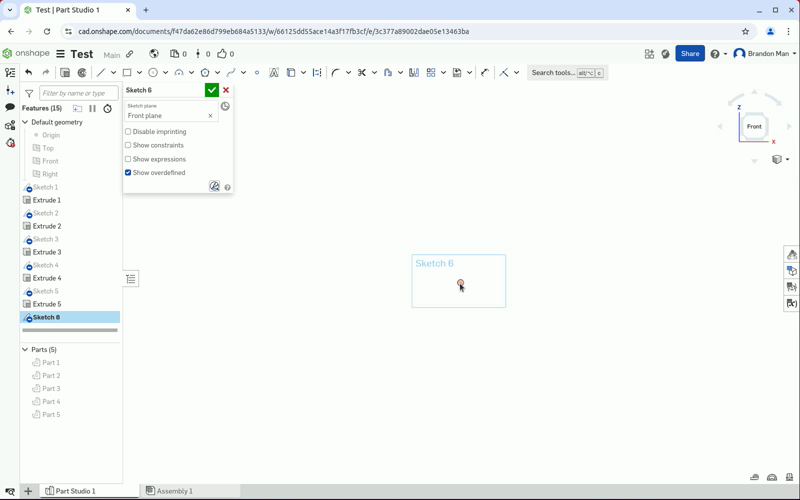
scroll(6)
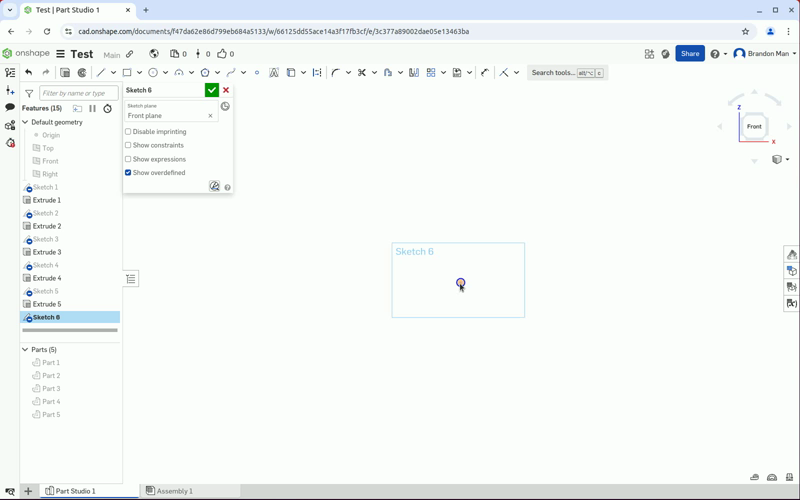
scroll(6)
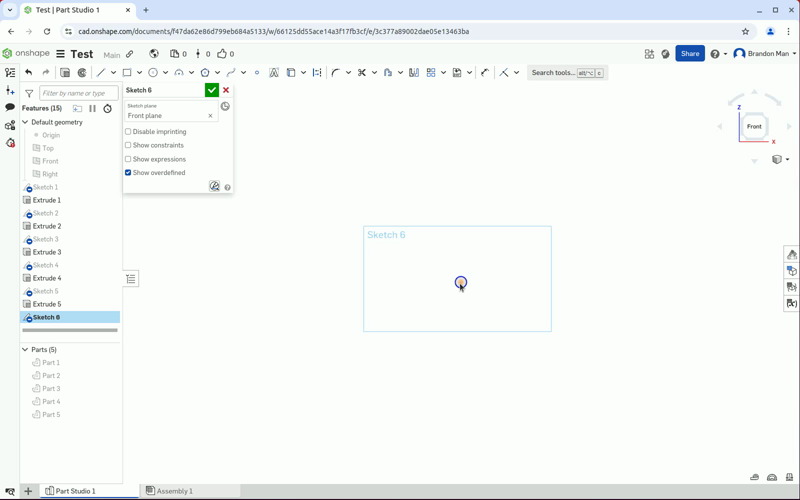
scroll(6)
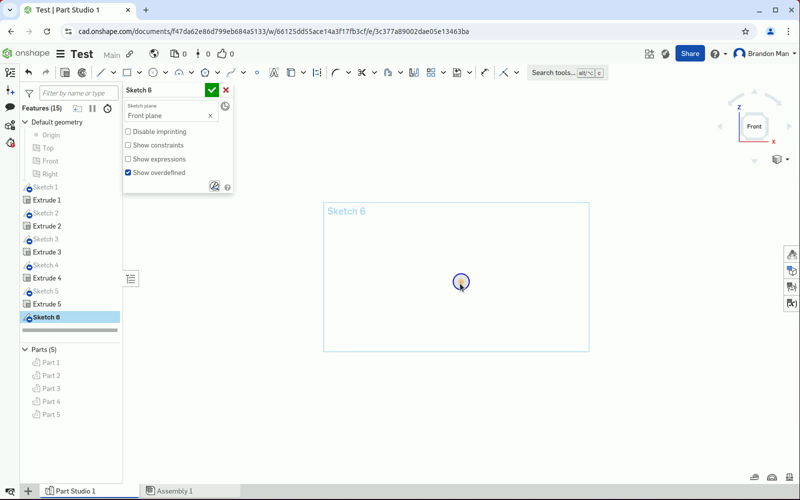
scroll(6)
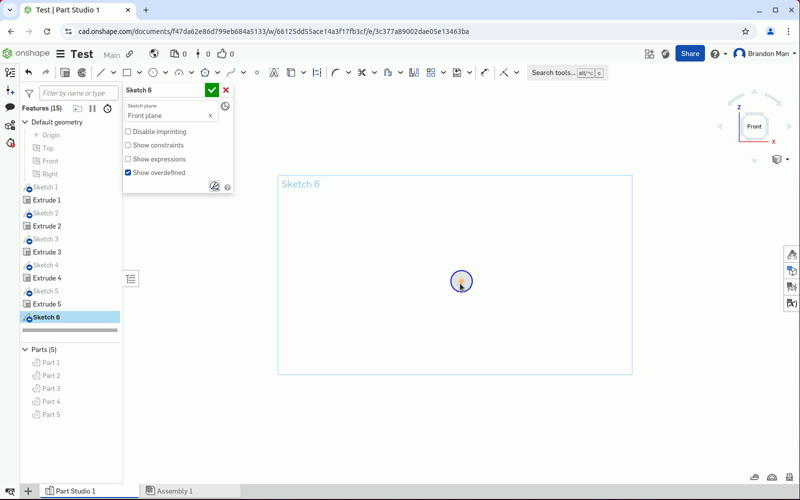
scroll(6)
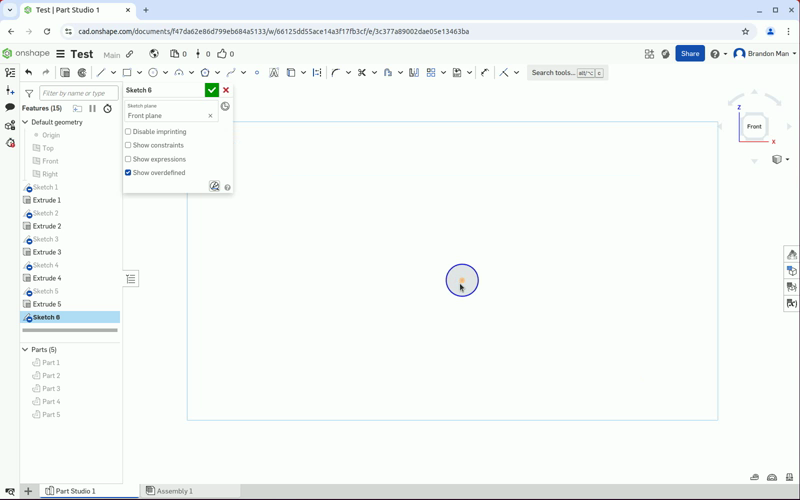
scroll(6)
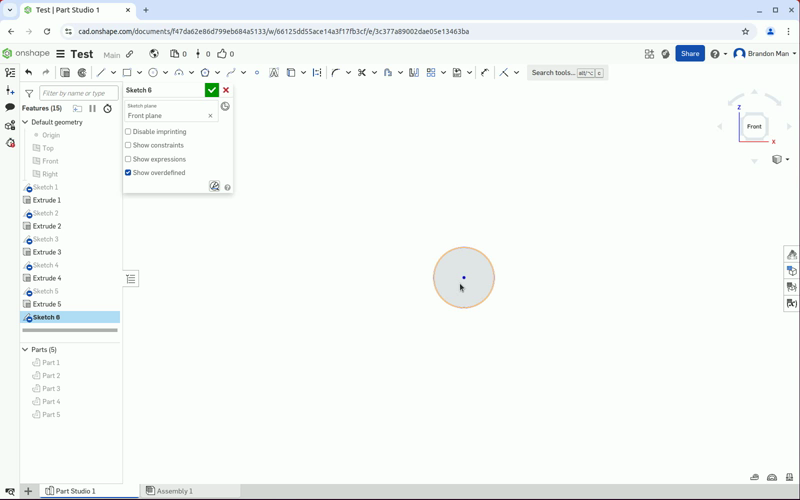
click(460, 283)
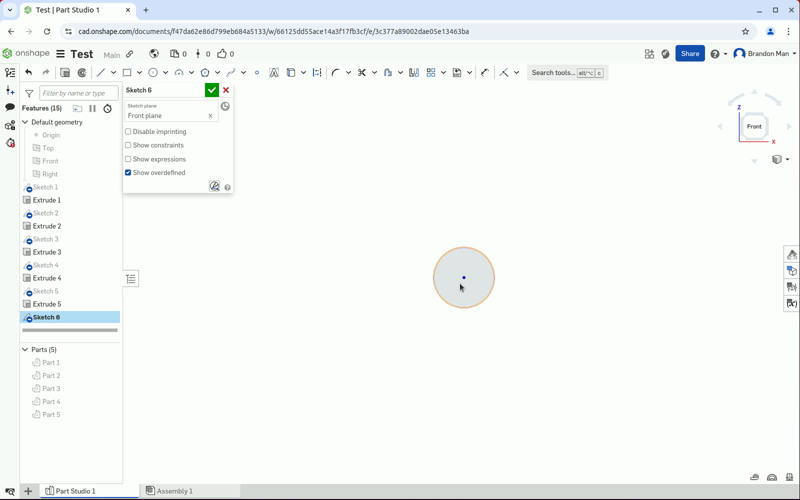
scroll(-6)
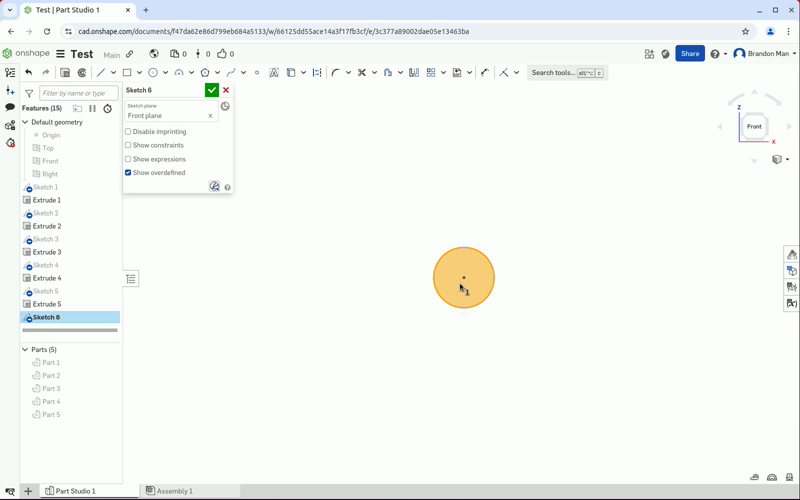
scroll(-6)
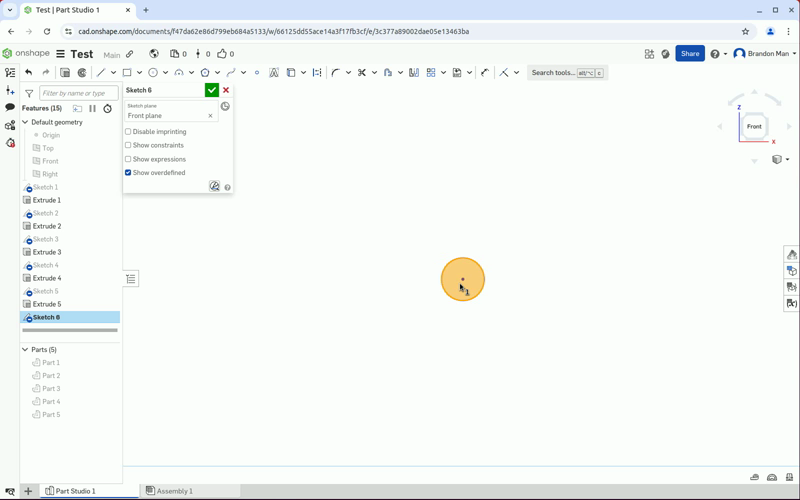
scroll(-6)
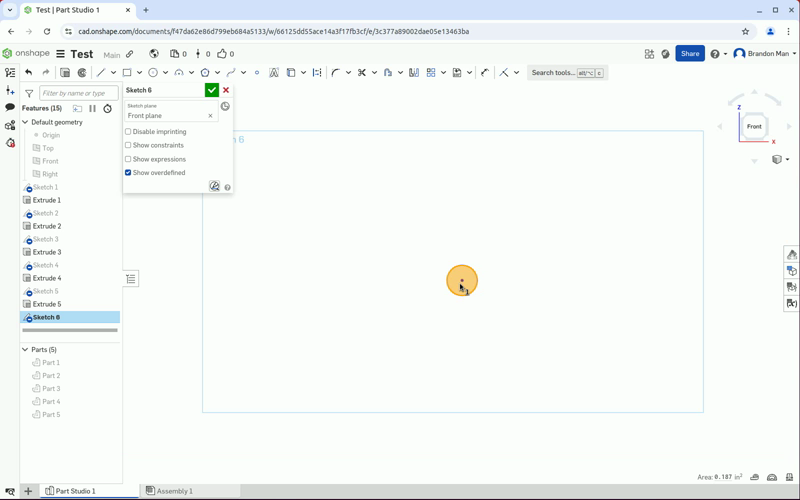
scroll(-6)
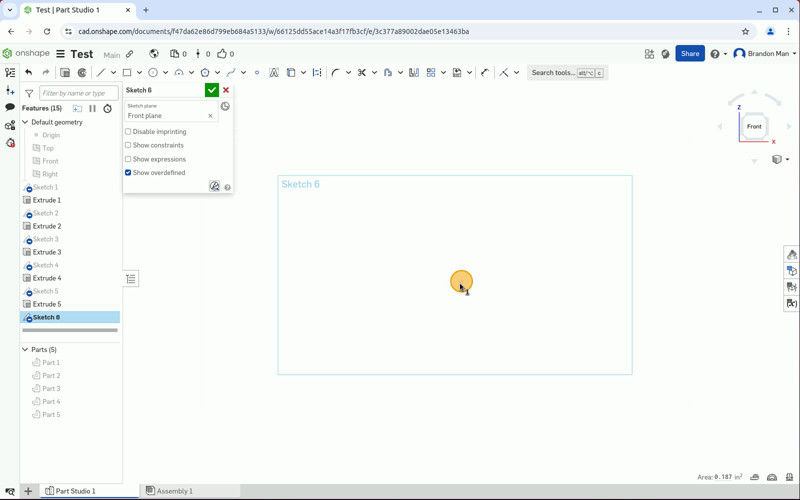
scroll(-6)
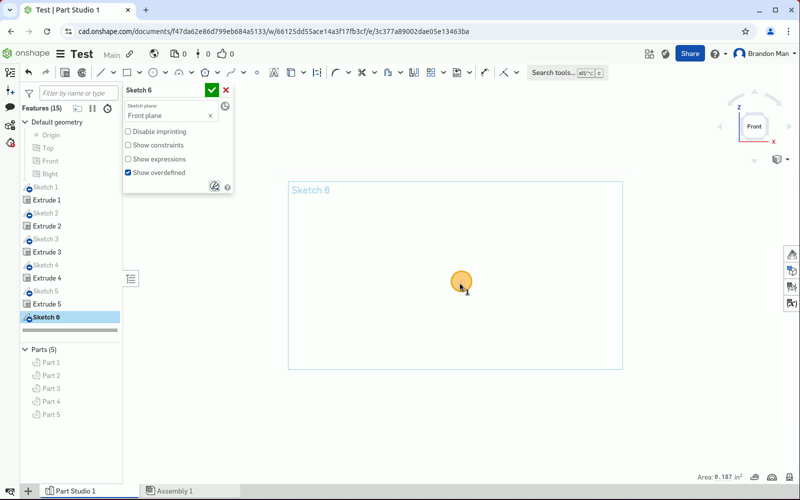
scroll(-6)
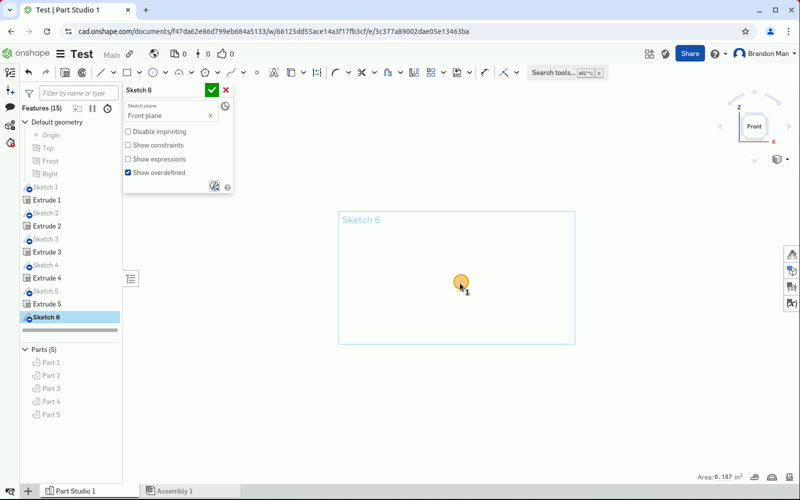
scroll(-6)
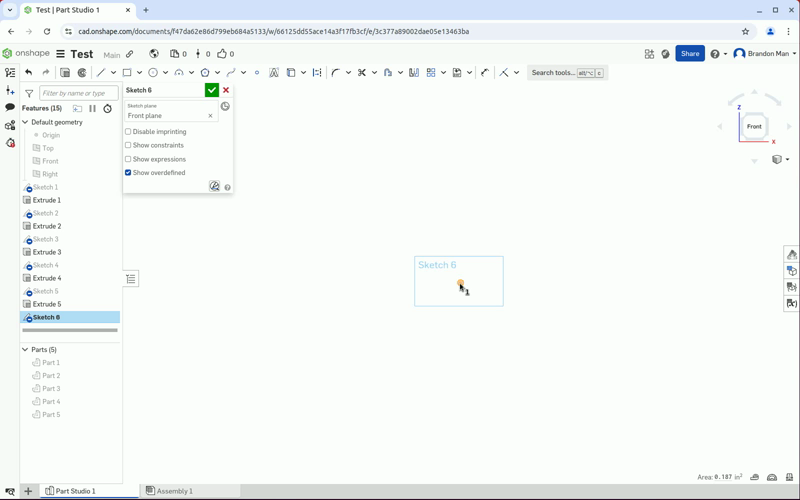
mouse_move(73, 352)
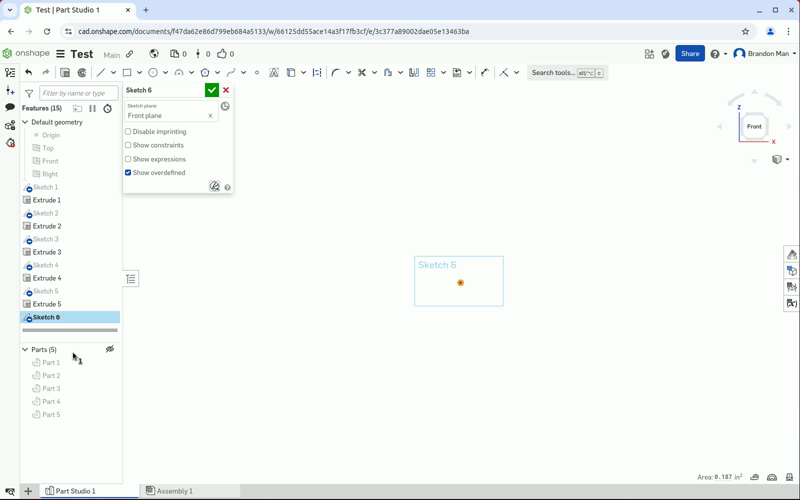
key(shift+y)
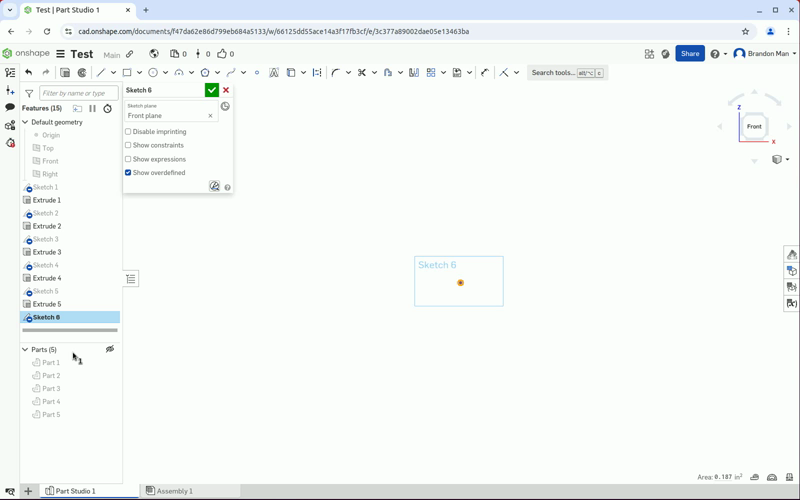
key(shift+e)
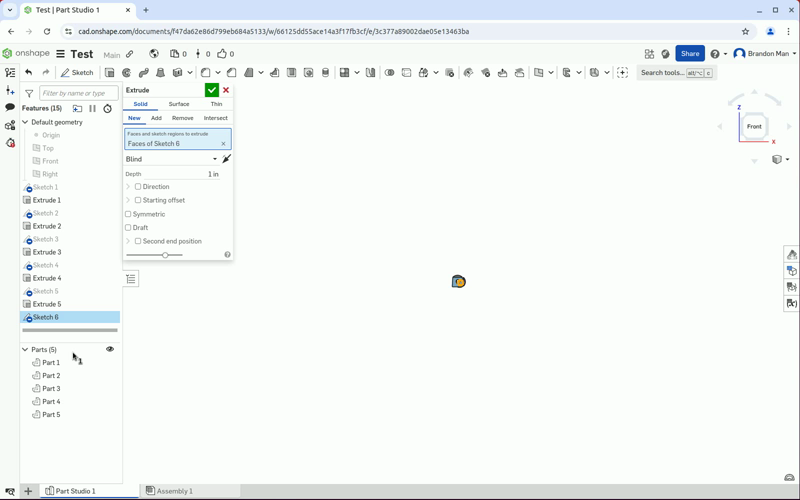
mouse_move(143, 106)
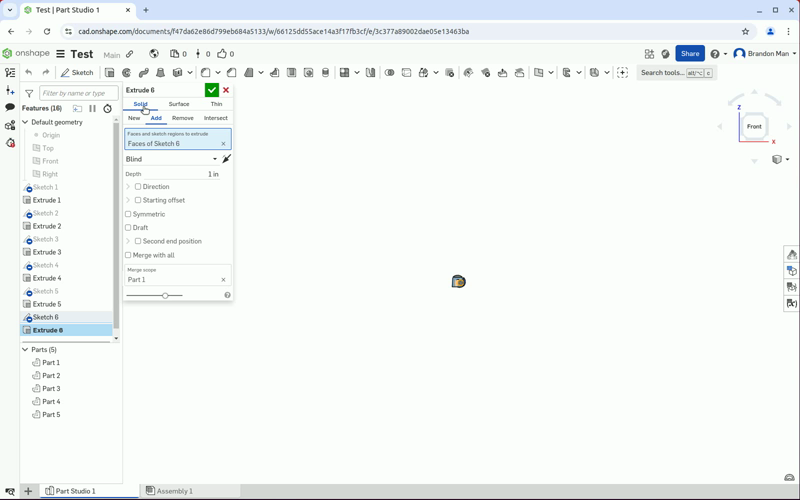
click(143, 106)
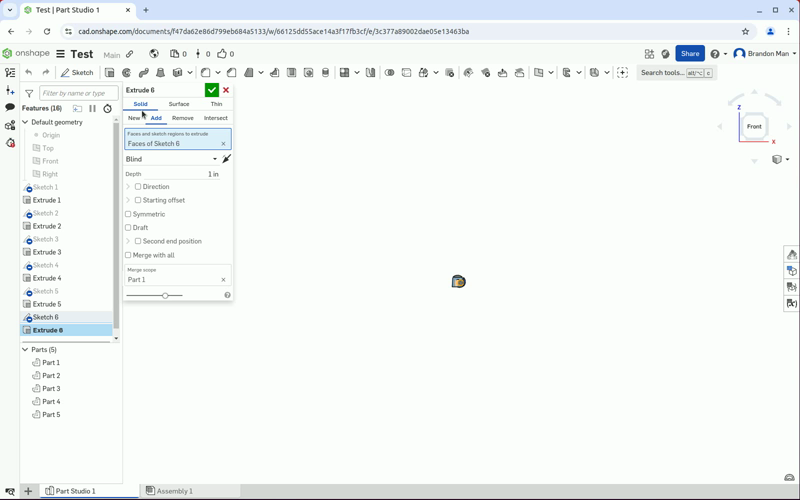
mouse_move(137, 120)
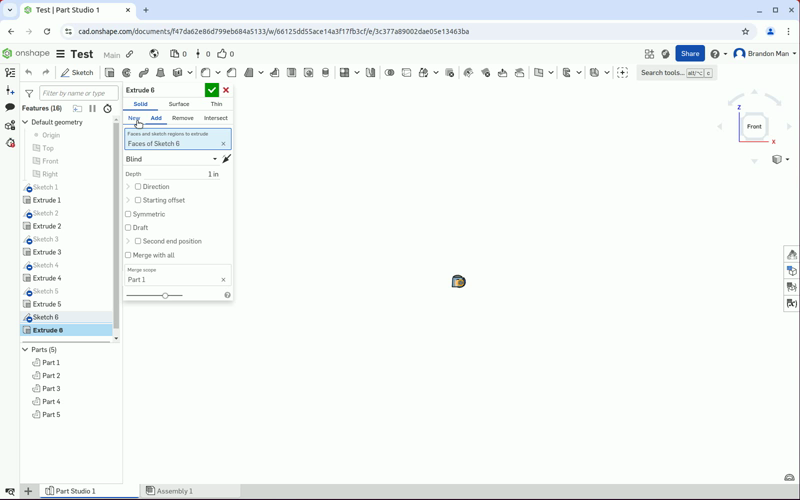
click(137, 120)
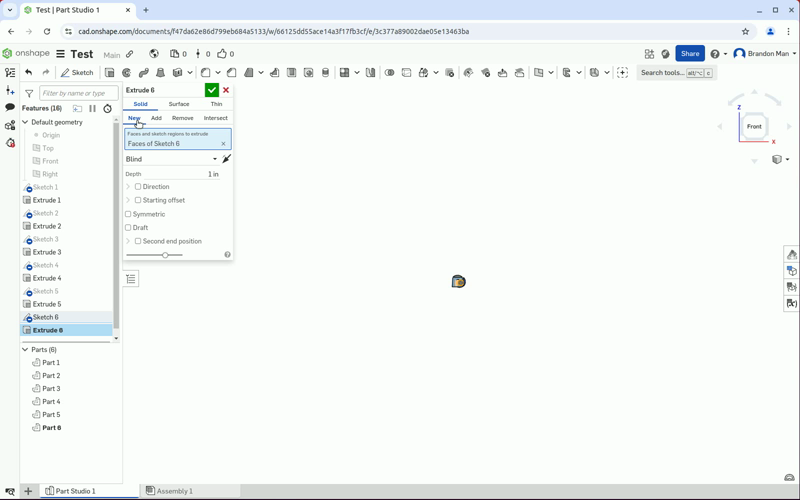
key(tab, 4)
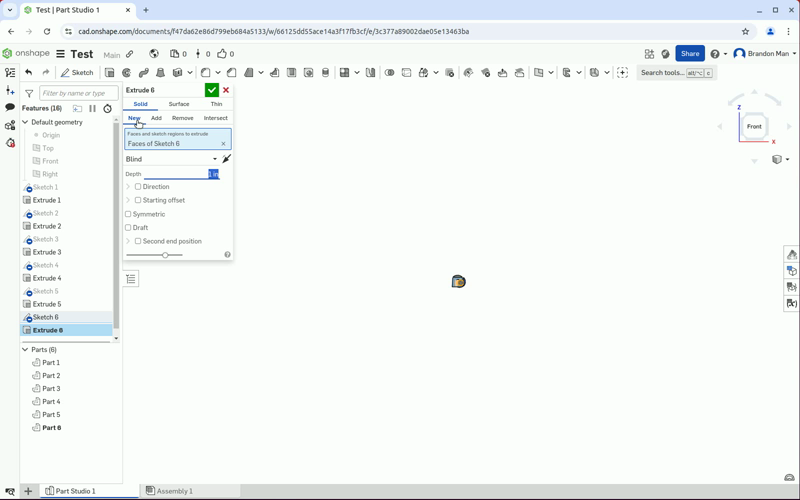
text(40.44)
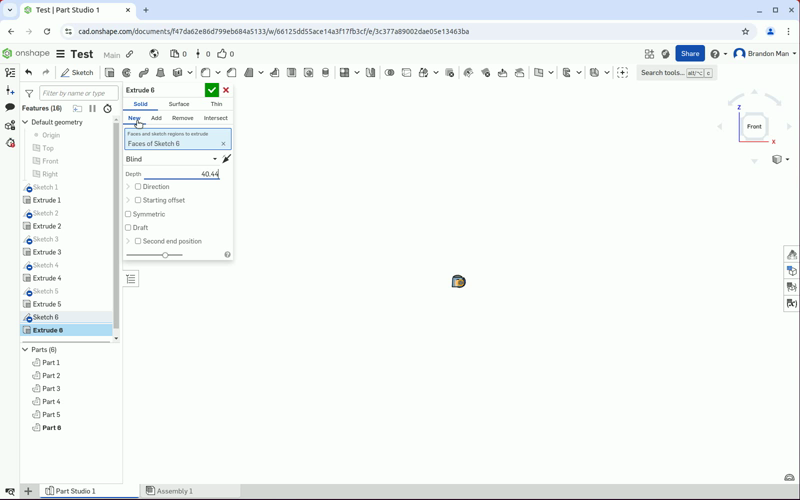
key(tab, 3)
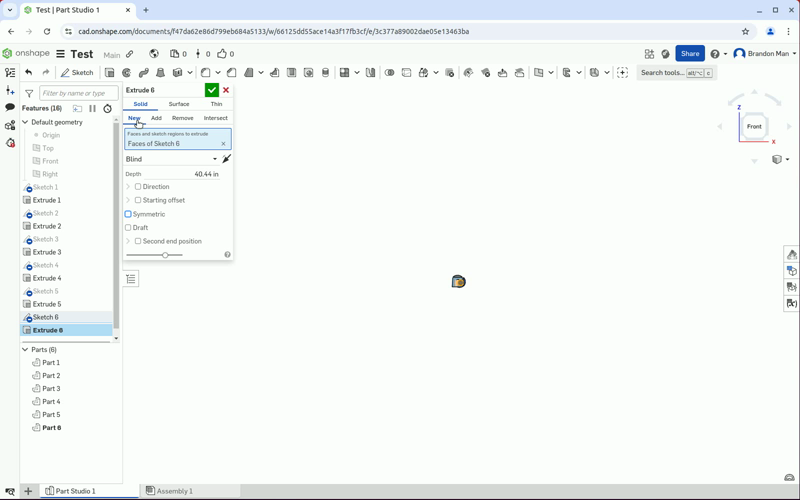
key(space)
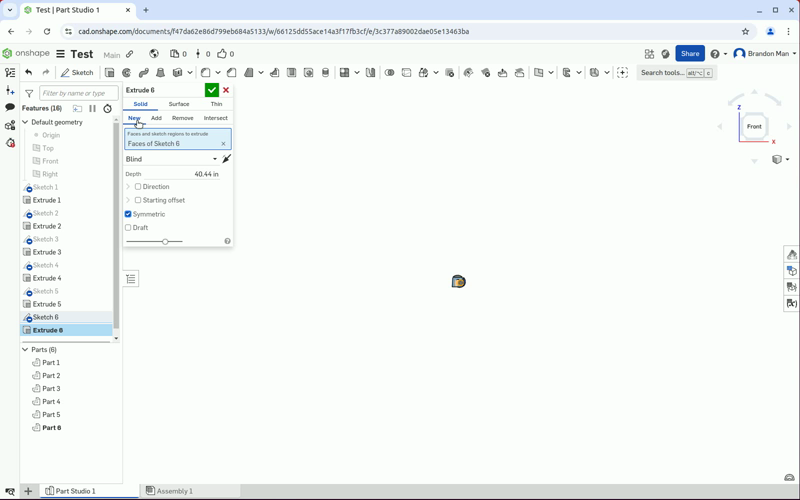
key(enter)
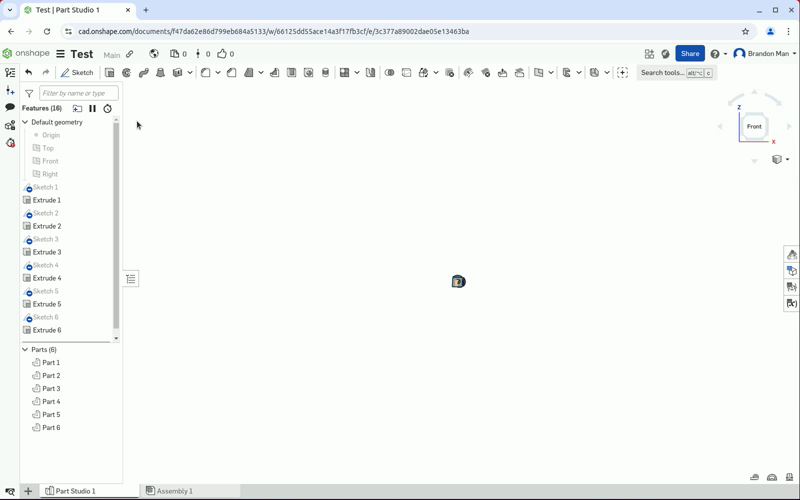
key(shift+h)
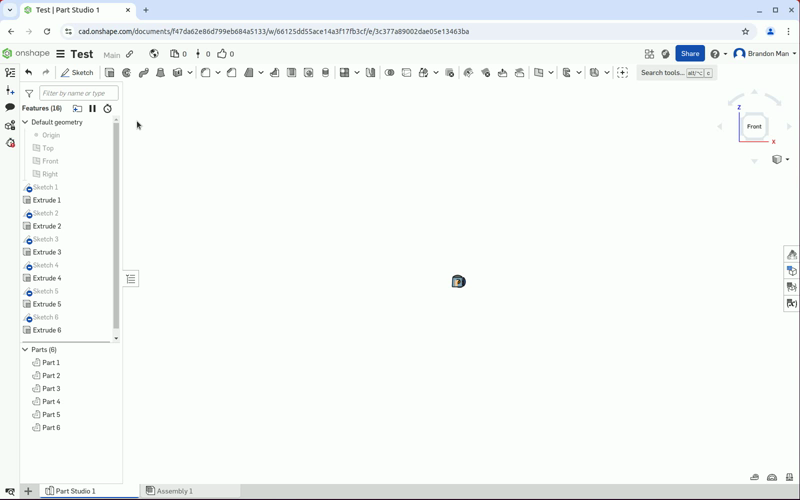
key(shift+h)
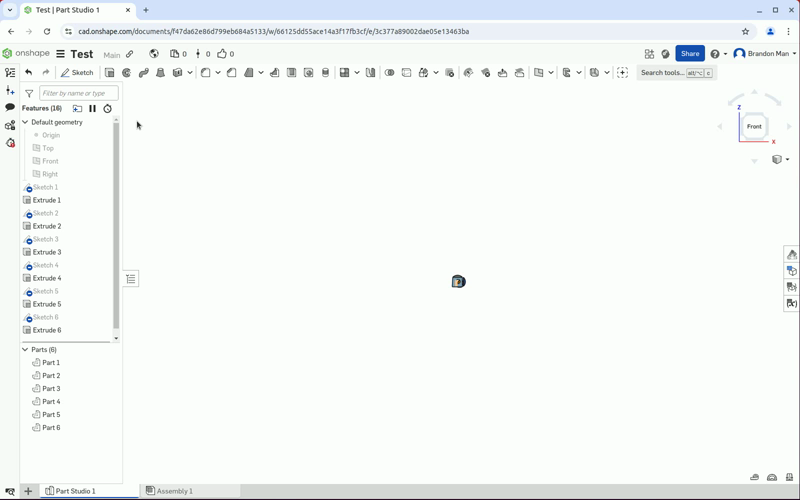
key(shift+7)
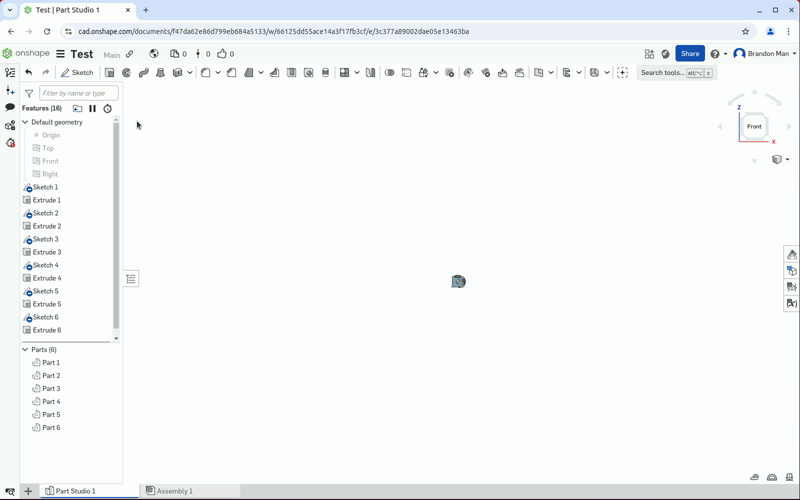
key(left, 2)
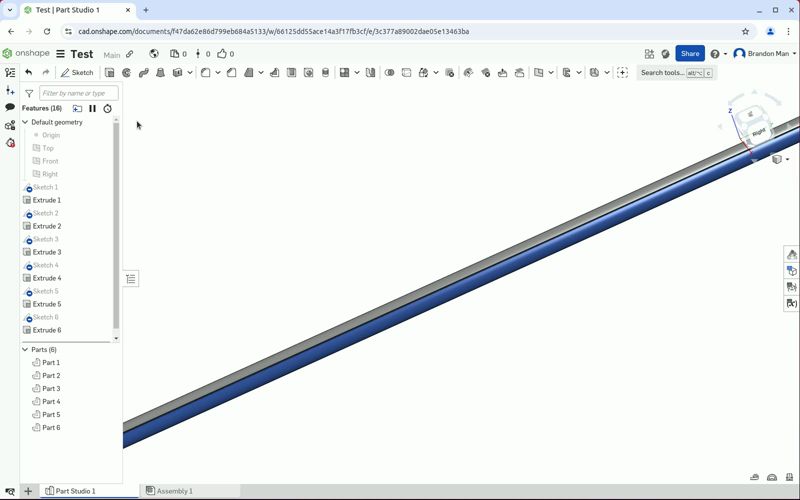
key(down, 2)
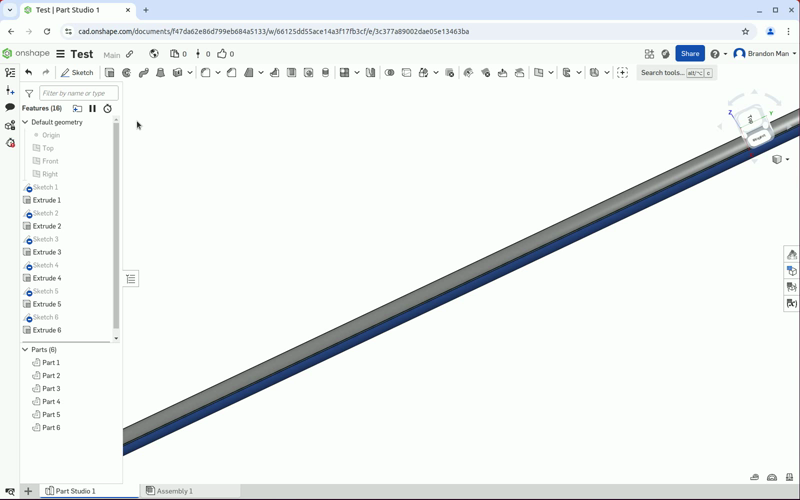
key(up, 2)
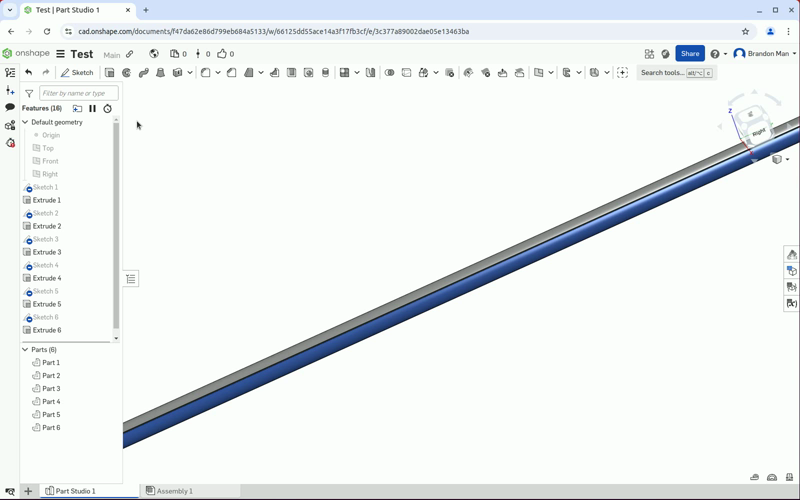
key(right, 2)
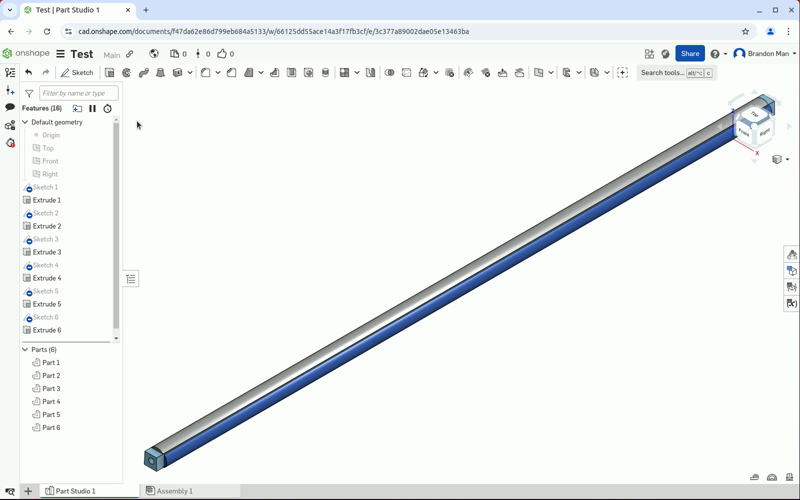
mouse_move(69, 189)
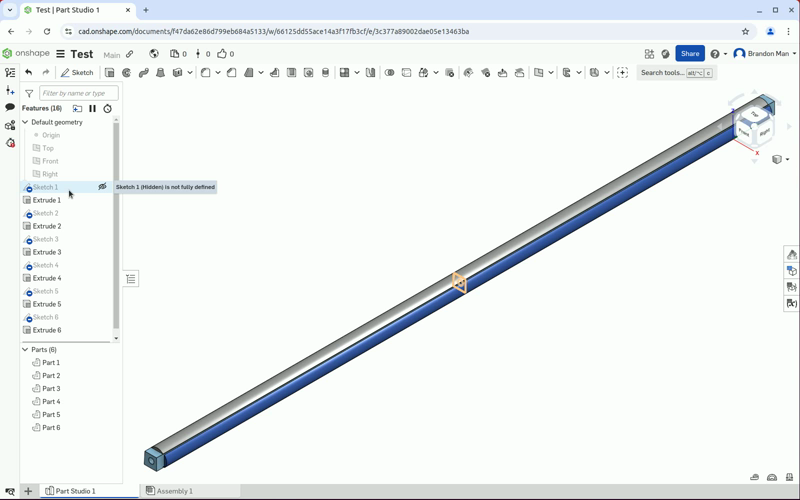
click(69, 189)